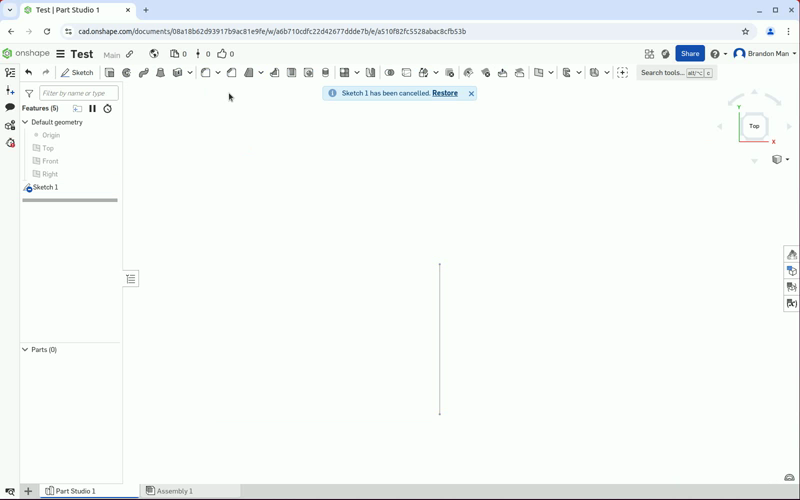
key(shift+h)
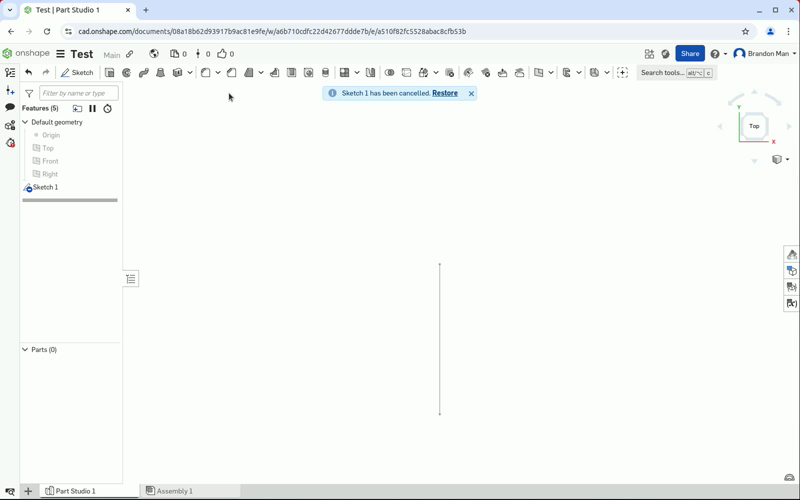
key(shift+s)
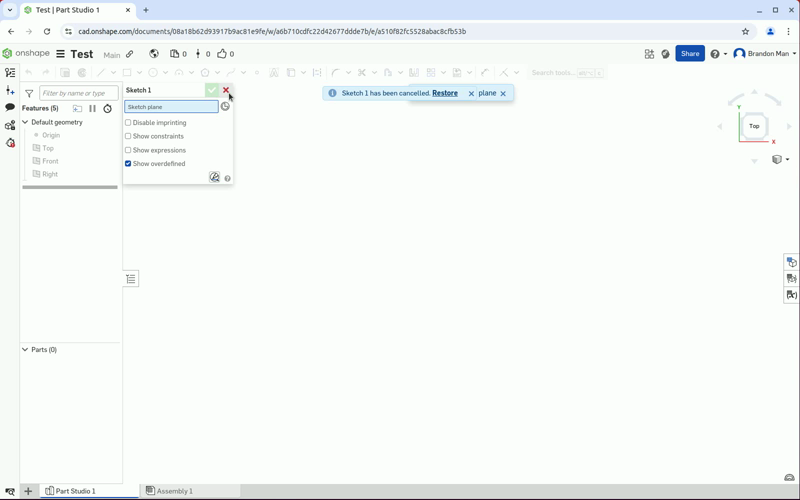
mouse_move(73, 150)
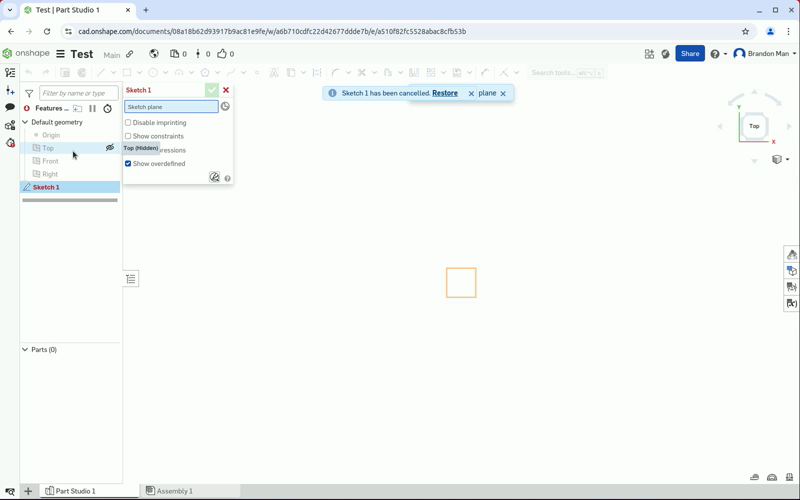
click(73, 150)
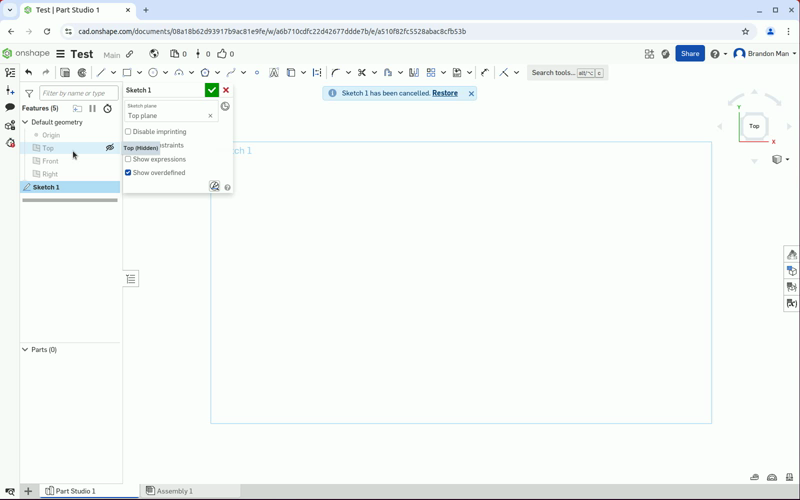
mouse_move(73, 352)
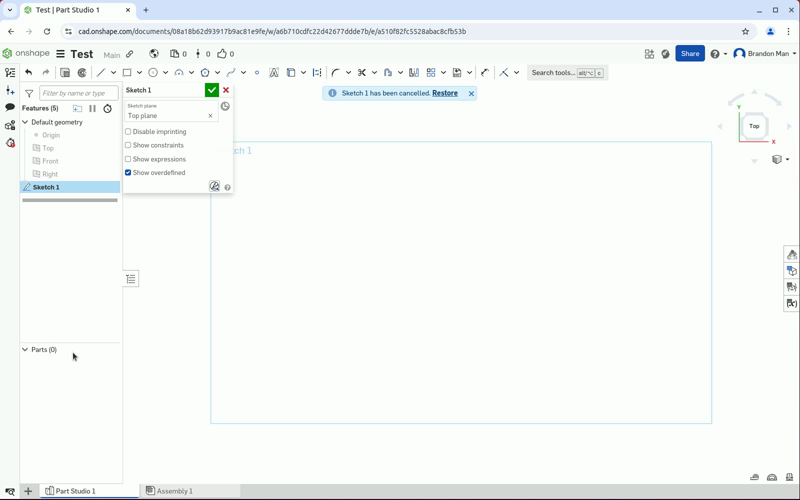
key(y)
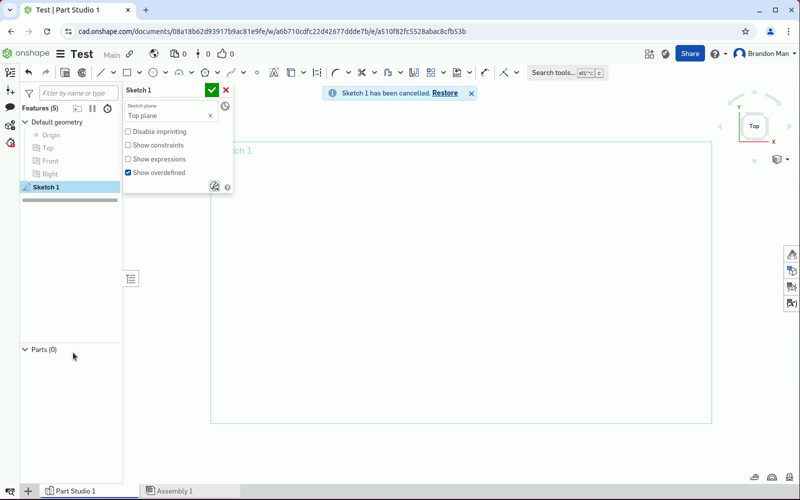
key(l)
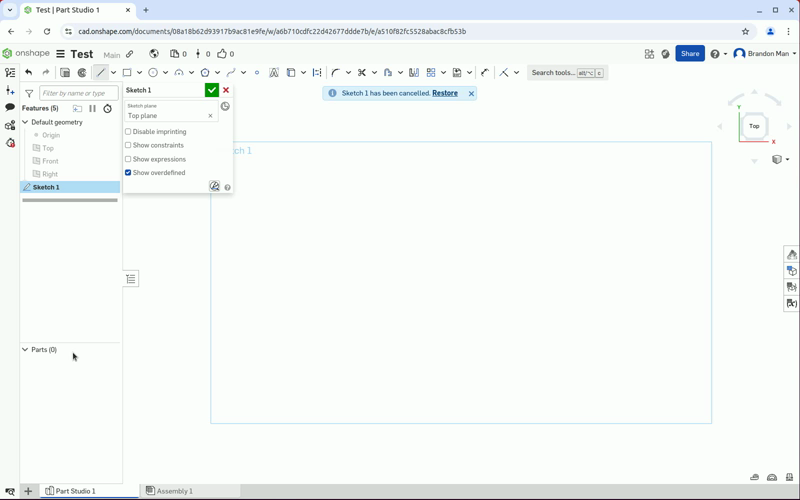
key_down(shift)
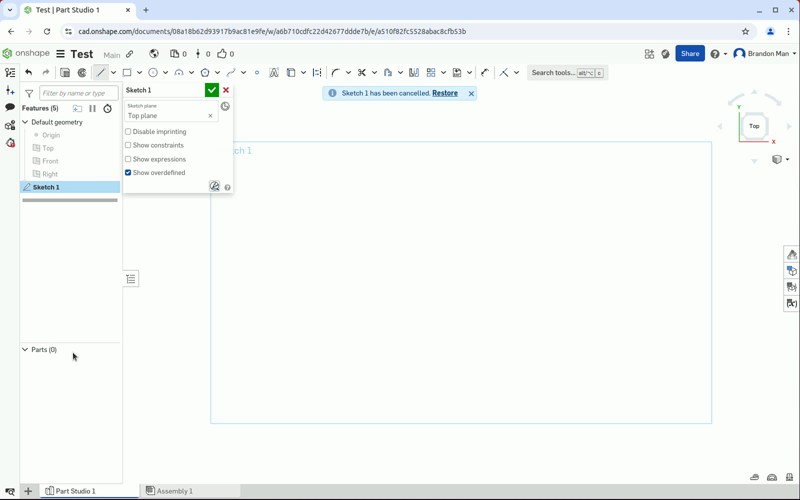
mouse_move(399, 306)
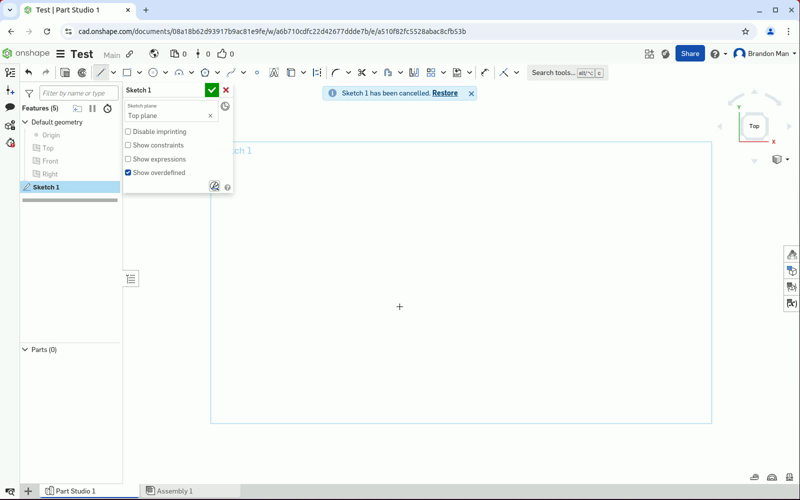
click(399, 306)
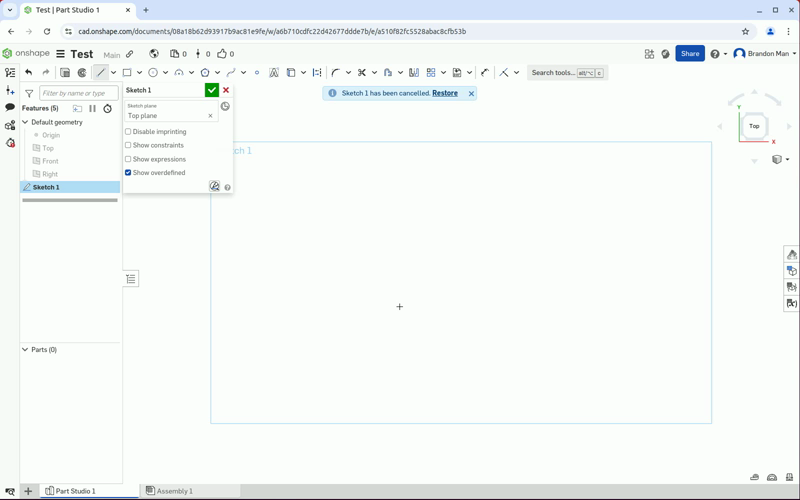
key_up(shift)
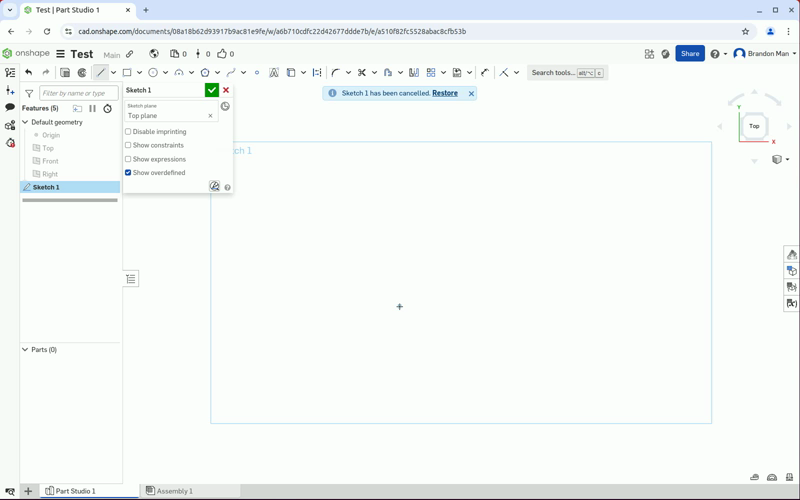
key_down(shift)
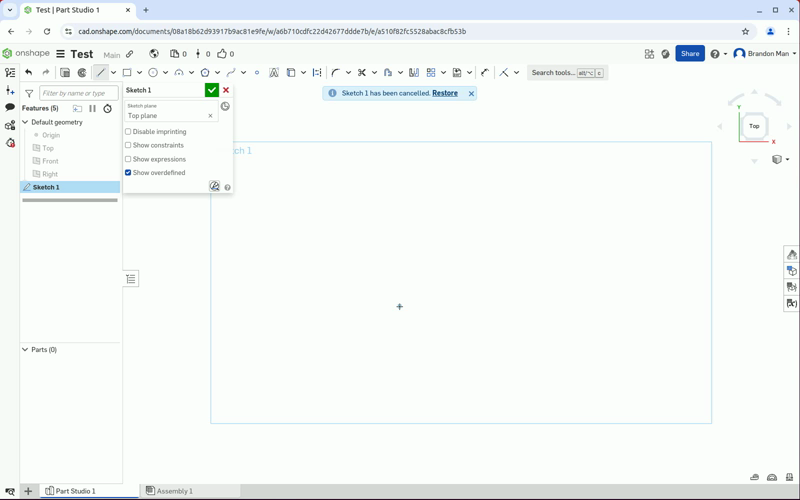
mouse_move(521, 306)
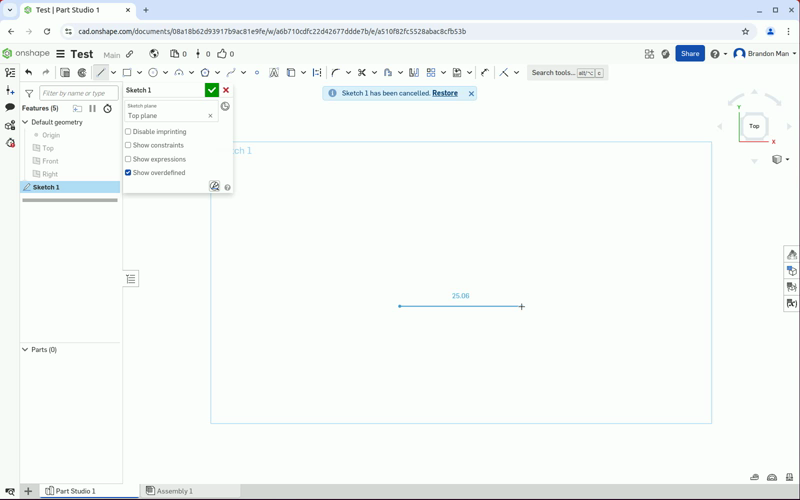
click(521, 306)
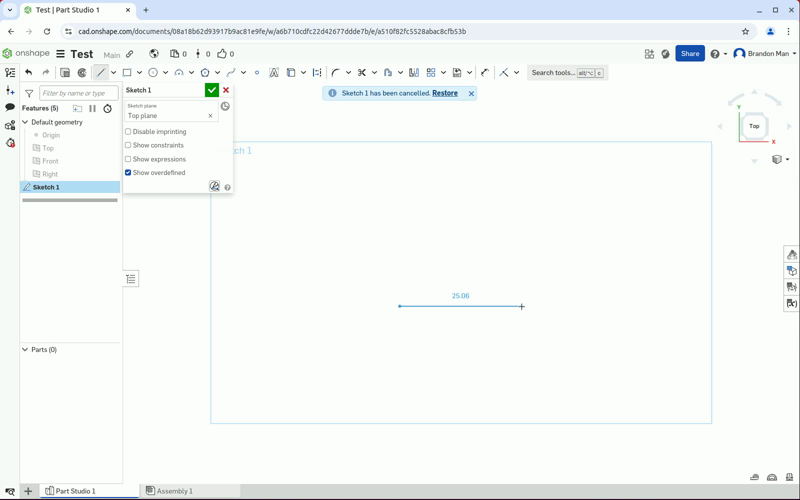
key_up(shift)
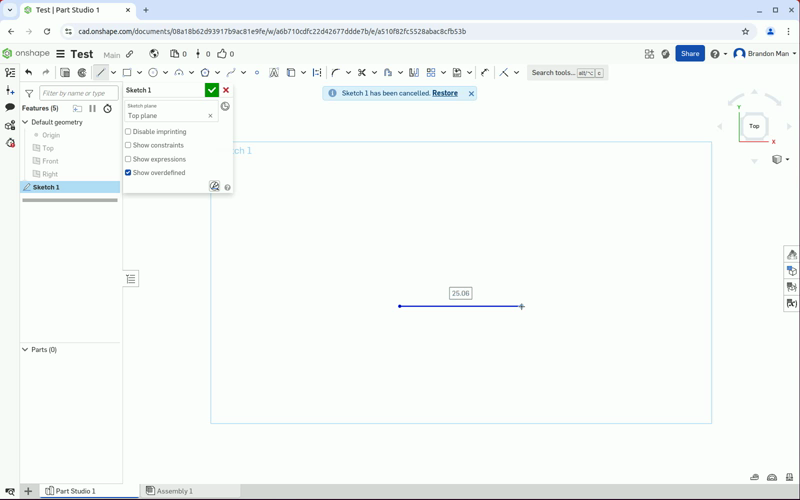
key_down(shift)
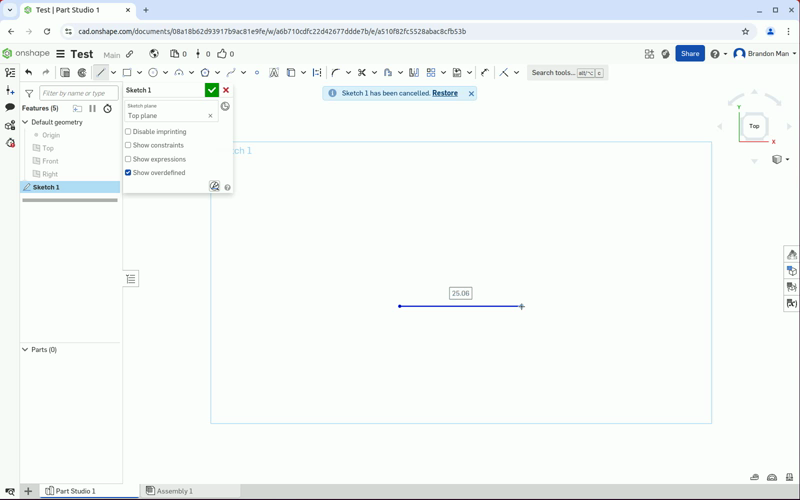
mouse_move(551, 306)
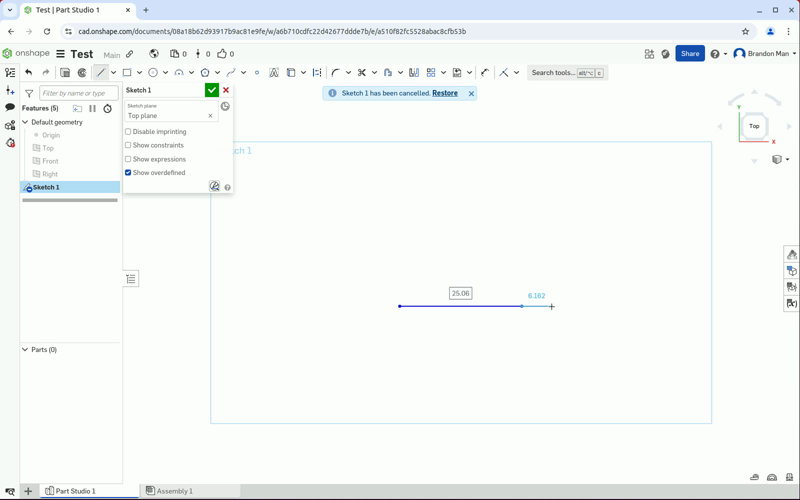
mouse_move(521, 258)
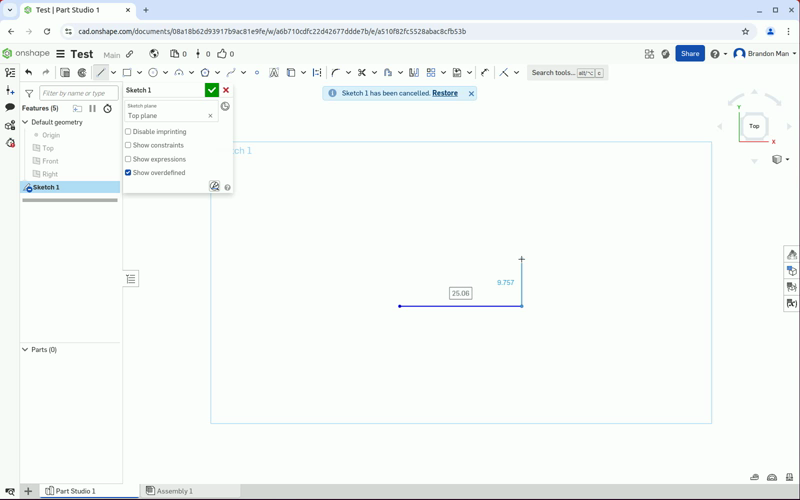
click(521, 258)
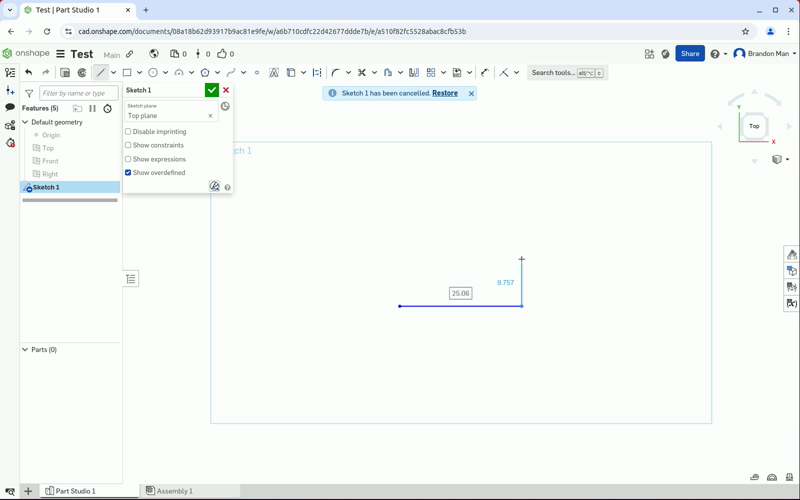
key_up(shift)
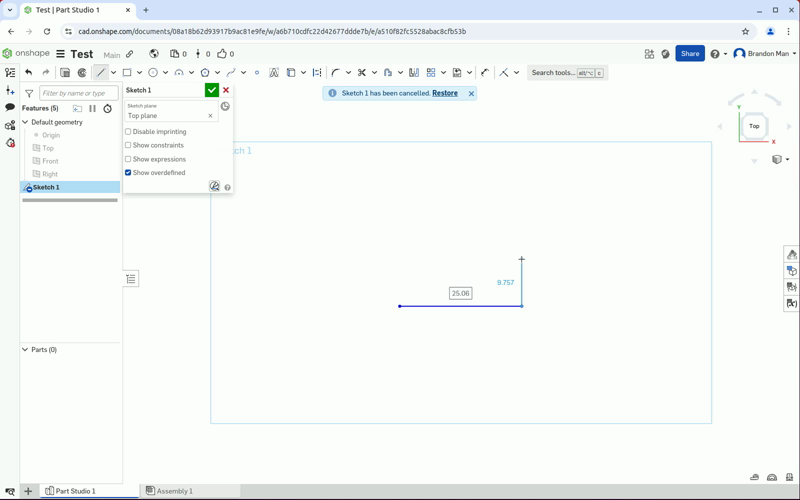
key_down(shift)
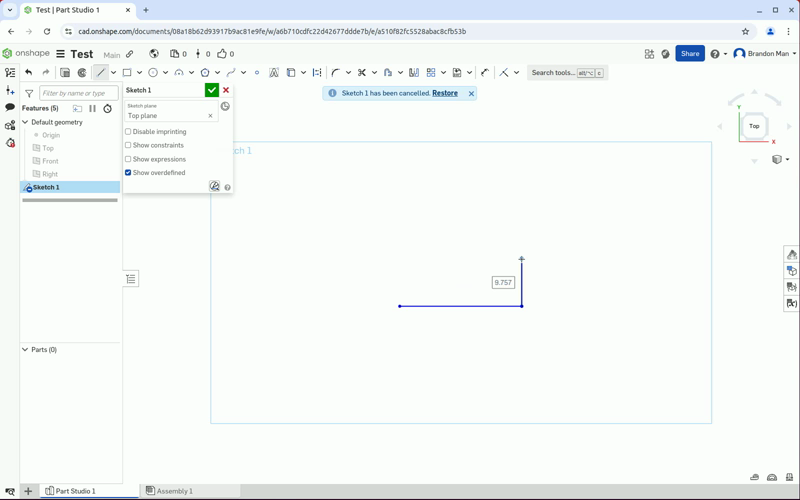
mouse_move(399, 258)
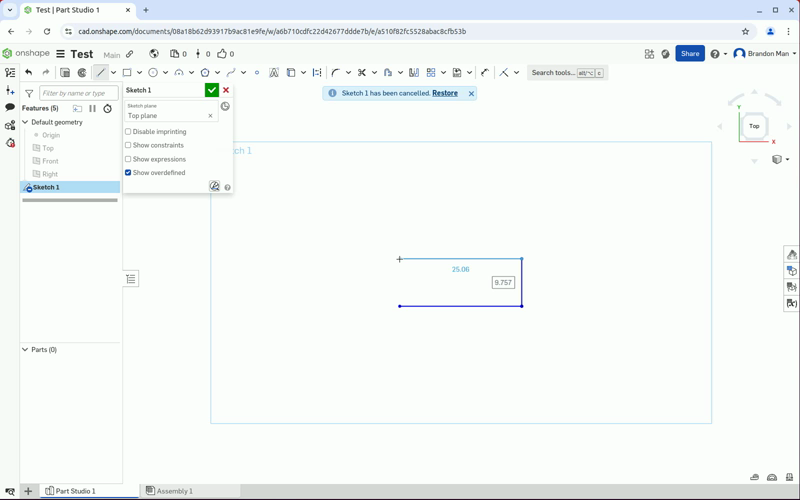
click(399, 258)
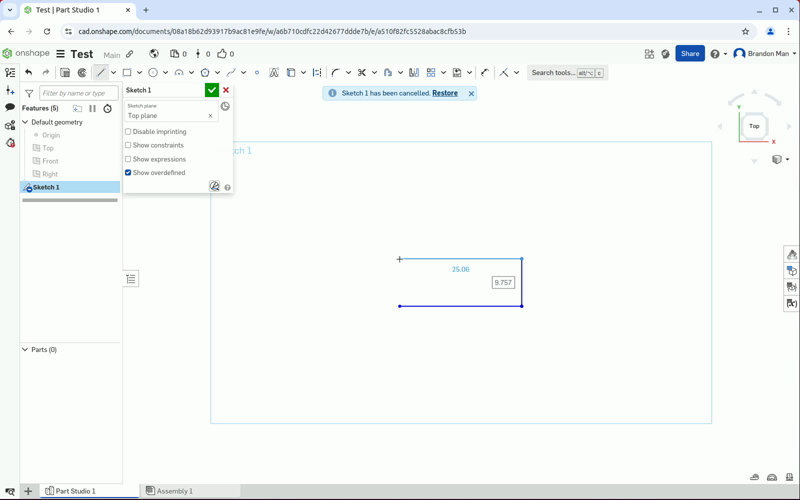
key_up(shift)
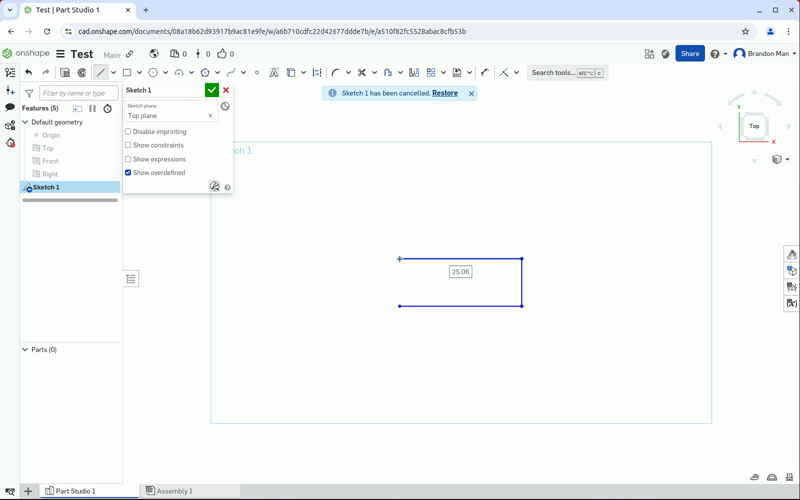
mouse_move(429, 258)
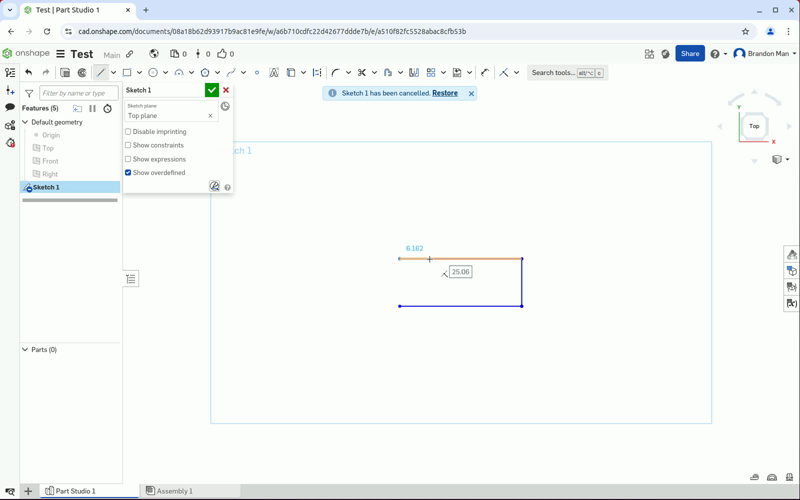
key_down(shift)
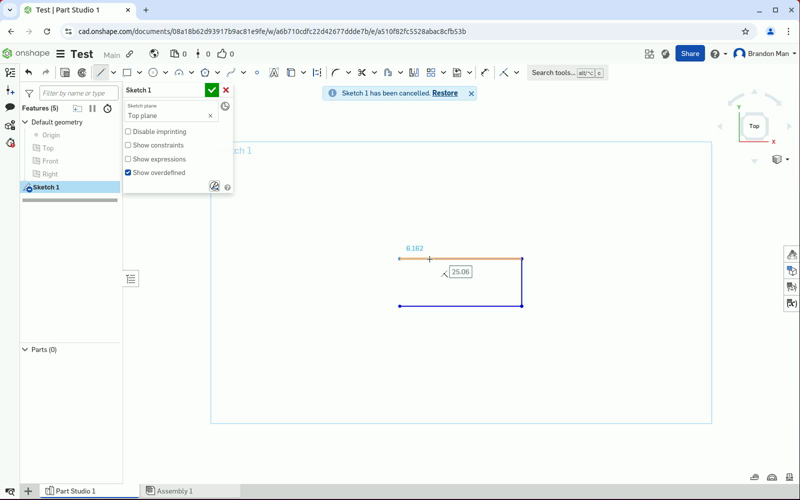
mouse_move(399, 306)
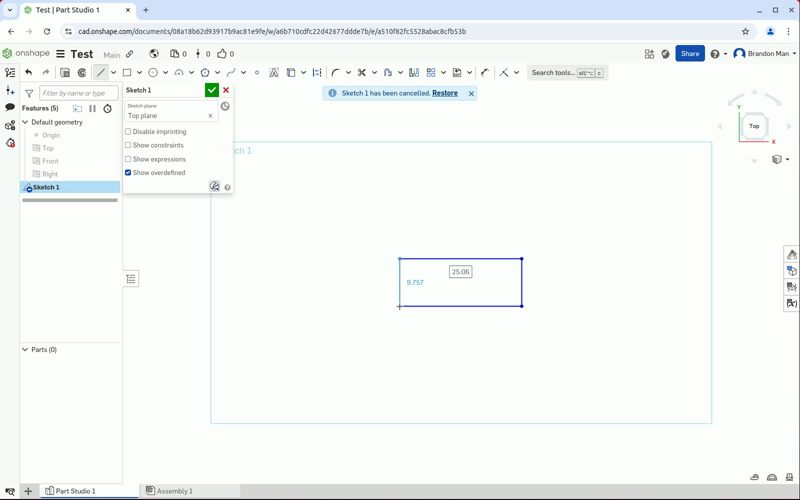
key_up(shift)
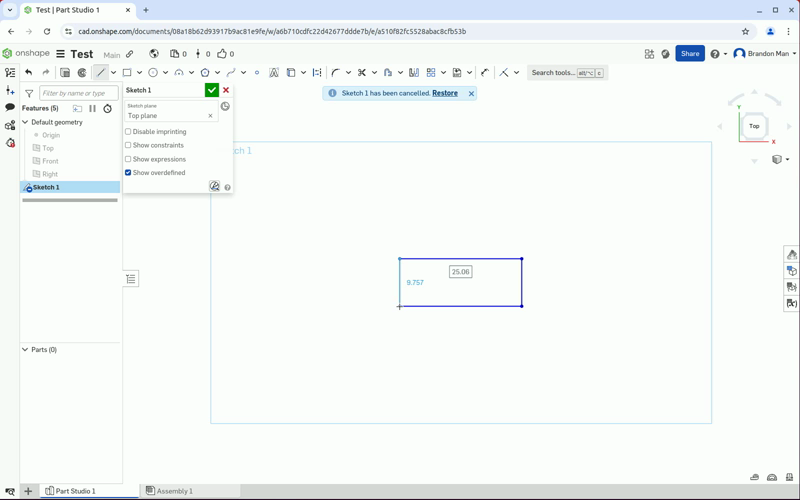
click(399, 306)
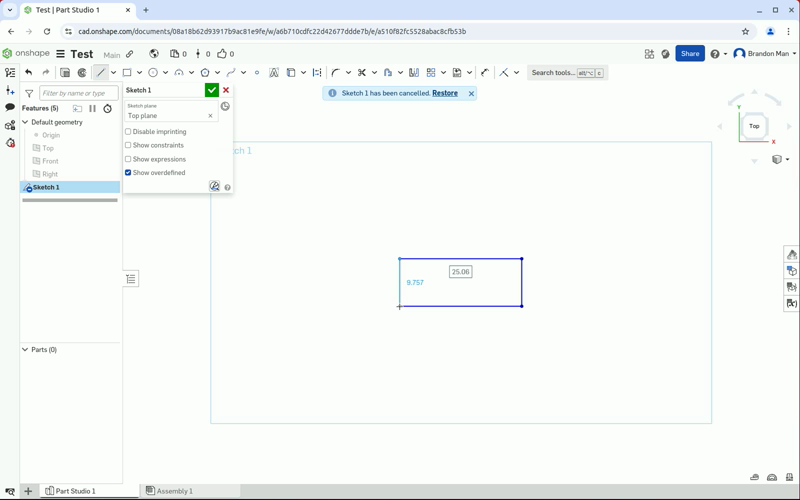
key(esc)
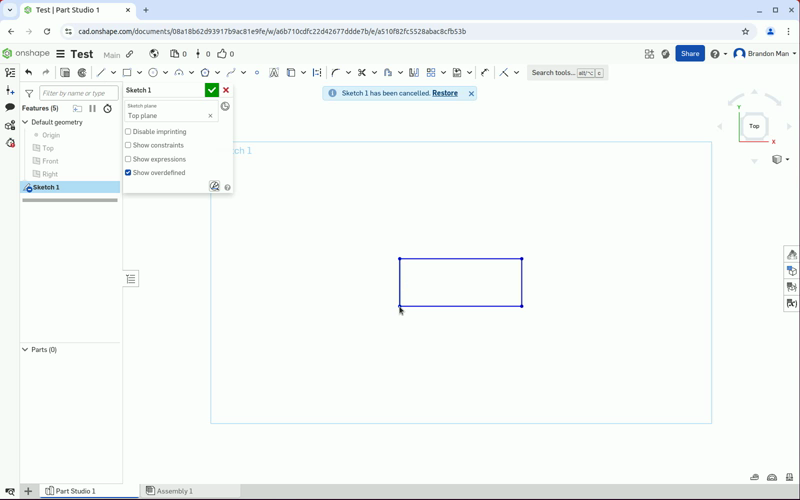
mouse_move(483, 272)
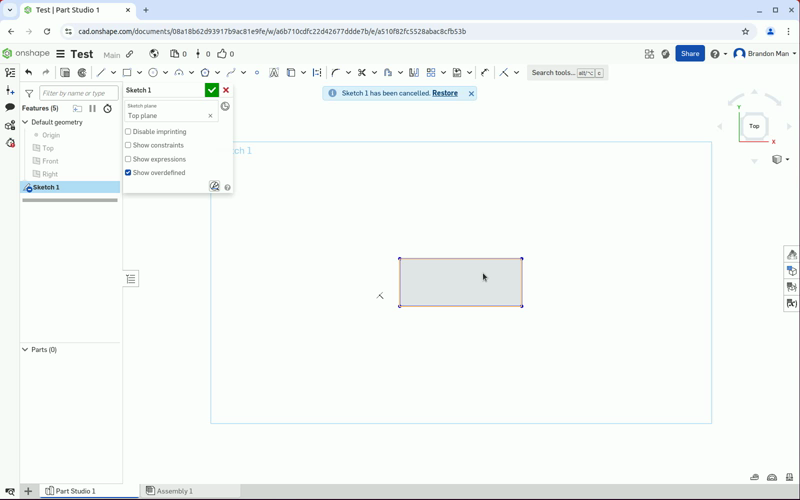
click(483, 272)
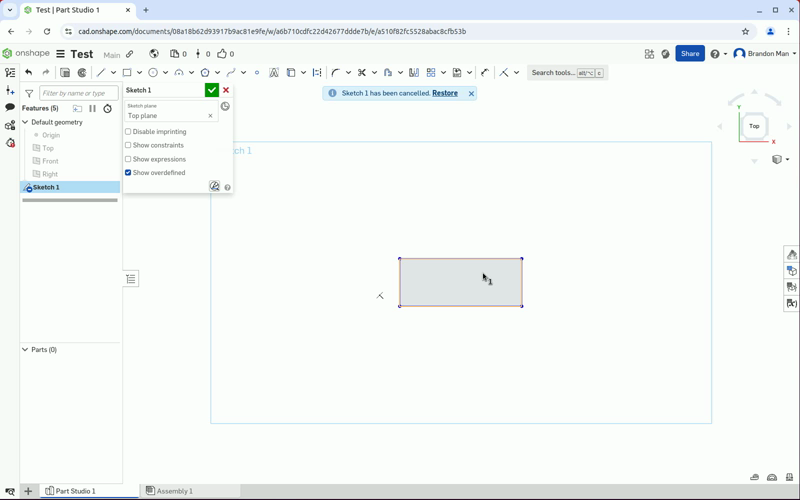
mouse_move(73, 352)
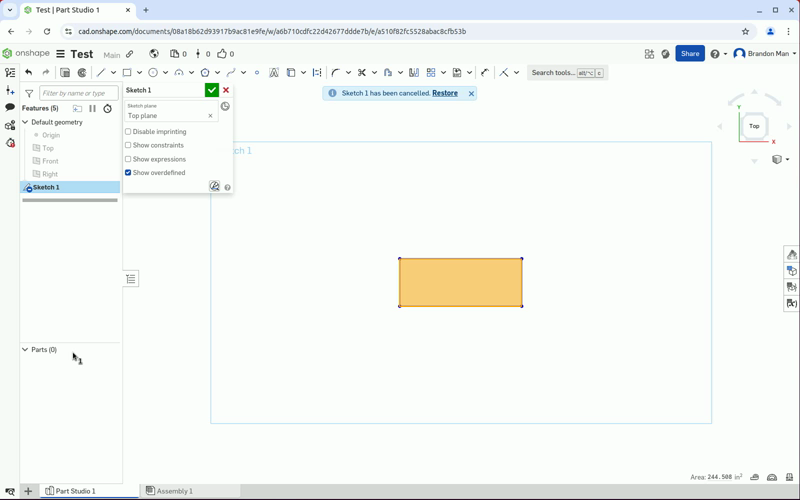
key(shift+y)
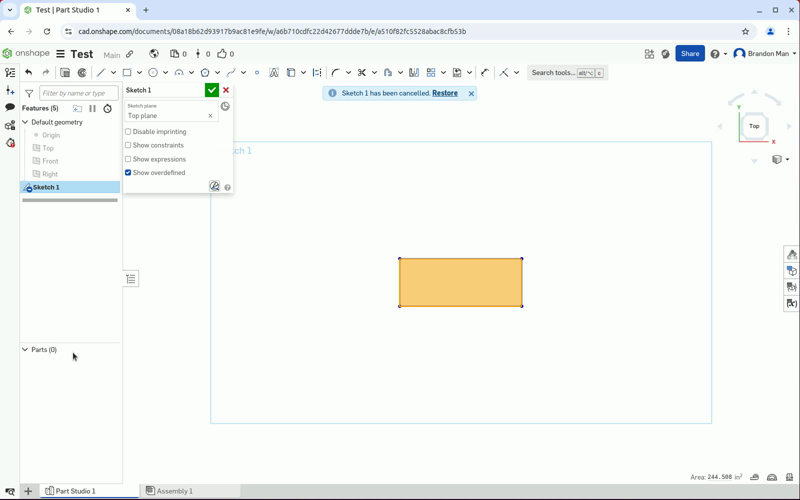
key(shift+e)
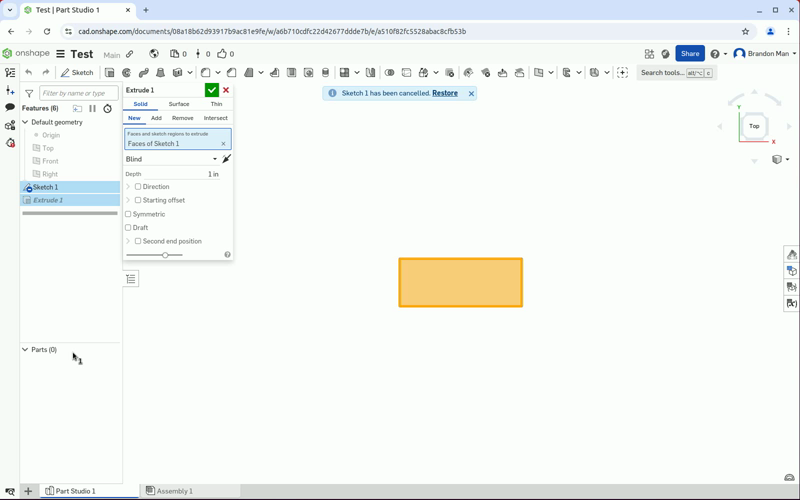
mouse_move(143, 106)
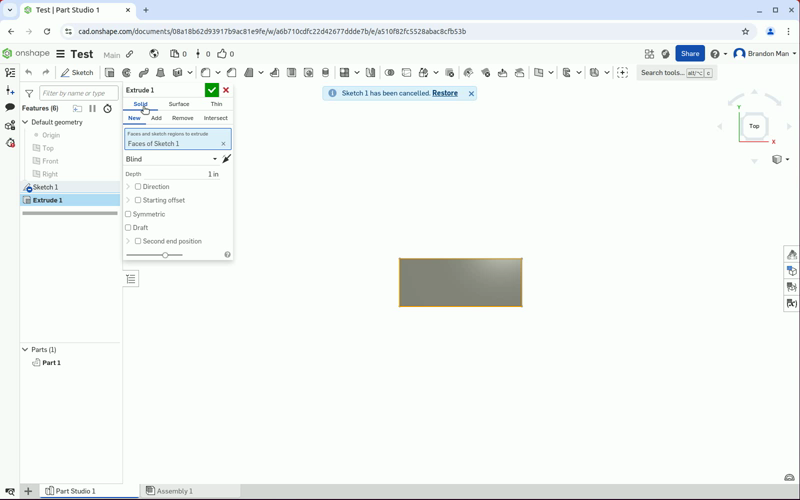
click(143, 106)
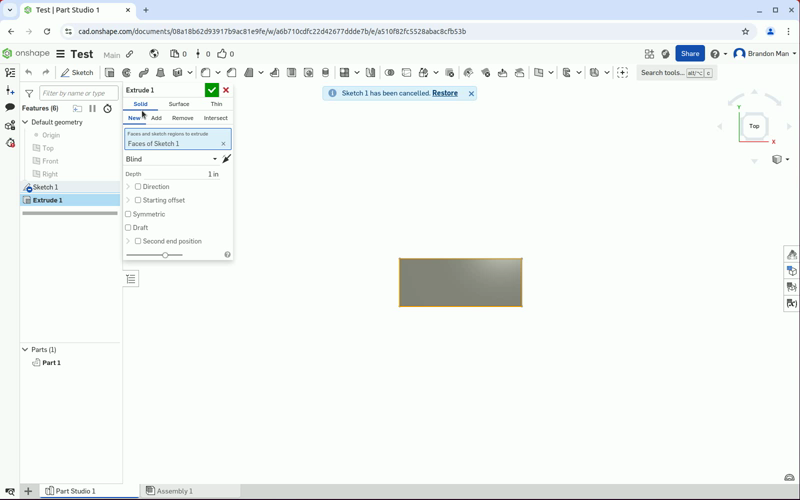
mouse_move(137, 120)
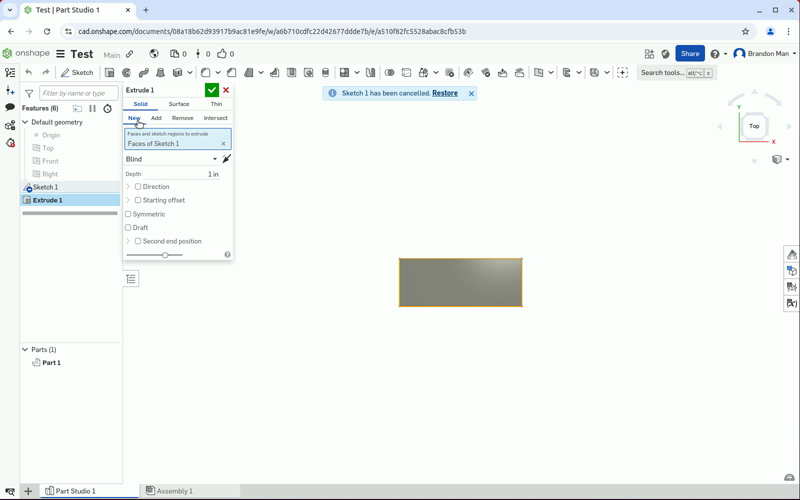
click(137, 120)
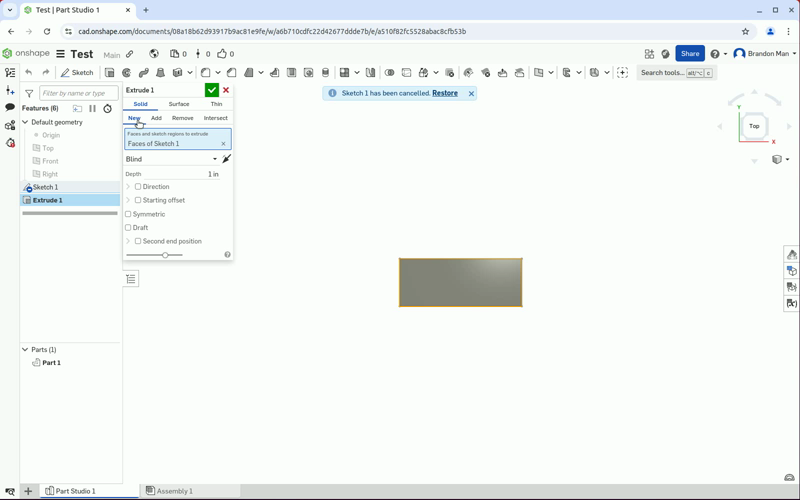
key(tab, 4)
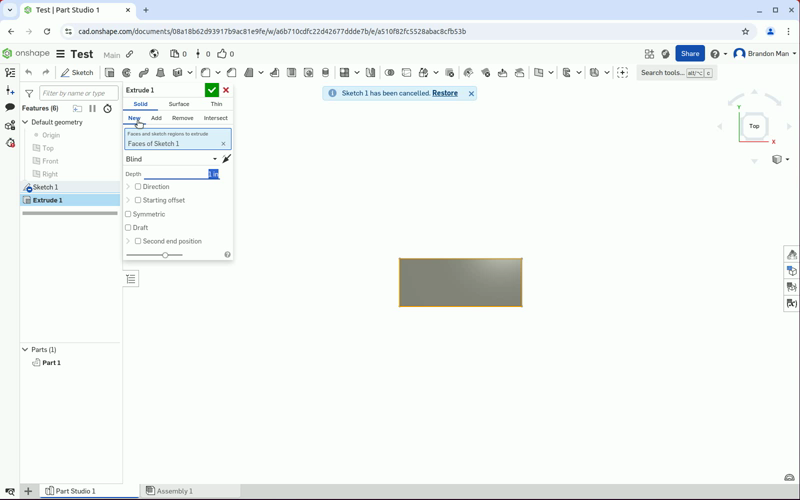
text(4.814)
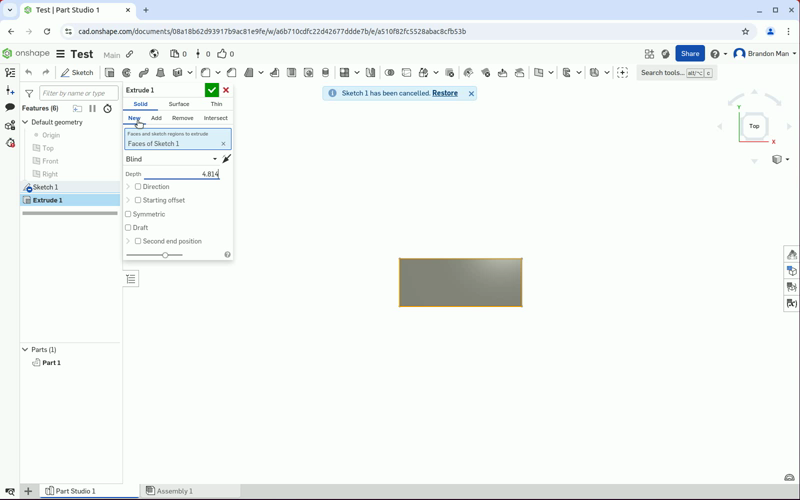
key(tab, 3)
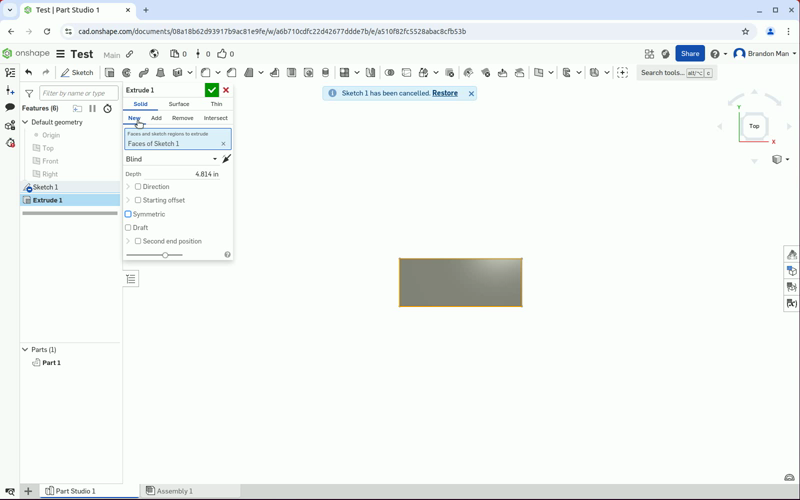
key(space)
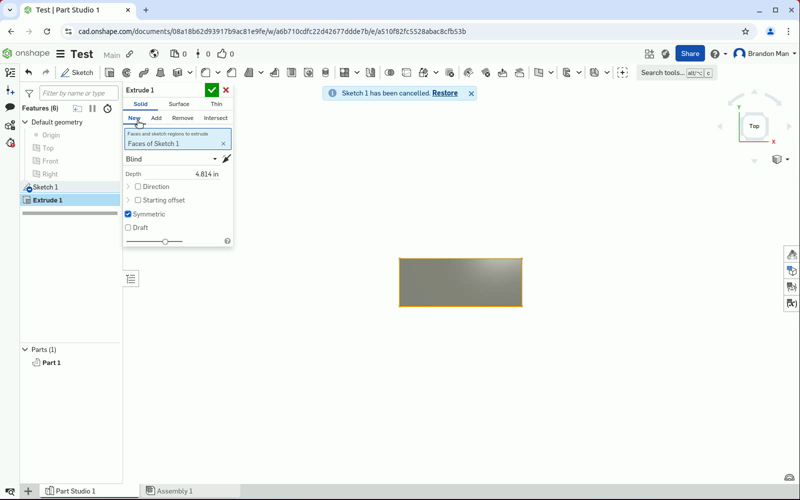
key(enter)
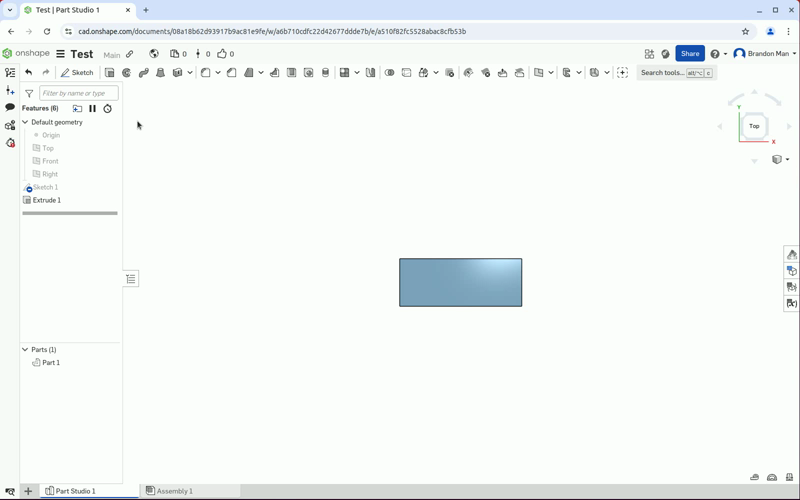
key(shift+h)
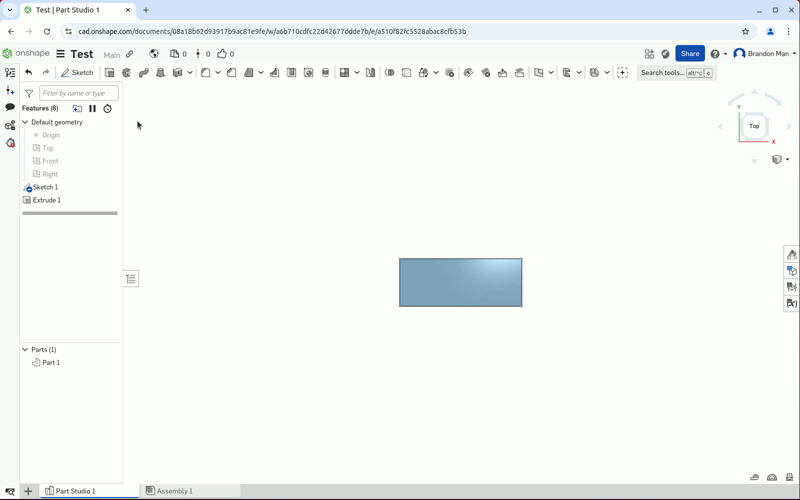
key(shift+h)
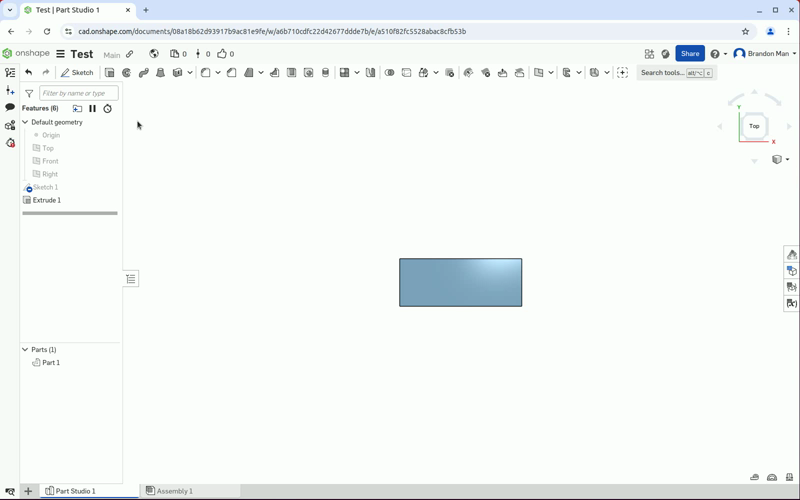
mouse_move(73, 189)
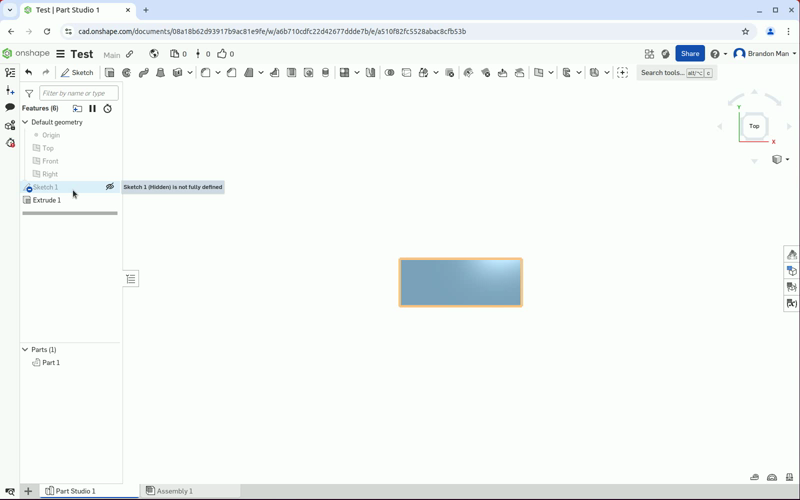
click(73, 189)
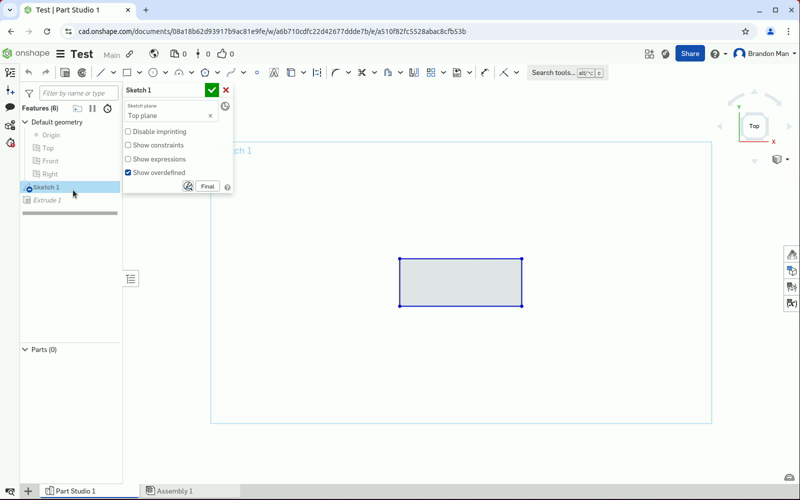
mouse_move(229, 92)
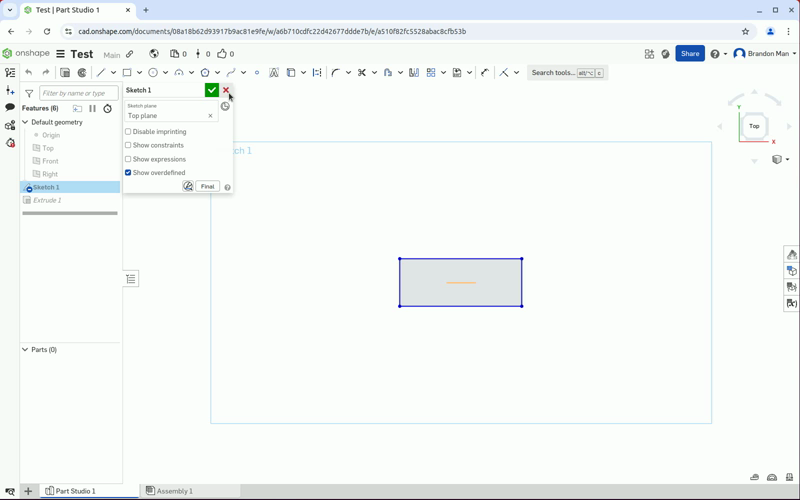
click(229, 92)
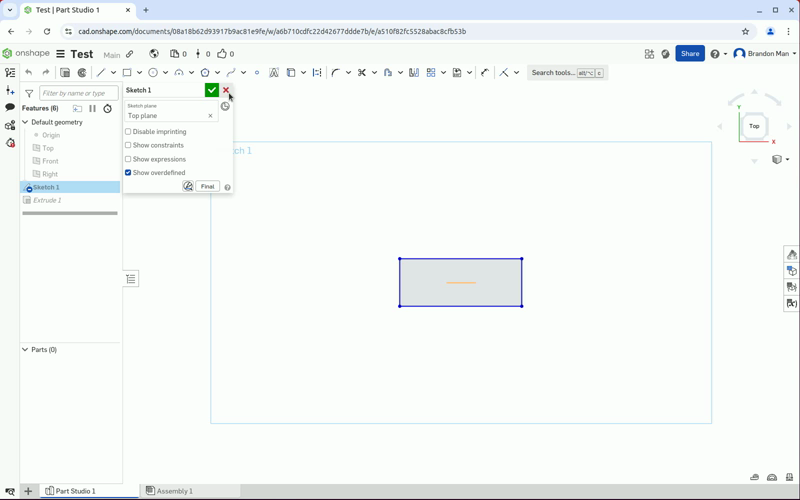
key(shift+s)
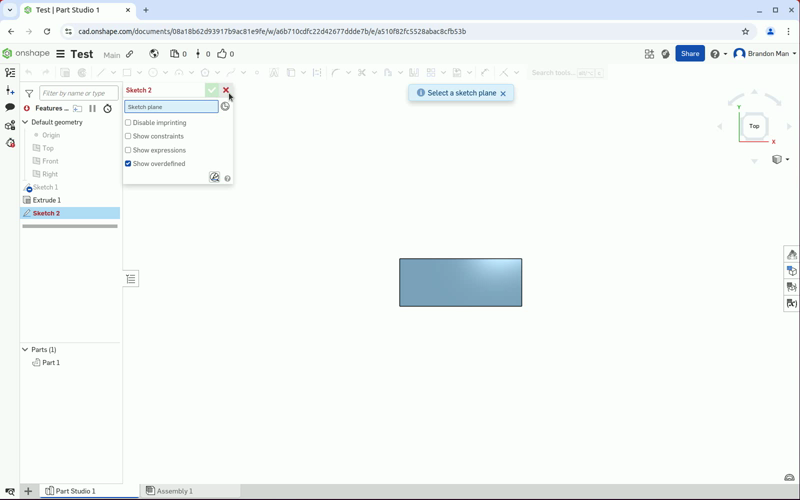
mouse_move(73, 150)
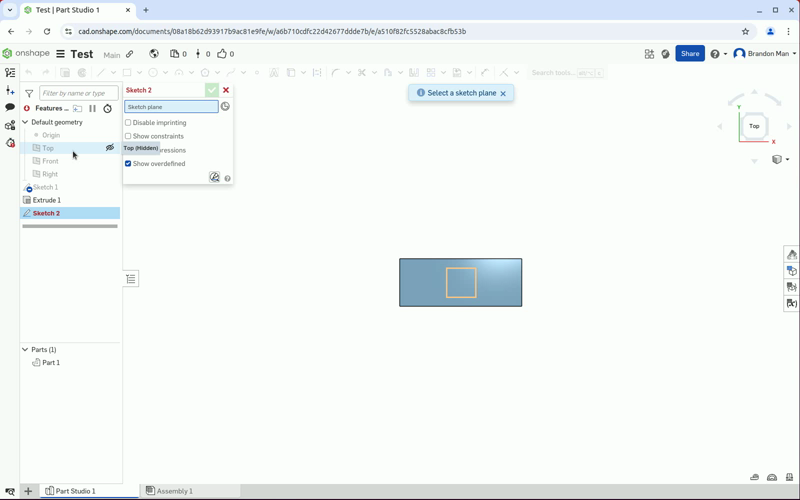
click(73, 150)
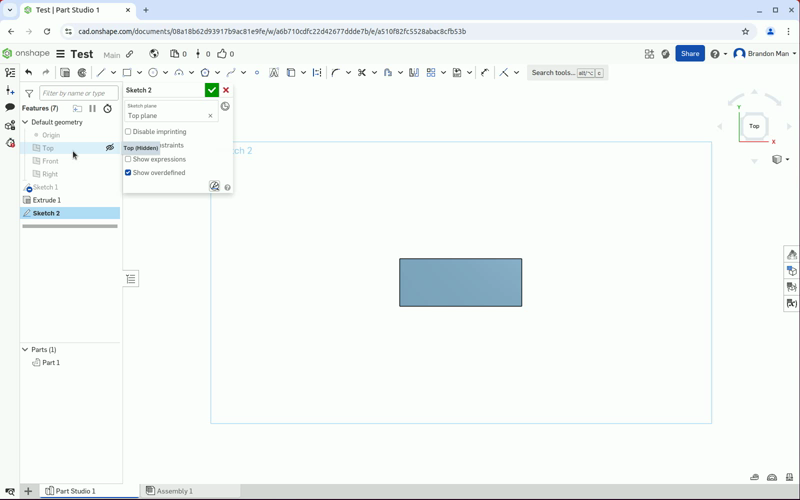
mouse_move(73, 352)
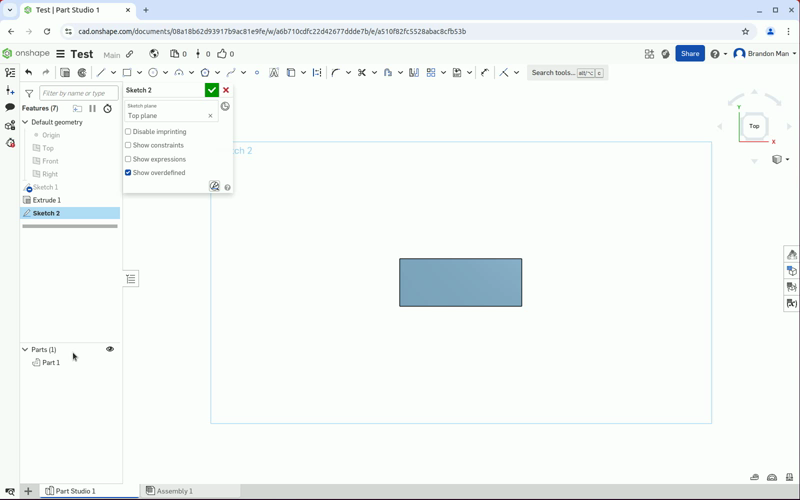
key(y)
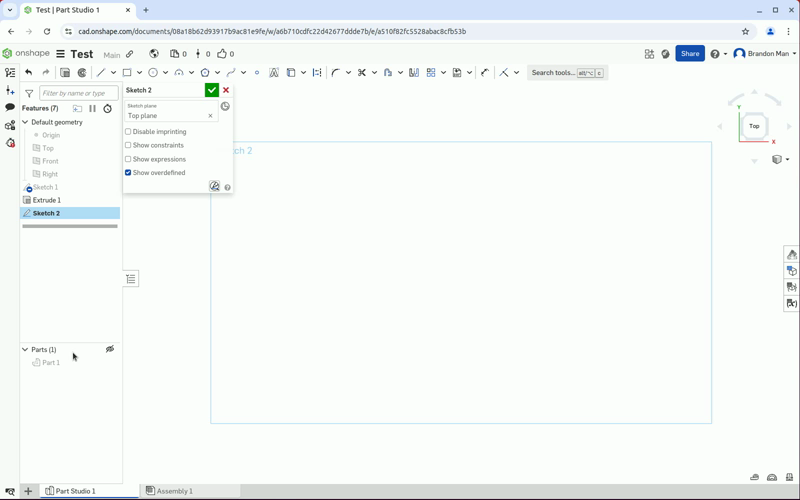
key(l)
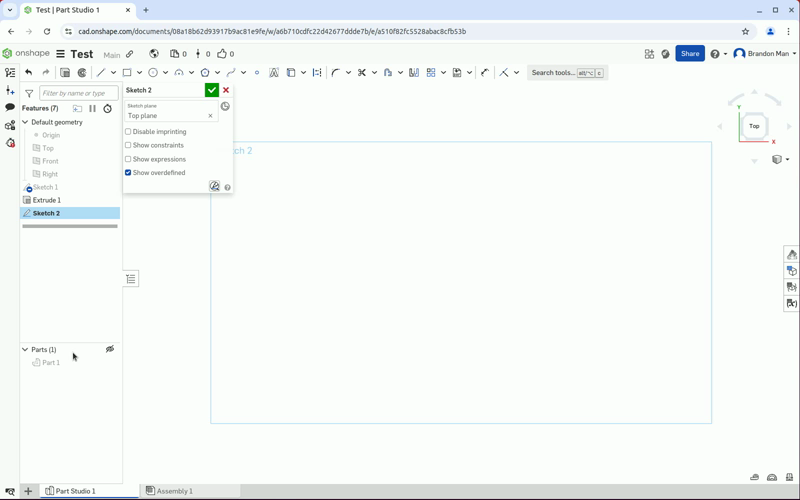
key_down(shift)
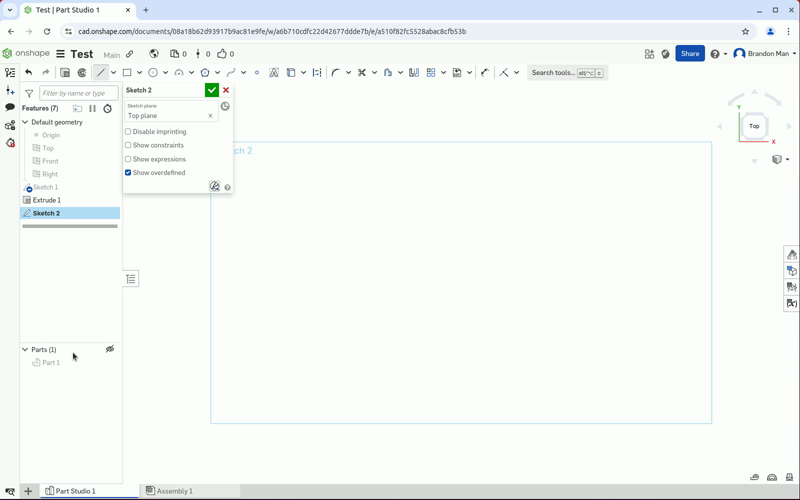
mouse_move(410, 259)
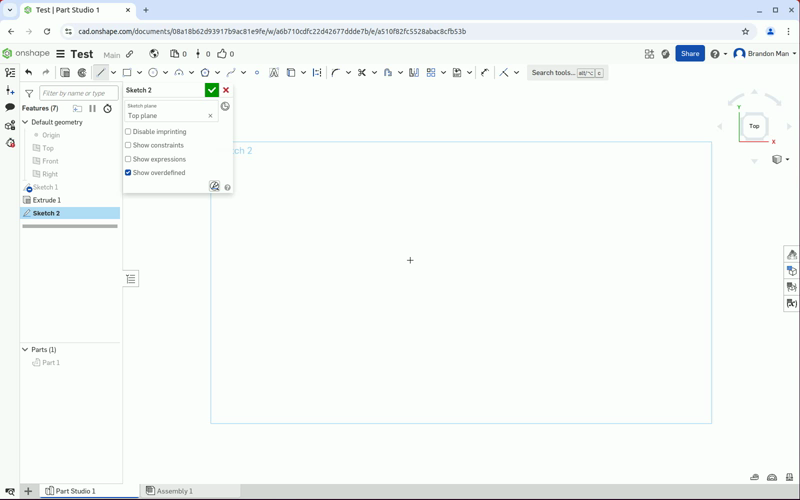
click(410, 259)
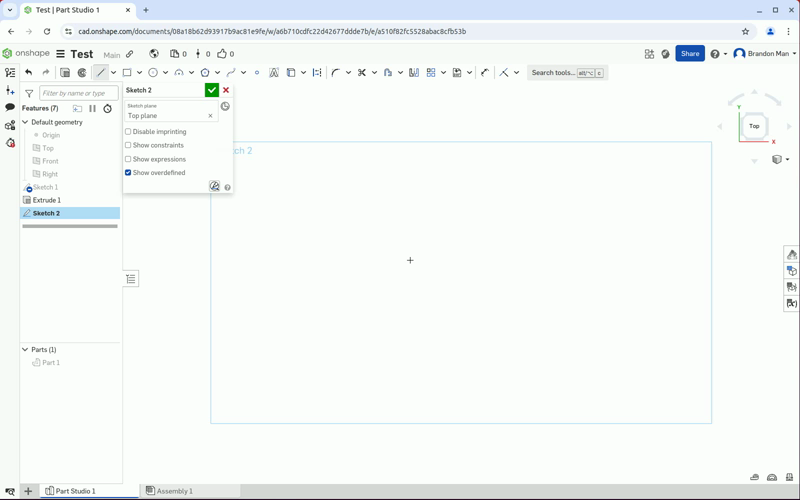
key_up(shift)
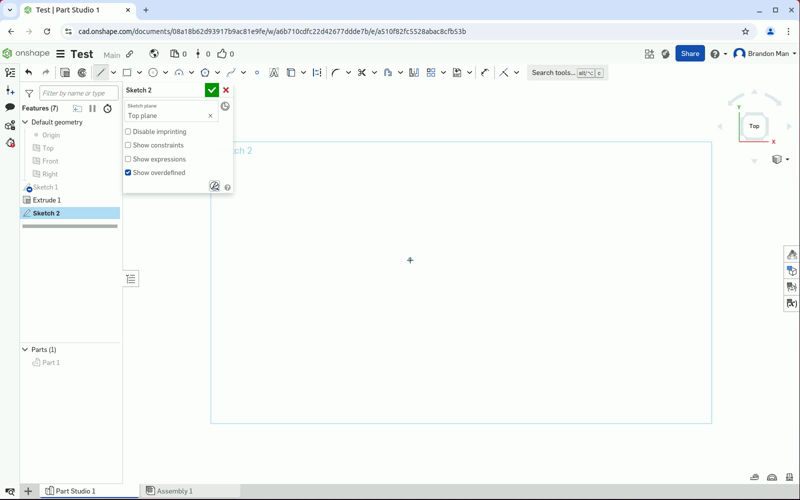
key_down(shift)
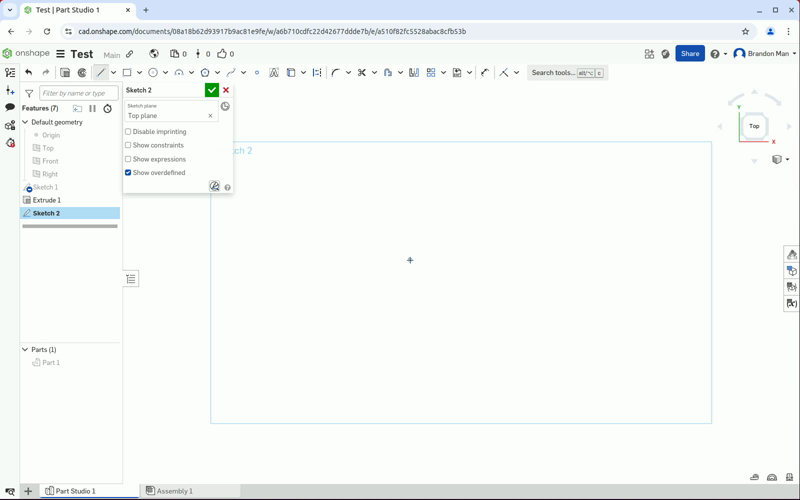
mouse_move(520, 259)
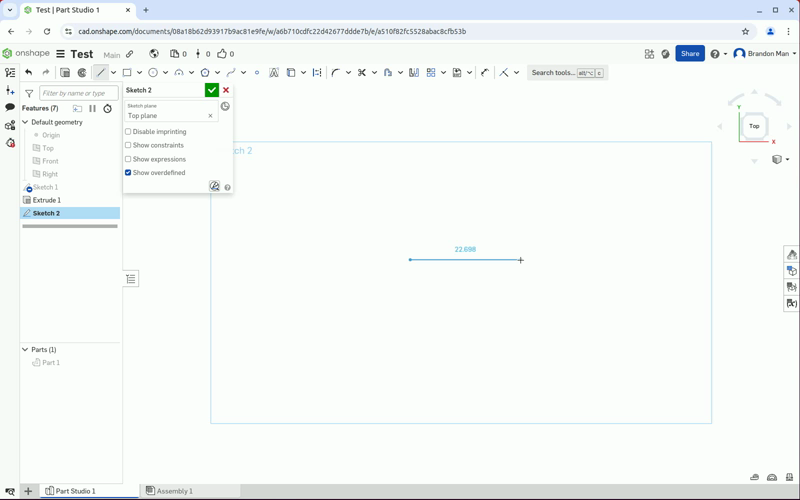
click(520, 259)
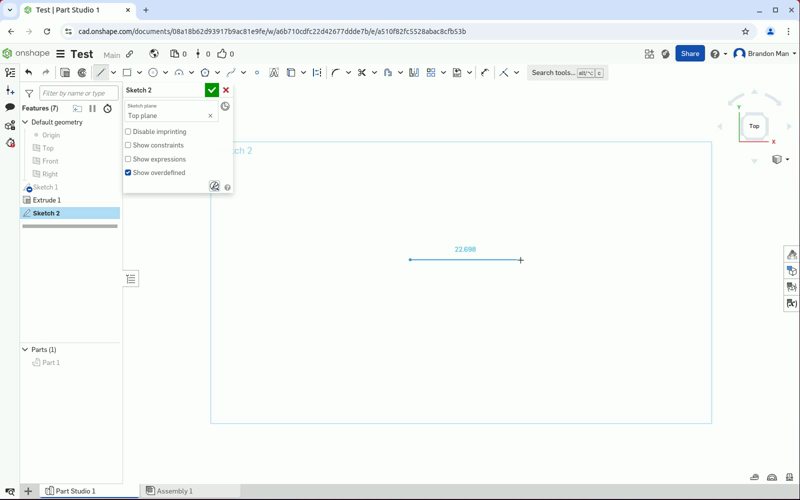
key_up(shift)
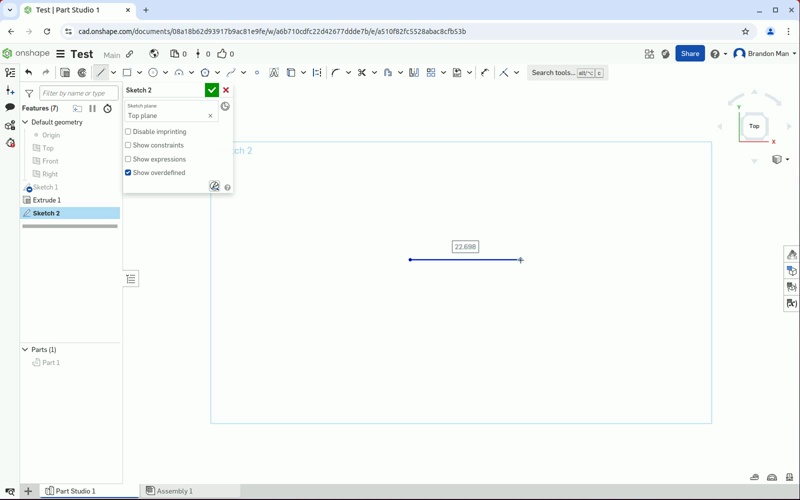
key_down(shift)
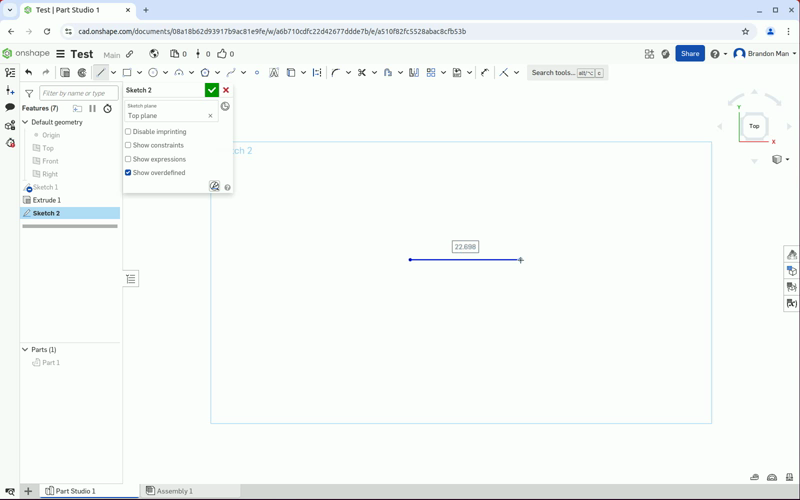
mouse_move(550, 259)
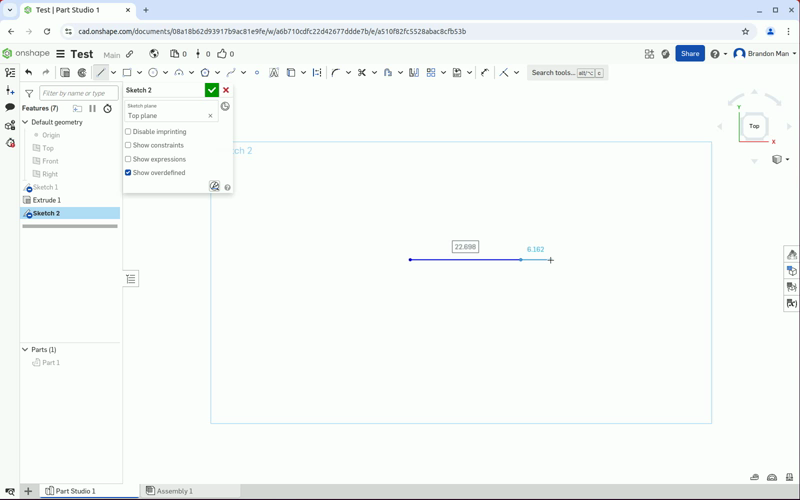
mouse_move(541, 241)
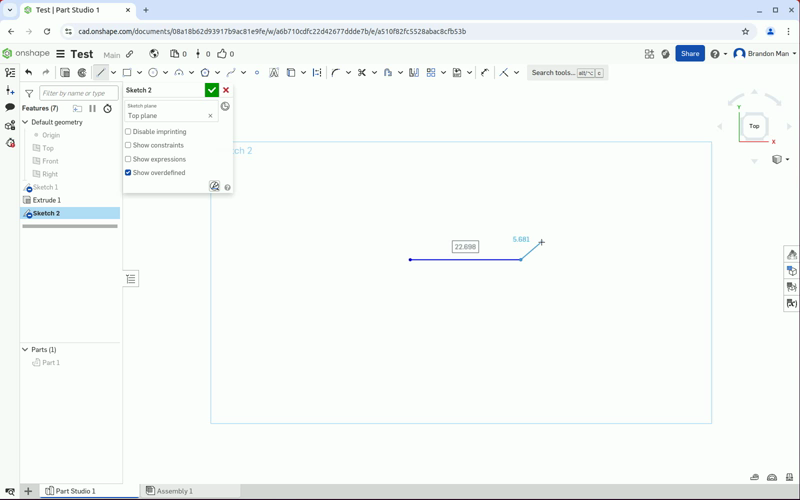
click(541, 241)
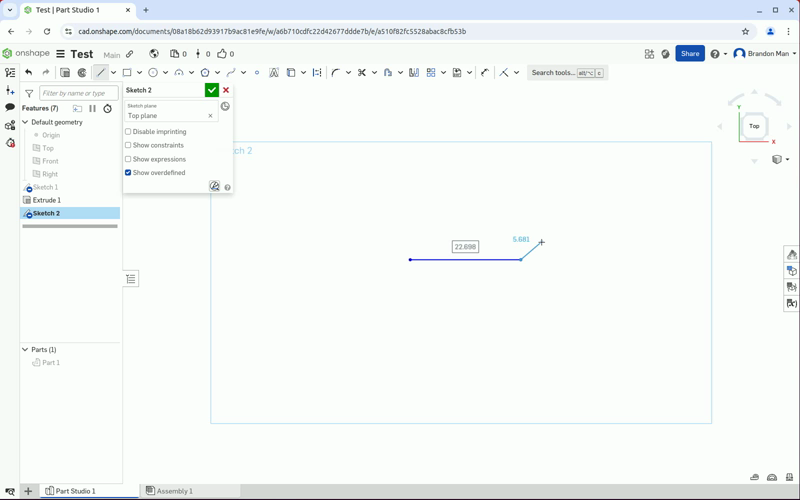
key_up(shift)
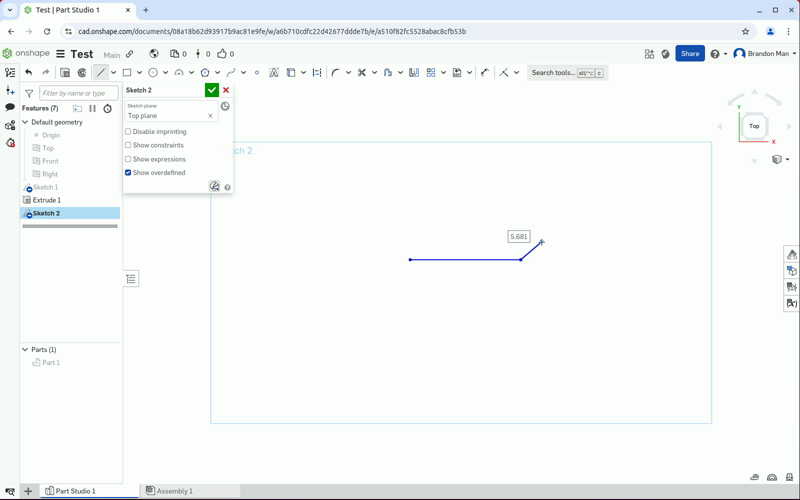
key_down(shift)
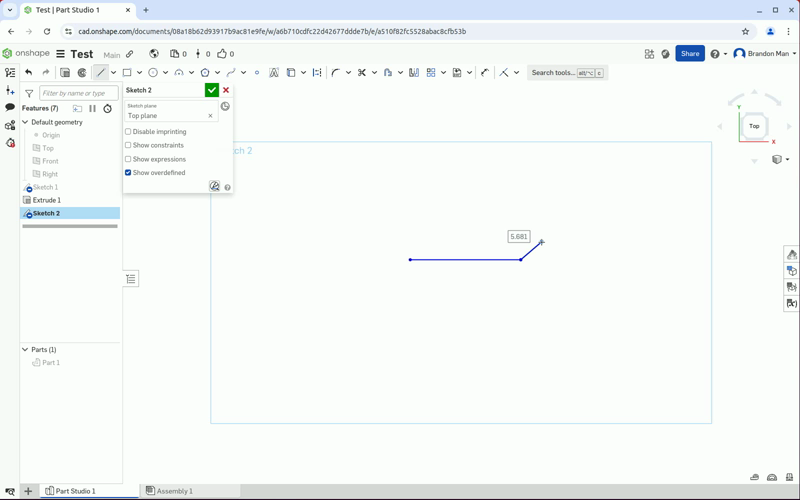
mouse_move(571, 241)
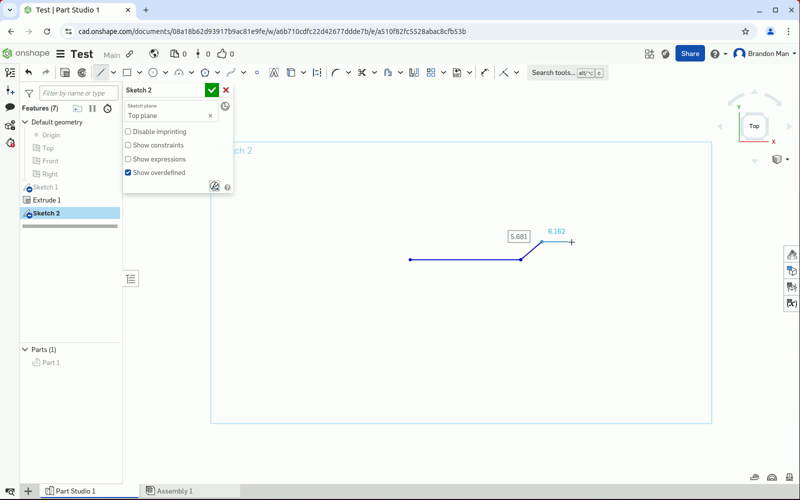
mouse_move(515, 241)
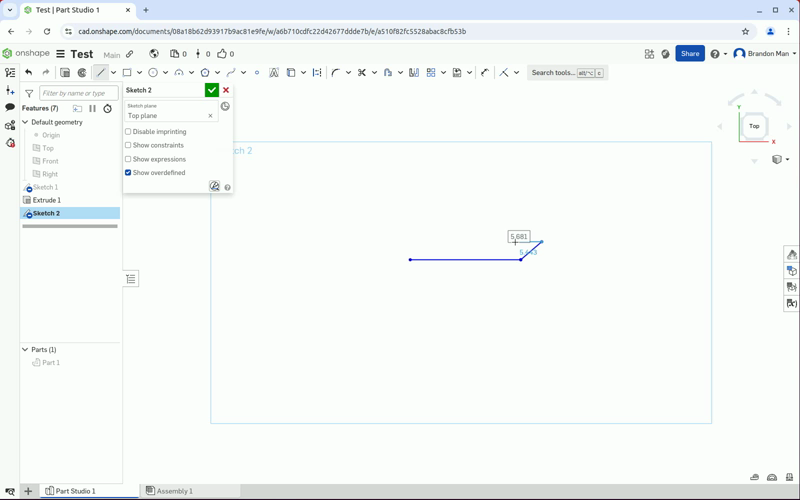
click(515, 241)
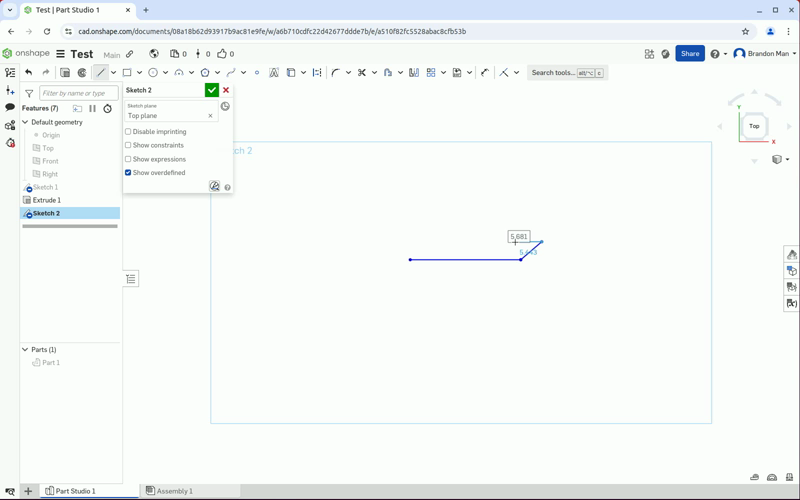
key_up(shift)
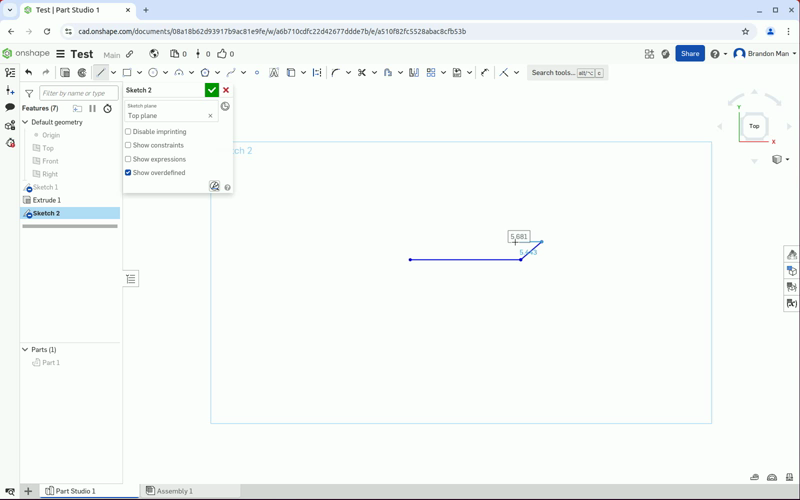
key_down(shift)
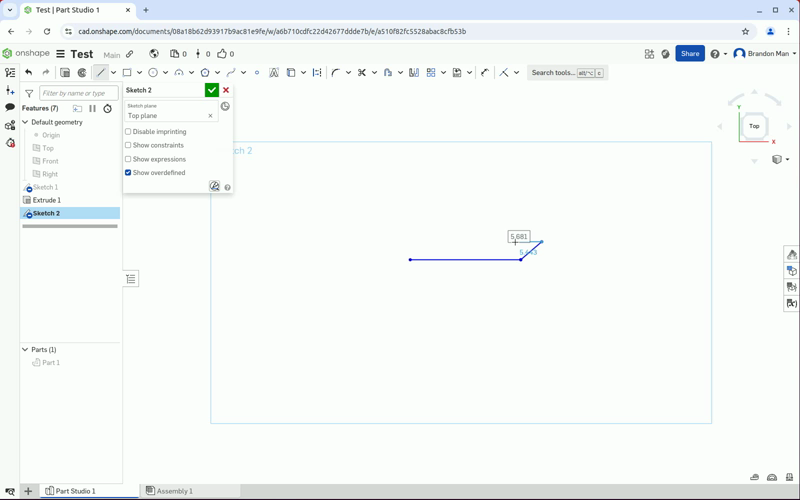
mouse_move(545, 241)
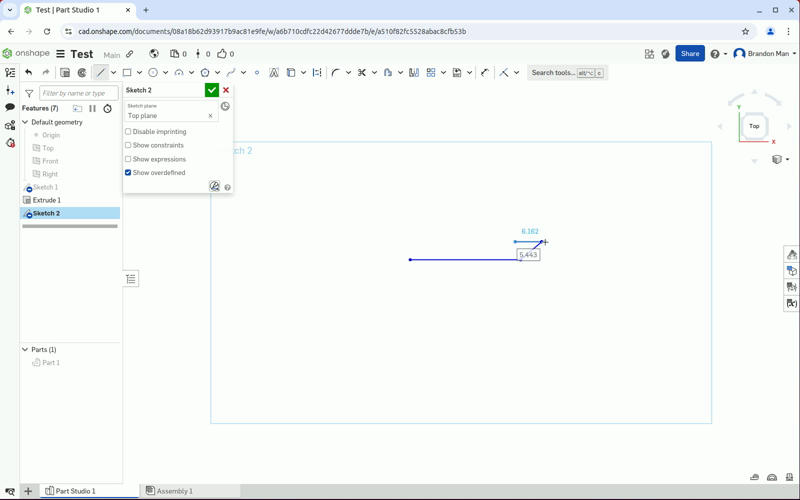
mouse_move(515, 212)
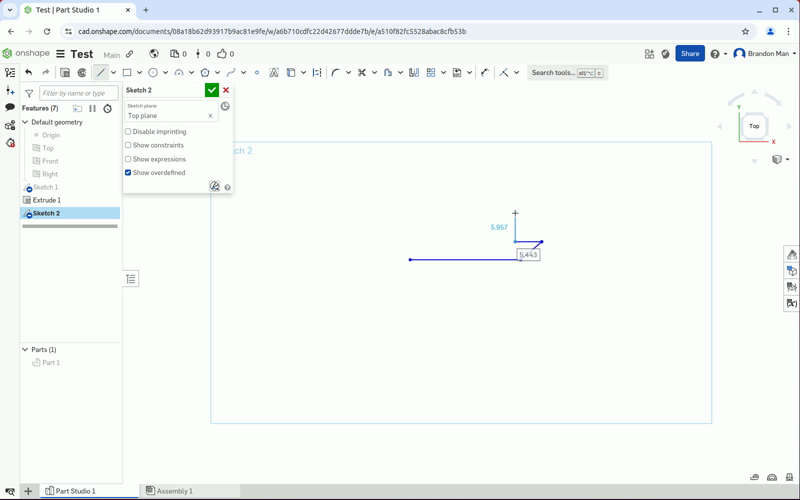
click(515, 212)
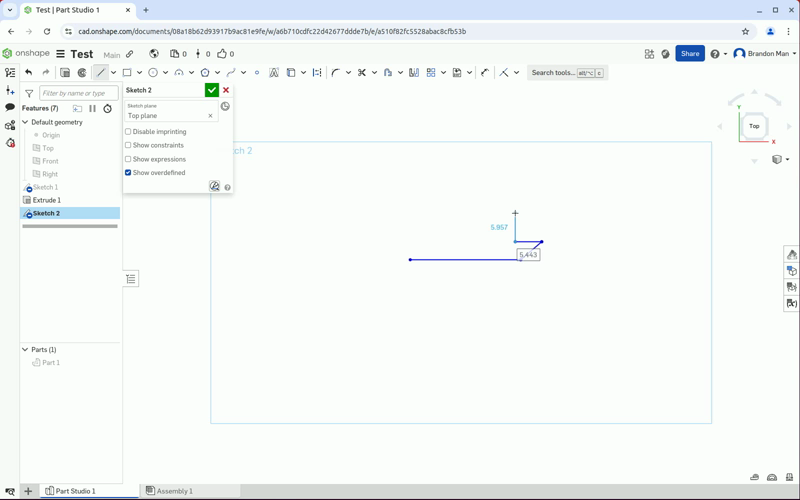
key_up(shift)
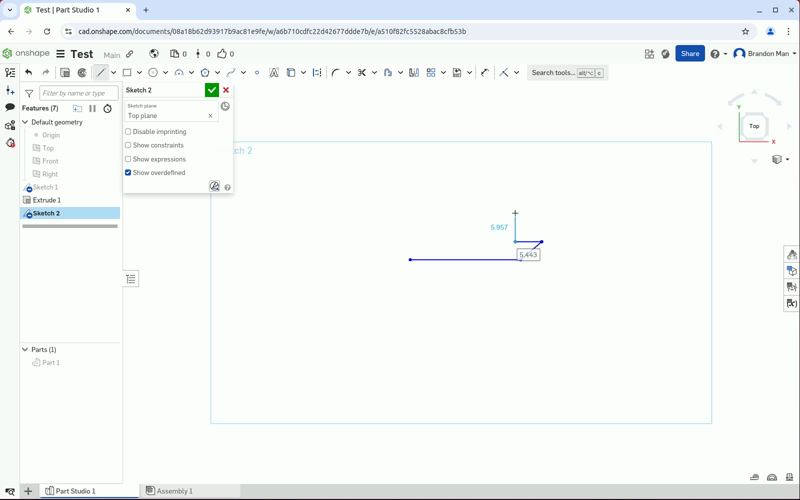
key_down(shift)
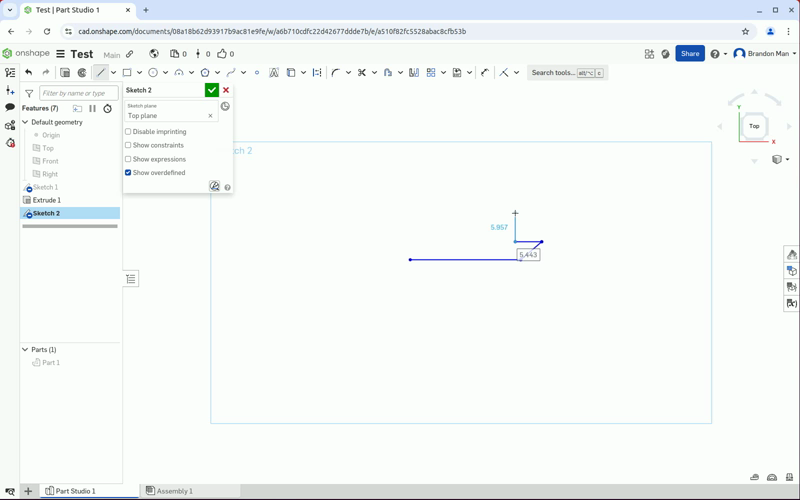
mouse_move(410, 212)
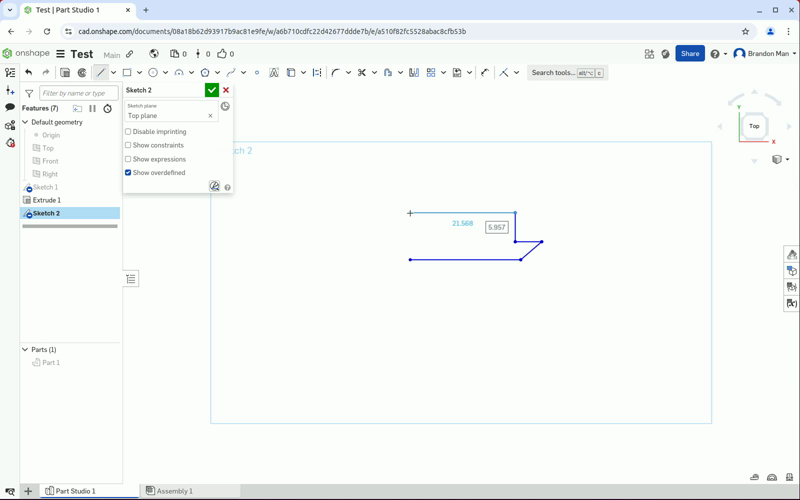
click(410, 212)
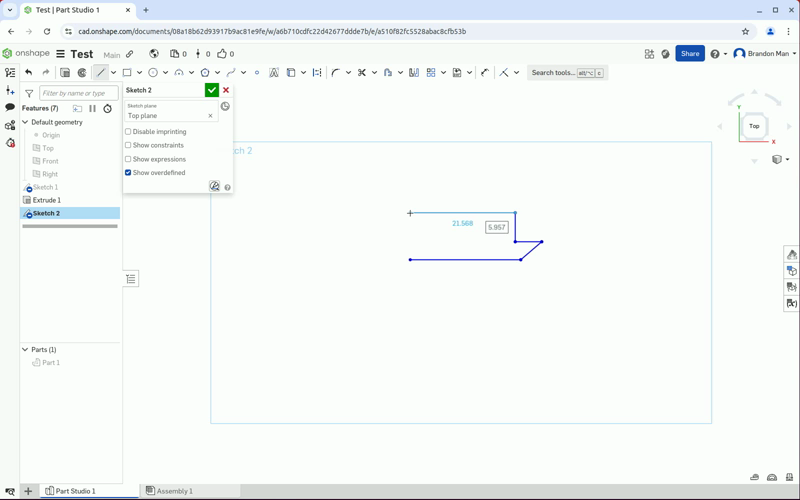
key_up(shift)
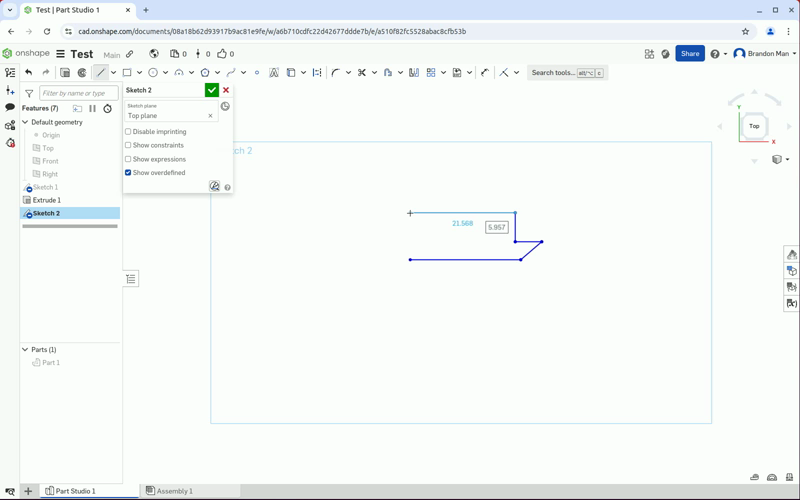
mouse_move(440, 212)
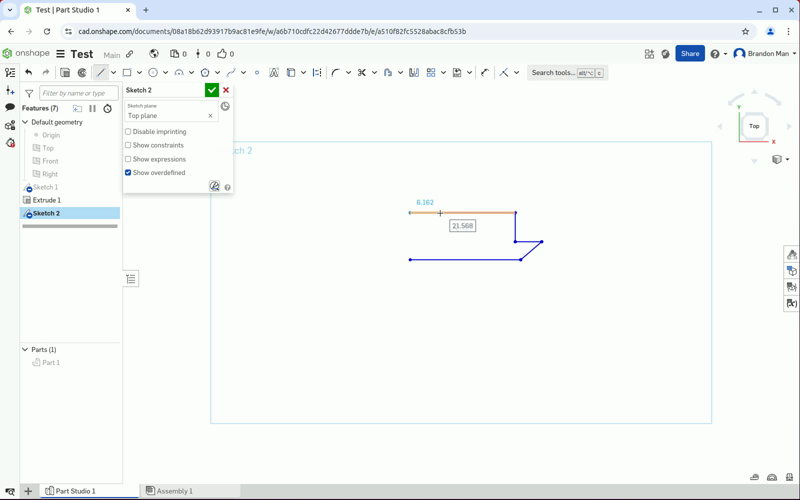
key_down(shift)
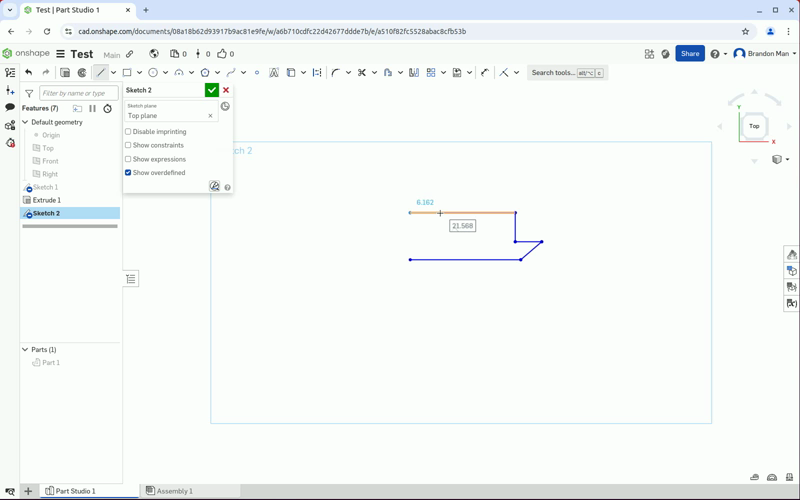
mouse_move(410, 259)
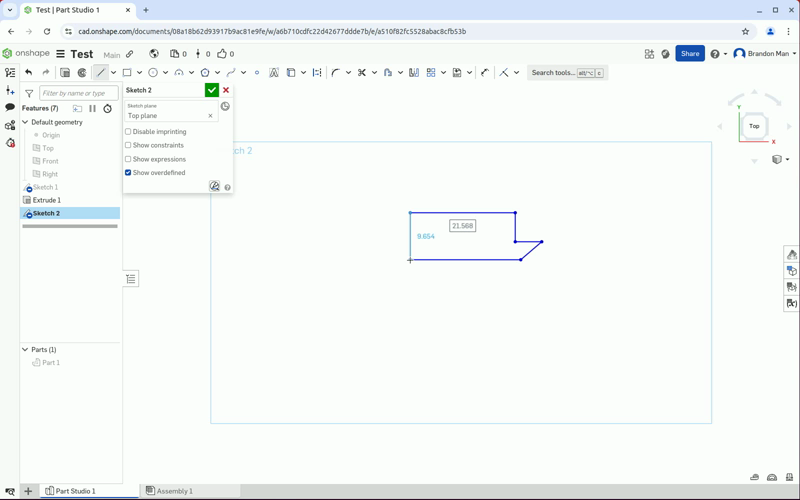
key_up(shift)
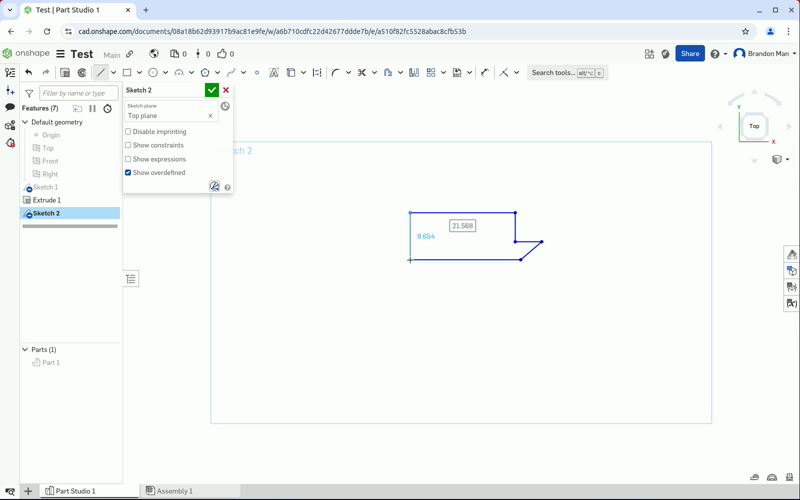
click(410, 259)
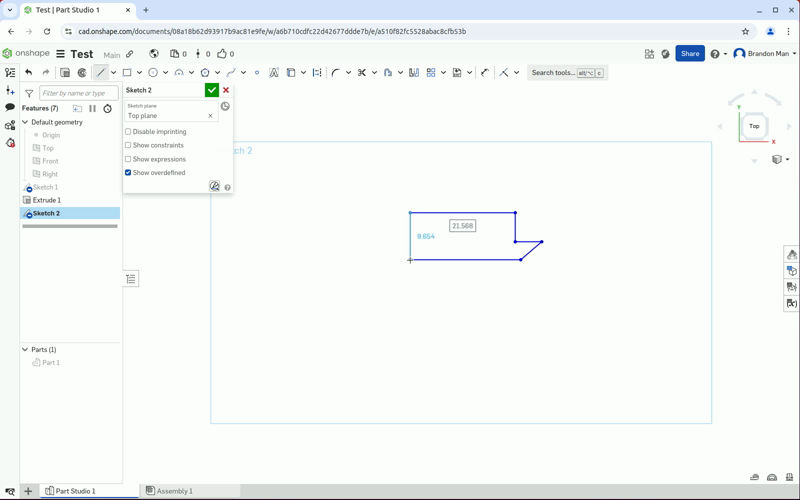
key(esc)
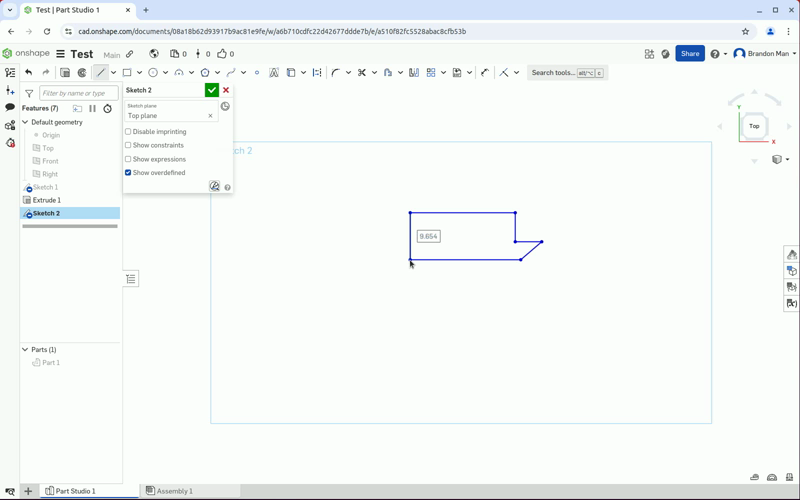
key(l)
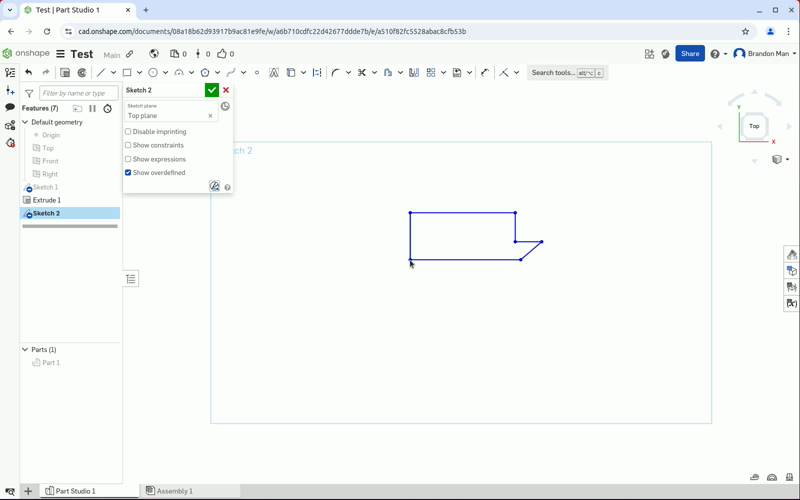
key_down(shift)
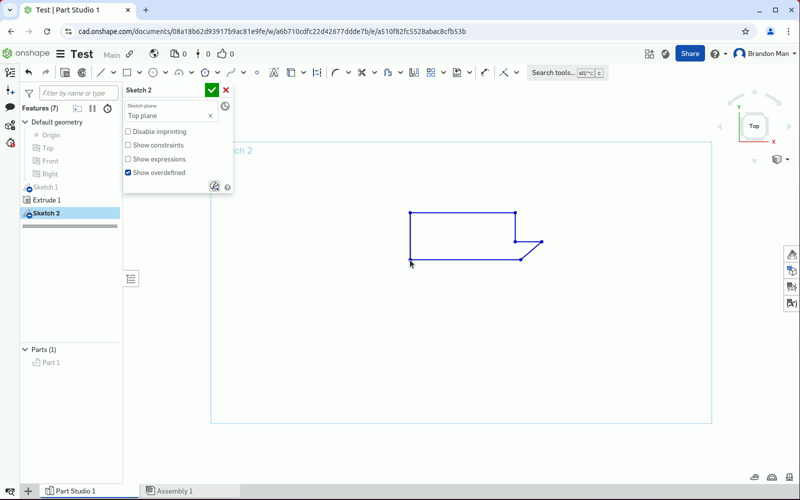
mouse_move(426, 243)
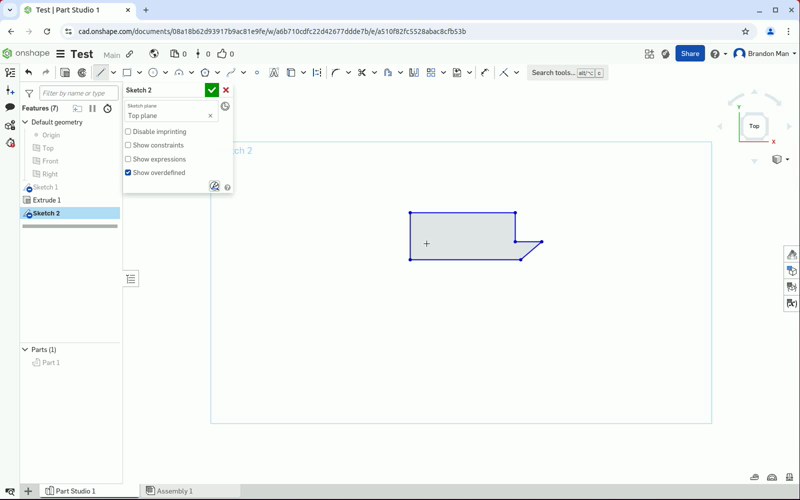
click(426, 243)
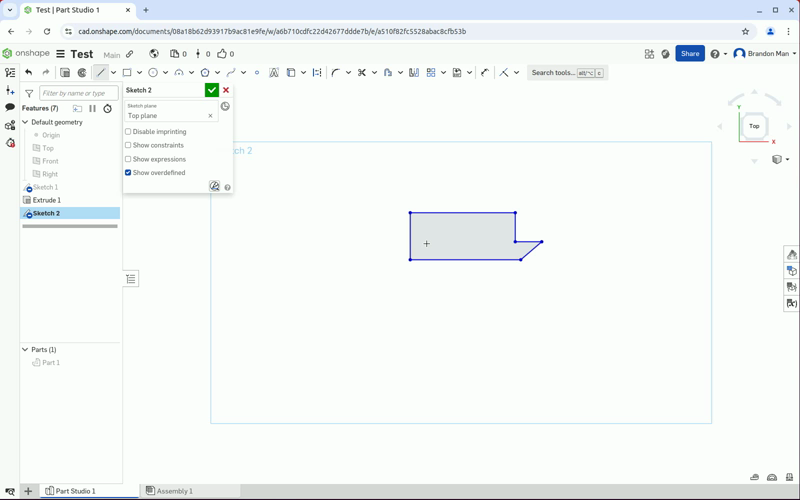
key_up(shift)
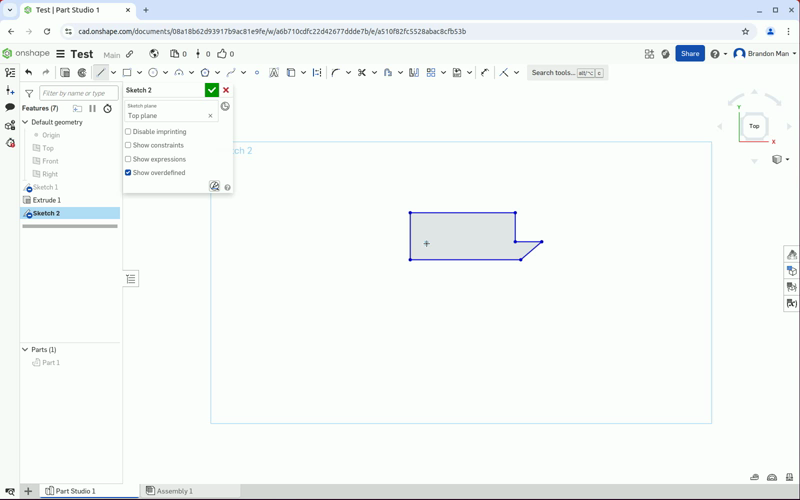
key_down(shift)
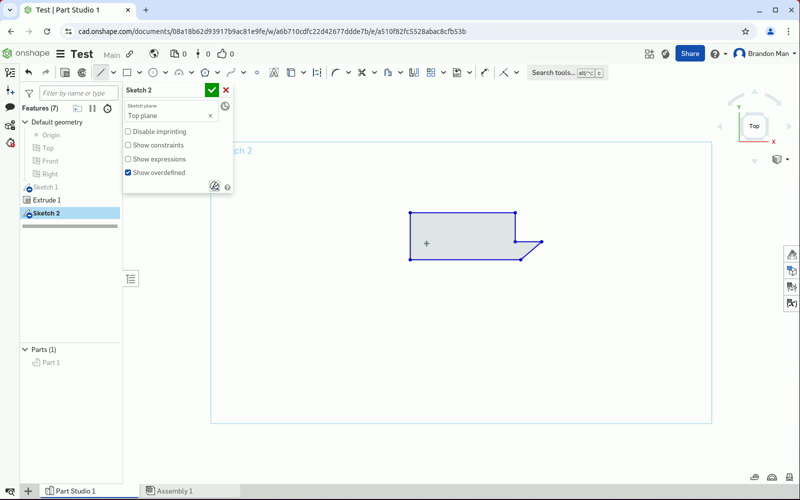
mouse_move(456, 243)
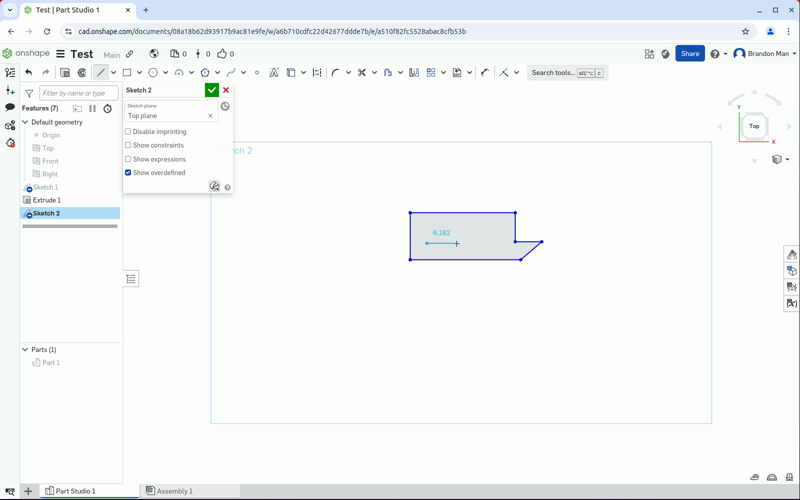
mouse_move(467, 243)
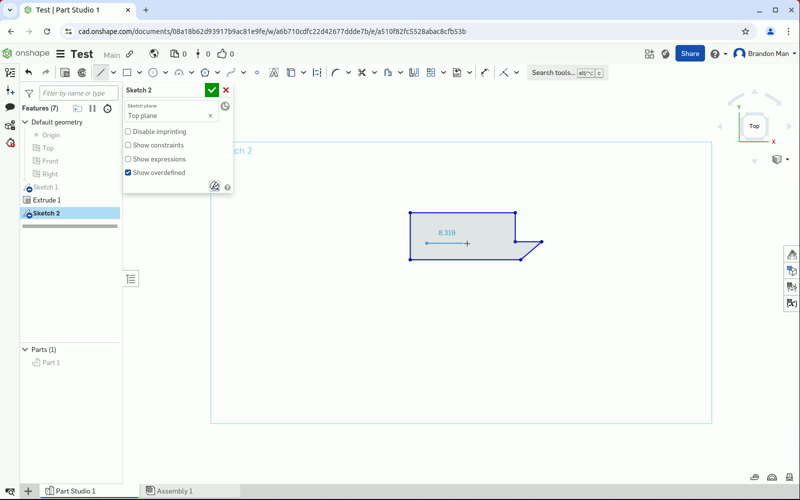
click(467, 243)
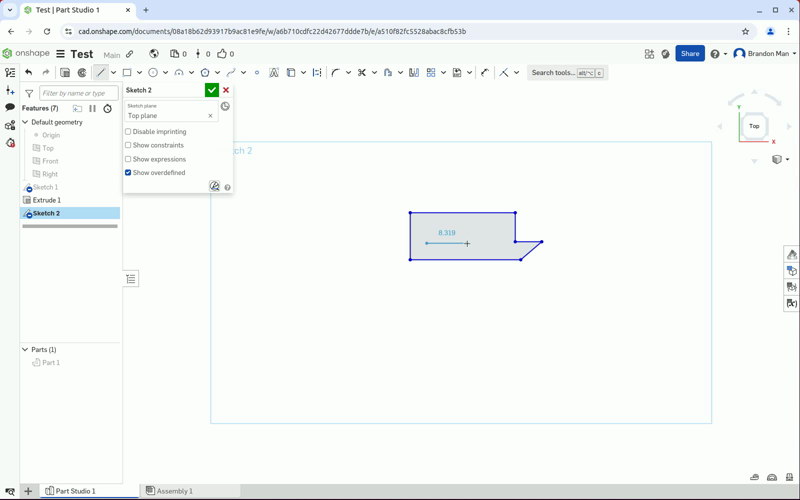
key_up(shift)
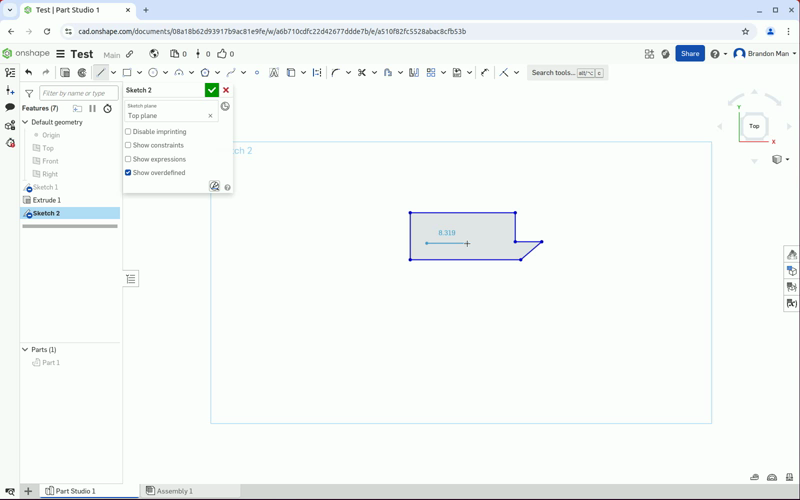
key(esc)
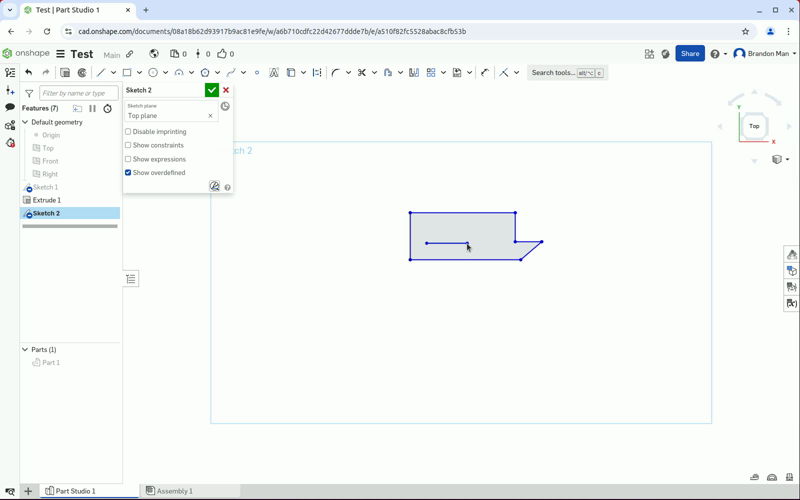
key(a)
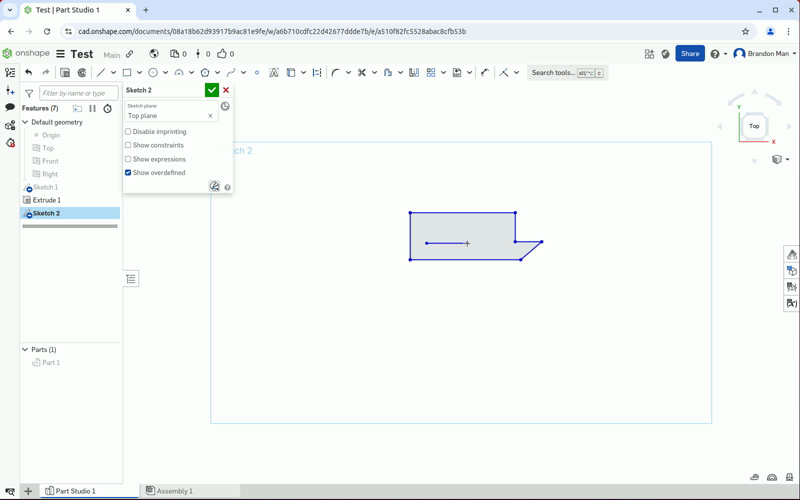
mouse_move(467, 243)
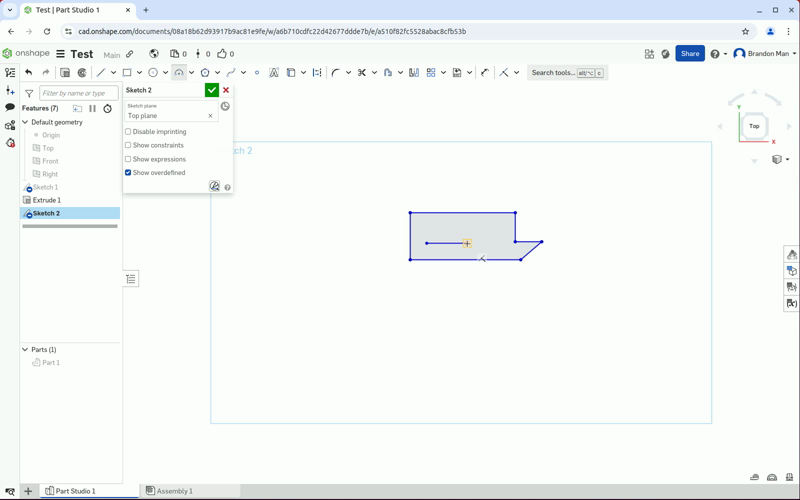
click(467, 243)
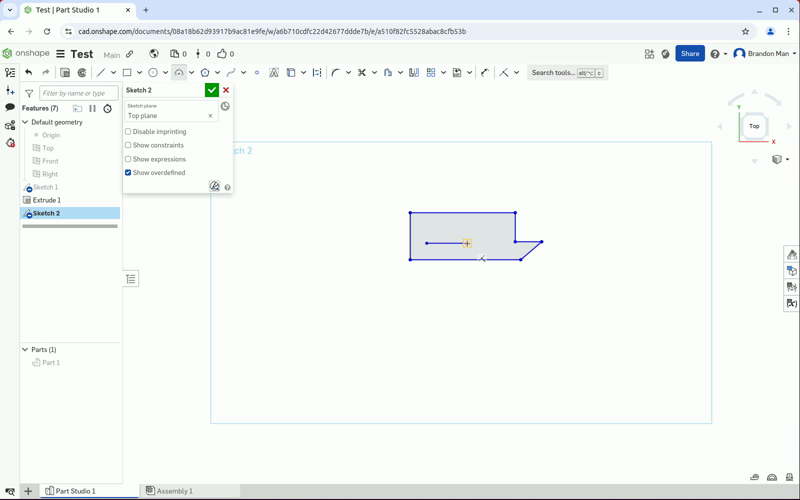
key_down(shift)
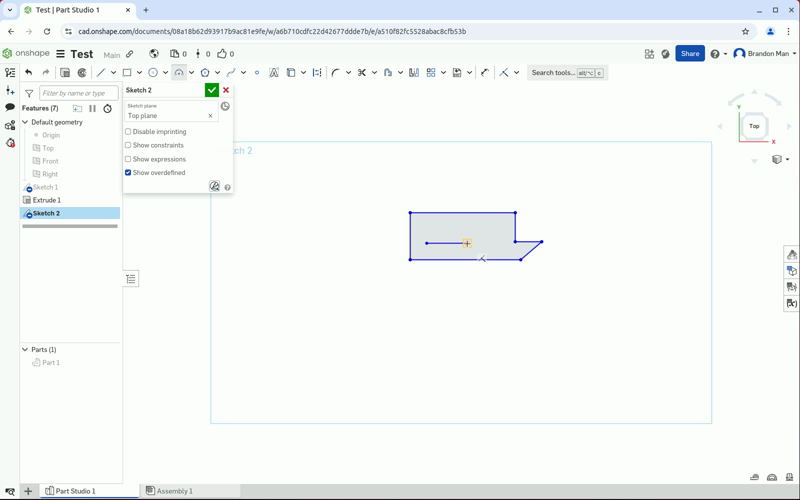
mouse_move(467, 223)
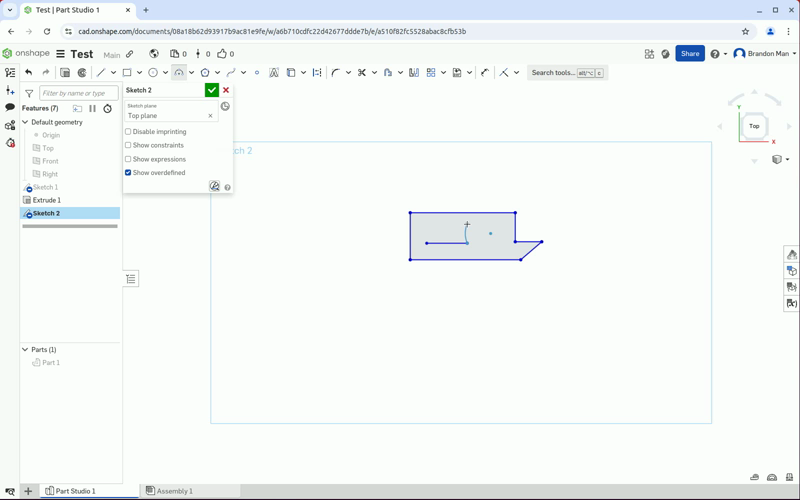
click(467, 223)
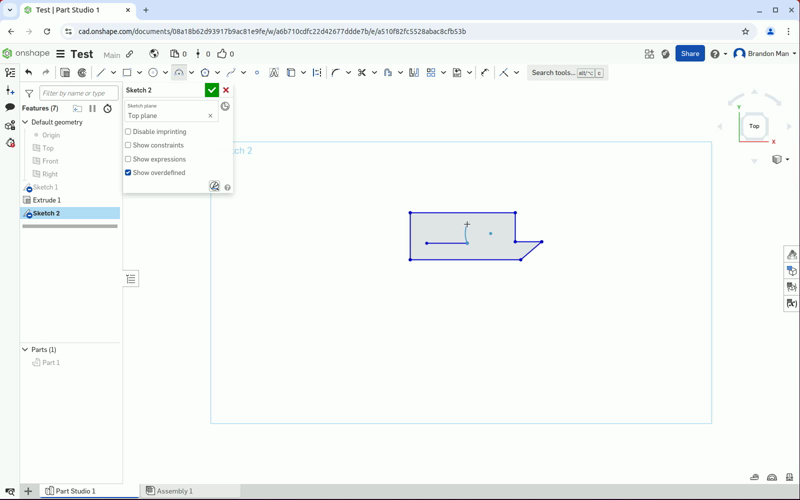
mouse_move(476, 233)
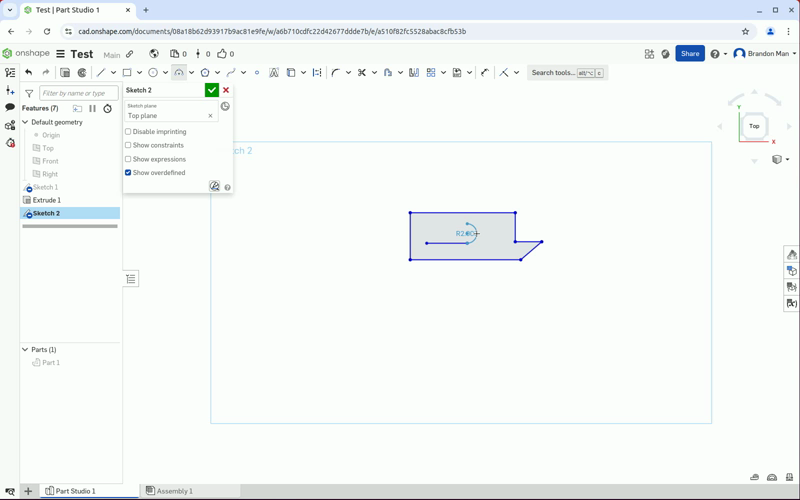
click(476, 233)
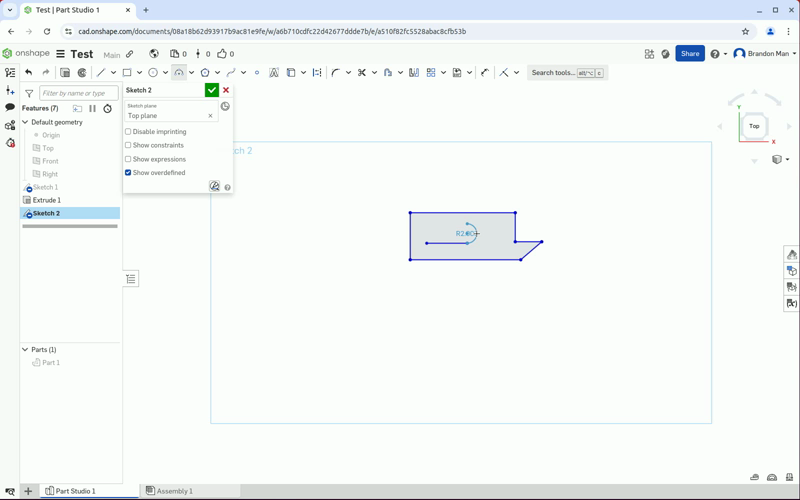
key_up(shift)
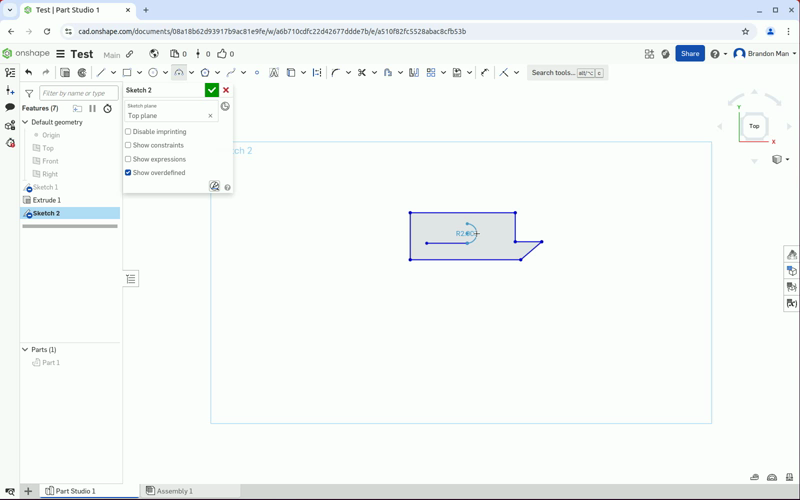
key(esc)
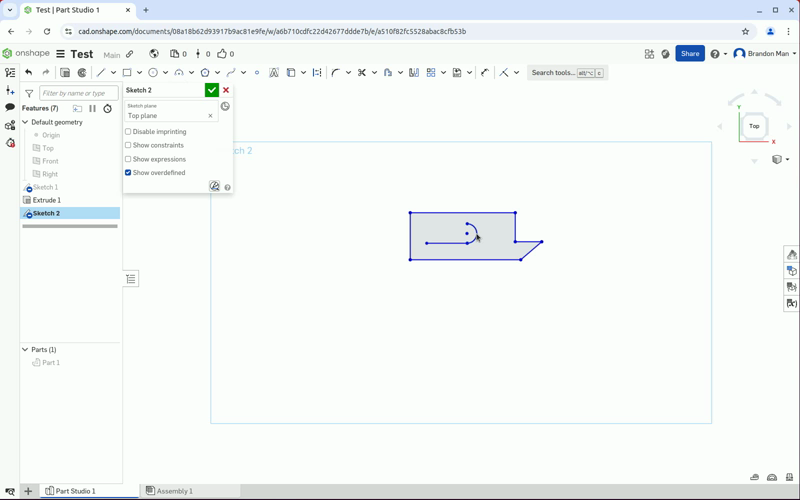
key(l)
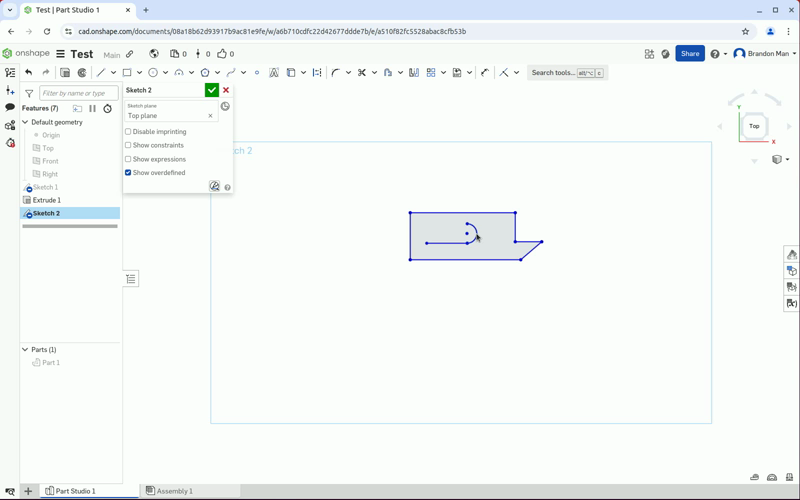
mouse_move(467, 223)
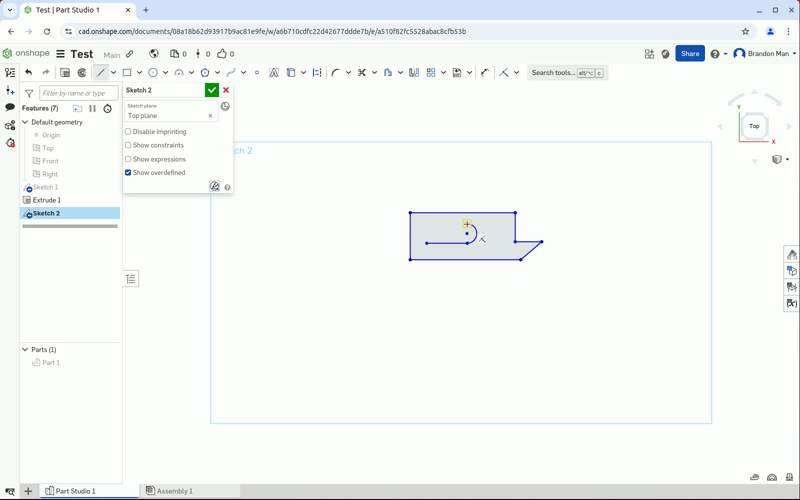
click(467, 223)
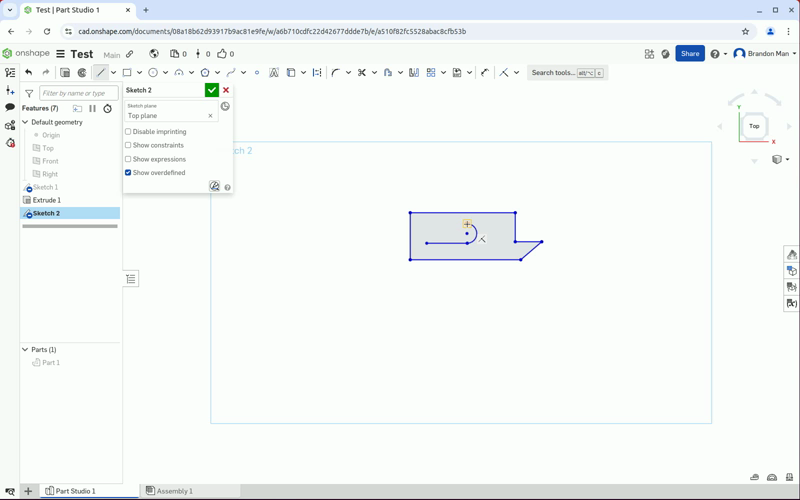
key_down(shift)
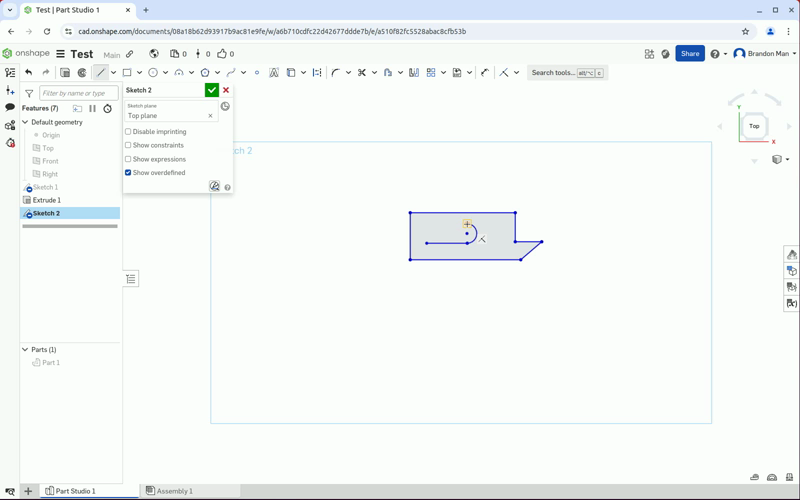
mouse_move(497, 223)
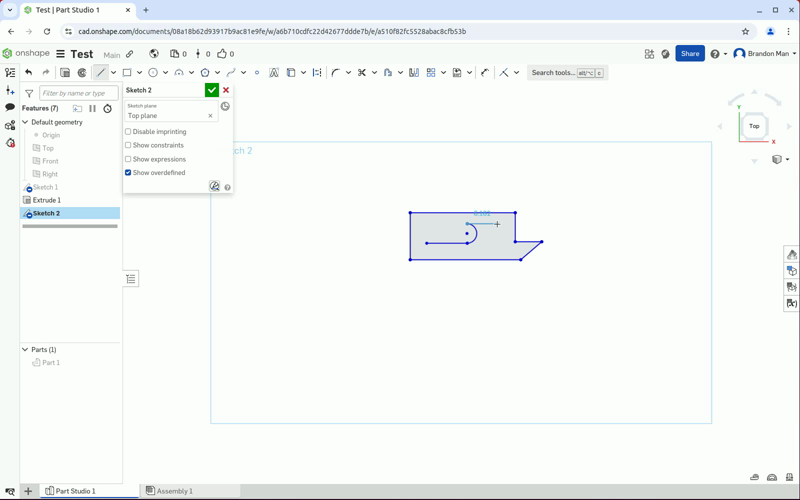
mouse_move(426, 223)
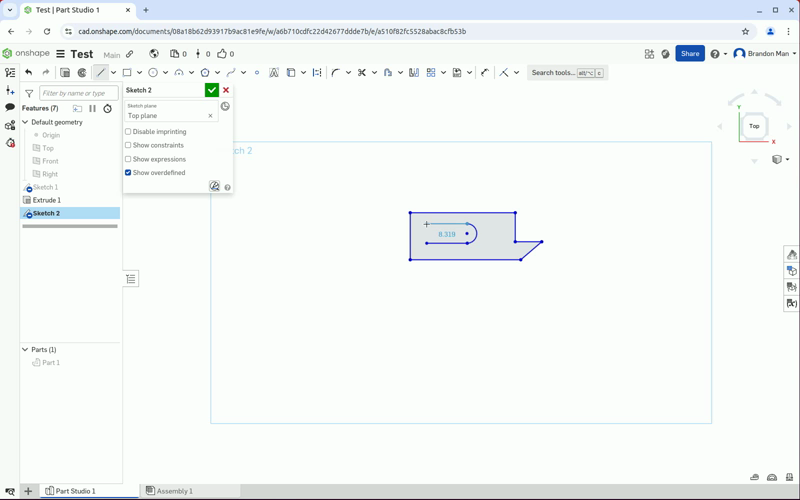
click(426, 223)
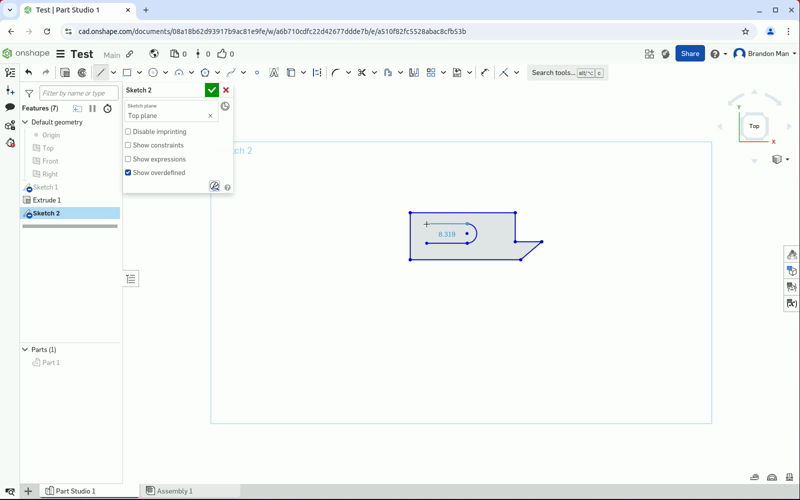
key_up(shift)
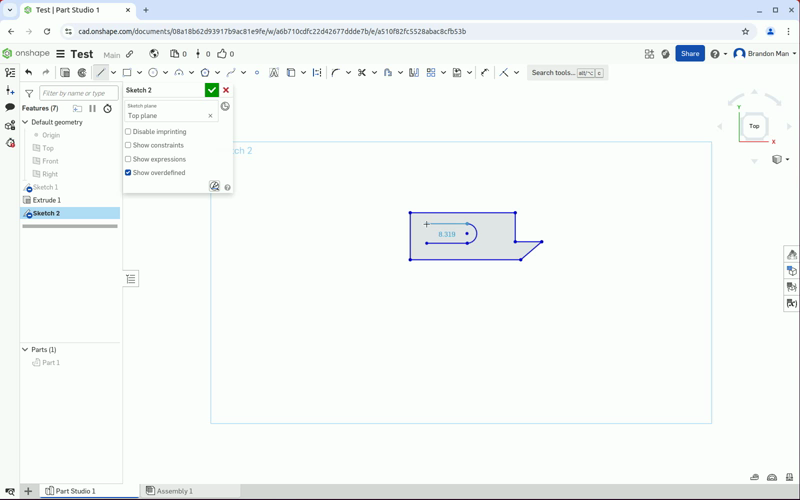
key(esc)
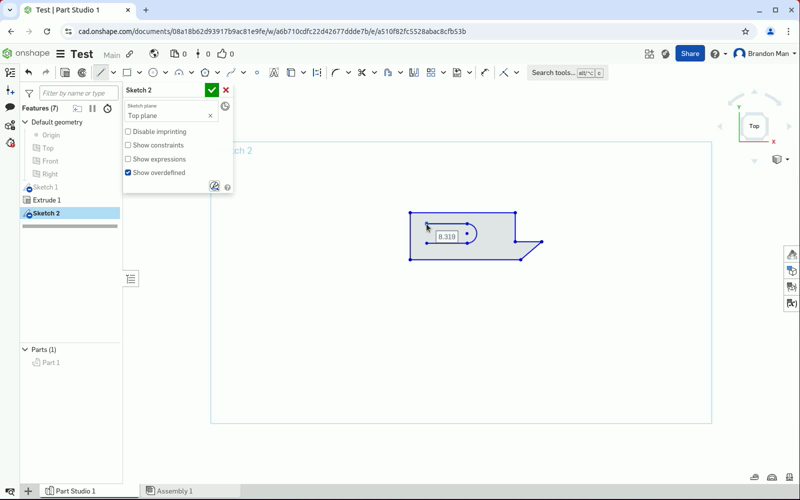
key(a)
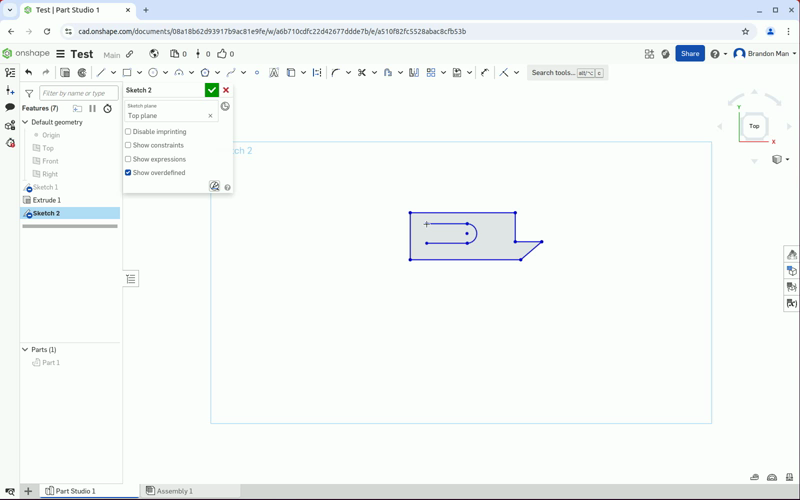
mouse_move(426, 223)
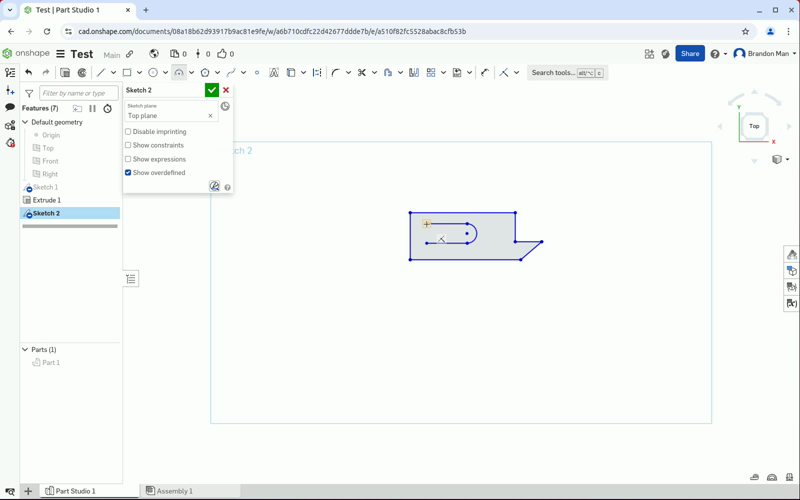
click(426, 223)
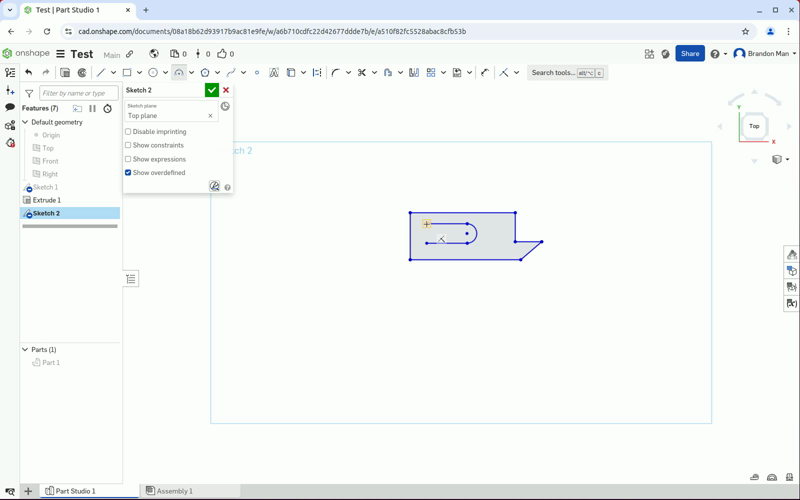
mouse_move(426, 243)
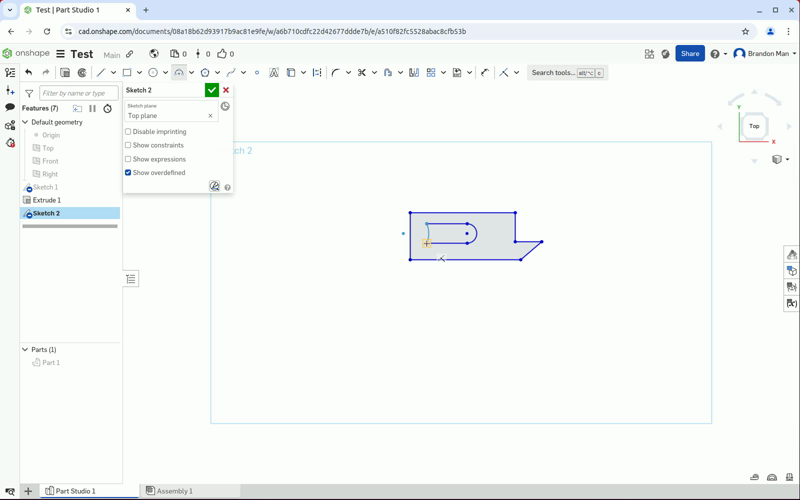
click(426, 243)
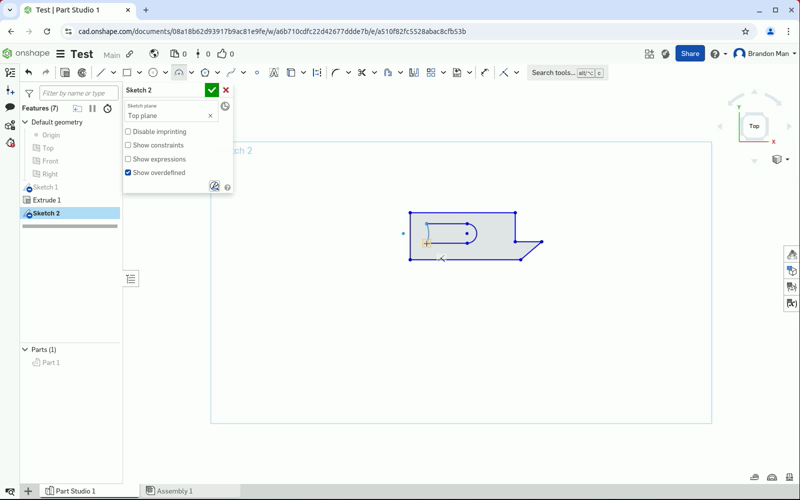
key_down(shift)
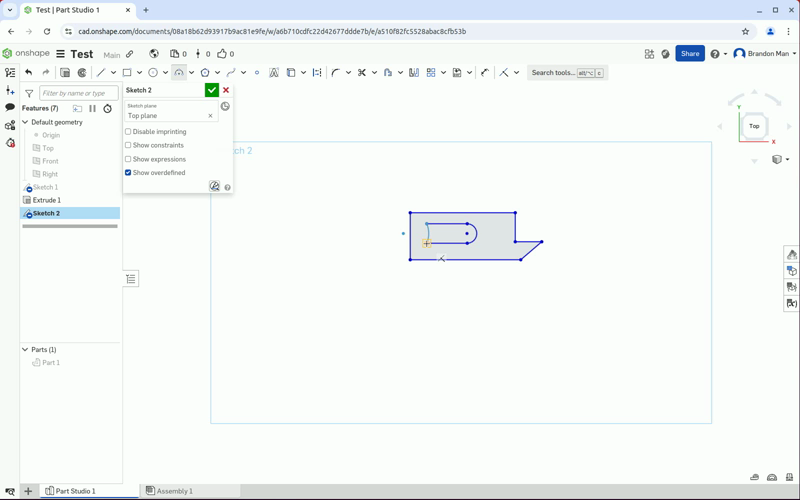
mouse_move(417, 233)
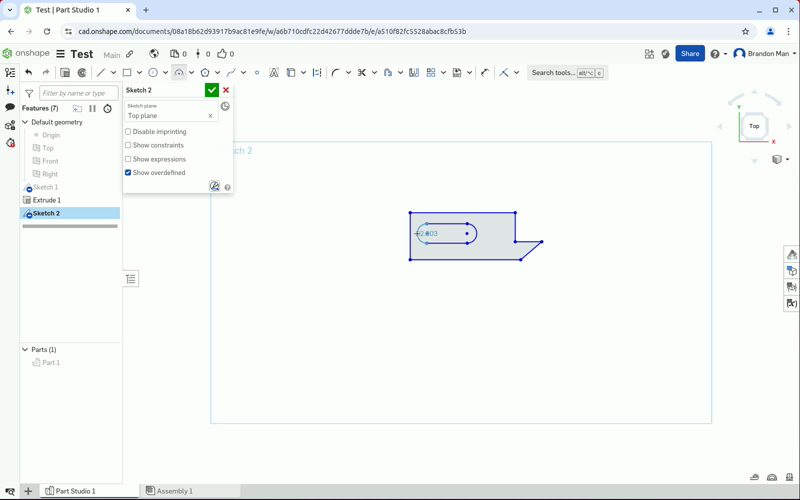
click(417, 233)
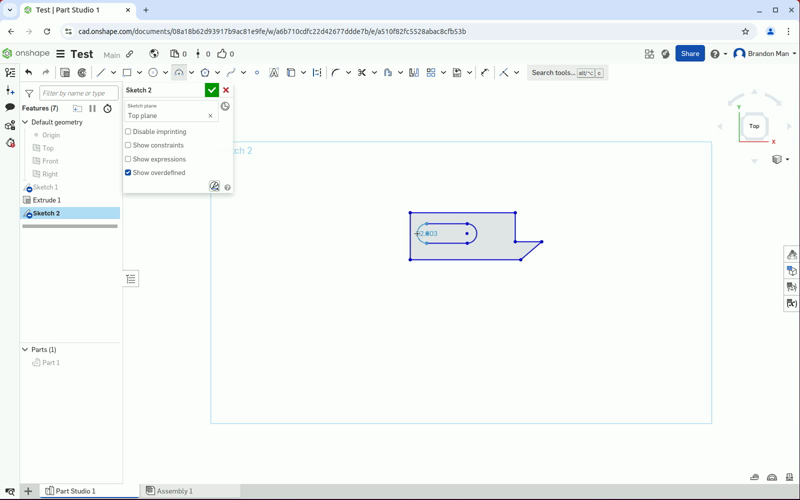
key_up(shift)
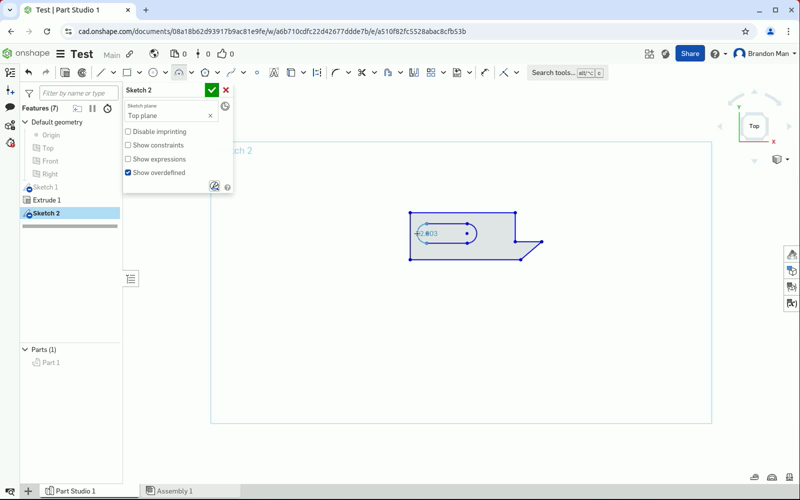
key(esc)
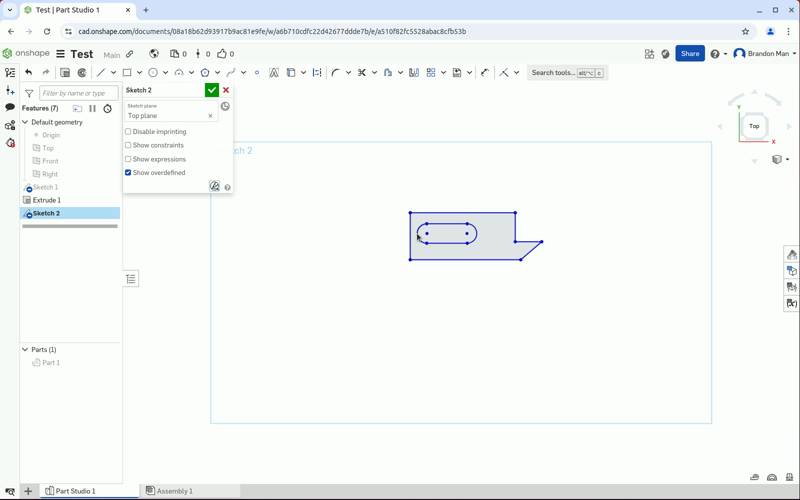
mouse_move(489, 243)
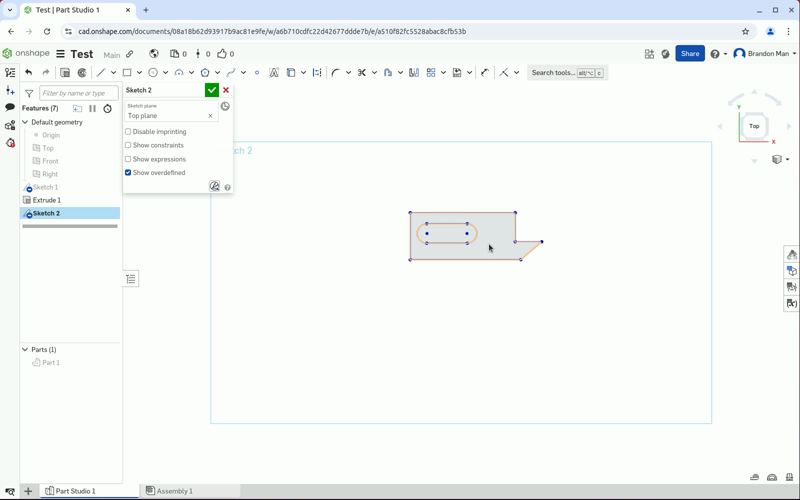
click(489, 243)
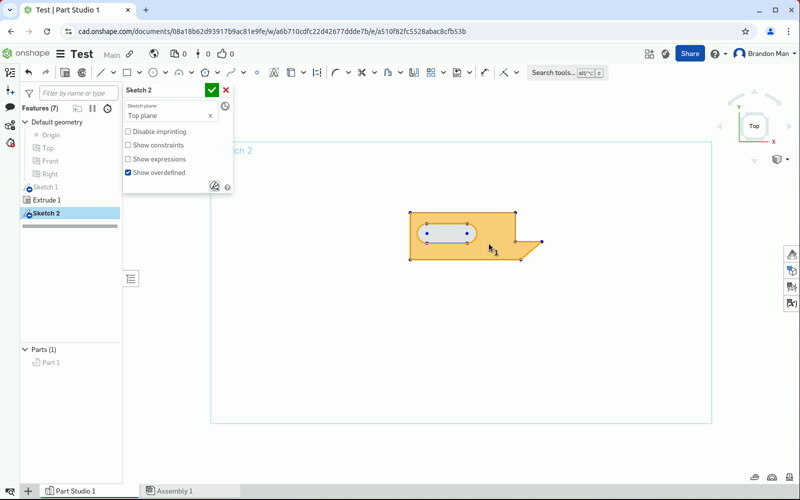
mouse_move(73, 352)
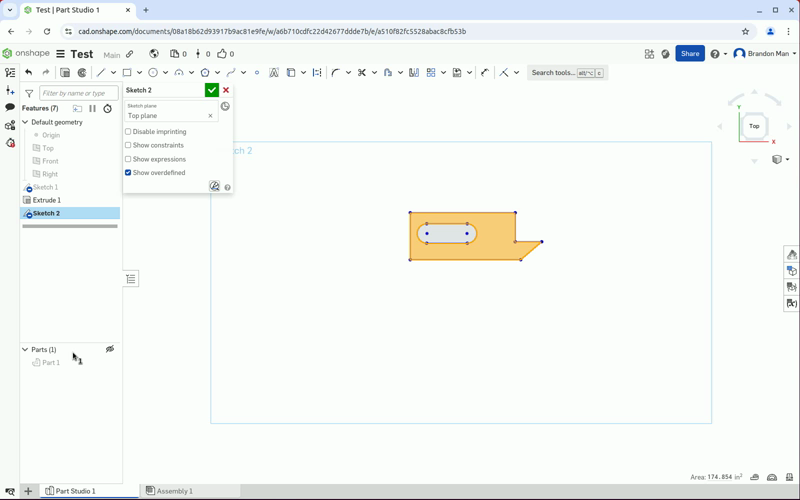
key(shift+y)
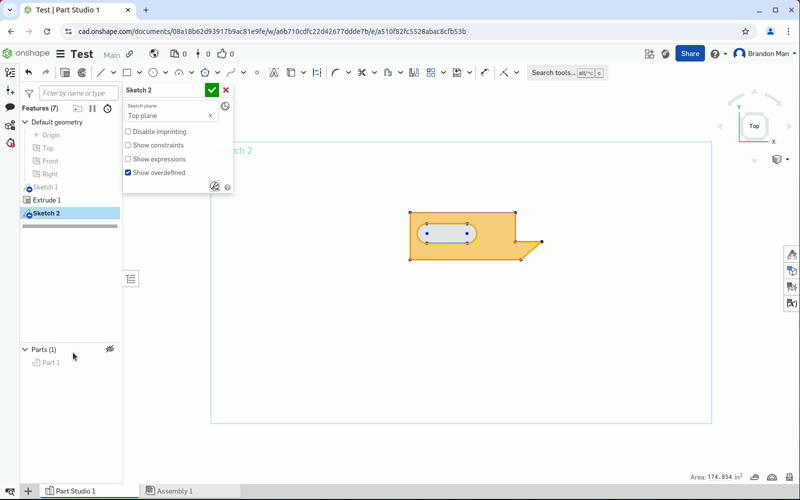
key(shift+e)
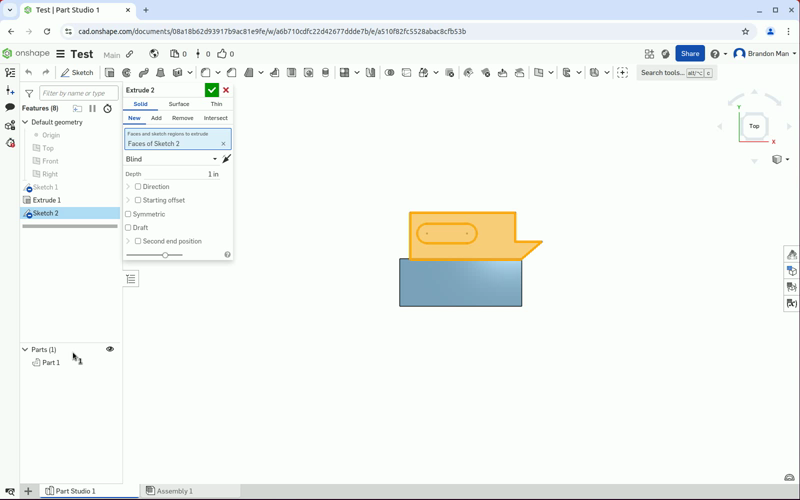
mouse_move(143, 106)
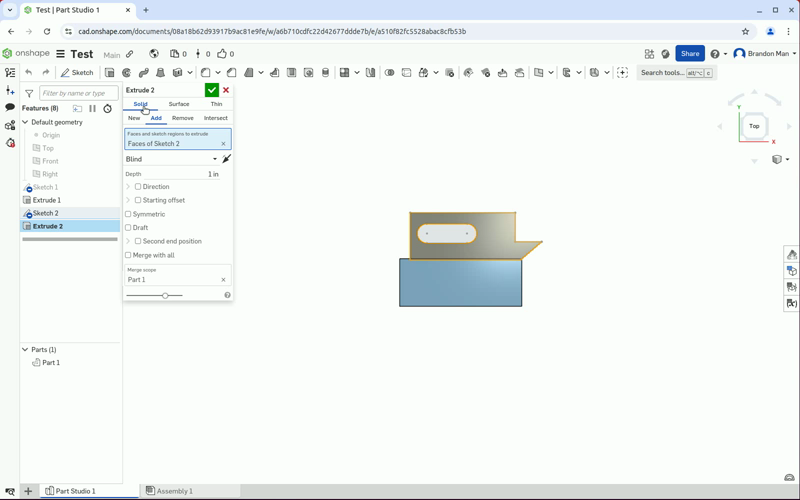
click(143, 106)
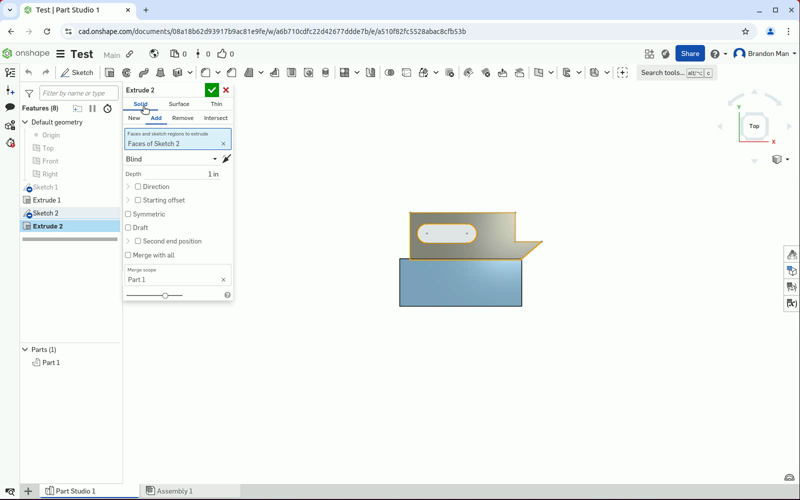
mouse_move(137, 120)
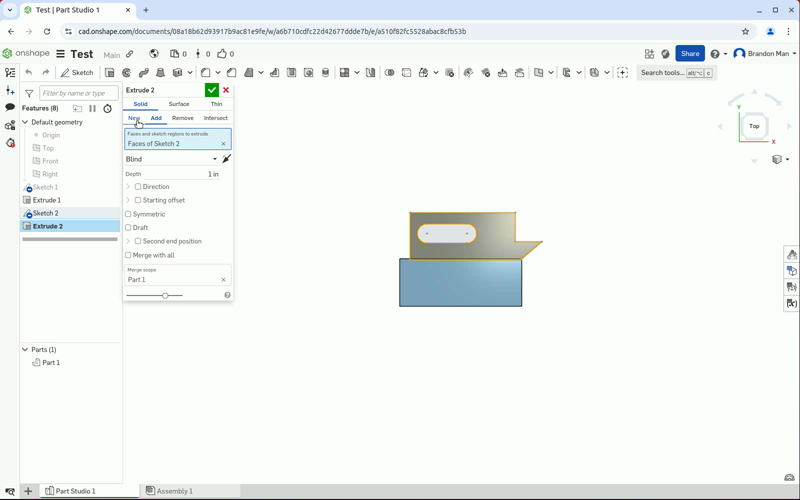
click(137, 120)
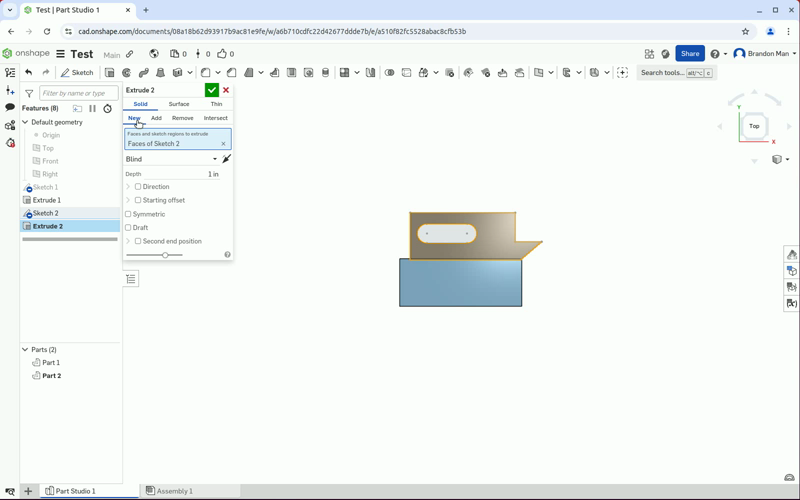
key(tab, 4)
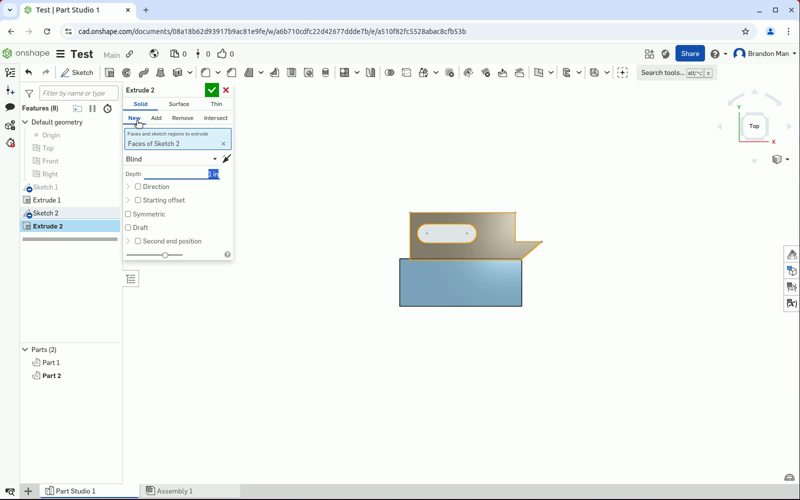
text(4.332)
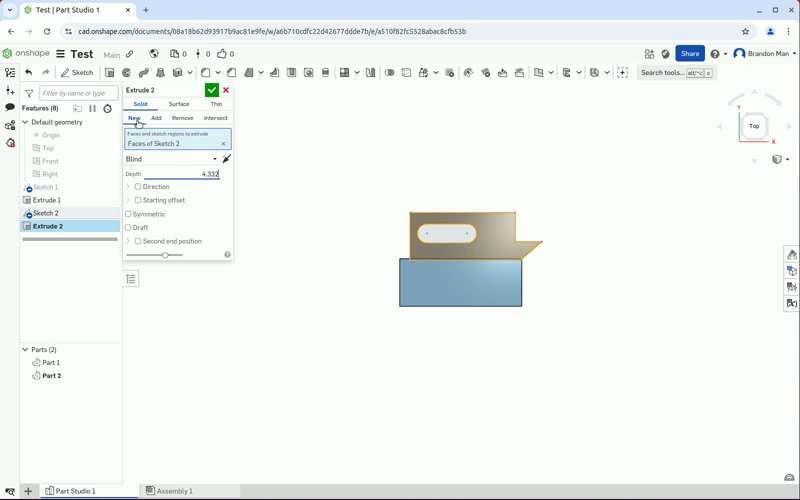
key(tab, 3)
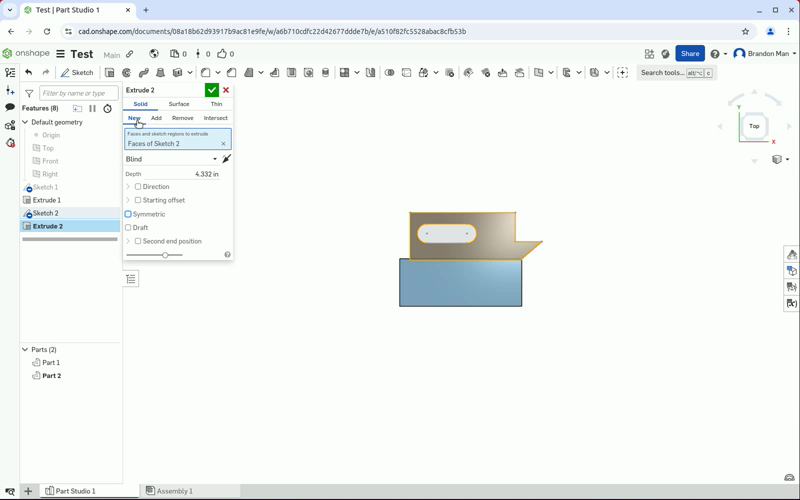
key(space)
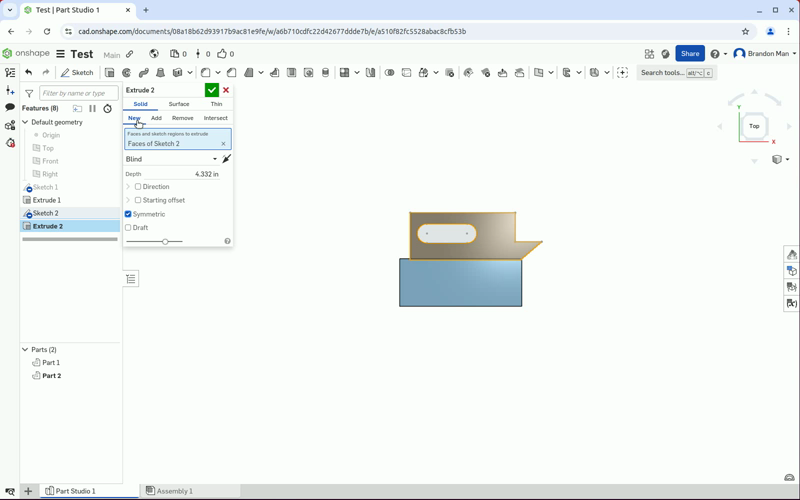
key(enter)
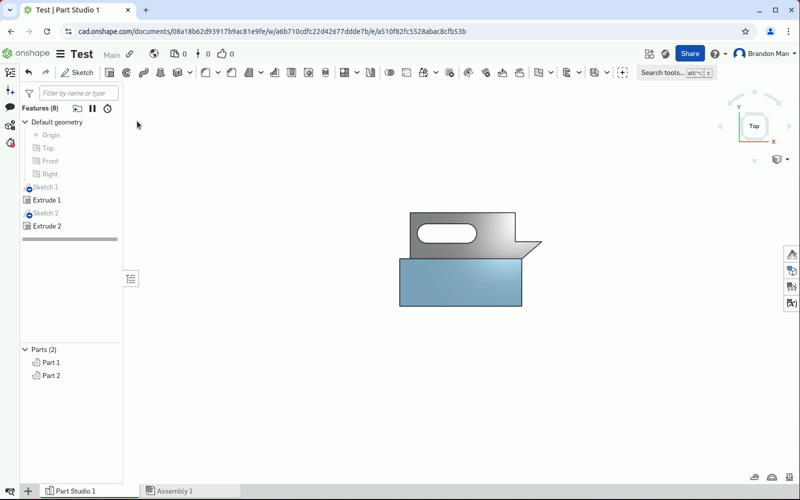
key(shift+h)
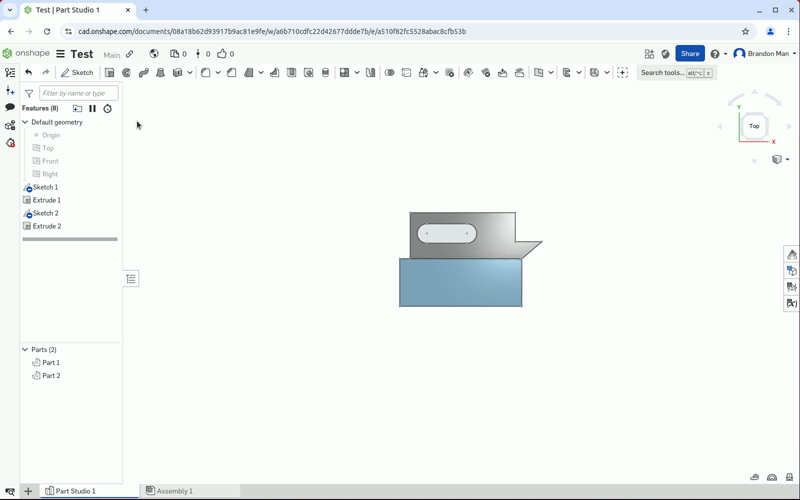
key(shift+h)
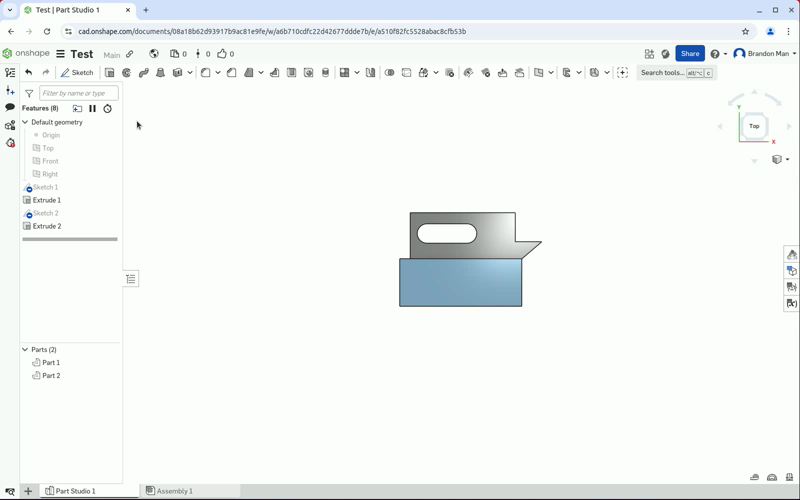
mouse_move(73, 189)
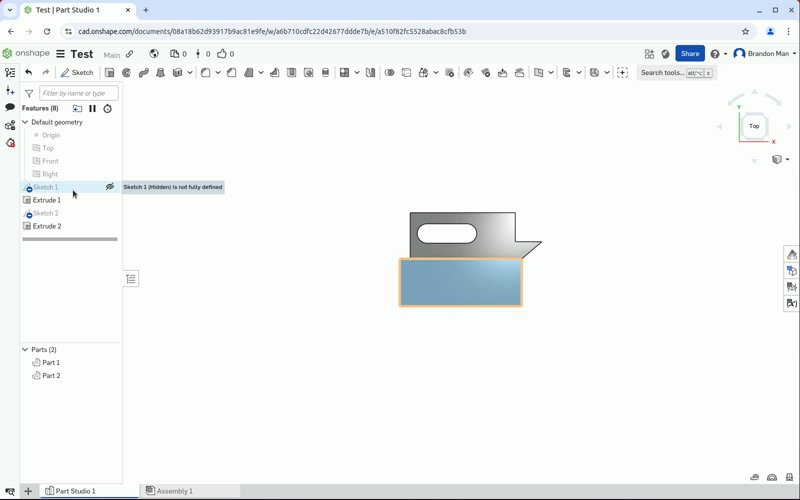
click(73, 189)
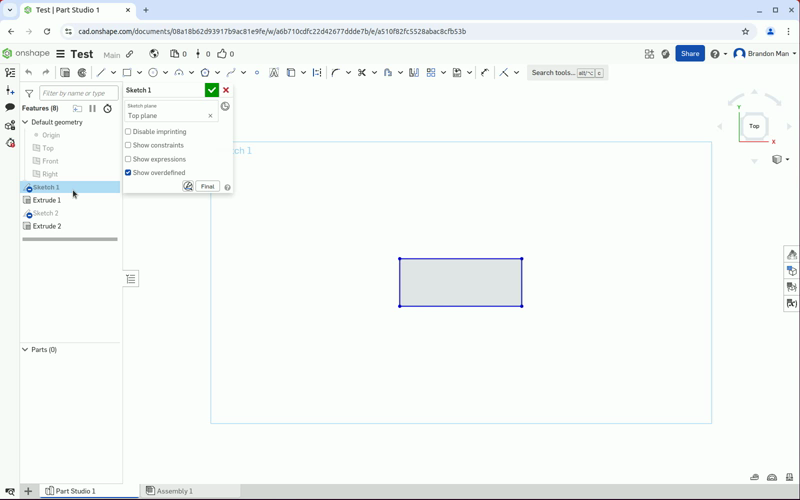
mouse_move(229, 92)
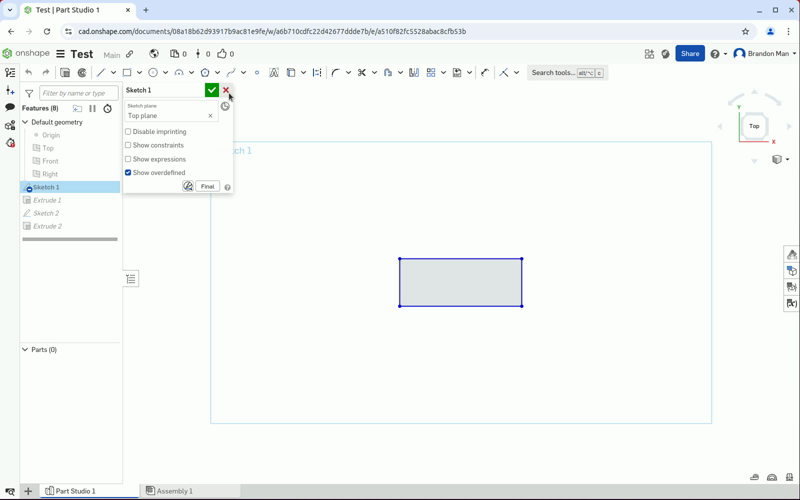
click(229, 92)
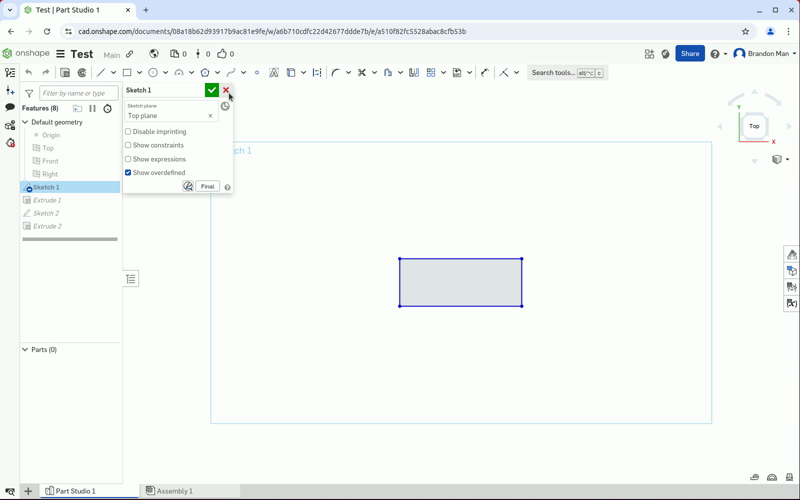
key(shift+s)
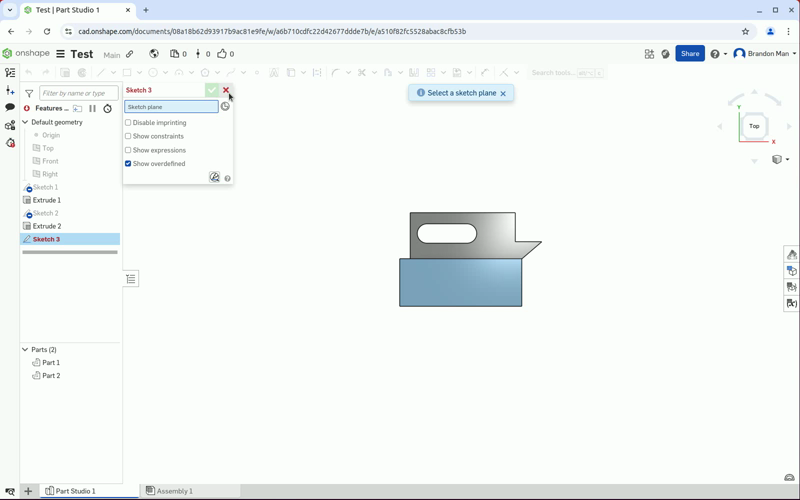
mouse_move(73, 150)
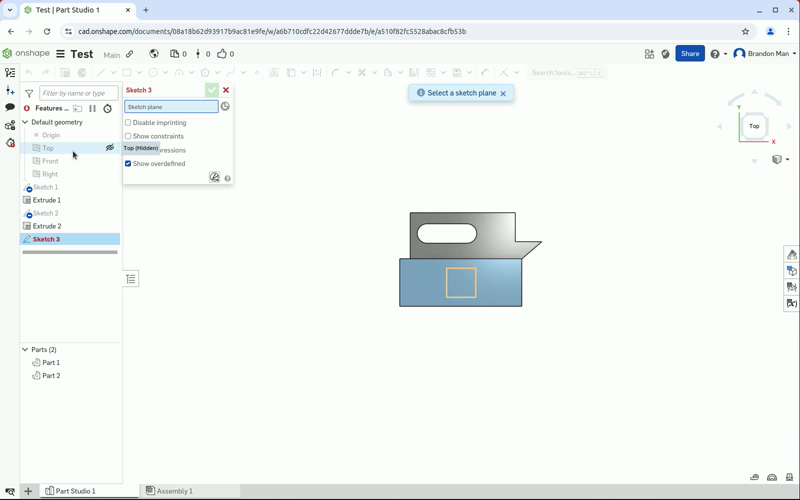
click(73, 150)
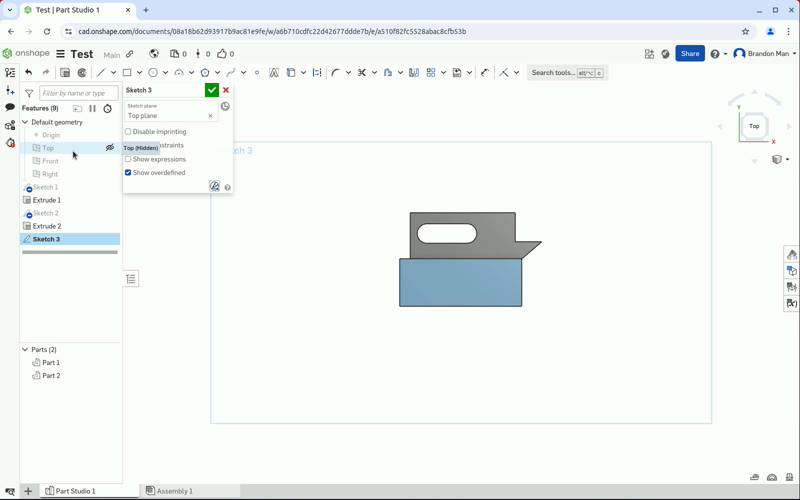
mouse_move(73, 352)
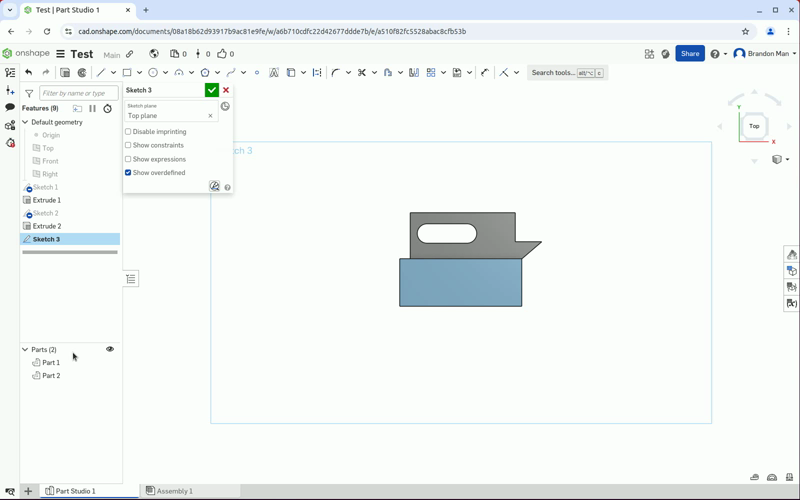
key(y)
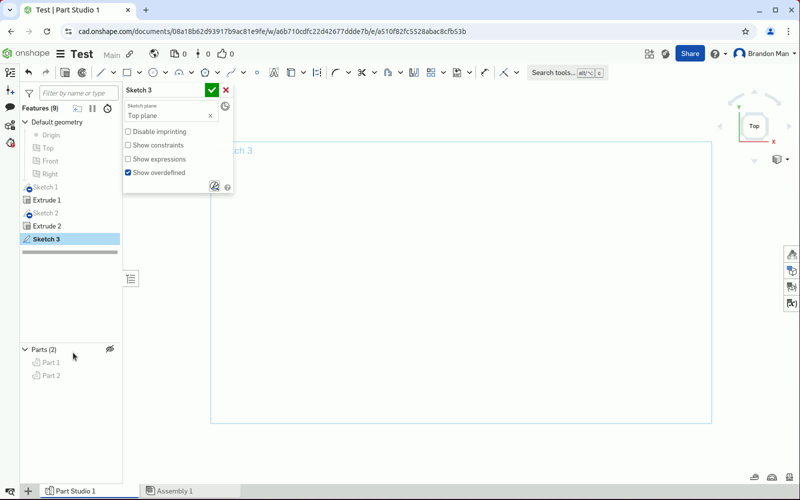
key(l)
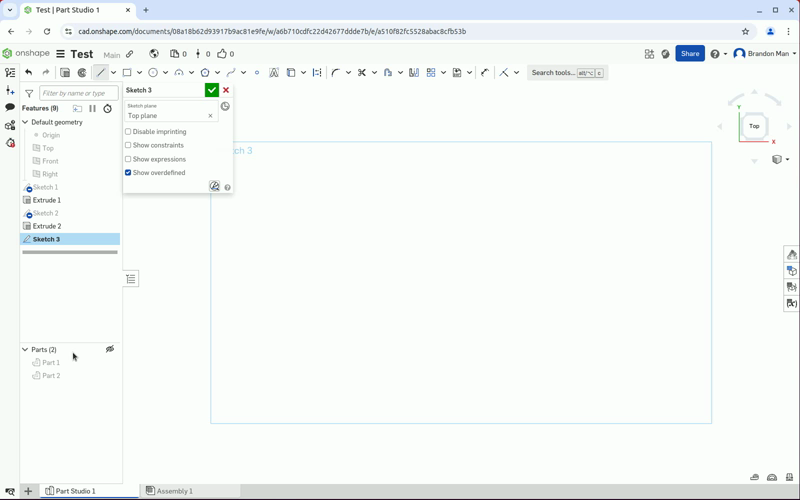
key_down(shift)
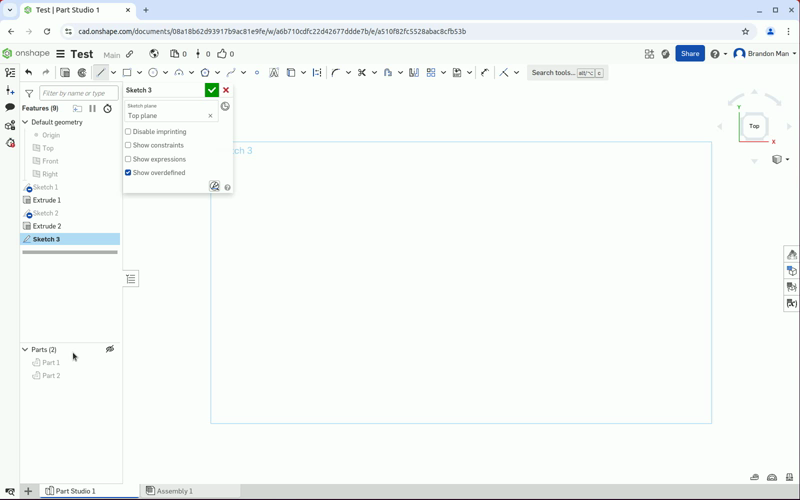
mouse_move(410, 354)
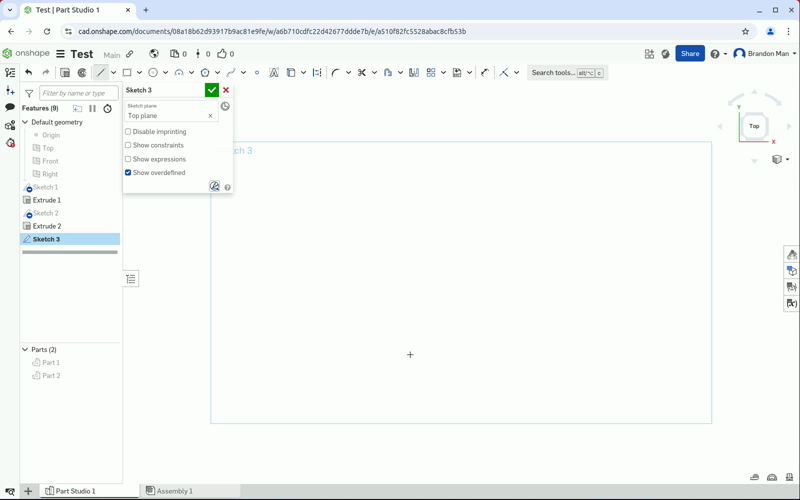
click(410, 354)
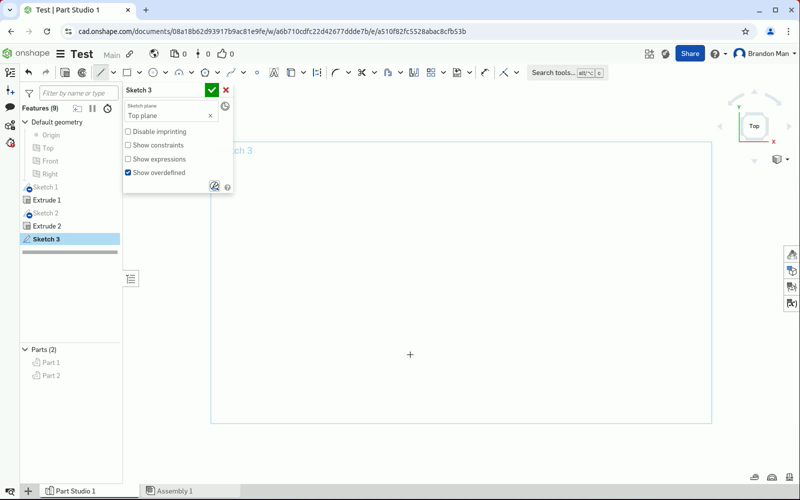
key_up(shift)
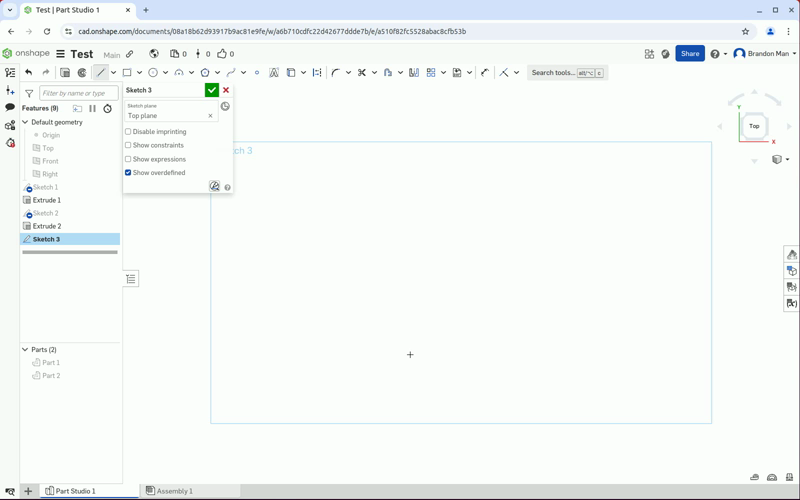
key_down(shift)
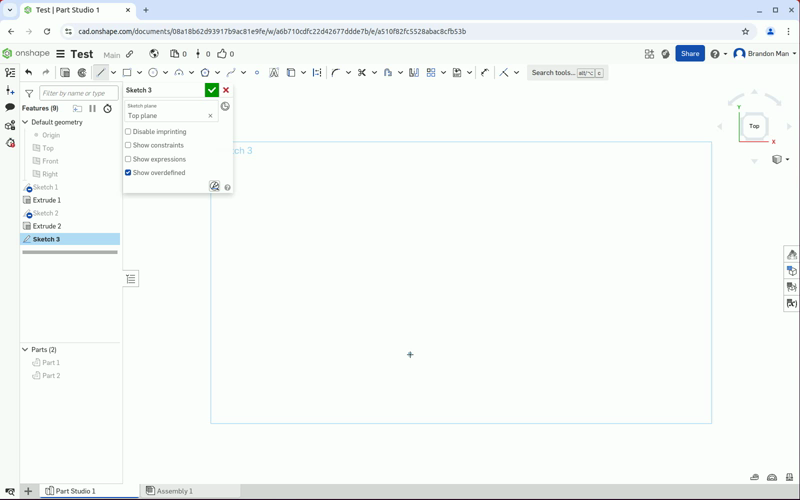
mouse_move(515, 354)
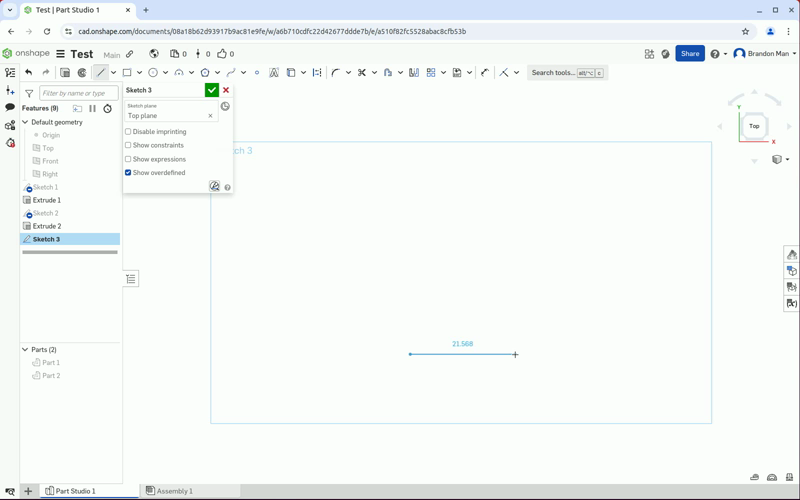
click(515, 354)
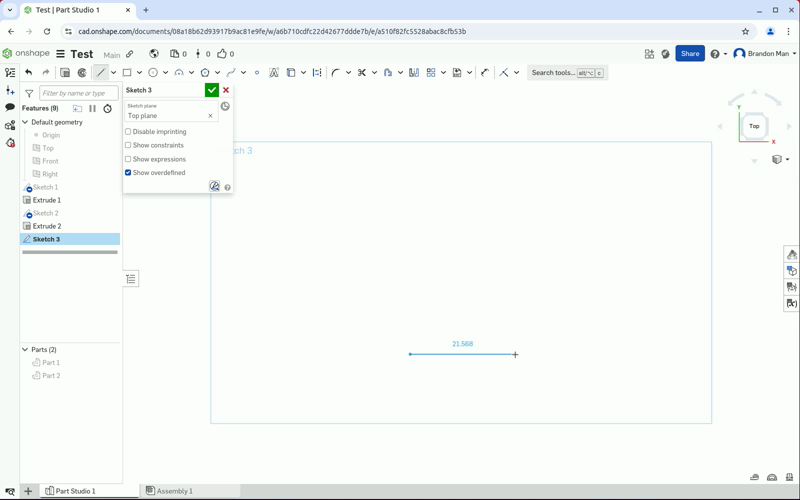
key_up(shift)
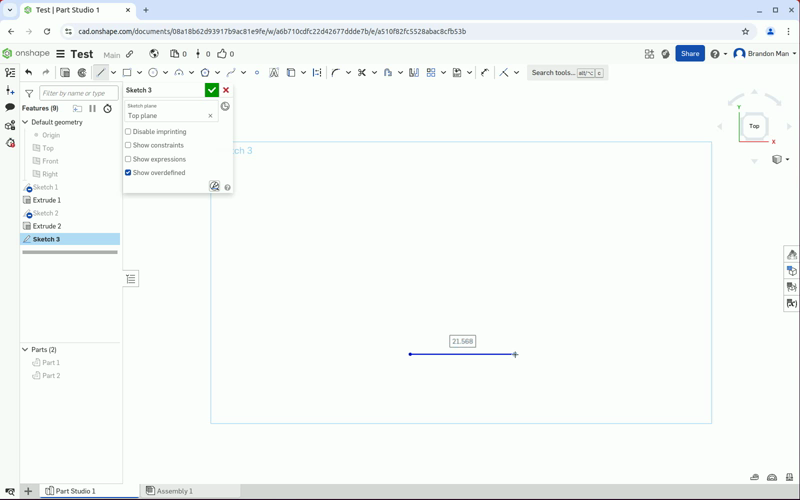
key_down(shift)
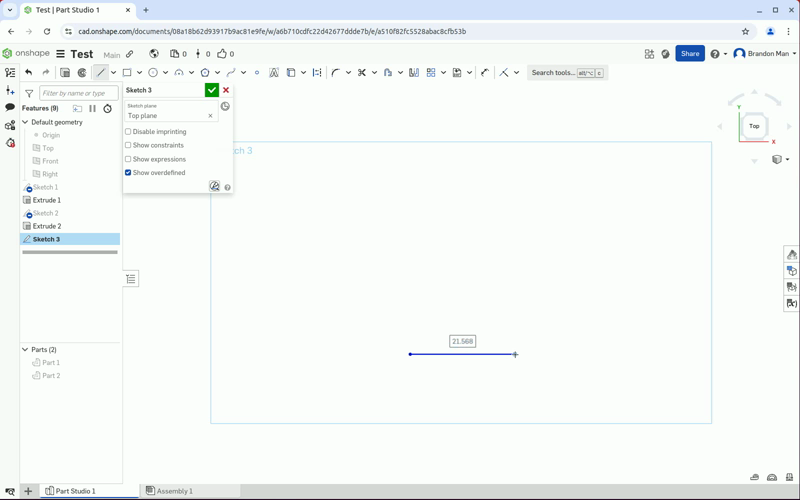
mouse_move(545, 354)
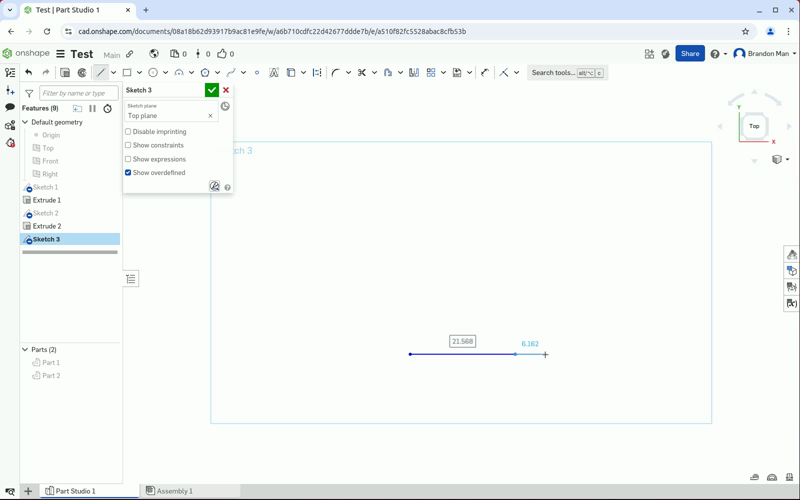
mouse_move(515, 325)
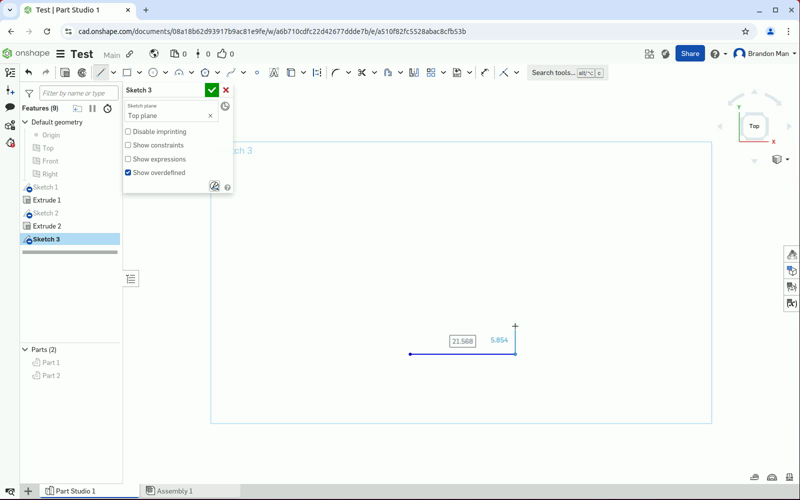
click(515, 325)
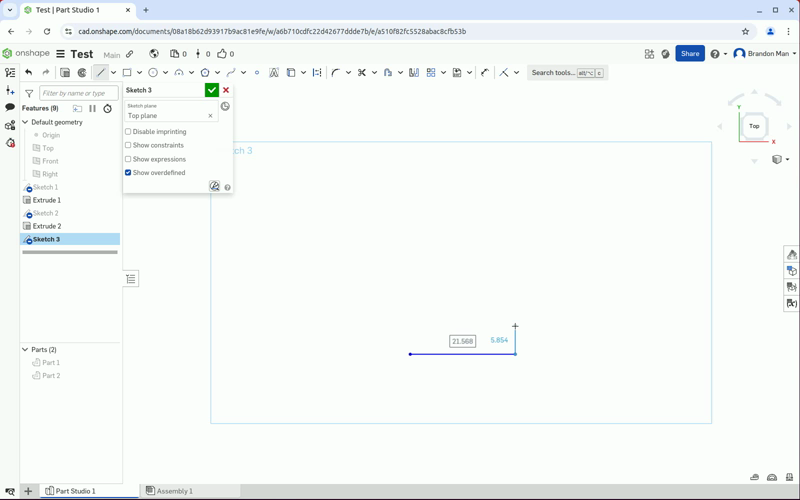
key_up(shift)
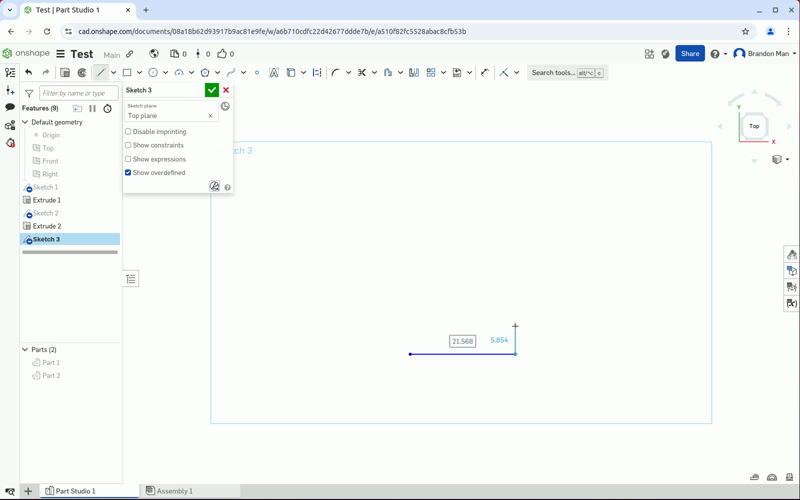
key_down(shift)
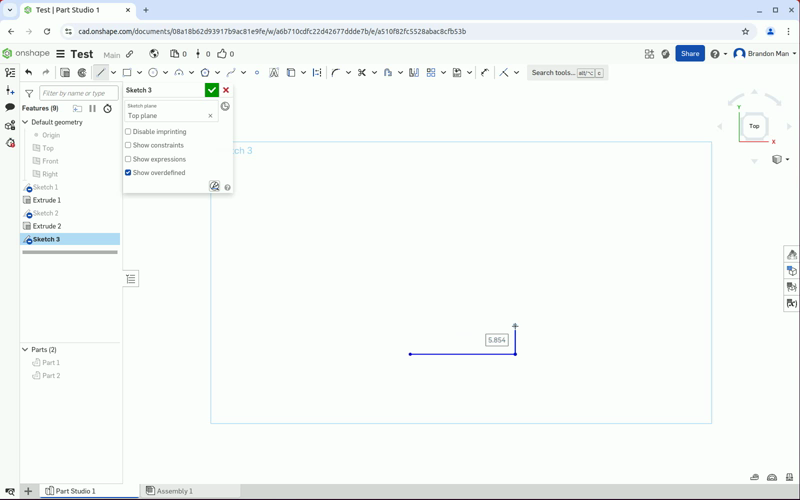
mouse_move(545, 325)
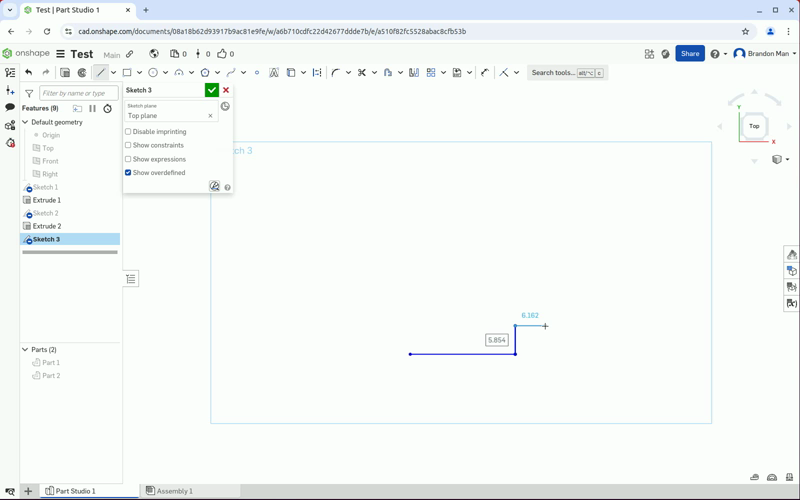
mouse_move(541, 325)
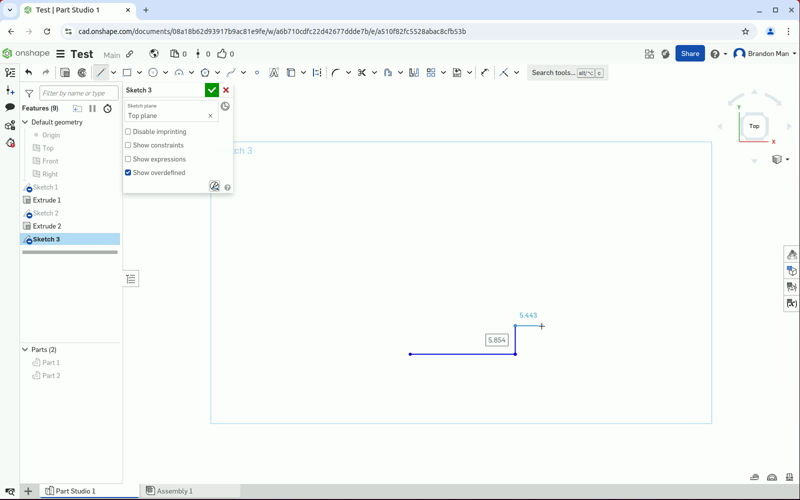
click(541, 325)
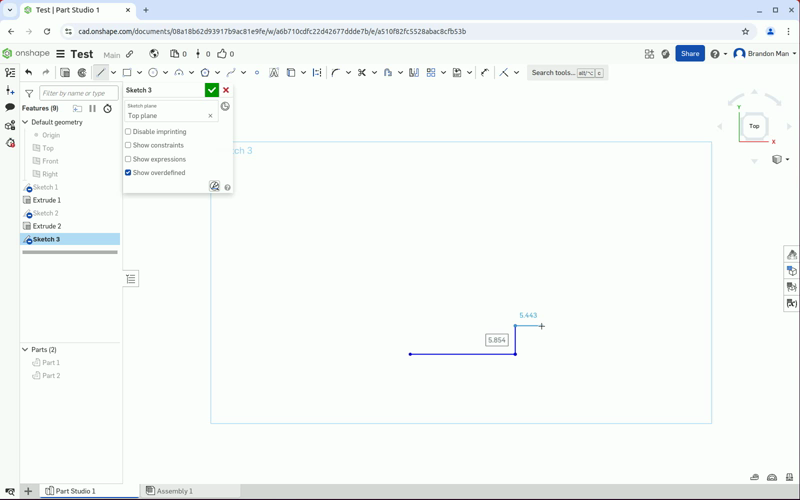
key_up(shift)
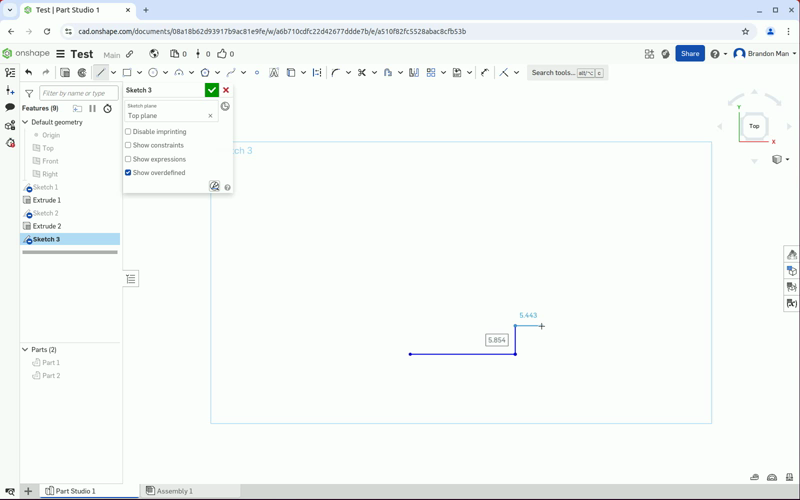
key_down(shift)
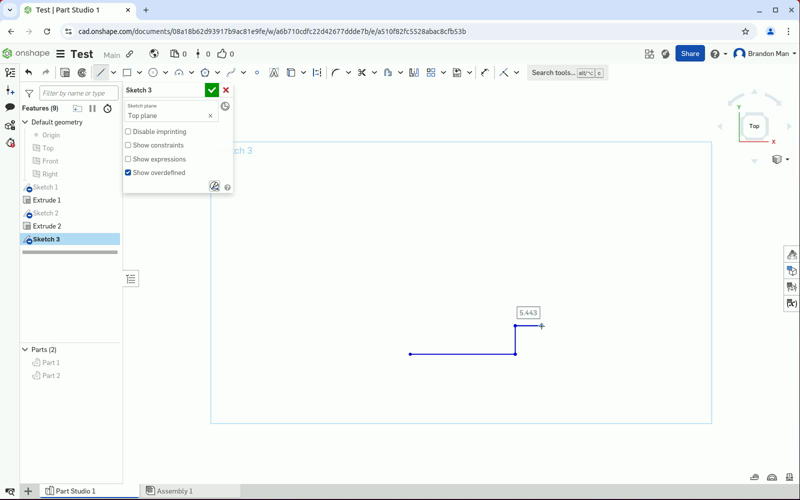
mouse_move(571, 325)
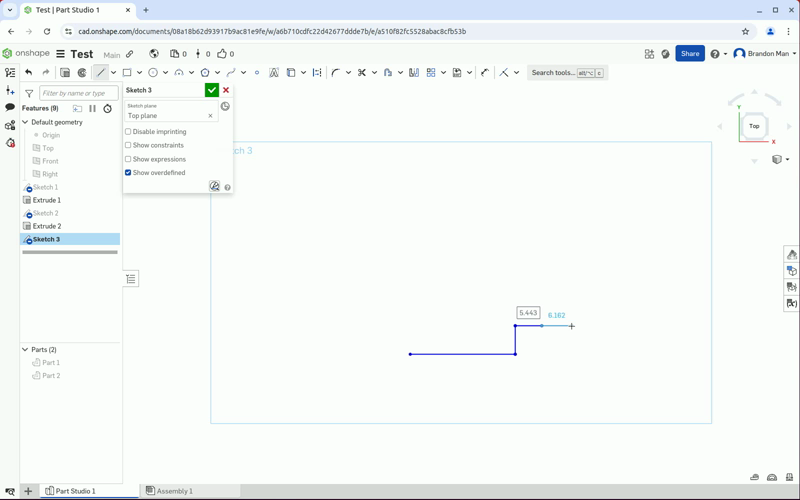
mouse_move(520, 307)
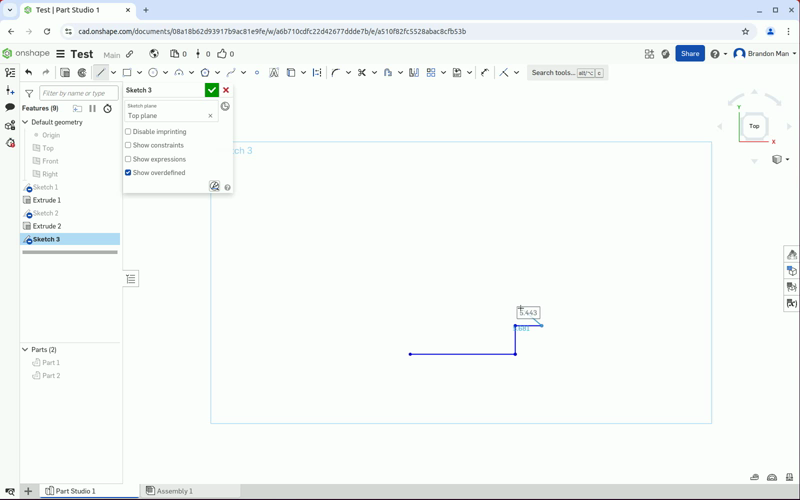
click(520, 307)
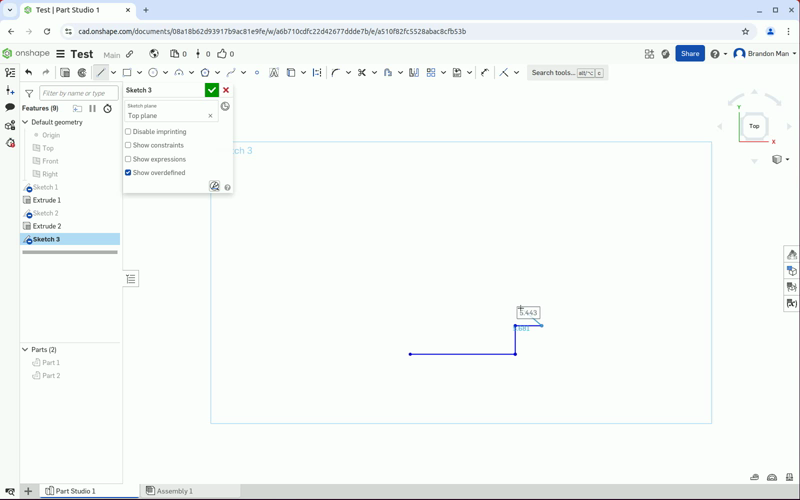
key_up(shift)
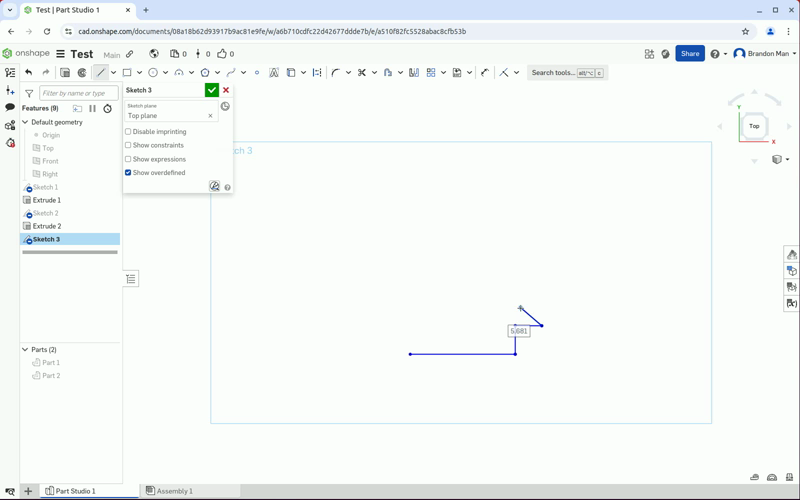
key_down(shift)
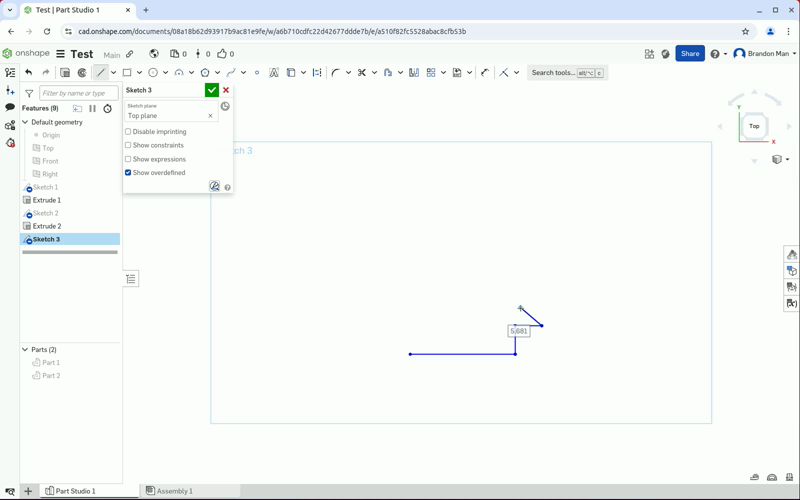
mouse_move(410, 307)
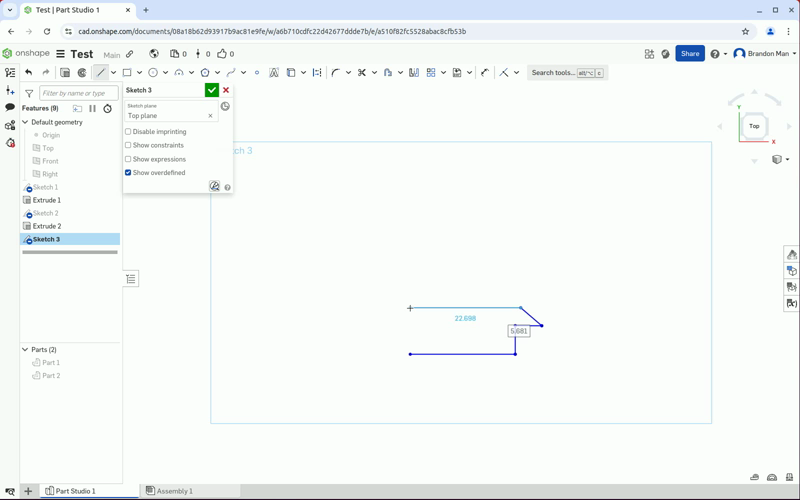
click(410, 307)
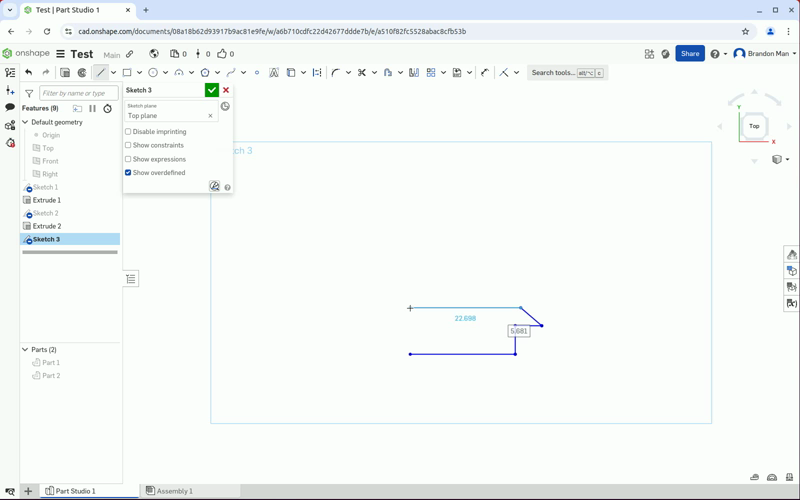
key_up(shift)
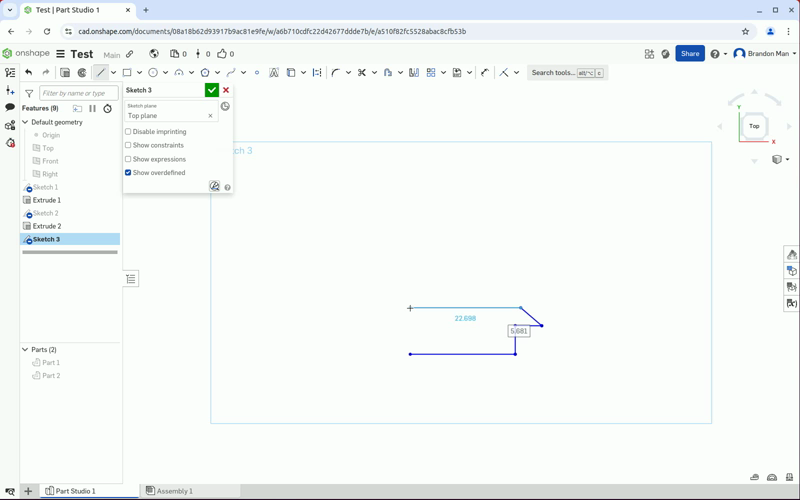
mouse_move(440, 307)
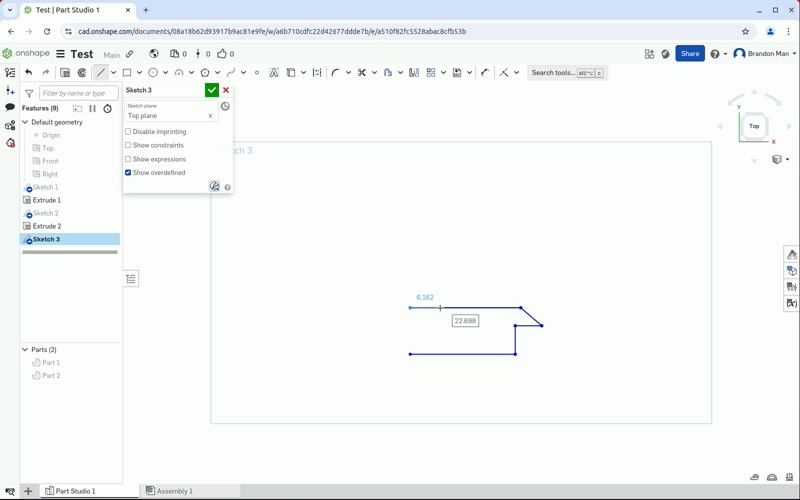
key_down(shift)
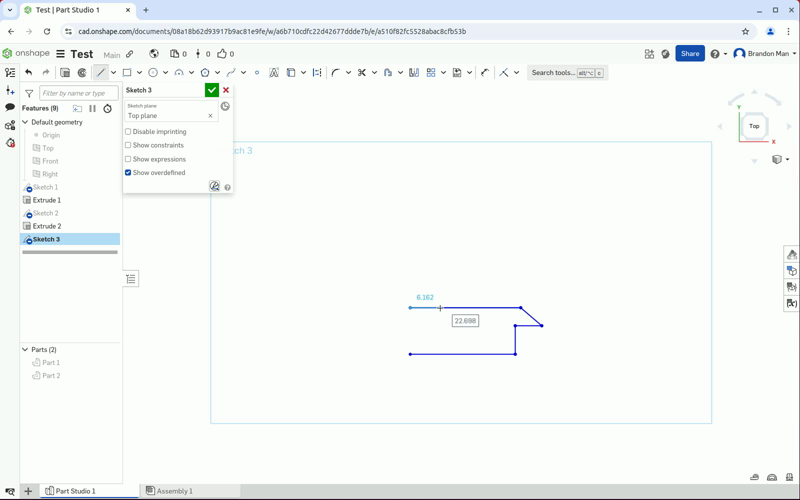
mouse_move(410, 354)
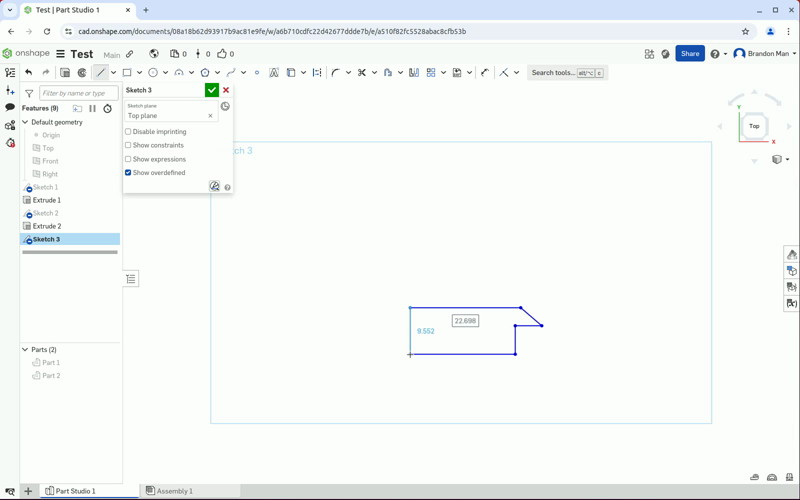
key_up(shift)
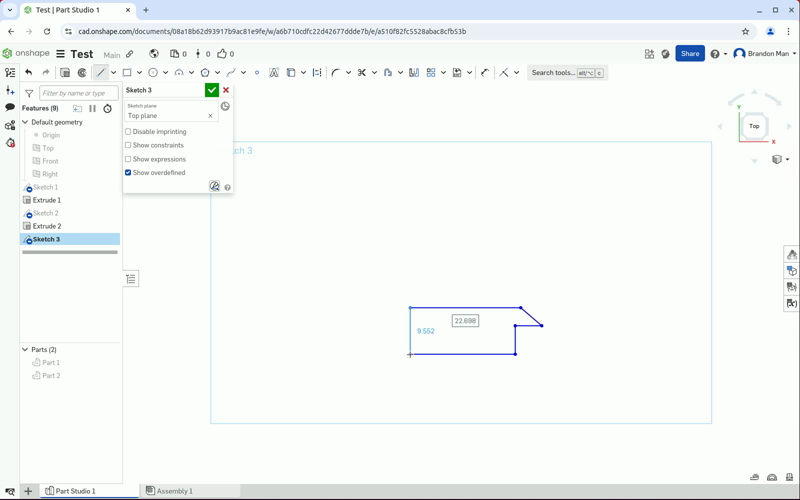
click(410, 354)
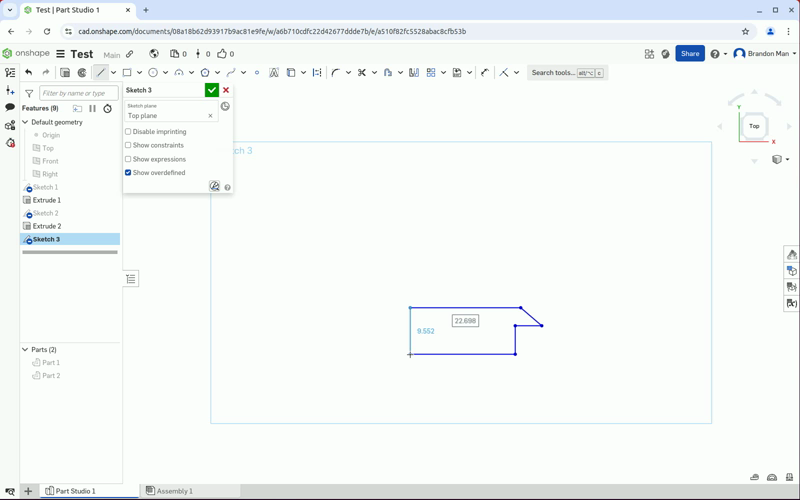
key(esc)
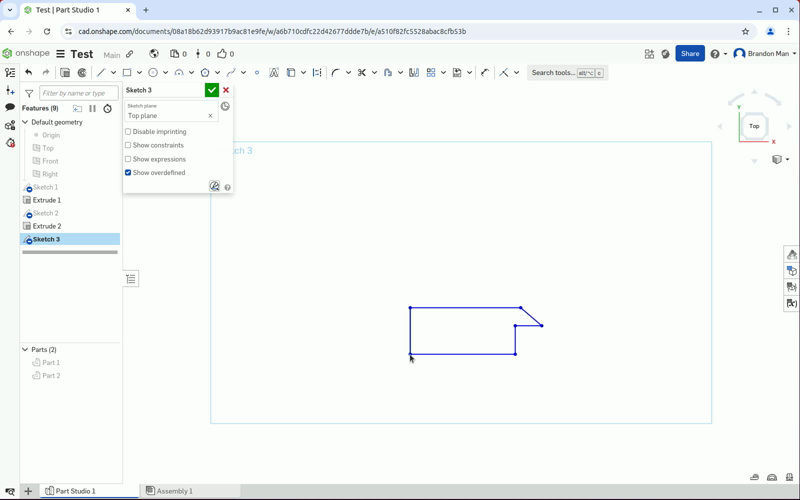
key(l)
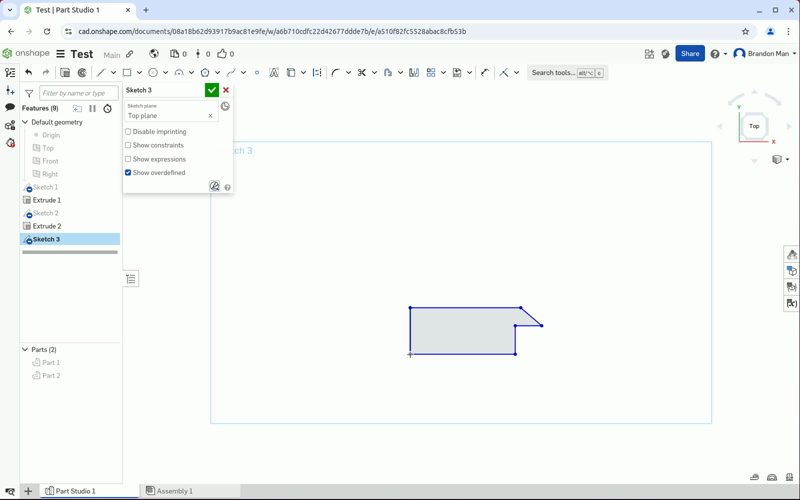
key_down(shift)
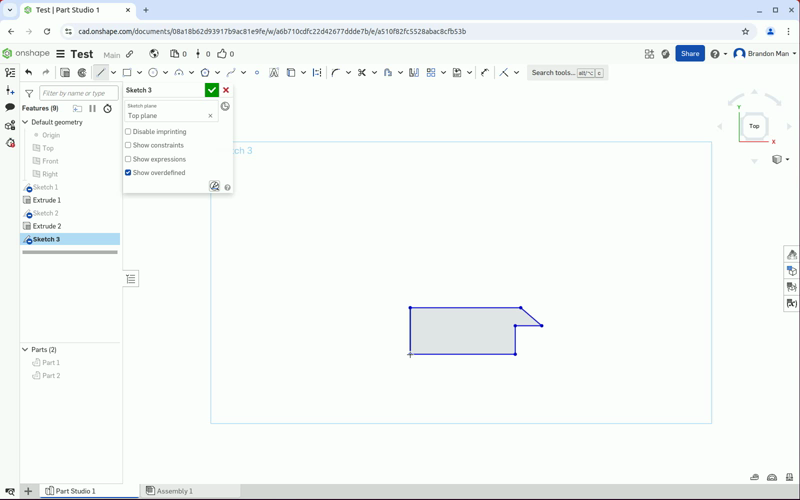
mouse_move(426, 343)
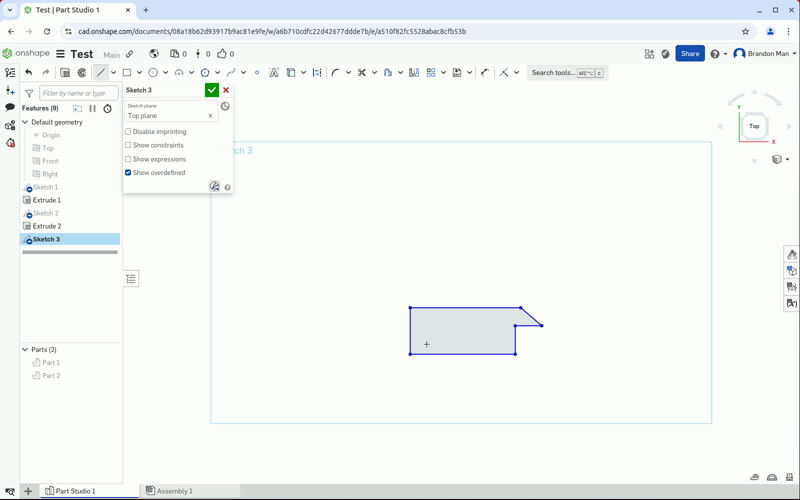
click(426, 343)
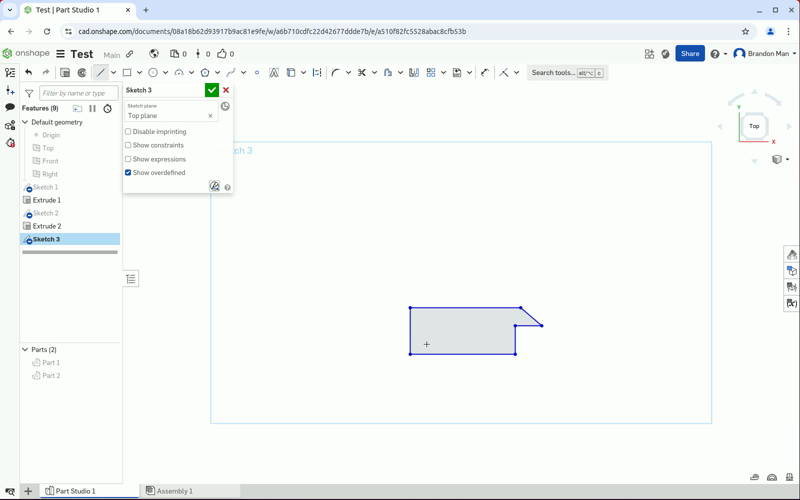
key_up(shift)
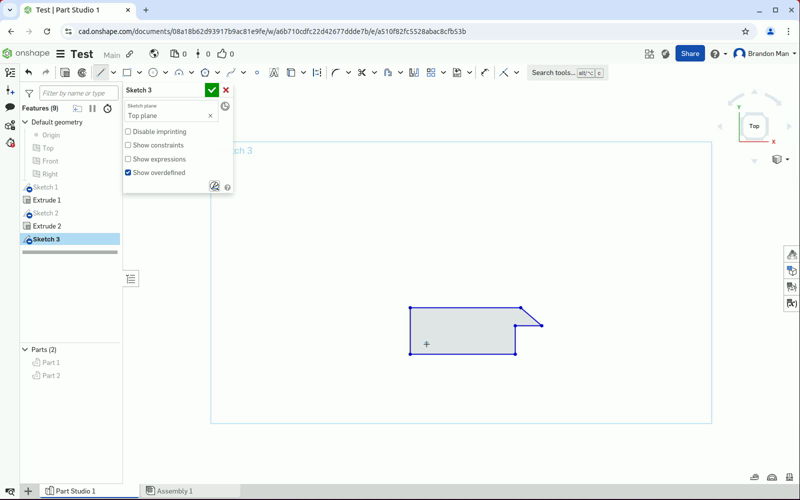
key_down(shift)
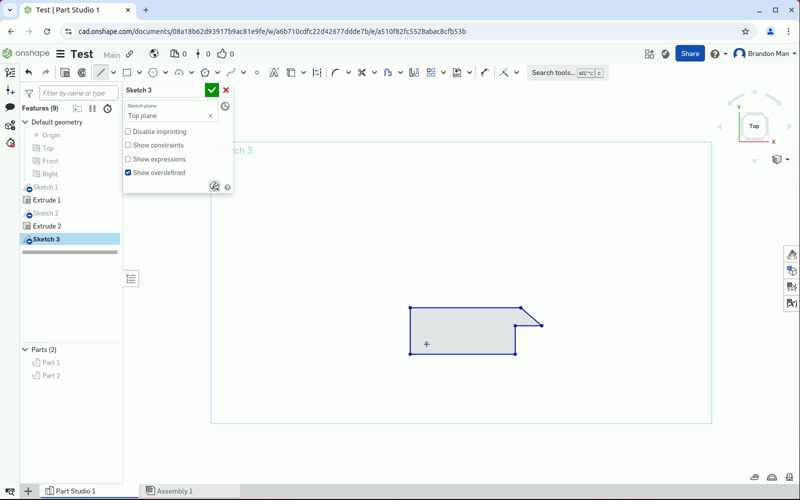
mouse_move(456, 343)
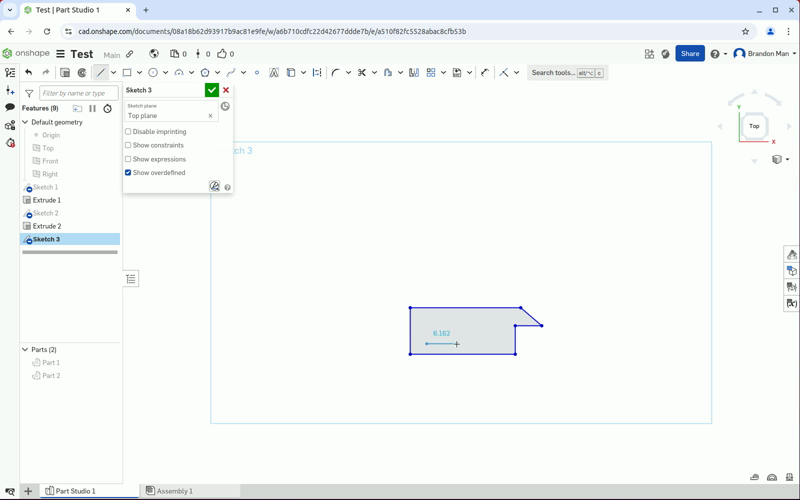
mouse_move(467, 343)
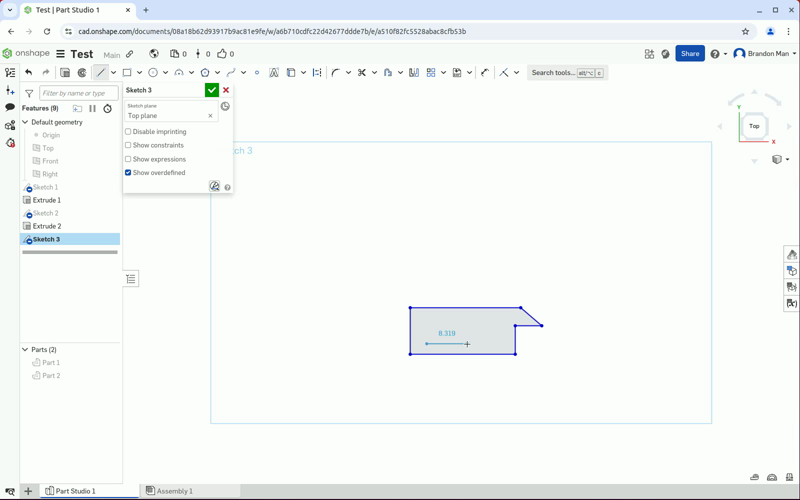
click(467, 343)
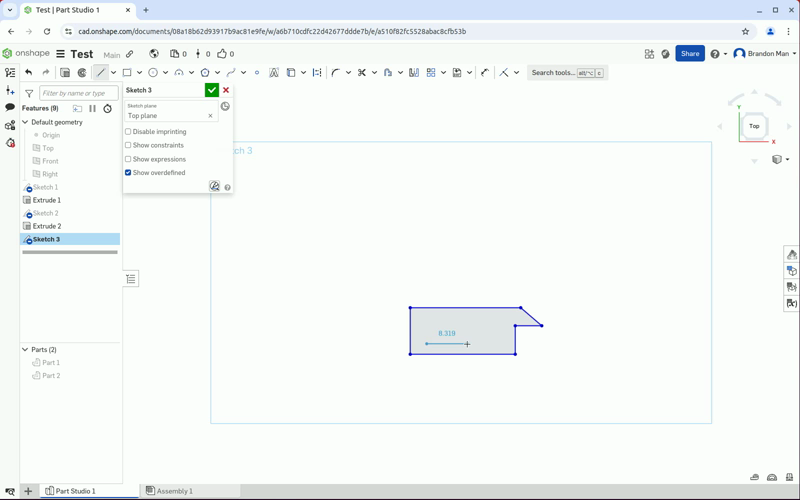
key_up(shift)
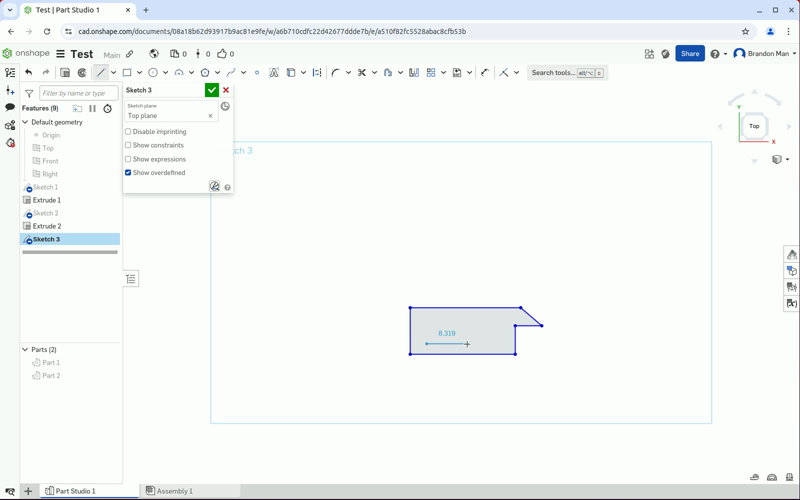
key(esc)
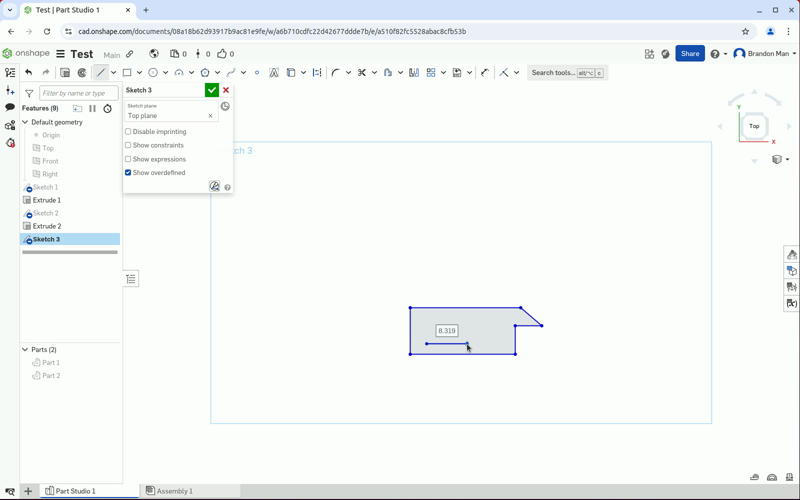
key(a)
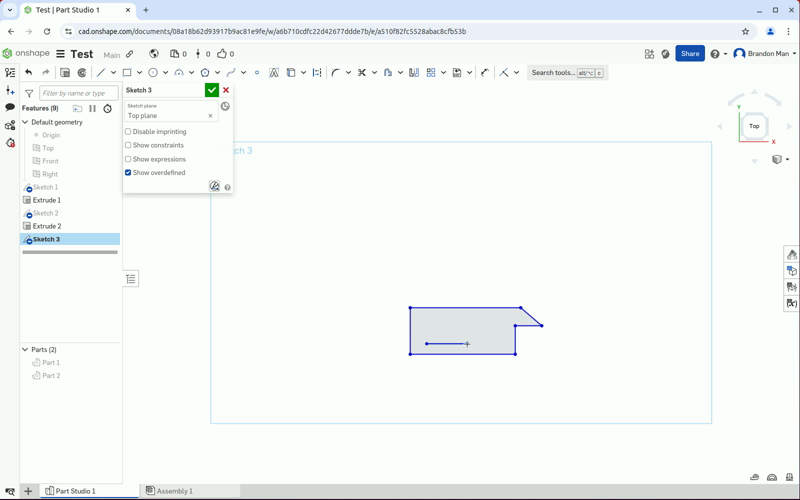
mouse_move(467, 343)
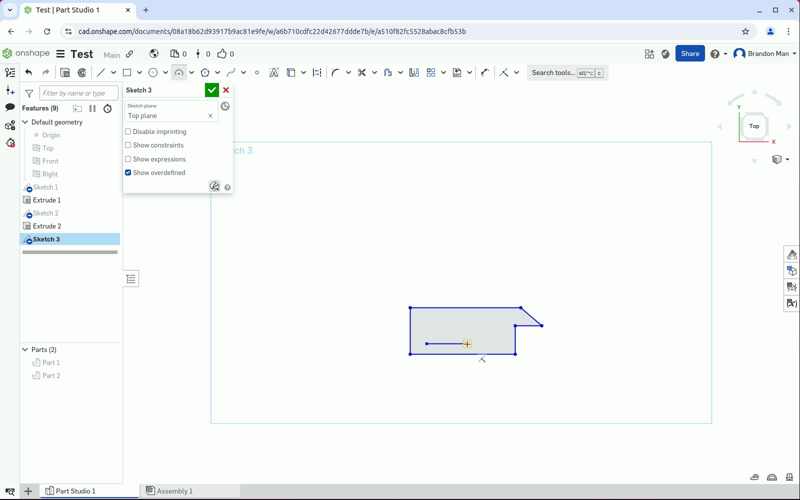
click(467, 343)
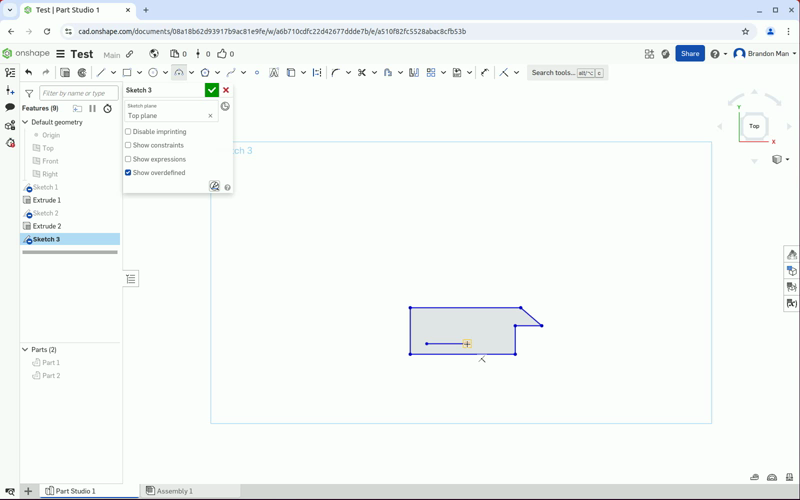
key_down(shift)
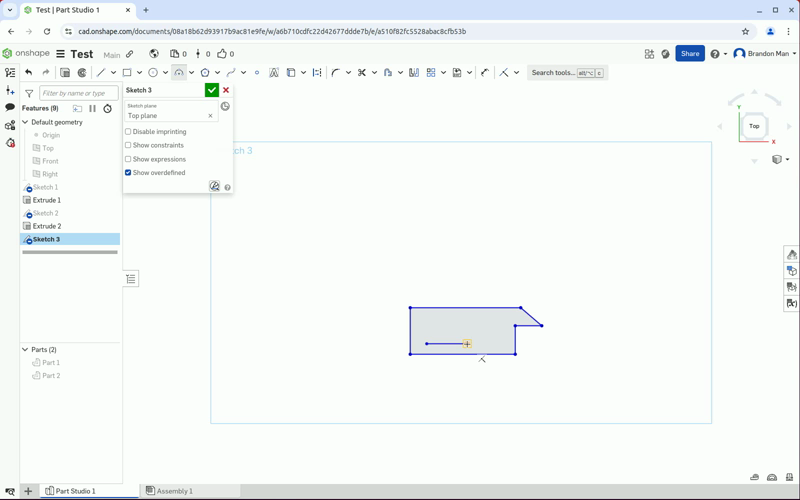
mouse_move(467, 324)
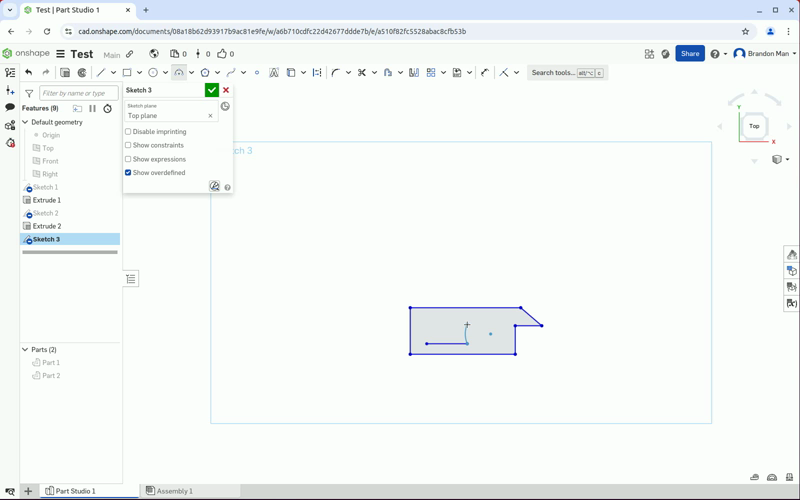
click(467, 324)
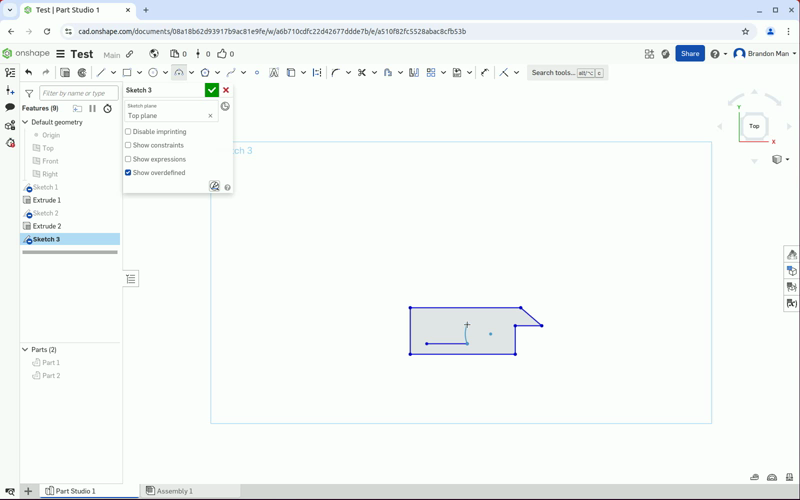
mouse_move(476, 333)
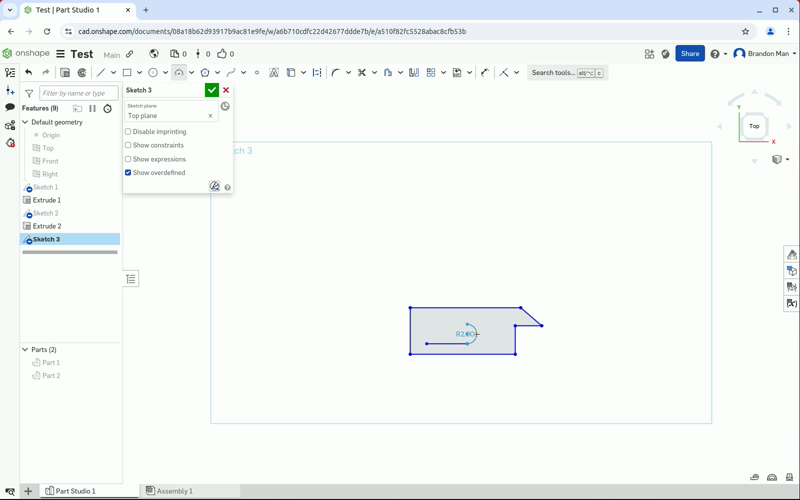
click(476, 333)
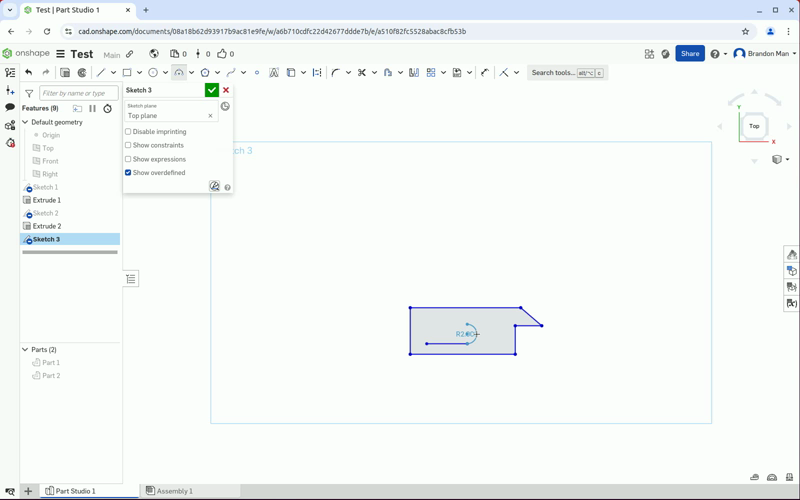
key_up(shift)
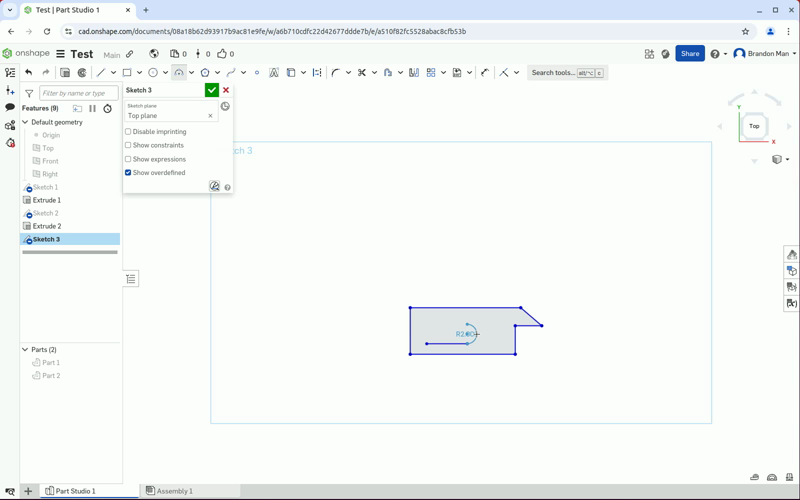
key(esc)
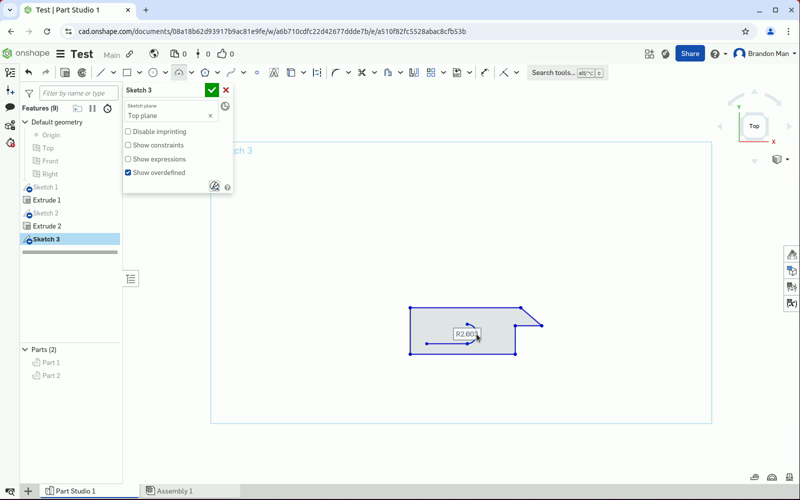
key(l)
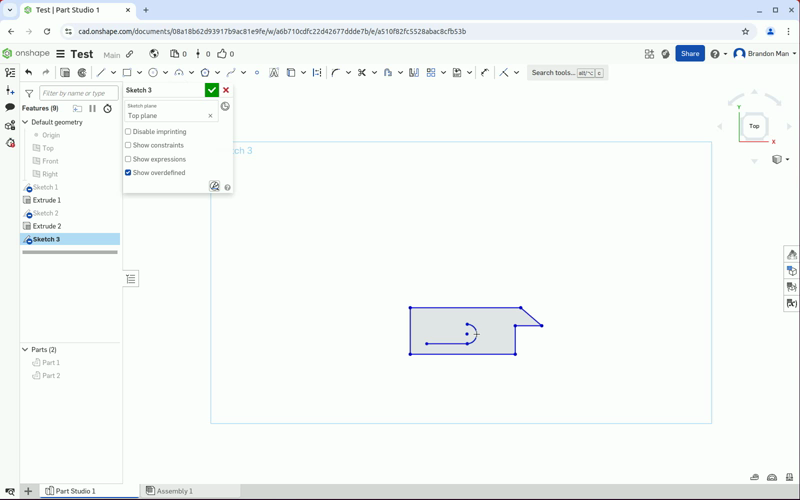
mouse_move(467, 324)
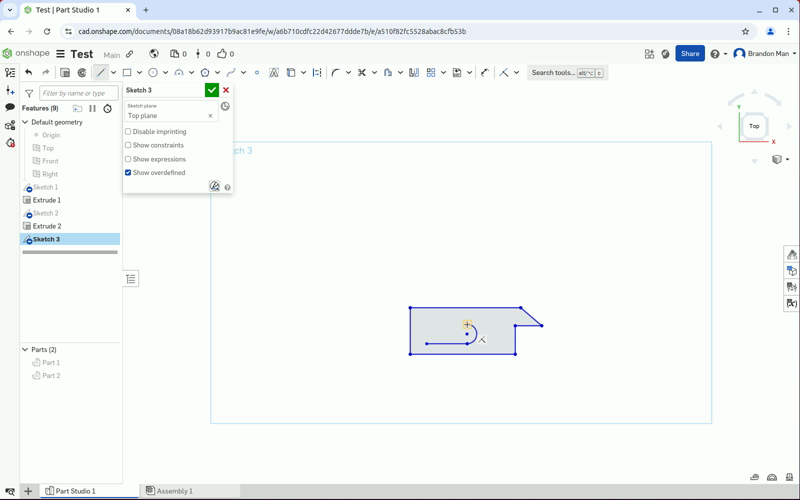
click(467, 324)
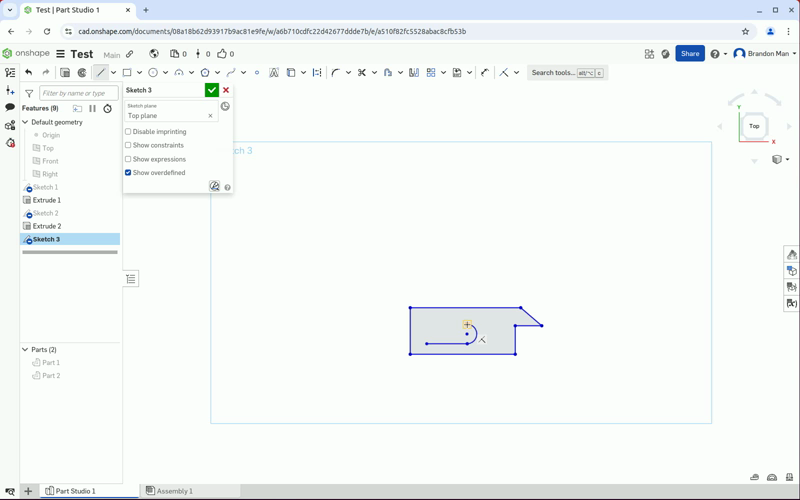
key_down(shift)
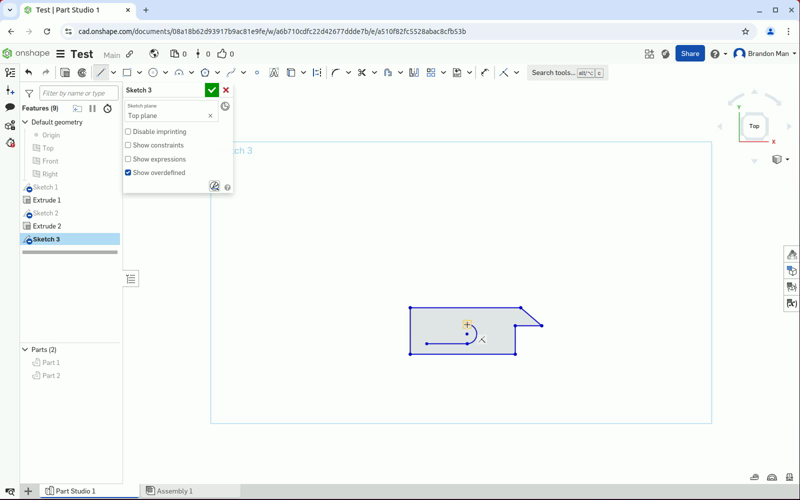
mouse_move(497, 324)
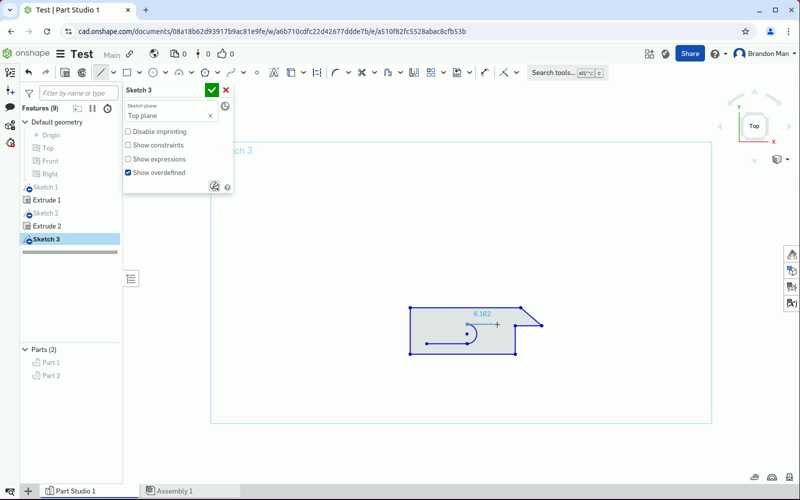
mouse_move(426, 324)
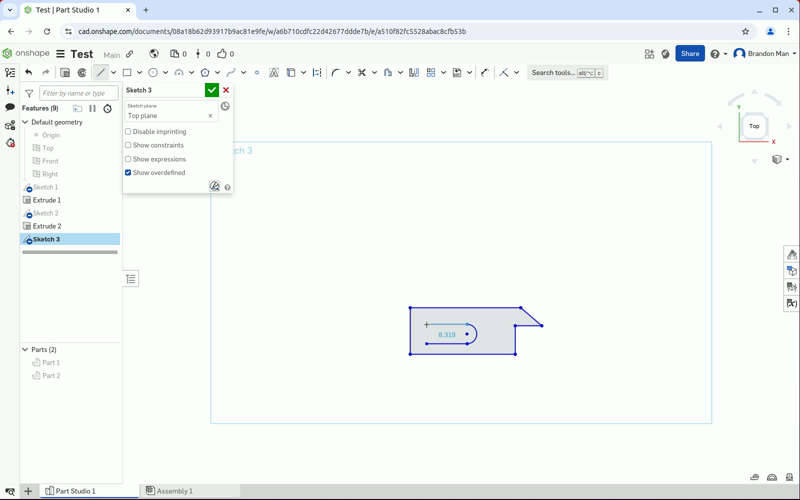
click(426, 324)
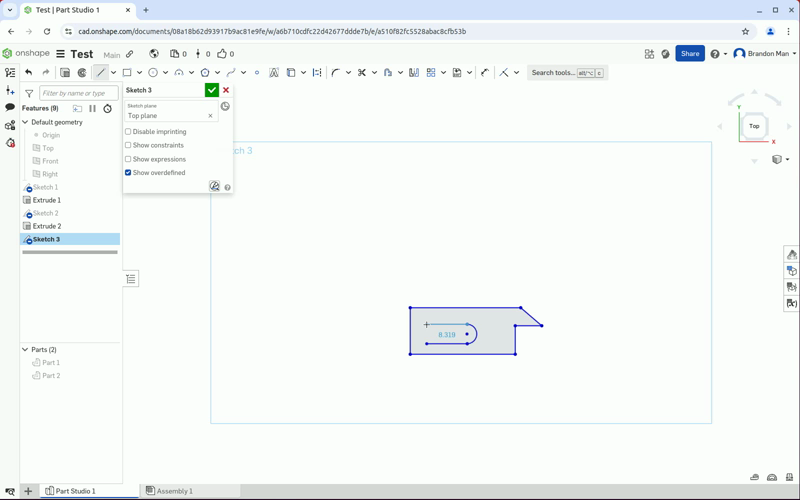
key_up(shift)
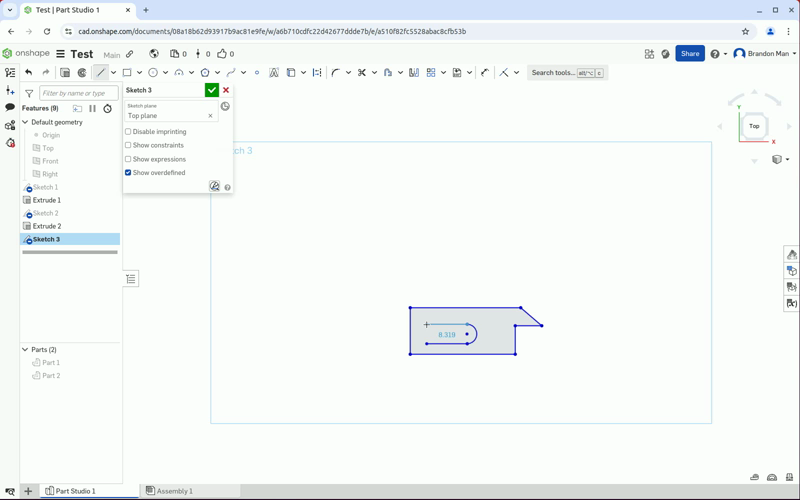
key(esc)
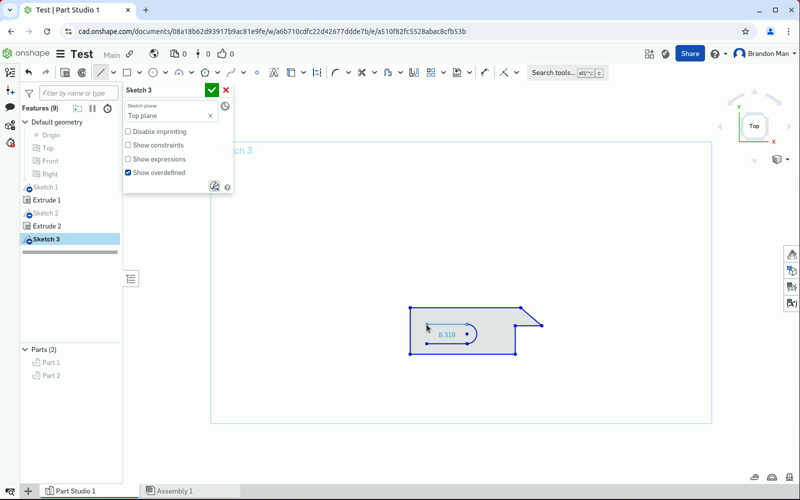
key(a)
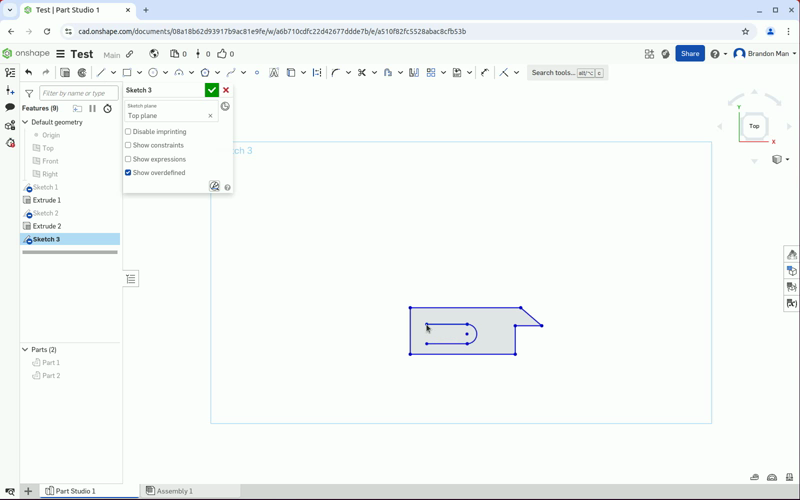
mouse_move(426, 324)
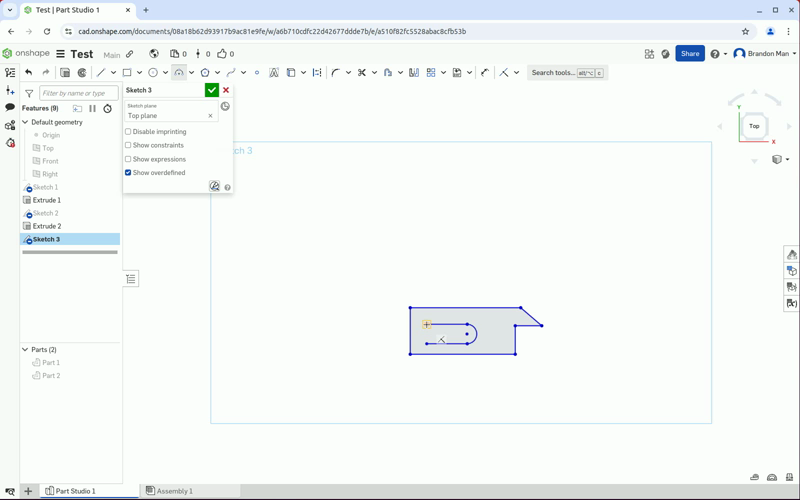
click(426, 324)
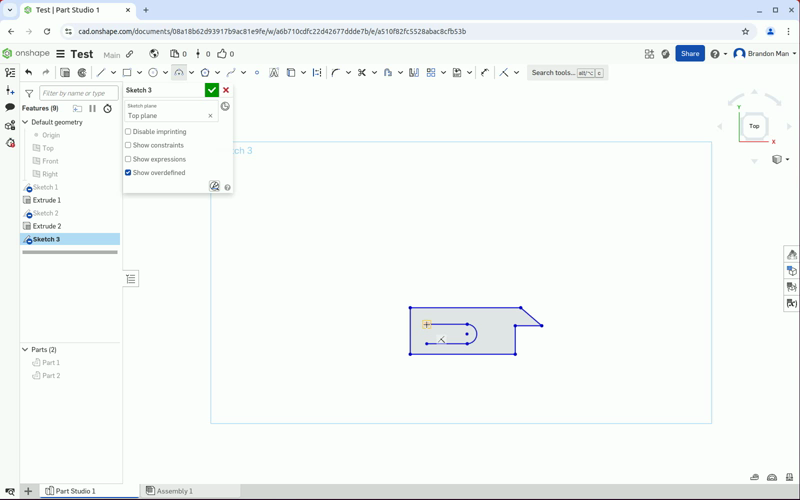
mouse_move(426, 343)
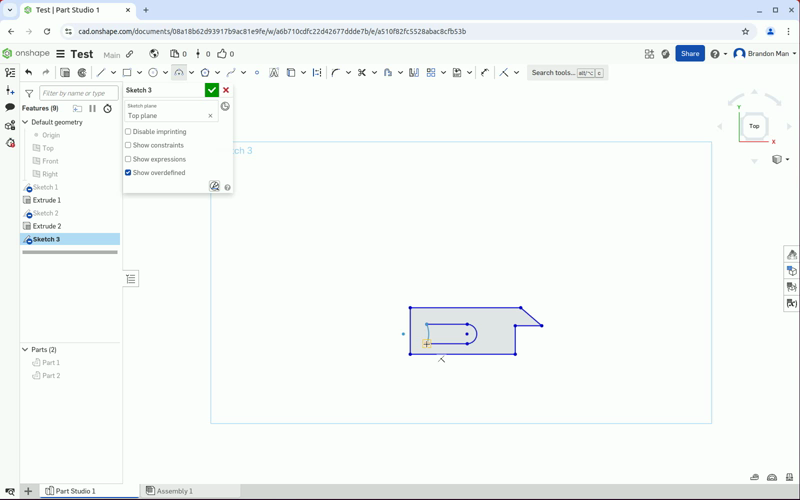
click(426, 343)
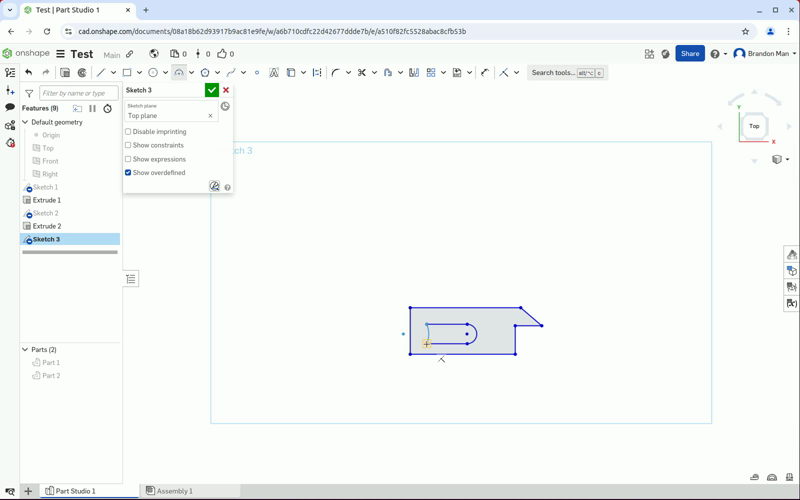
key_down(shift)
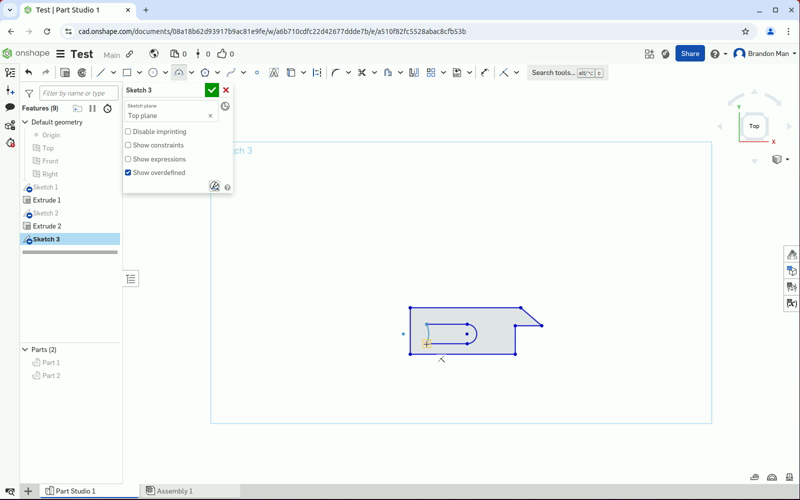
mouse_move(417, 333)
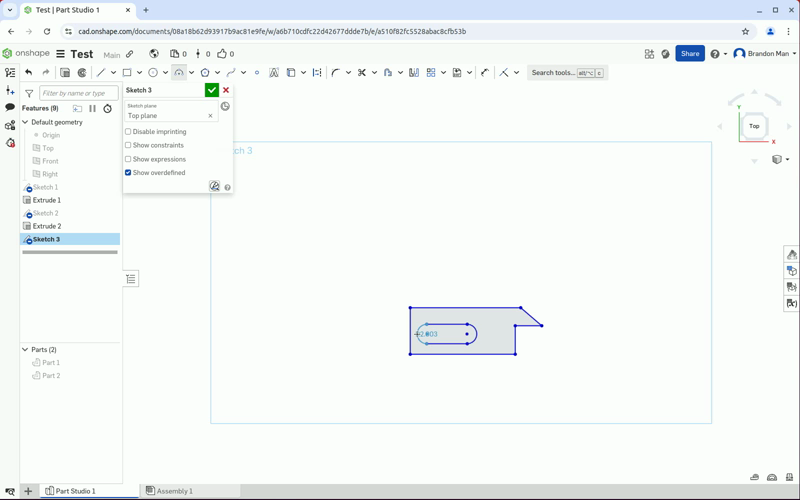
click(417, 333)
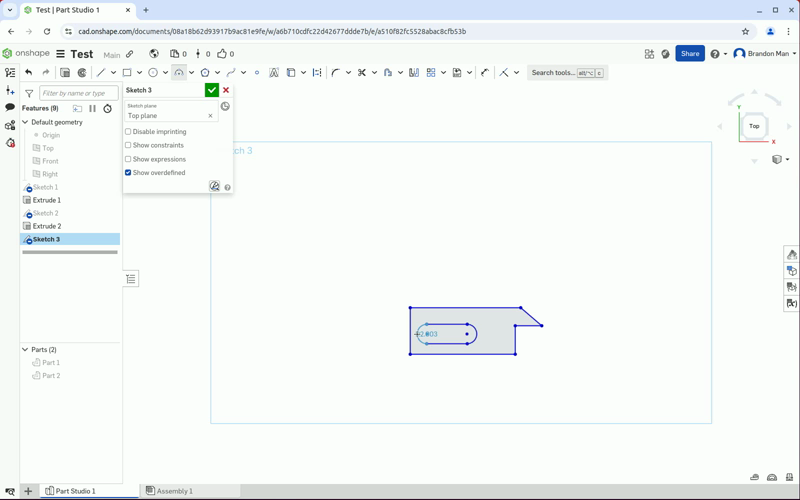
key_up(shift)
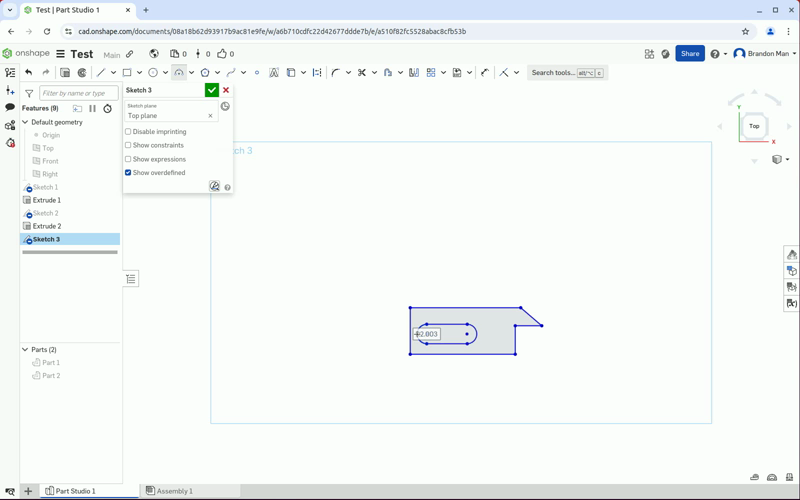
key(esc)
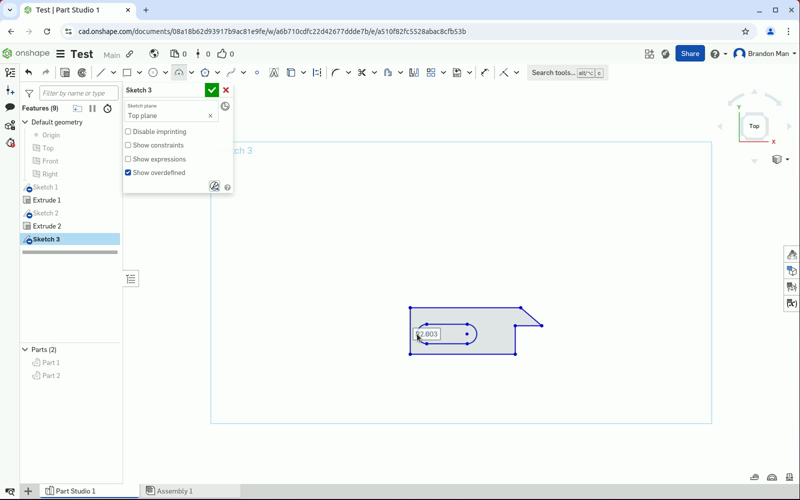
mouse_move(455, 310)
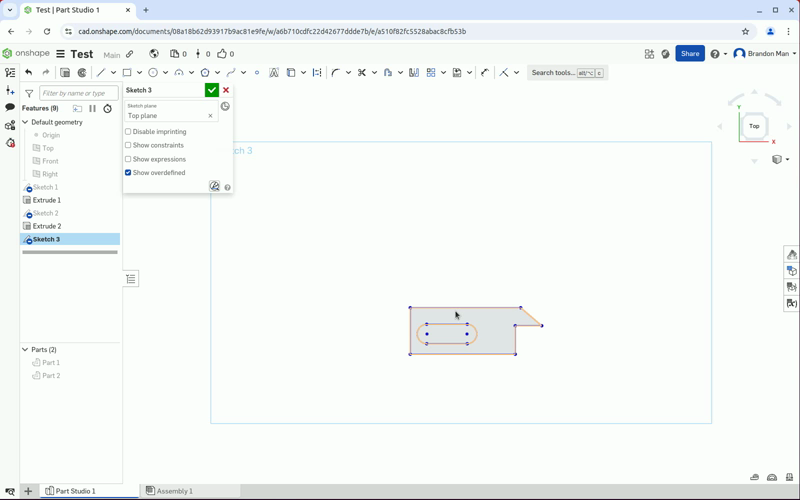
click(455, 310)
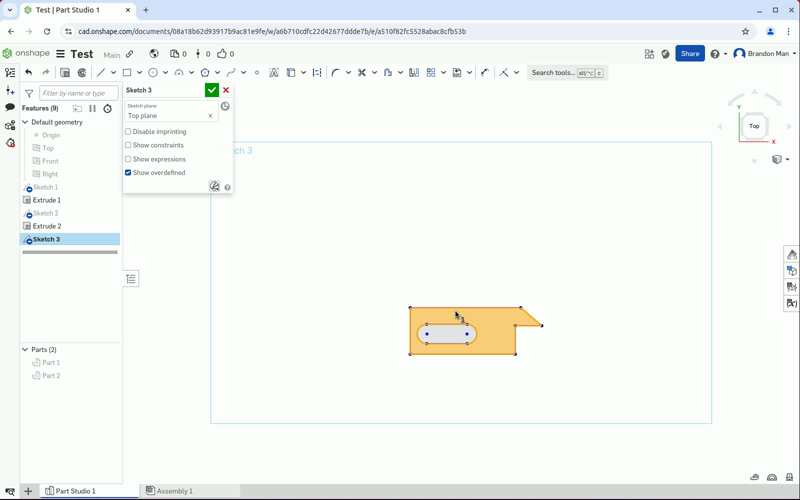
mouse_move(73, 352)
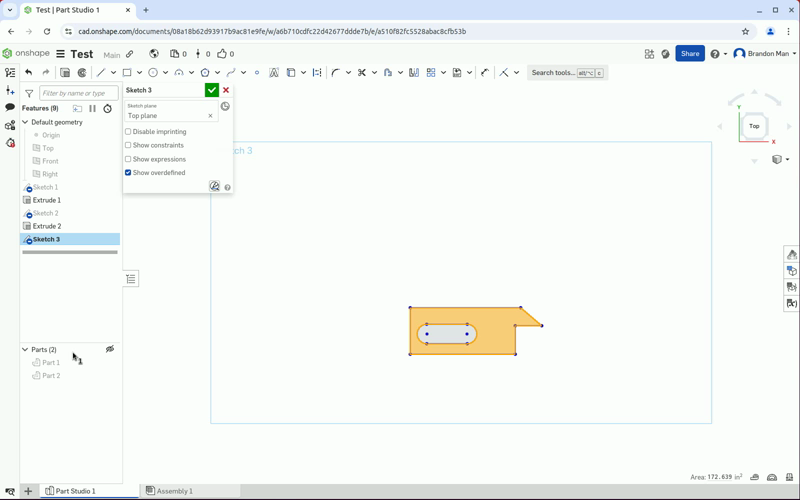
key(shift+y)
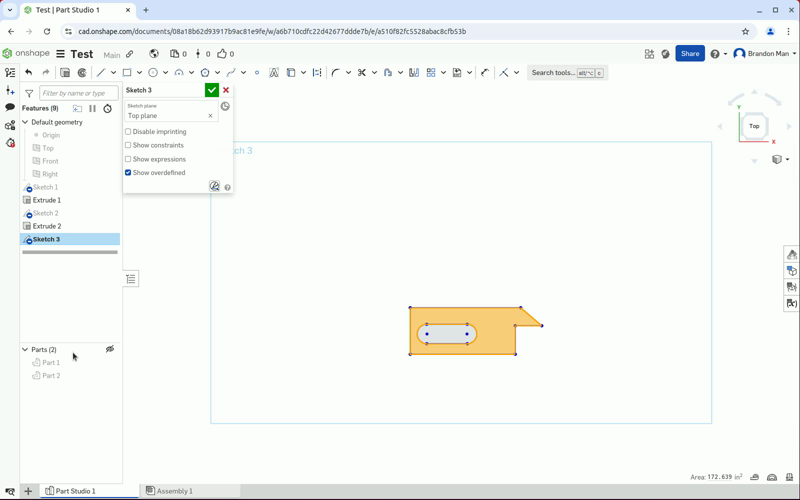
key(shift+e)
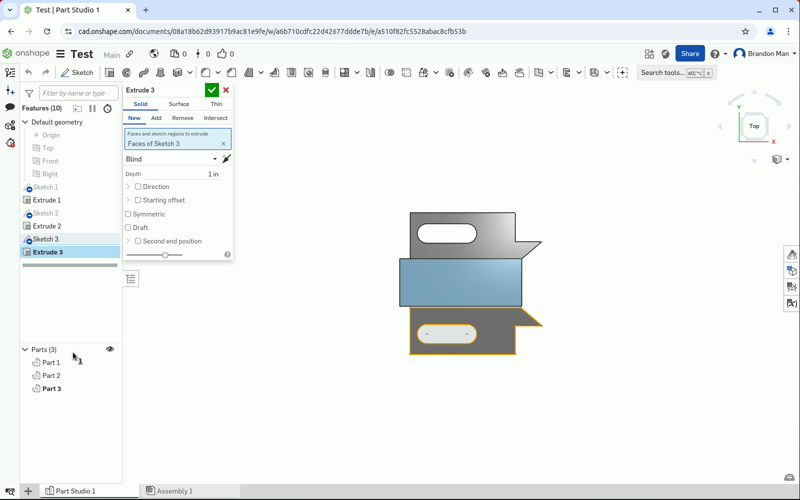
mouse_move(143, 106)
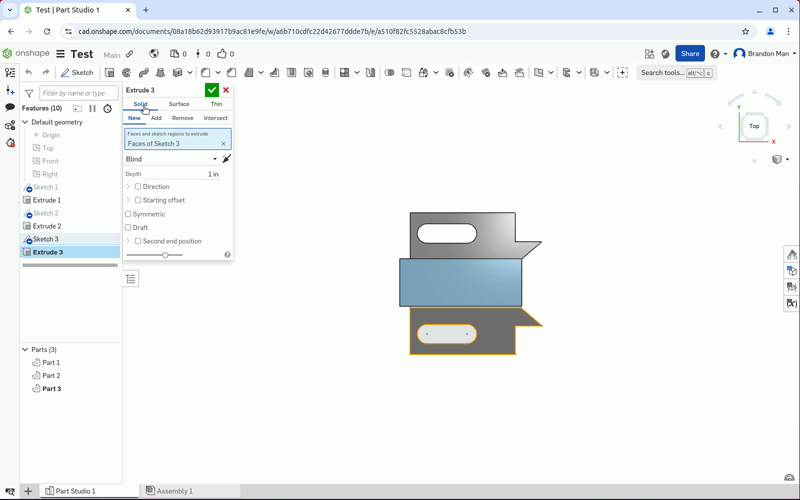
click(143, 106)
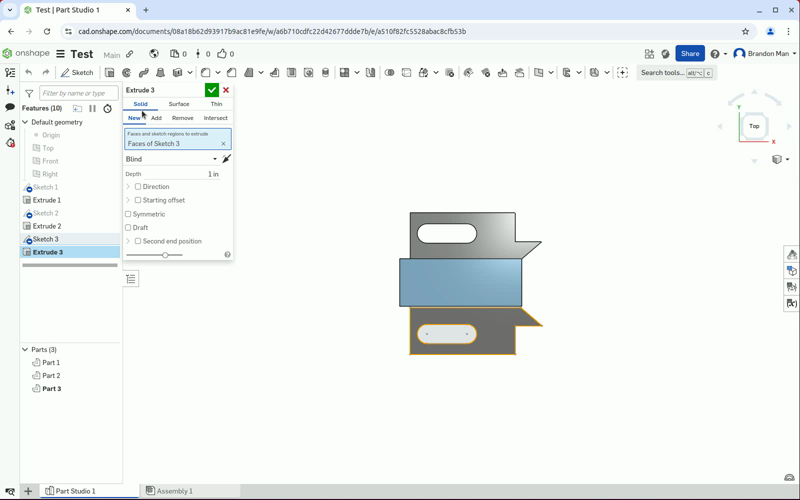
mouse_move(137, 120)
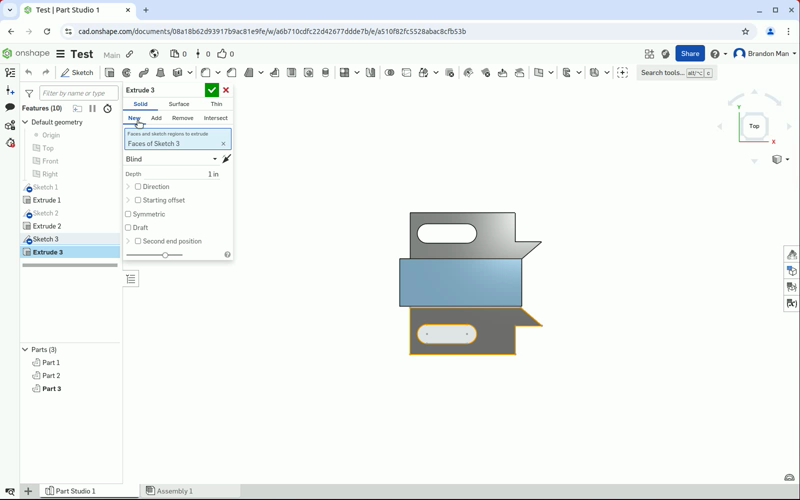
click(137, 120)
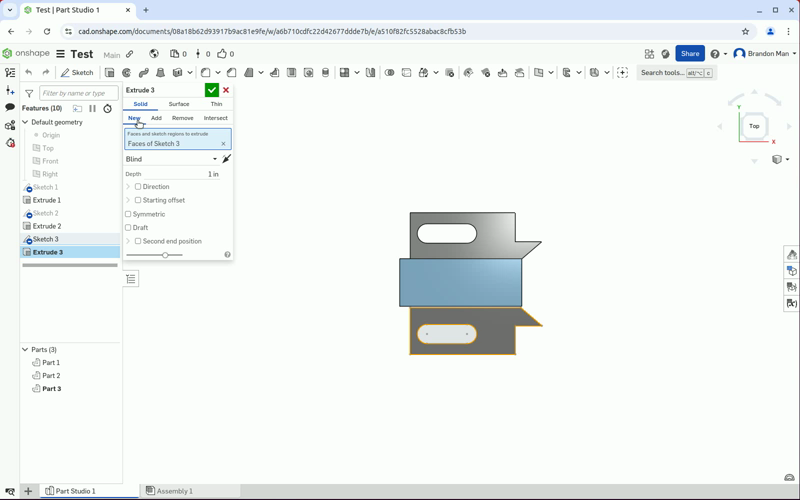
key(tab, 4)
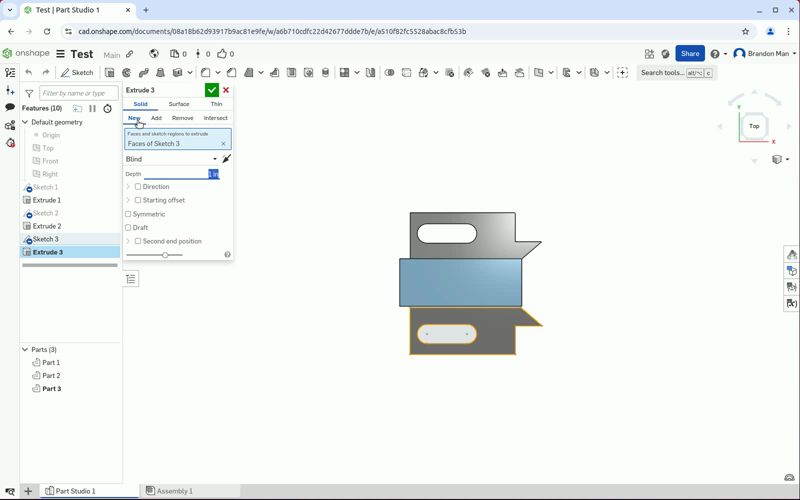
text(4.332)
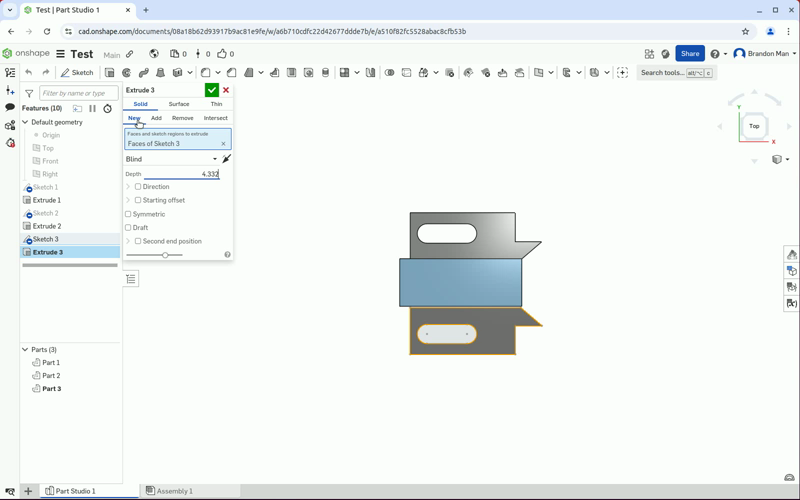
key(tab, 3)
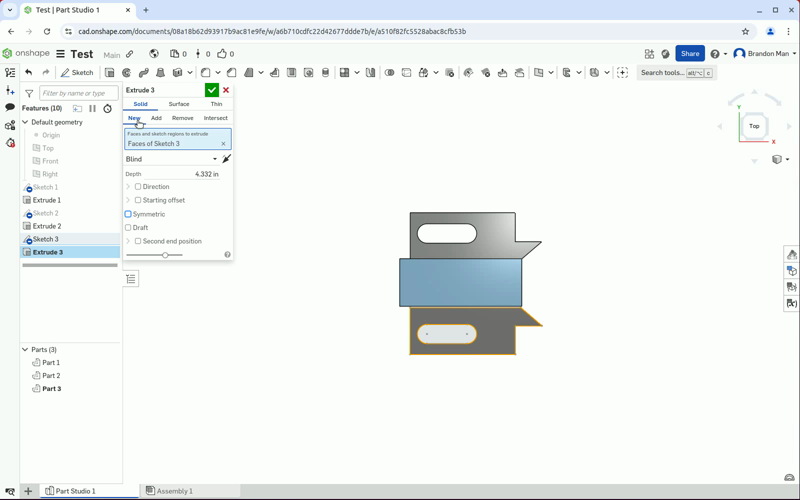
key(space)
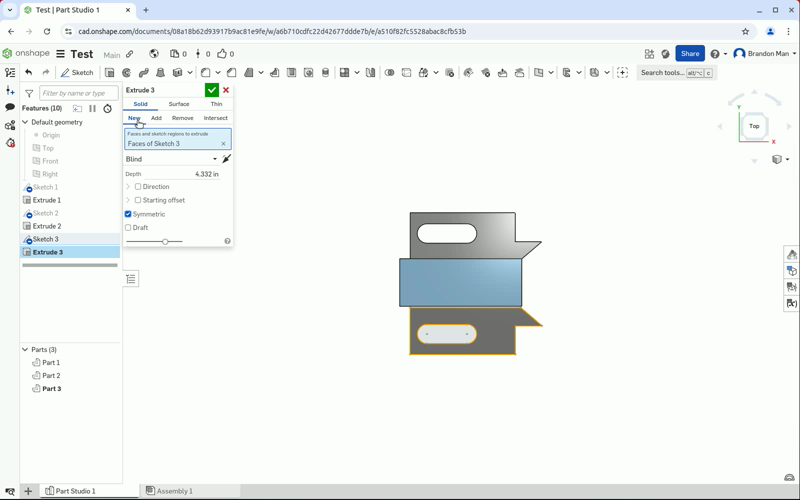
key(enter)
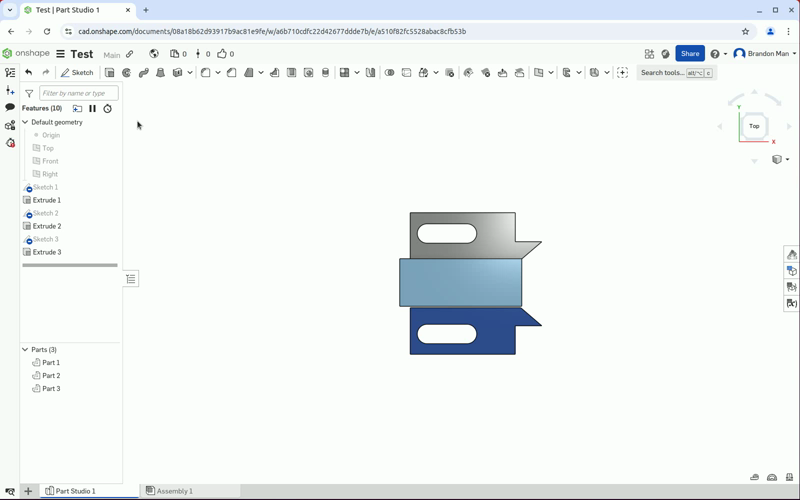
key(shift+h)
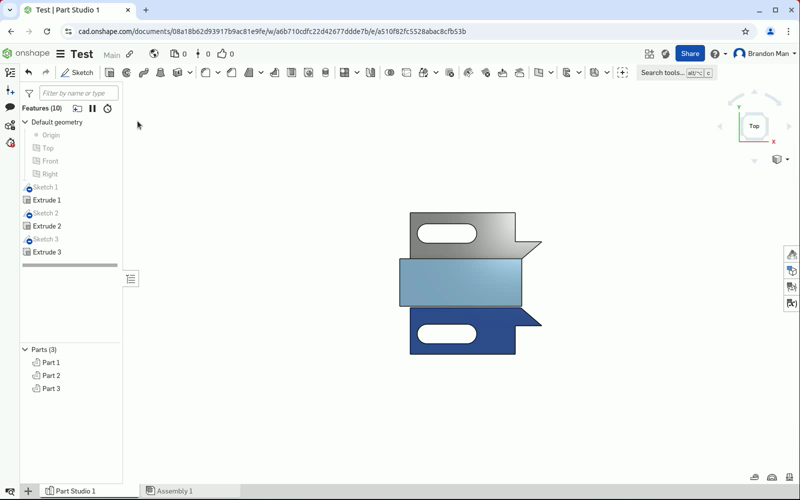
key(shift+h)
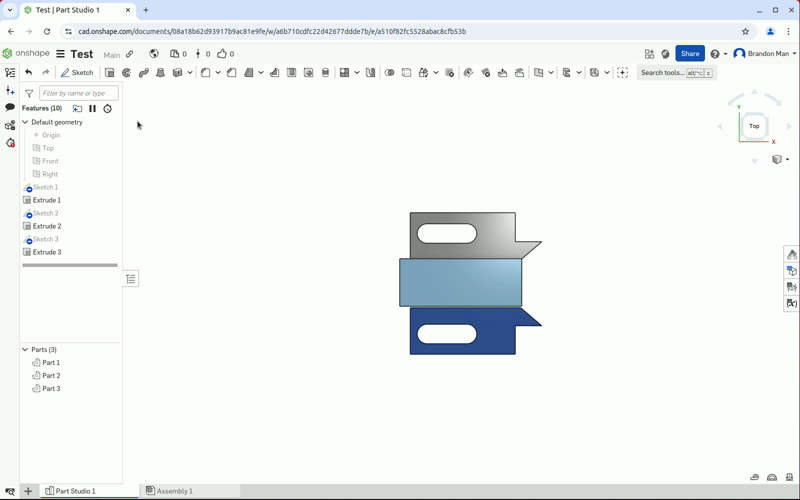
mouse_move(73, 189)
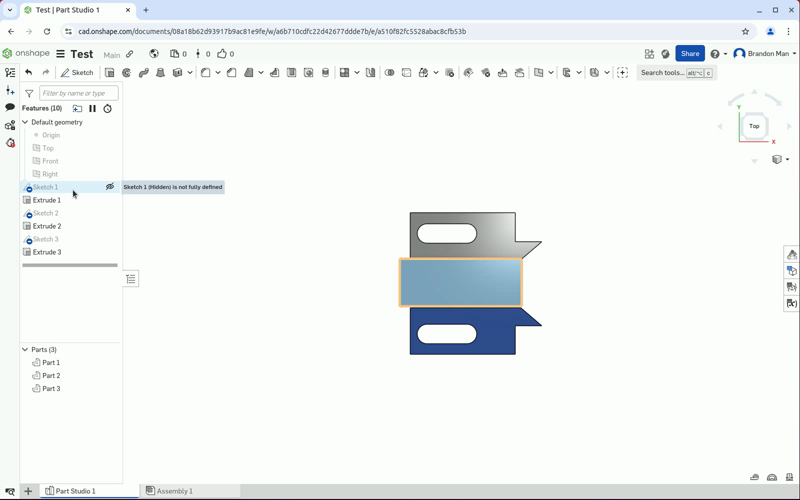
click(73, 189)
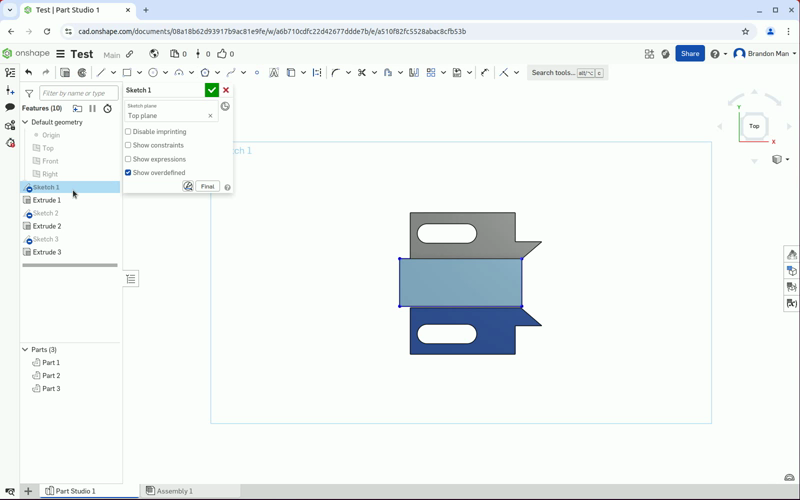
mouse_move(229, 92)
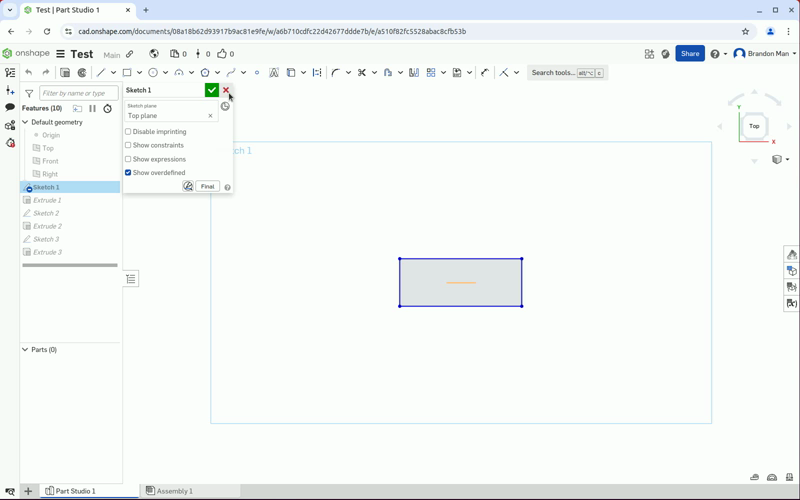
click(229, 92)
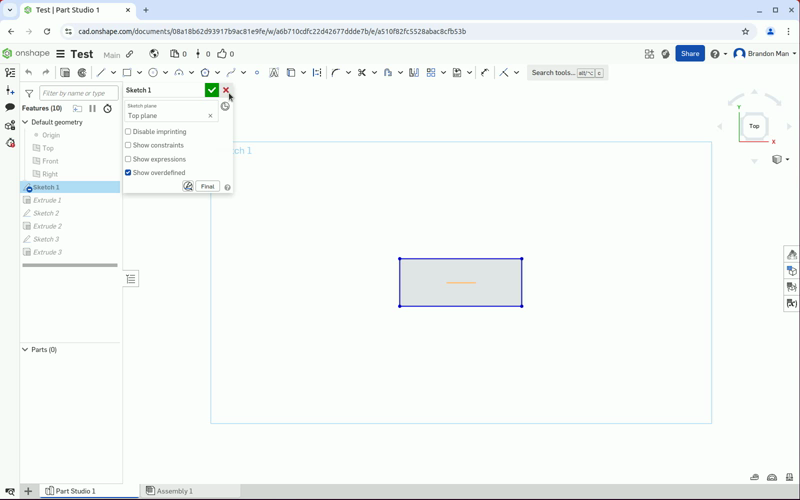
key(shift+s)
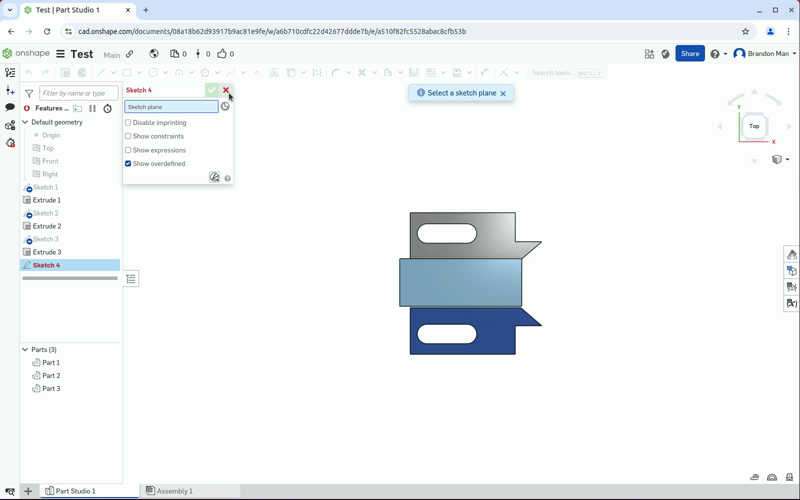
mouse_move(73, 150)
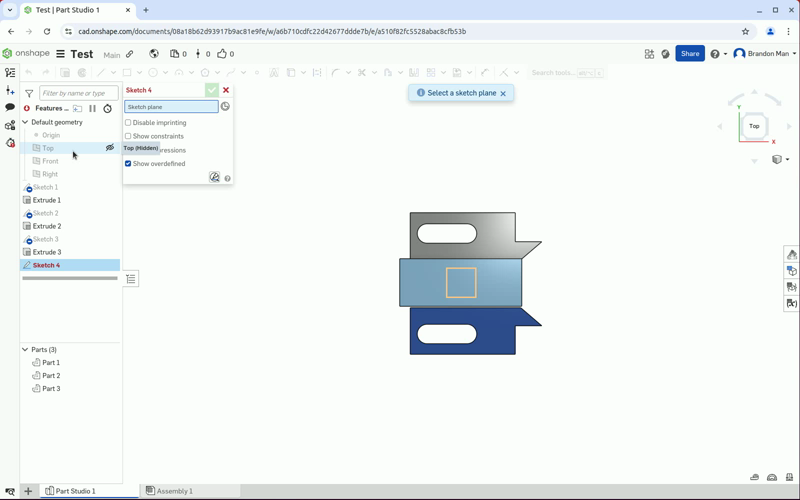
click(73, 150)
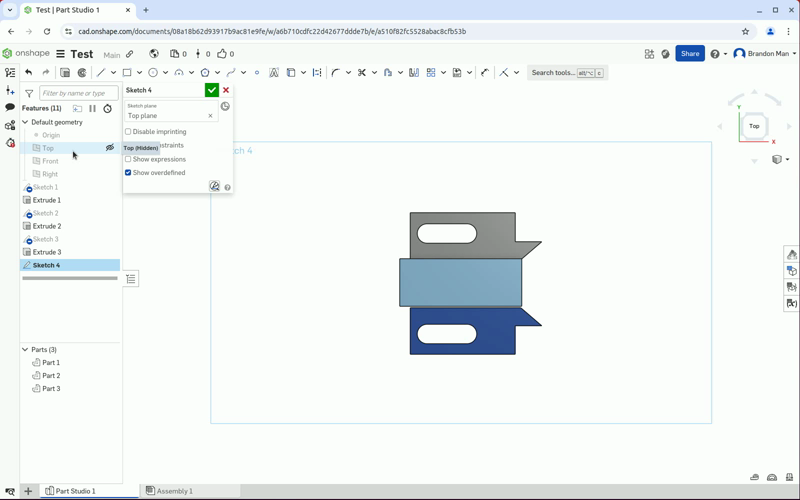
mouse_move(73, 352)
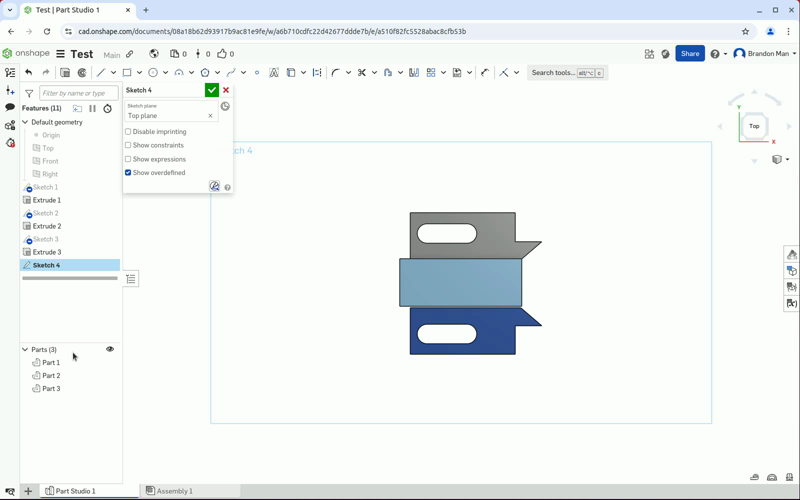
key(y)
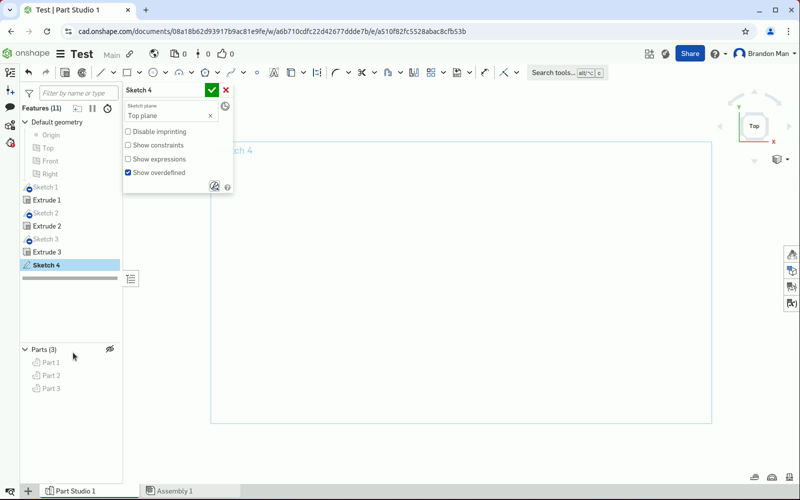
key(l)
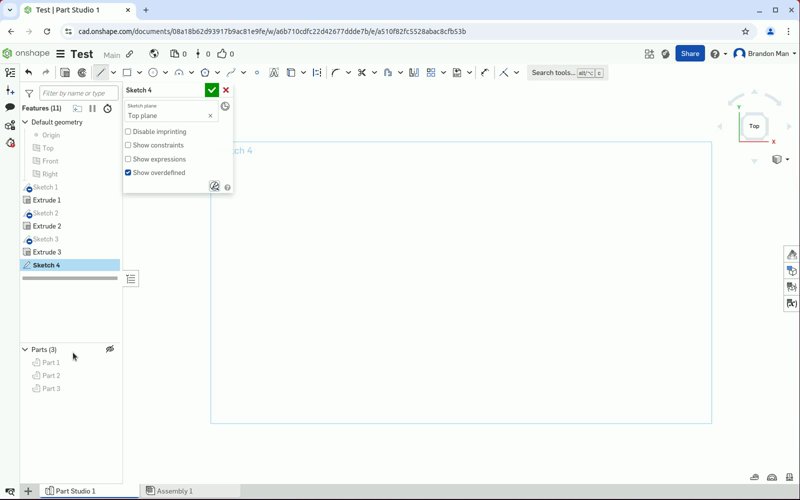
key_down(shift)
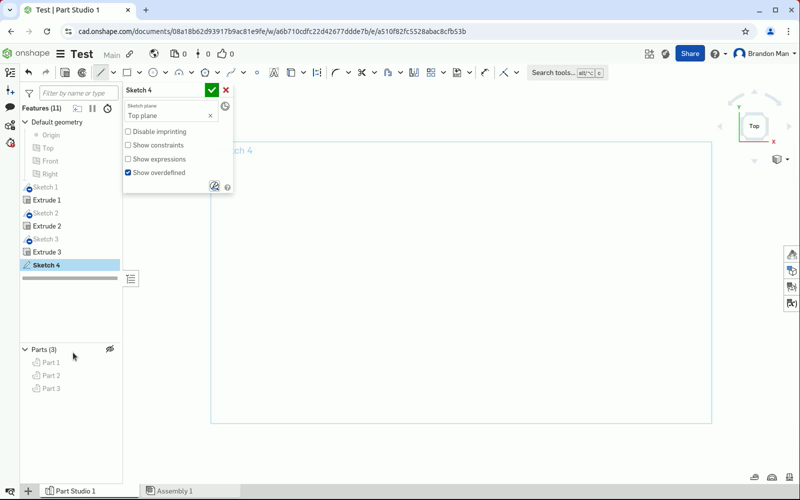
mouse_move(399, 354)
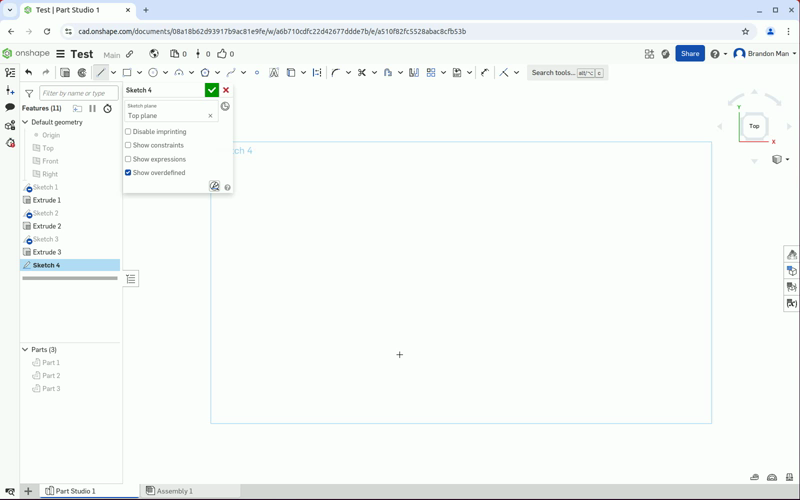
click(399, 354)
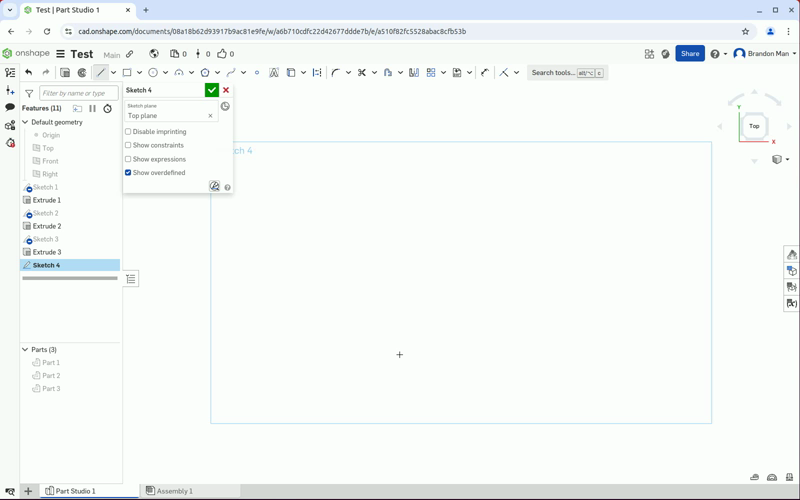
key_up(shift)
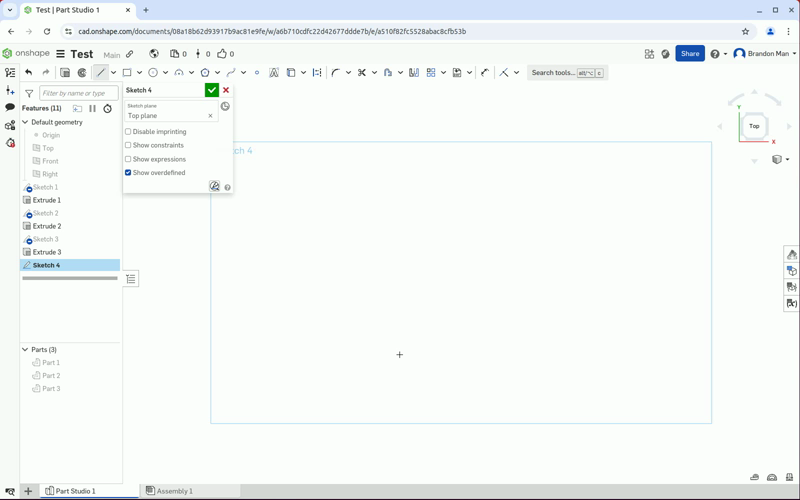
key_down(shift)
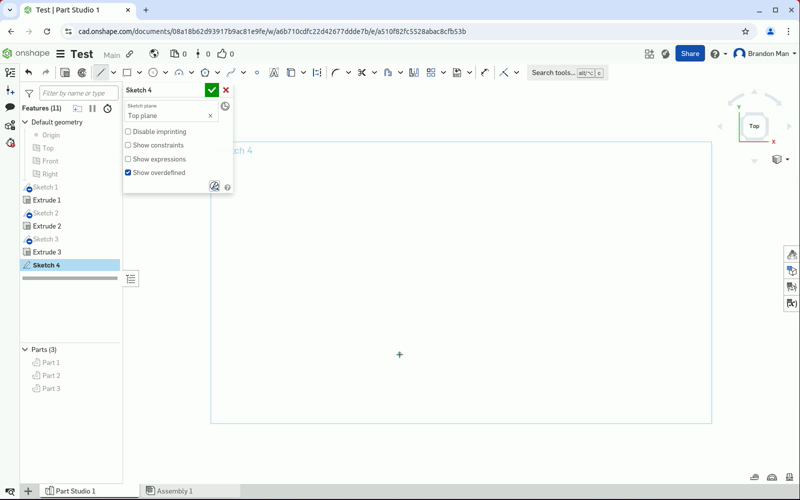
mouse_move(429, 354)
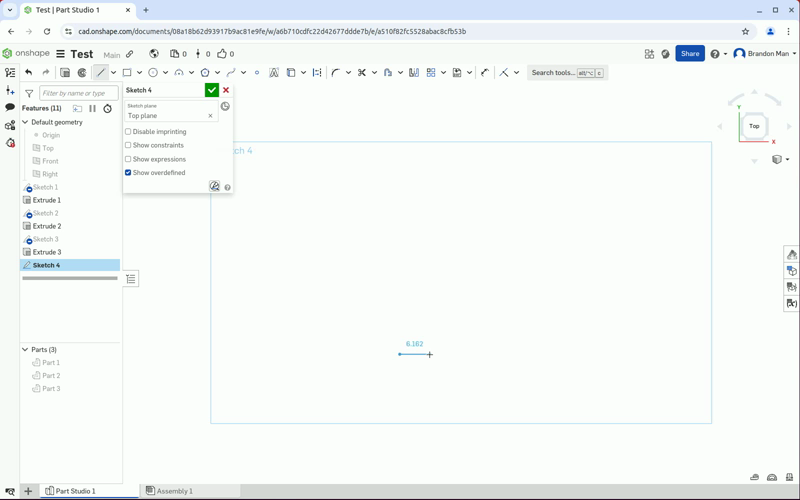
mouse_move(410, 354)
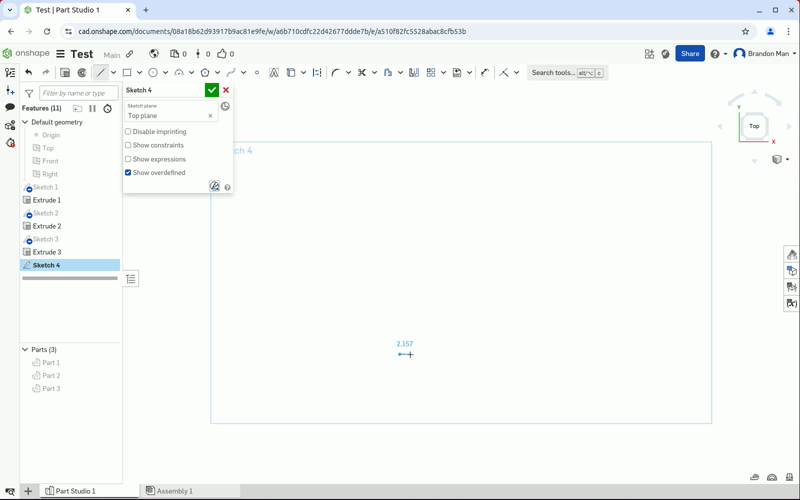
click(410, 354)
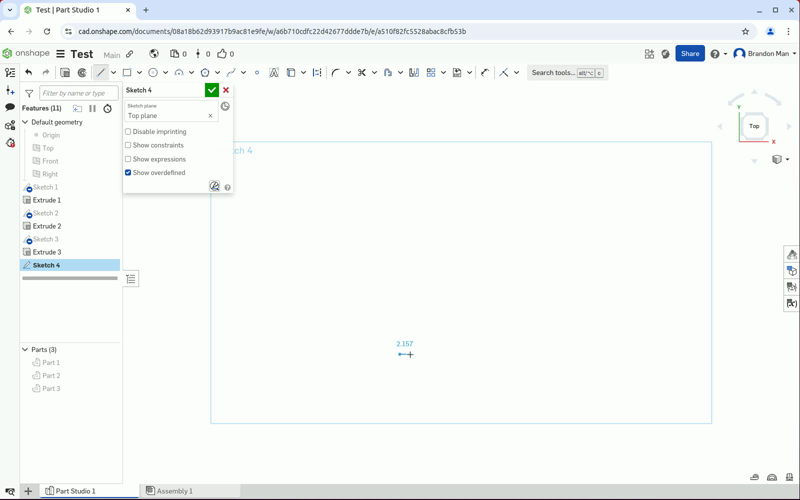
key_up(shift)
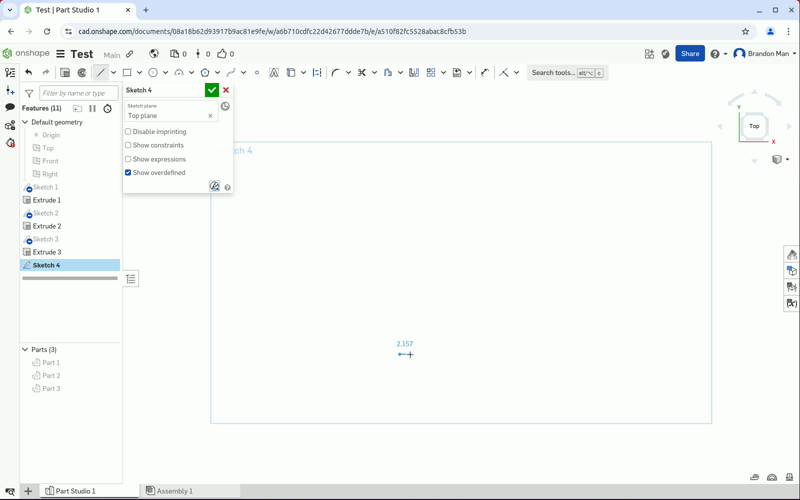
key_down(shift)
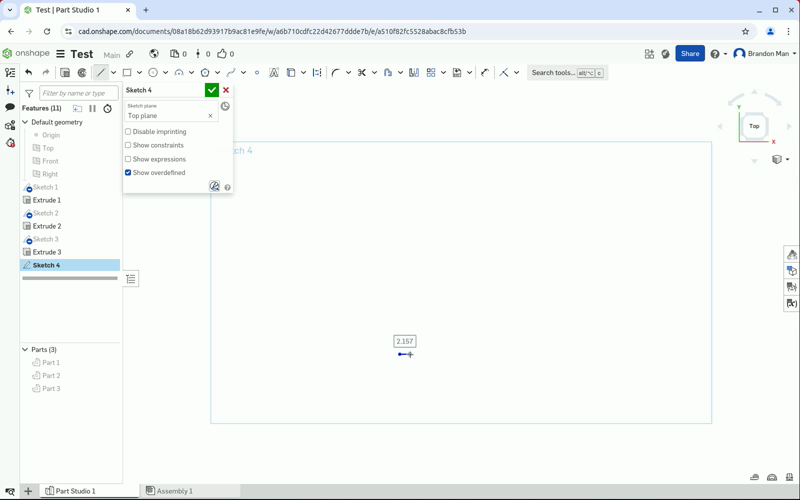
mouse_move(440, 354)
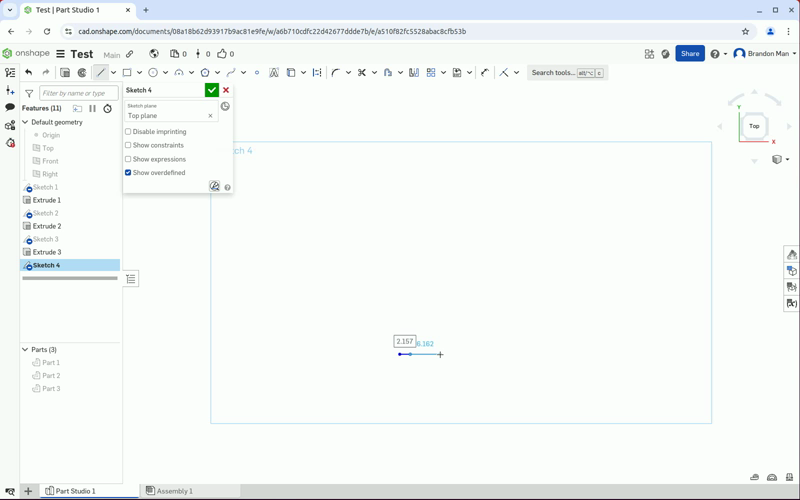
mouse_move(410, 306)
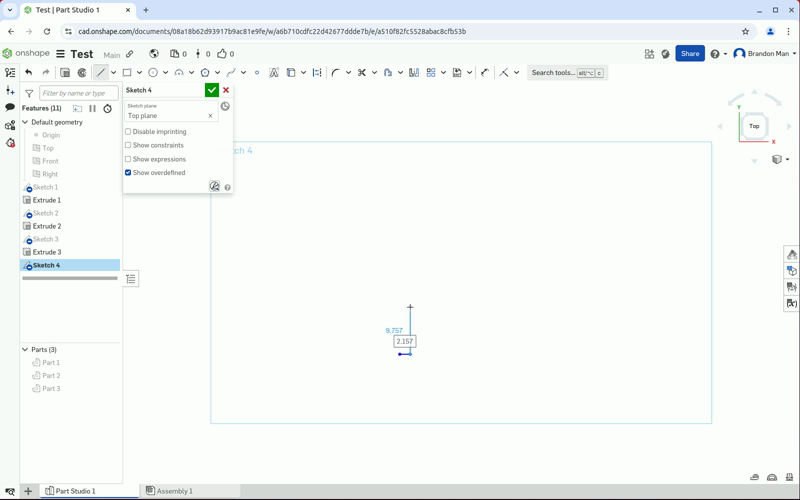
click(410, 306)
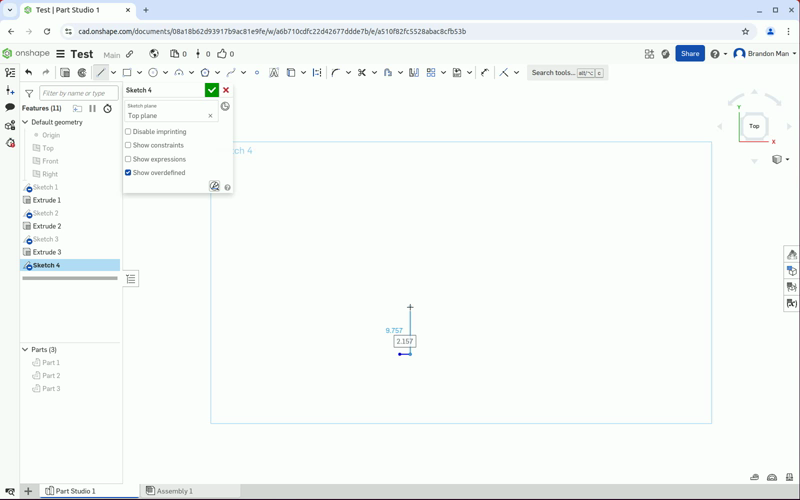
key_up(shift)
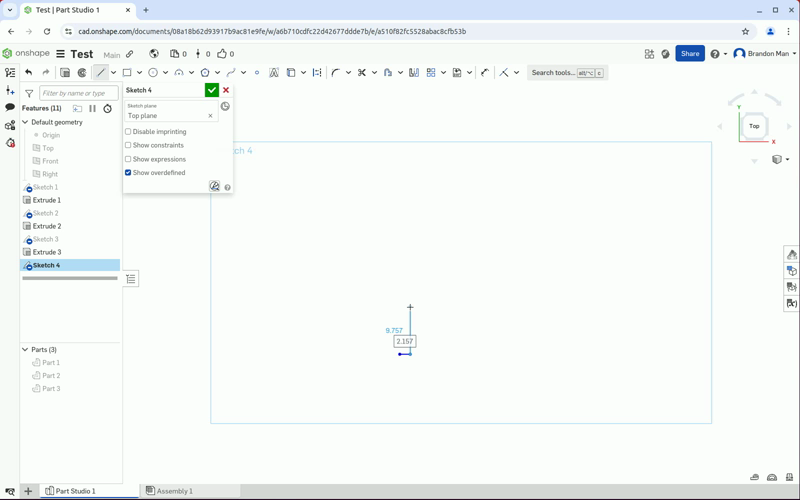
key_down(shift)
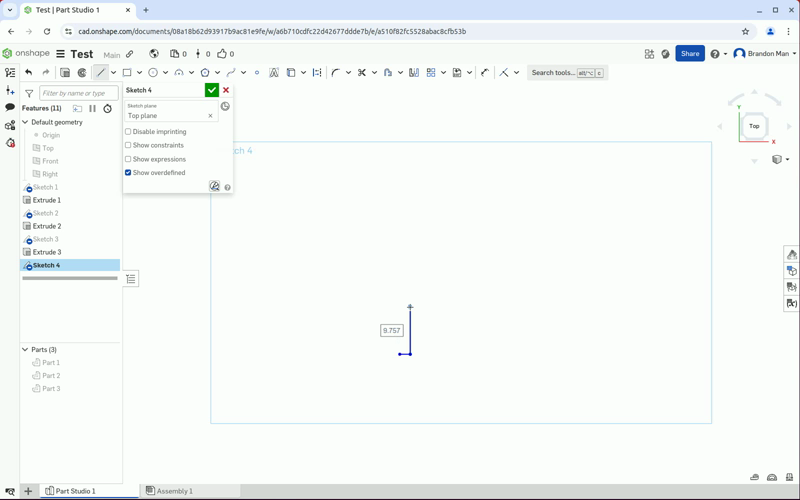
mouse_move(440, 306)
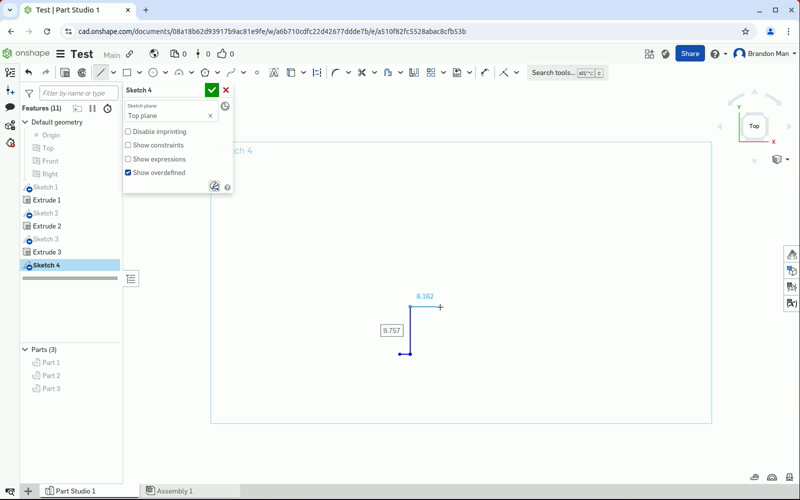
mouse_move(399, 306)
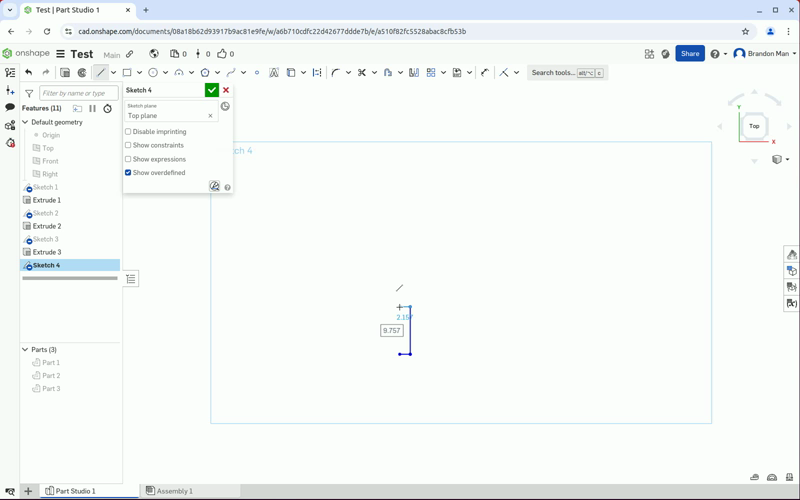
click(399, 306)
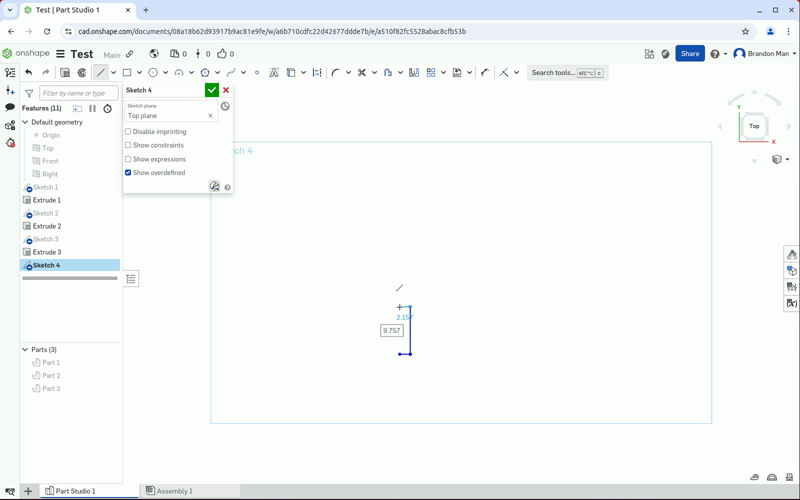
key_up(shift)
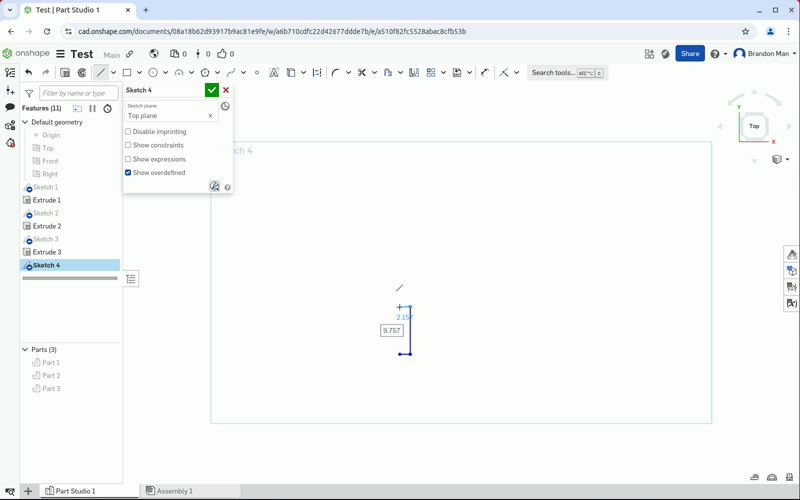
mouse_move(429, 306)
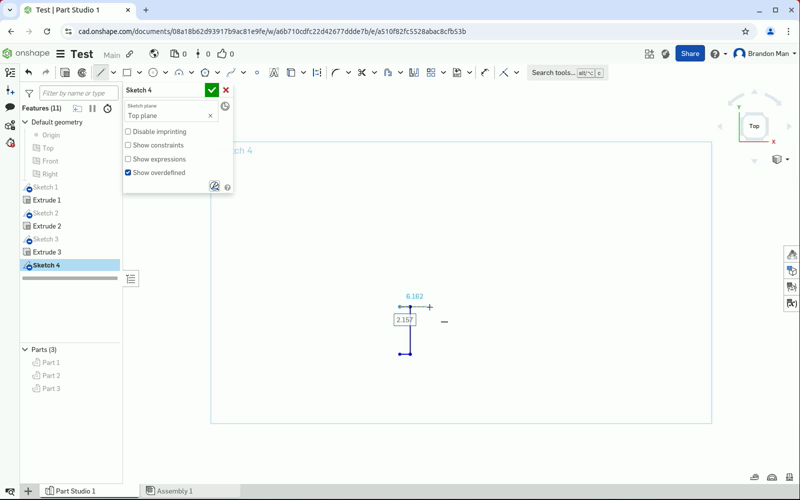
key_down(shift)
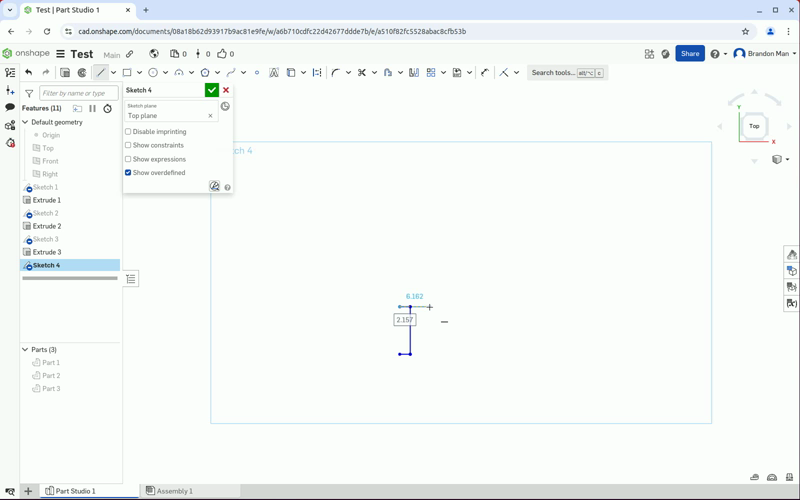
mouse_move(399, 354)
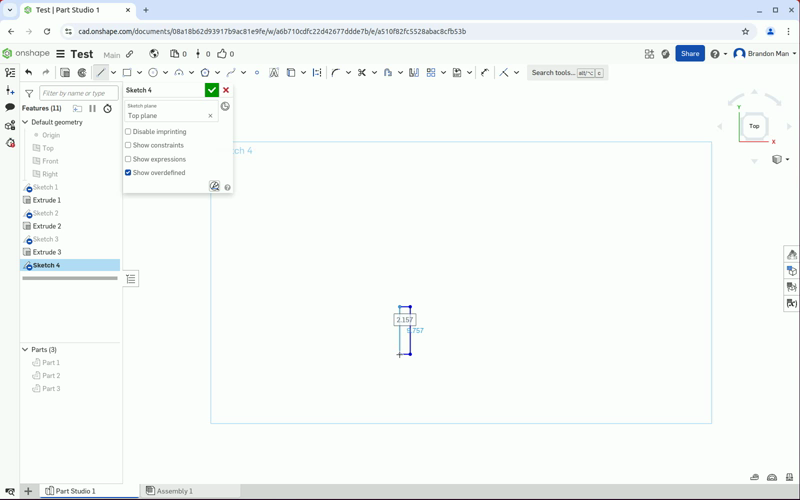
key_up(shift)
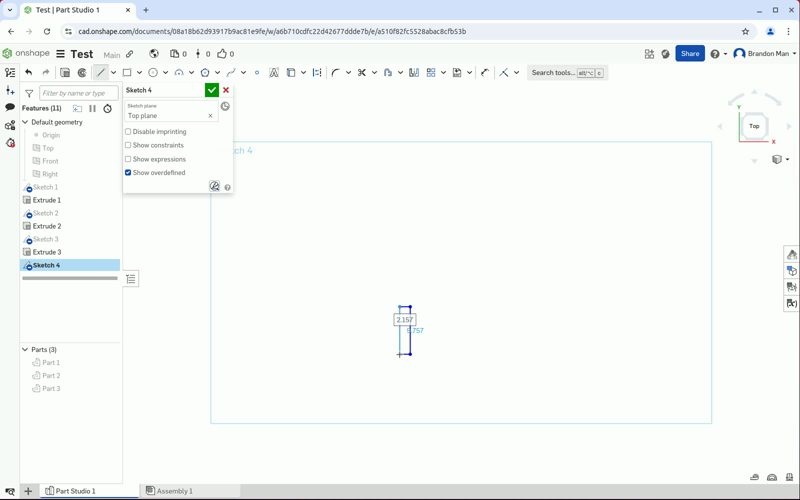
click(399, 354)
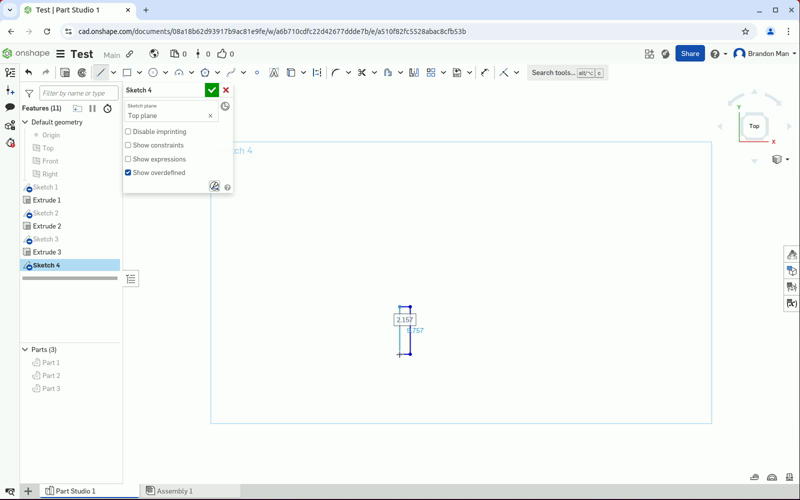
key(esc)
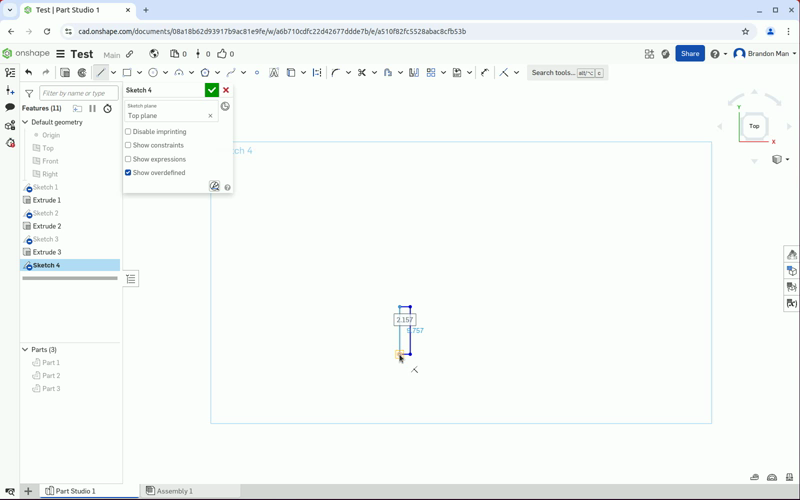
mouse_move(409, 333)
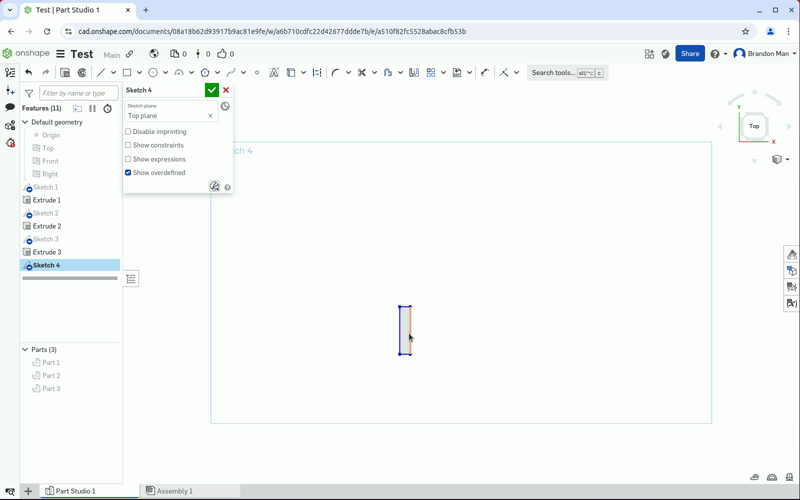
scroll(6)
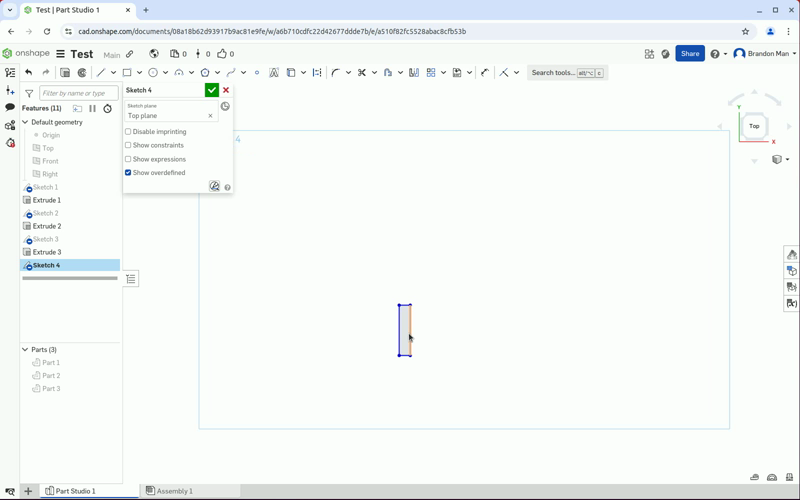
scroll(6)
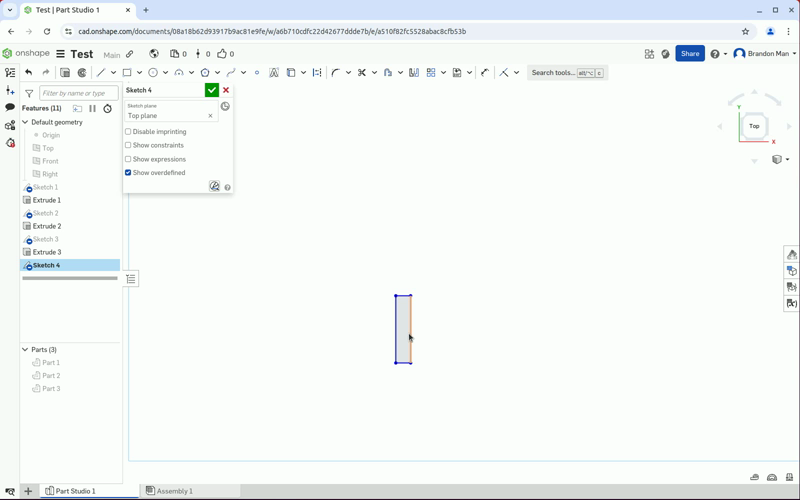
scroll(6)
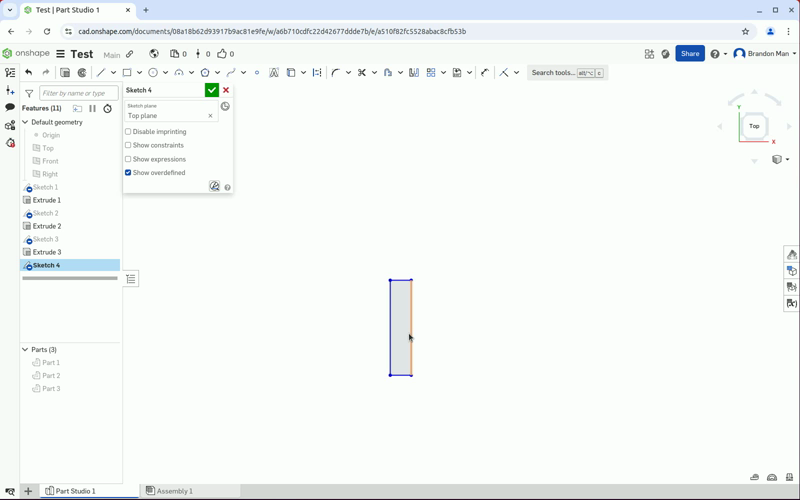
scroll(6)
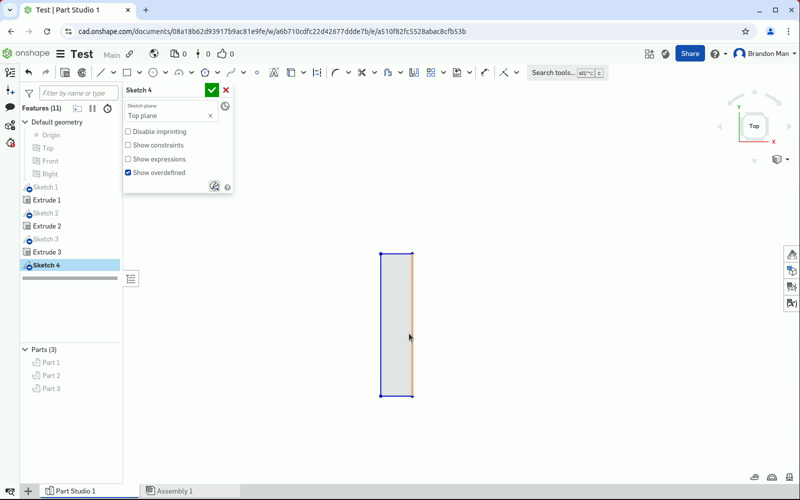
scroll(6)
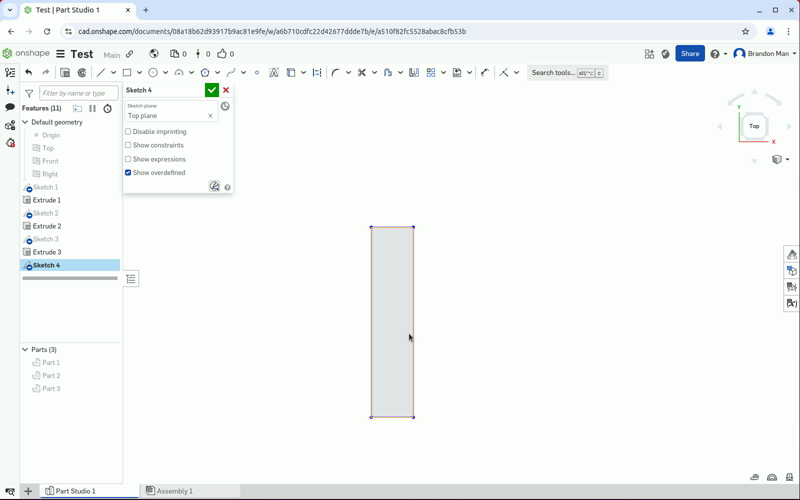
scroll(6)
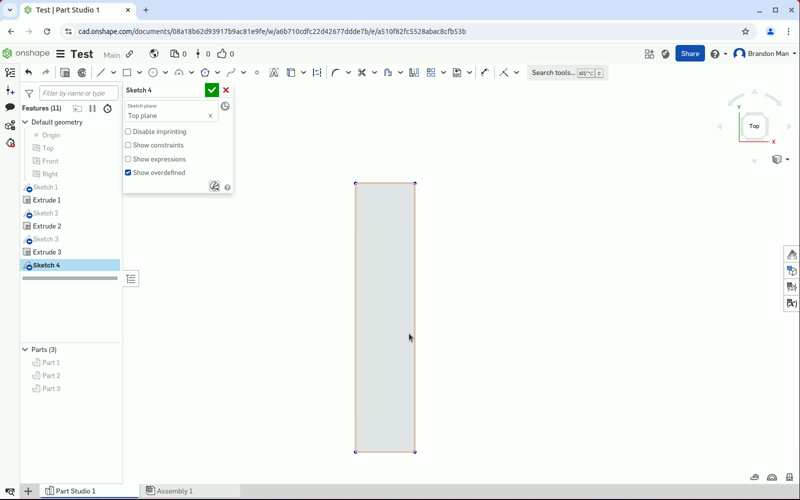
scroll(6)
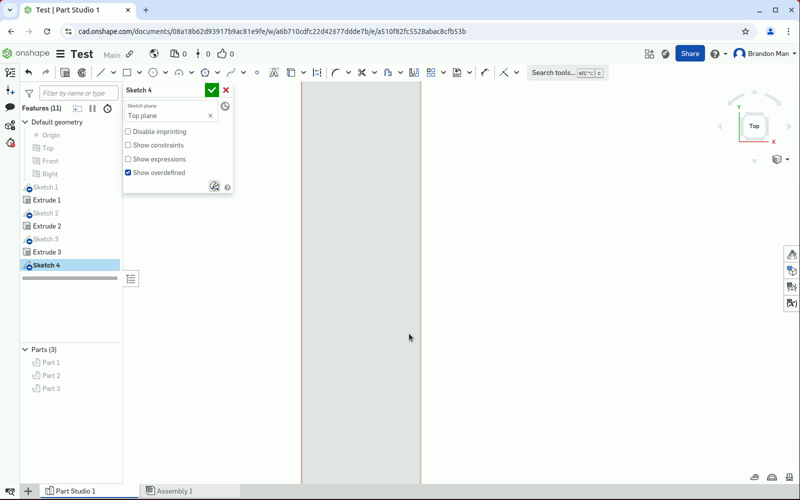
click(409, 333)
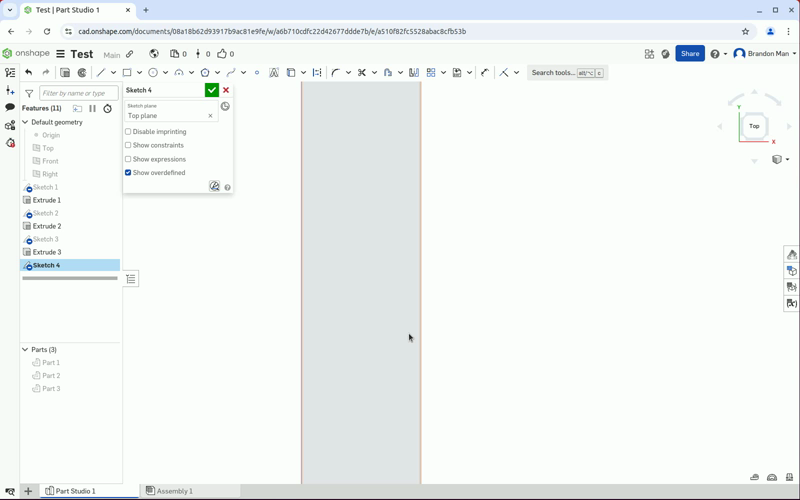
scroll(-6)
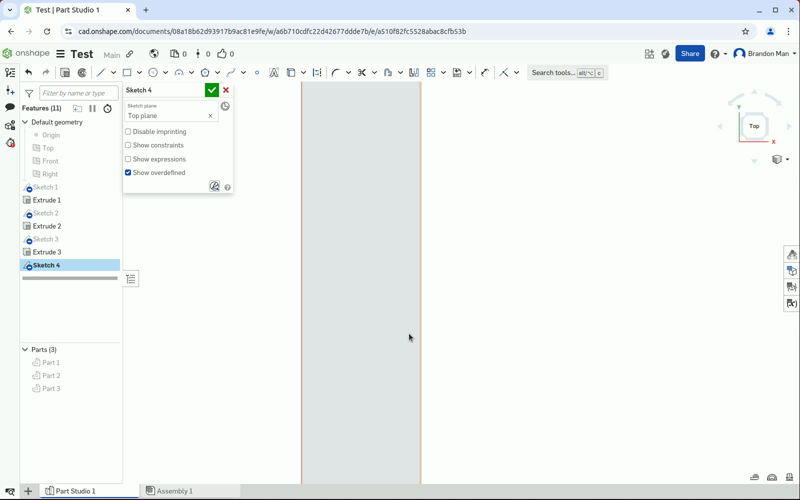
scroll(-6)
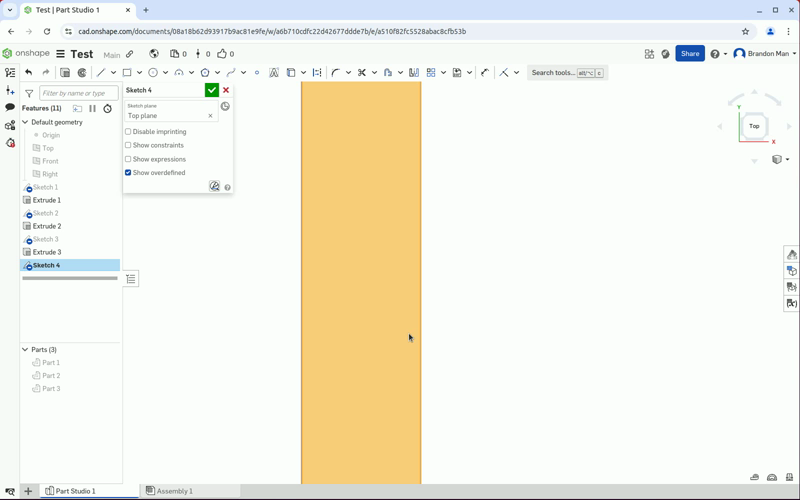
scroll(-6)
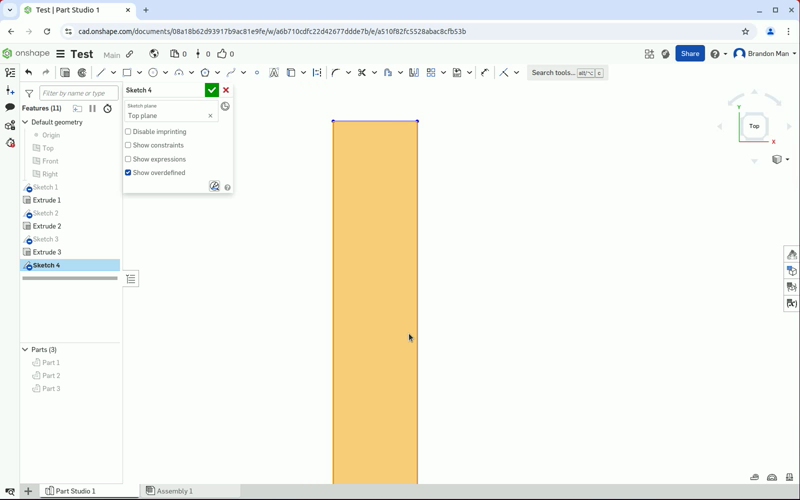
scroll(-6)
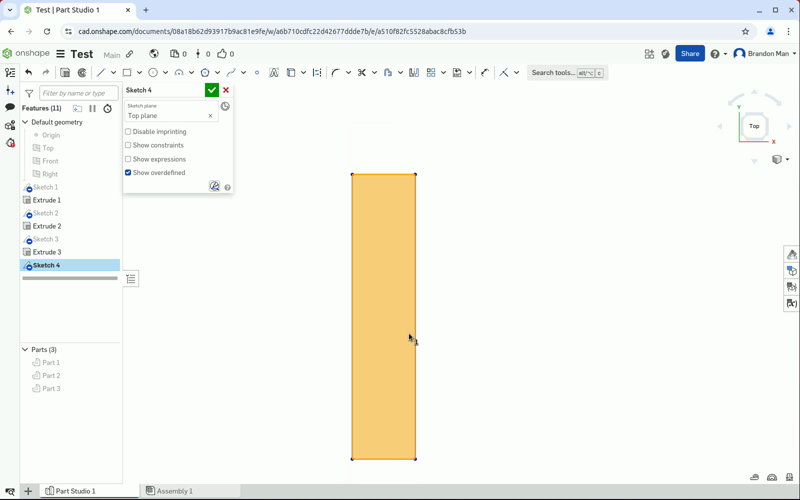
scroll(-6)
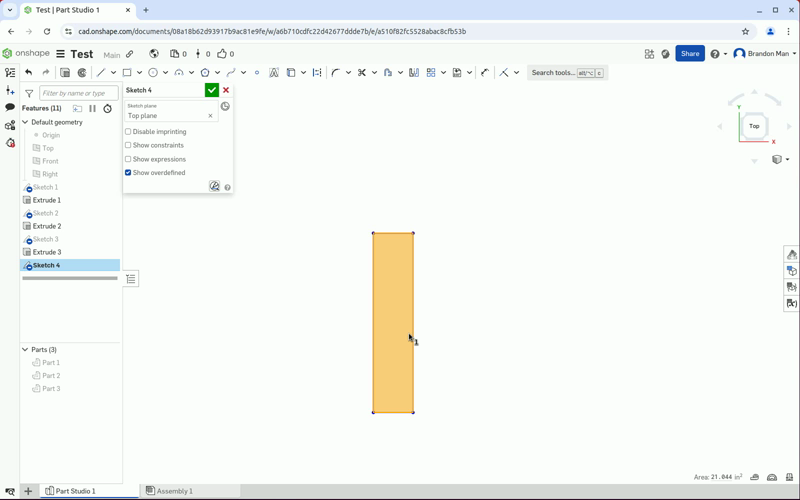
scroll(-6)
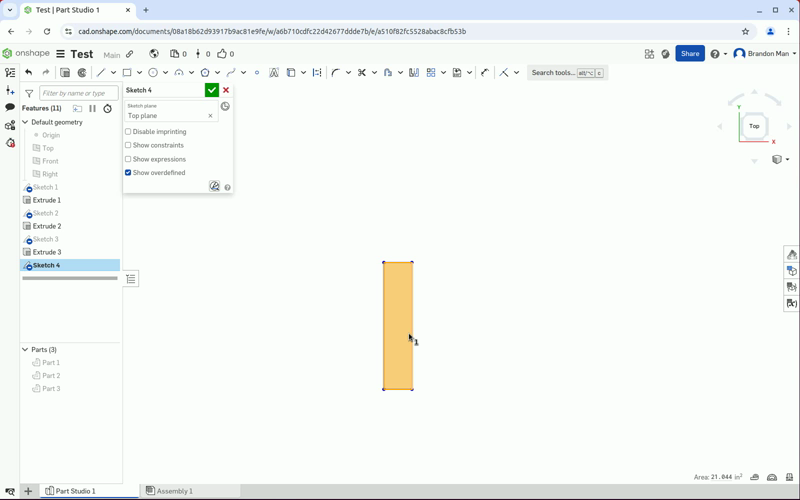
scroll(-6)
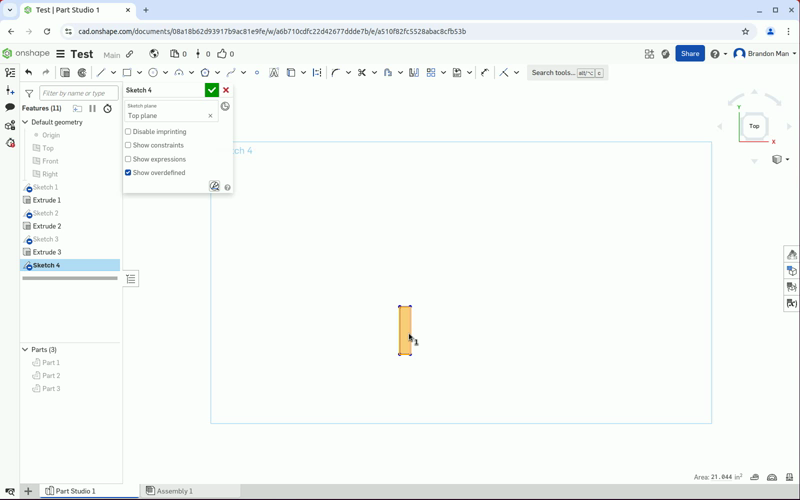
mouse_move(73, 352)
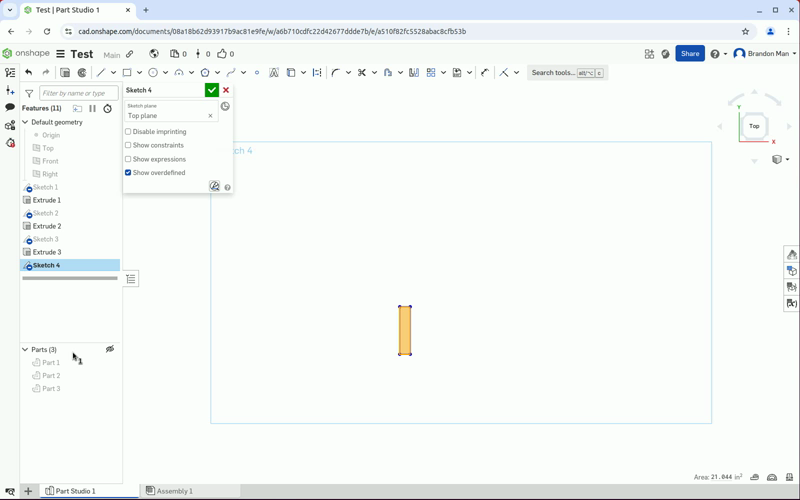
key(shift+y)
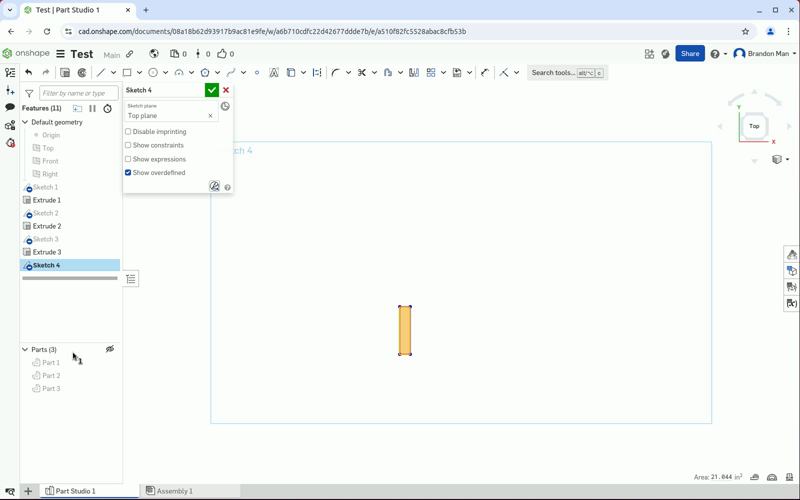
key(shift+e)
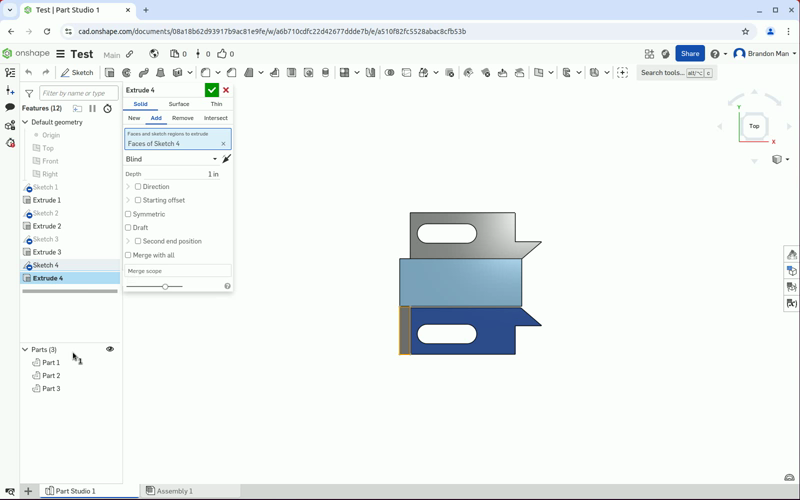
mouse_move(143, 106)
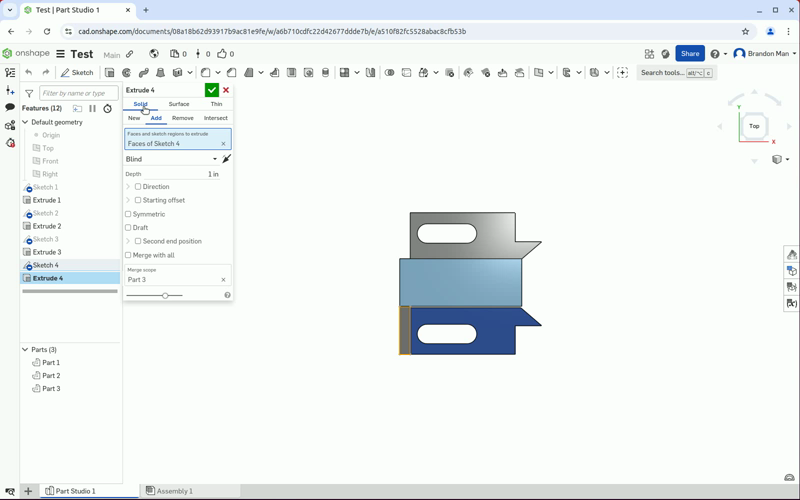
click(143, 106)
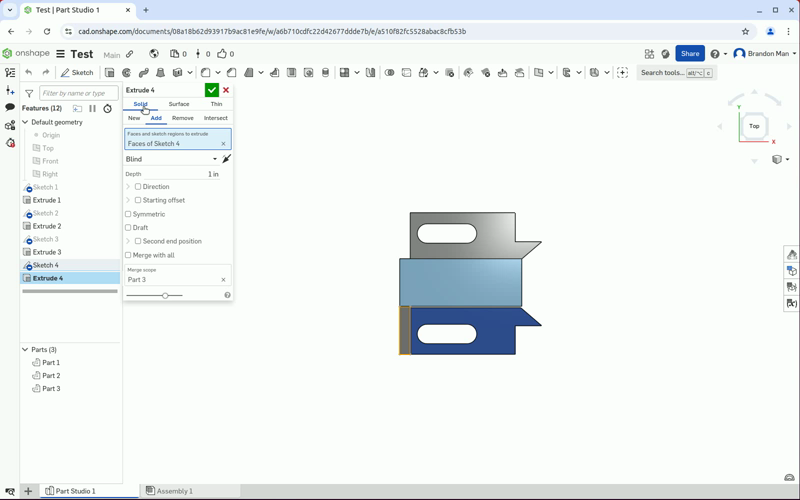
mouse_move(137, 120)
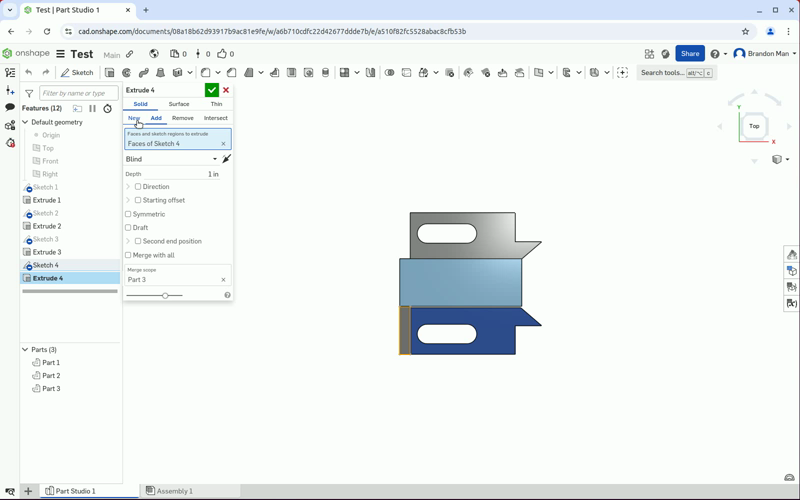
click(137, 120)
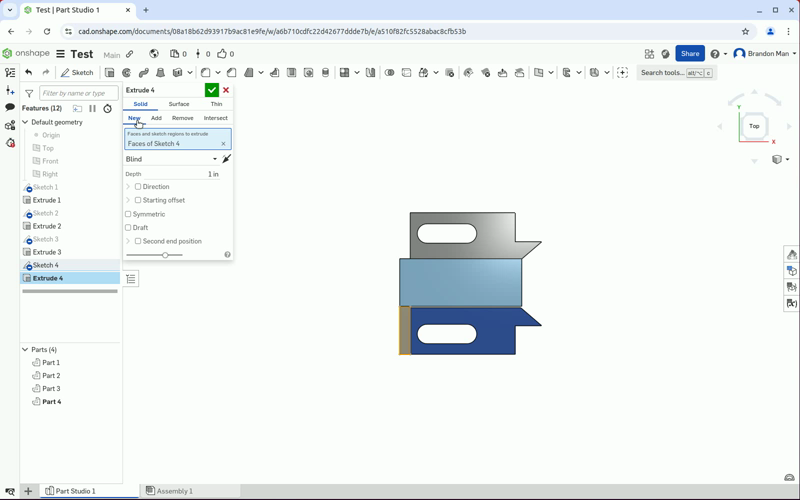
key(tab, 4)
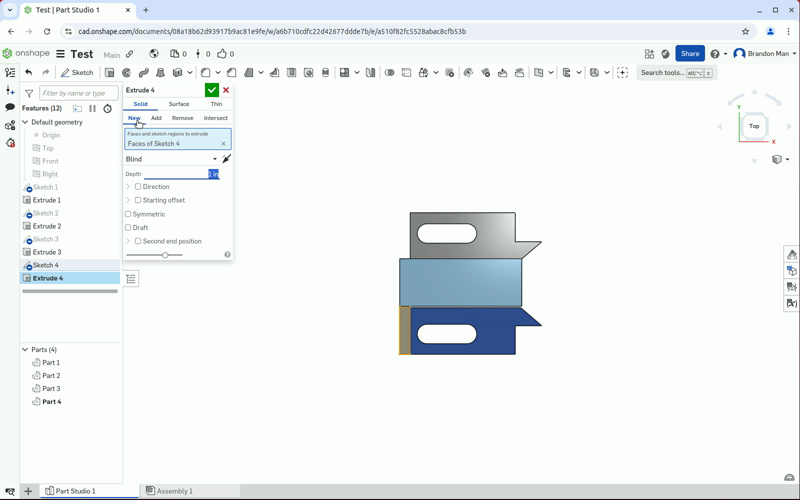
text(-2.166)
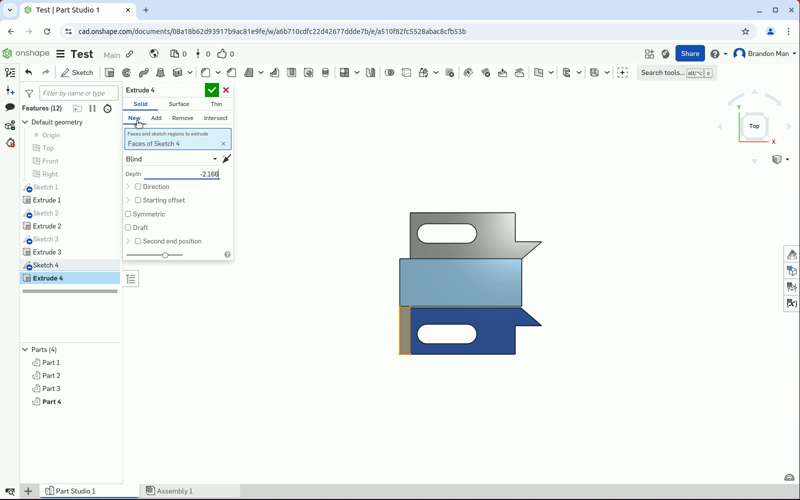
key(enter)
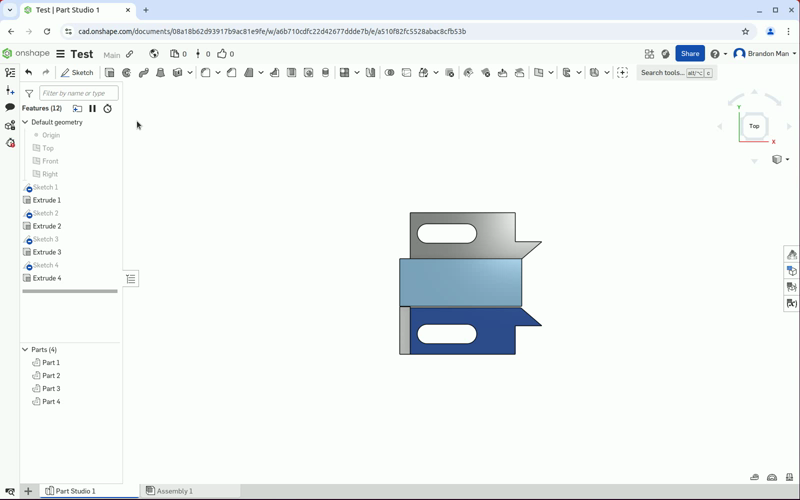
key(shift+h)
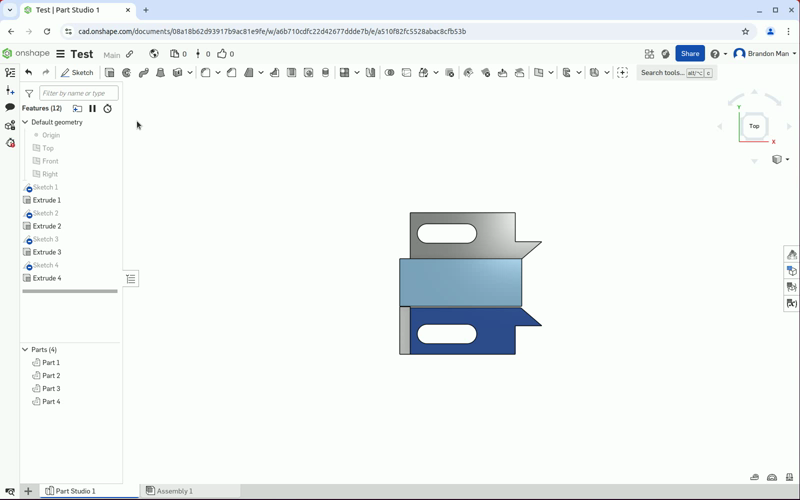
key(shift+h)
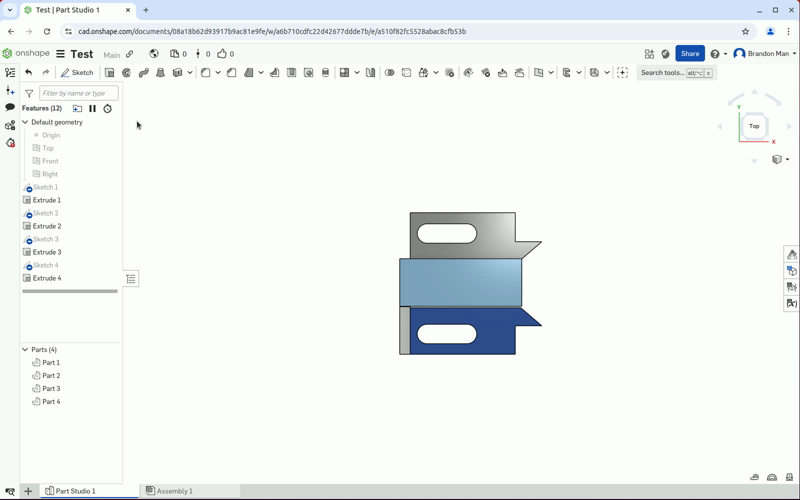
mouse_move(73, 189)
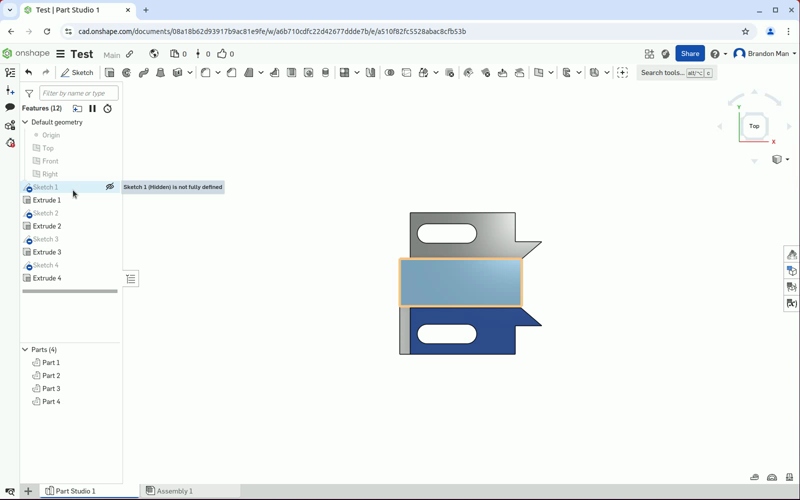
click(73, 189)
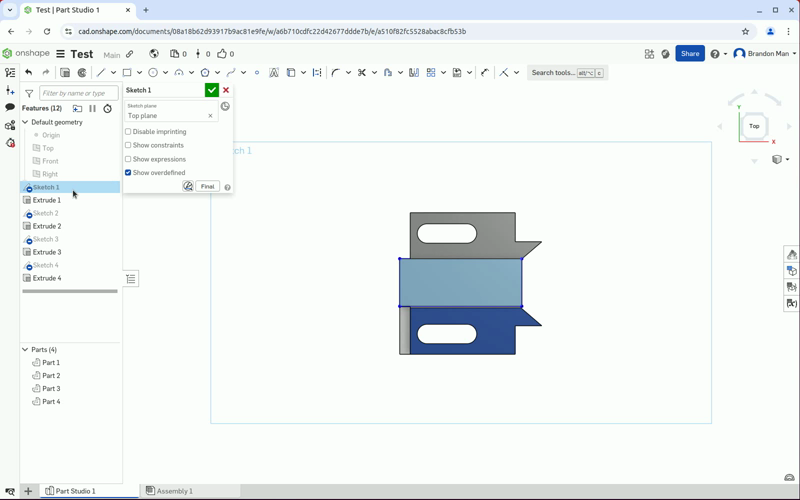
mouse_move(229, 92)
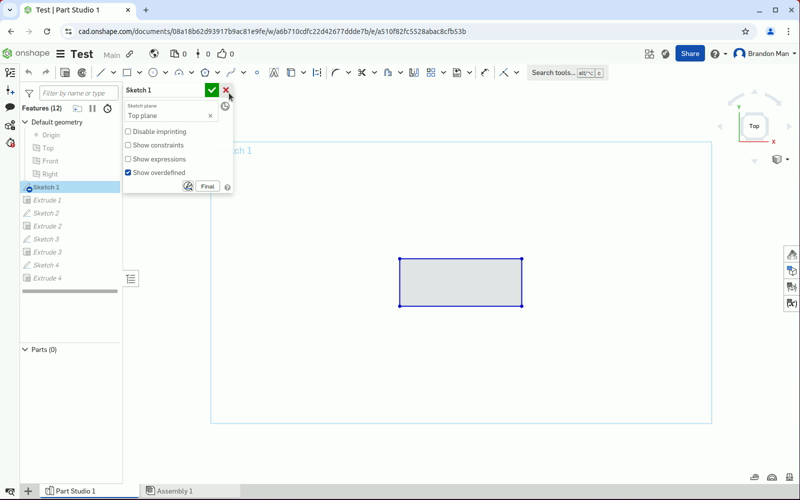
click(229, 92)
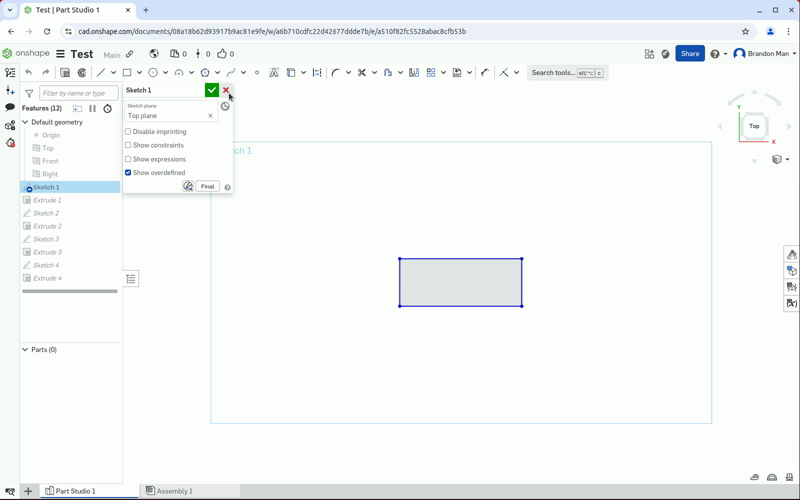
key(shift+s)
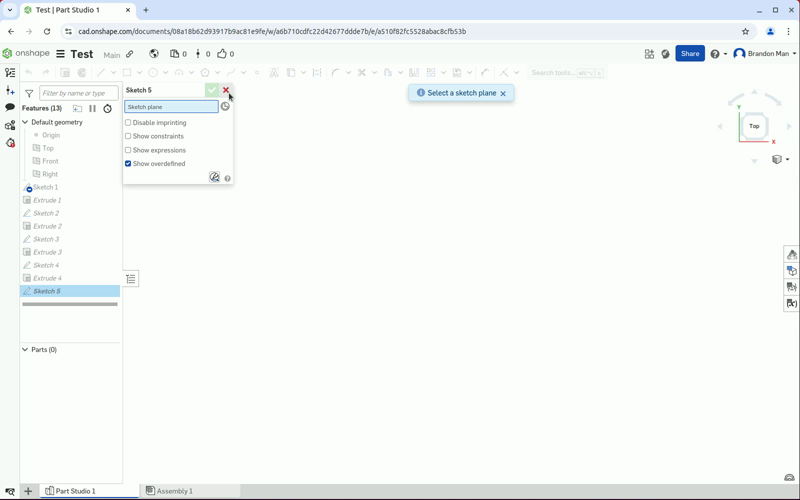
mouse_move(73, 150)
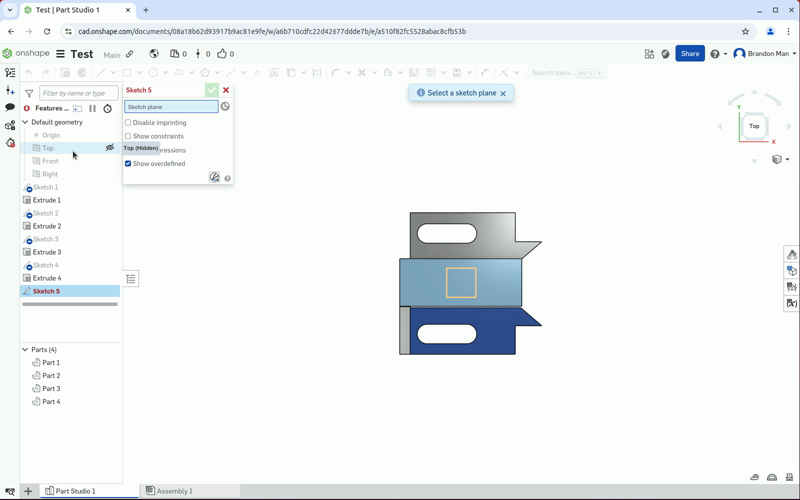
click(73, 150)
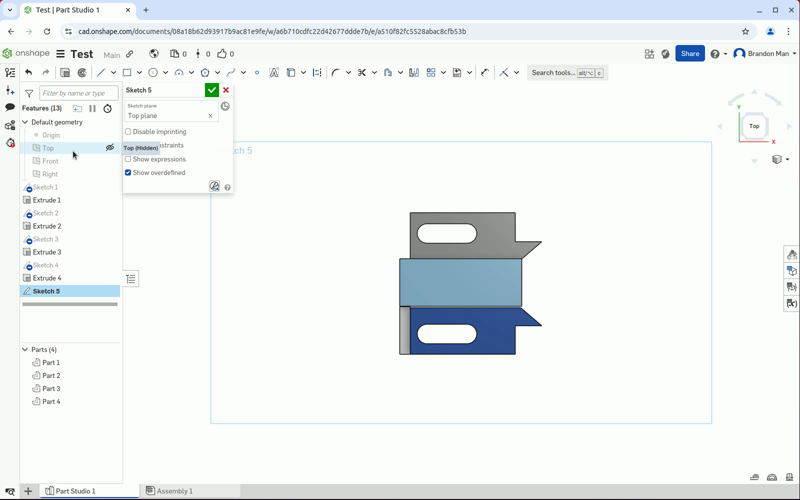
mouse_move(73, 352)
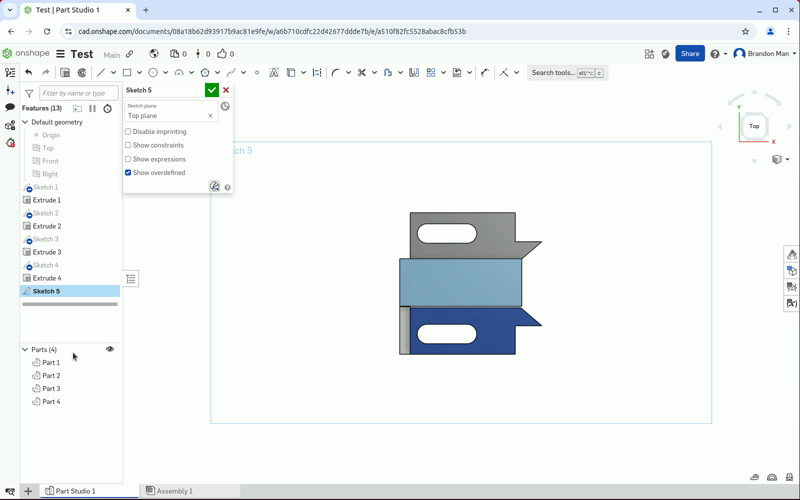
key(y)
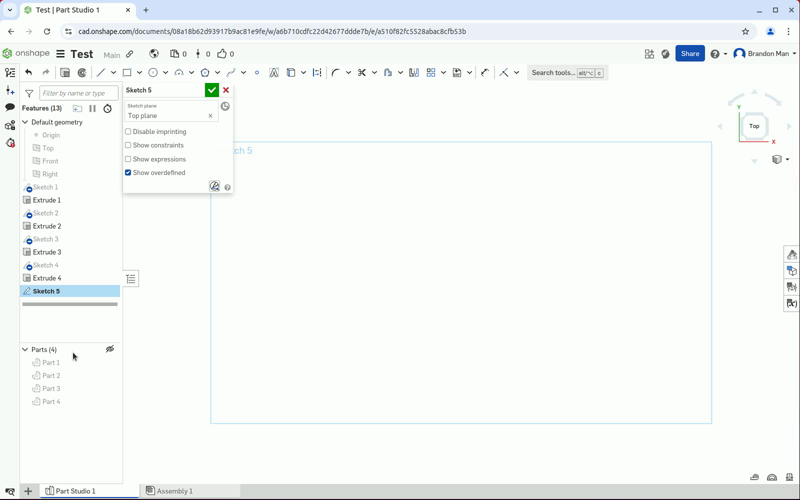
key(l)
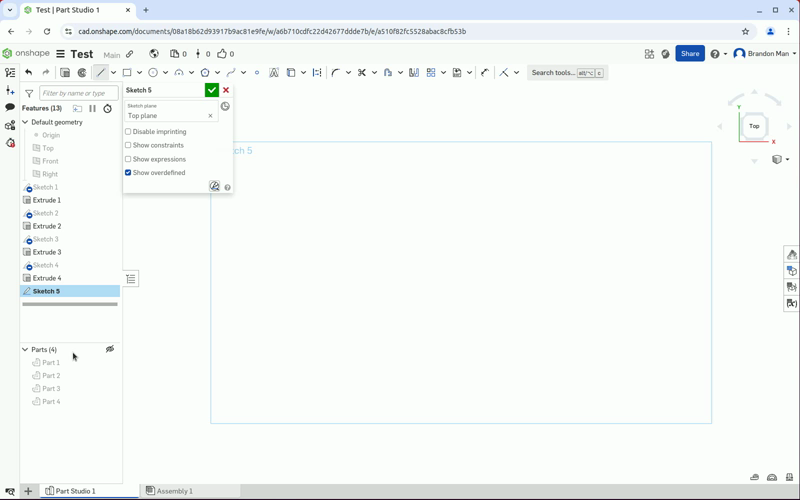
key_down(shift)
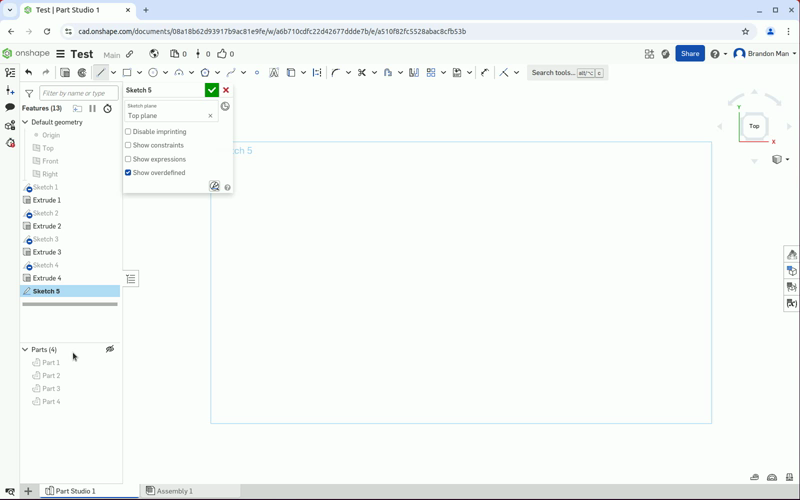
mouse_move(399, 259)
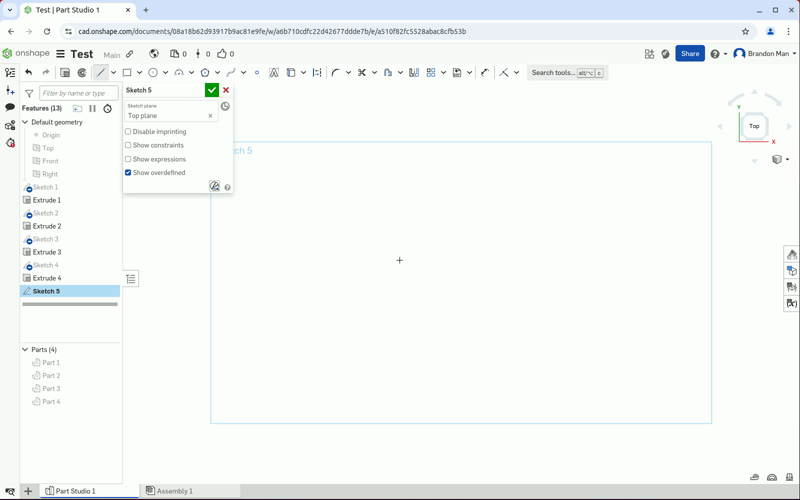
click(399, 259)
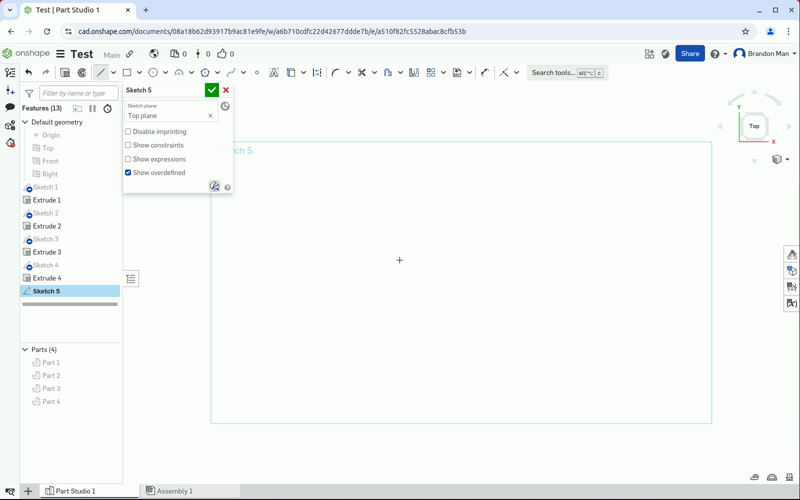
key_up(shift)
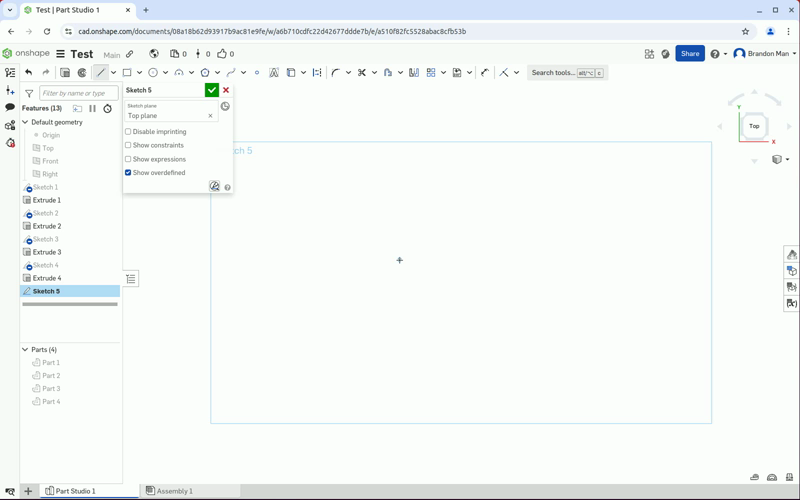
key_down(shift)
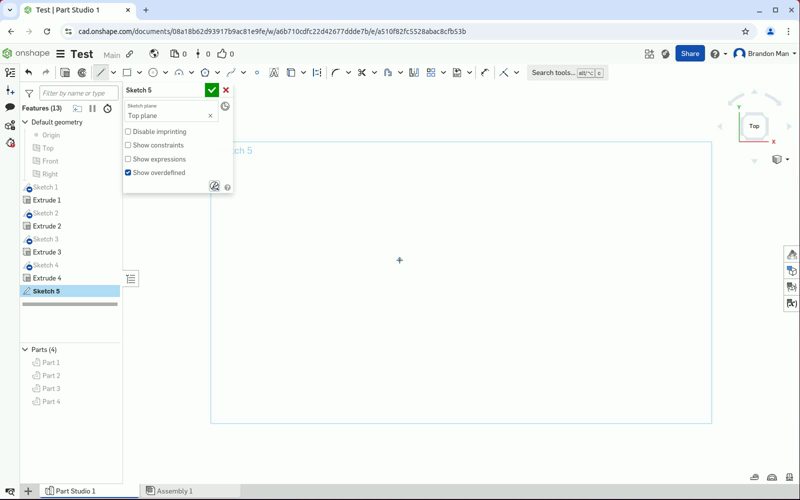
mouse_move(429, 259)
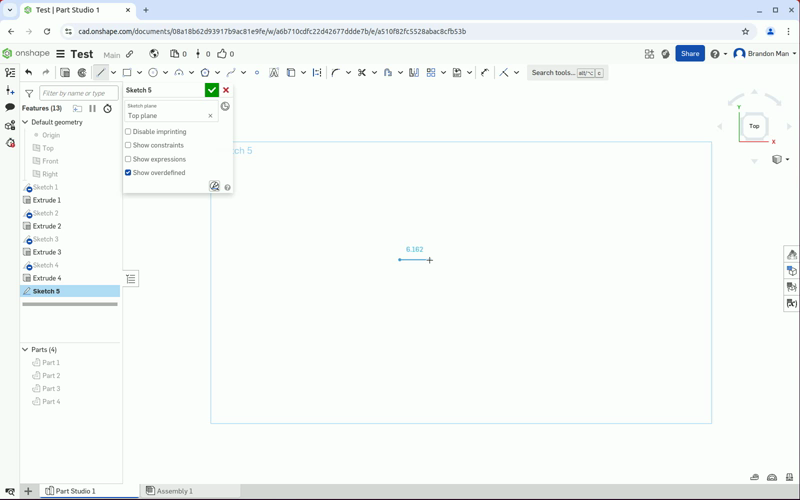
mouse_move(410, 259)
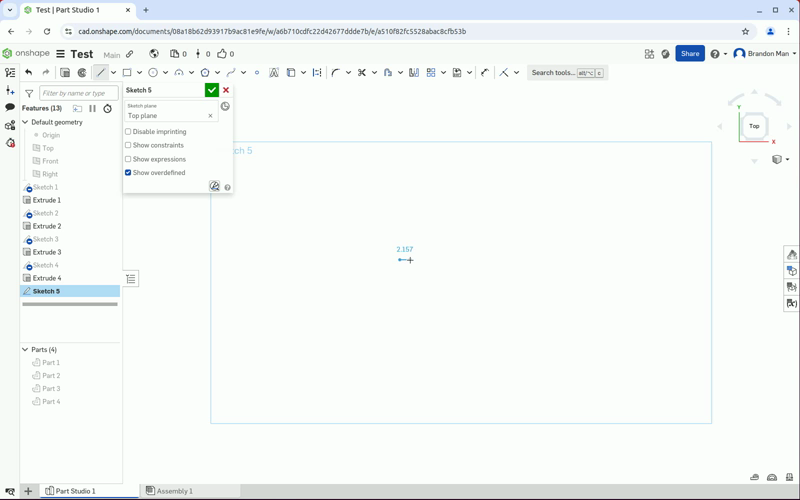
click(410, 259)
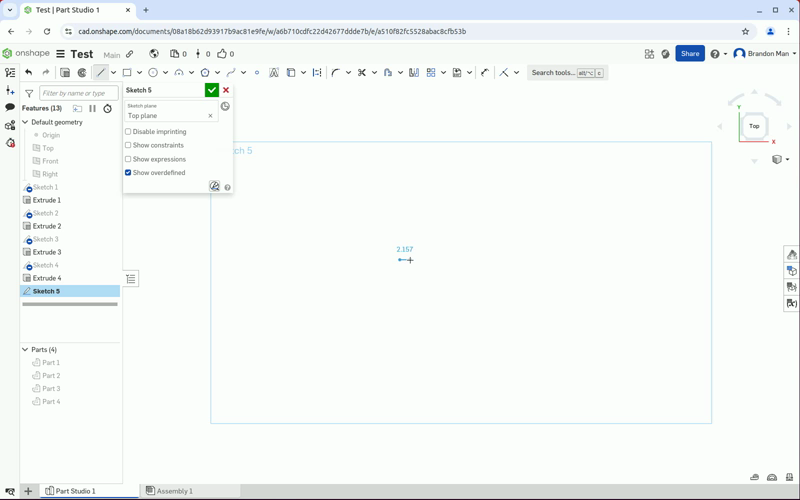
key_up(shift)
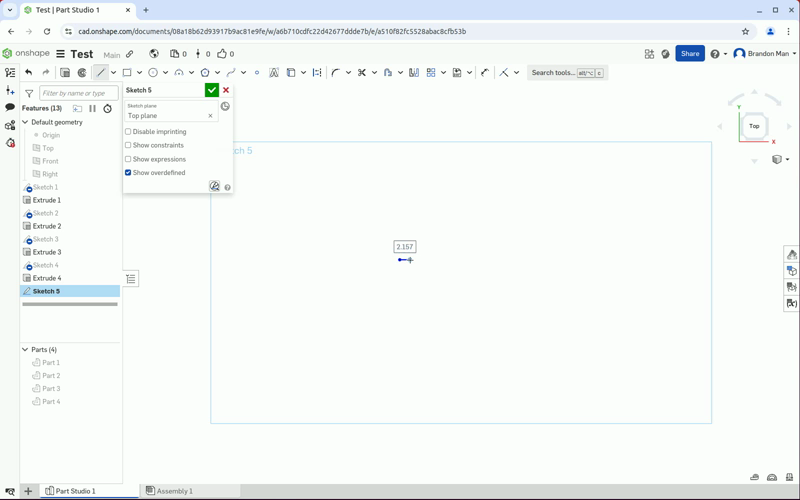
key_down(shift)
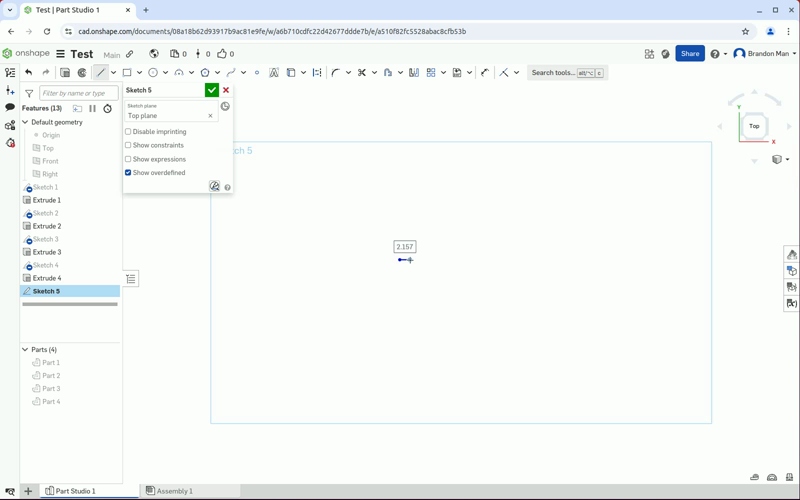
mouse_move(440, 259)
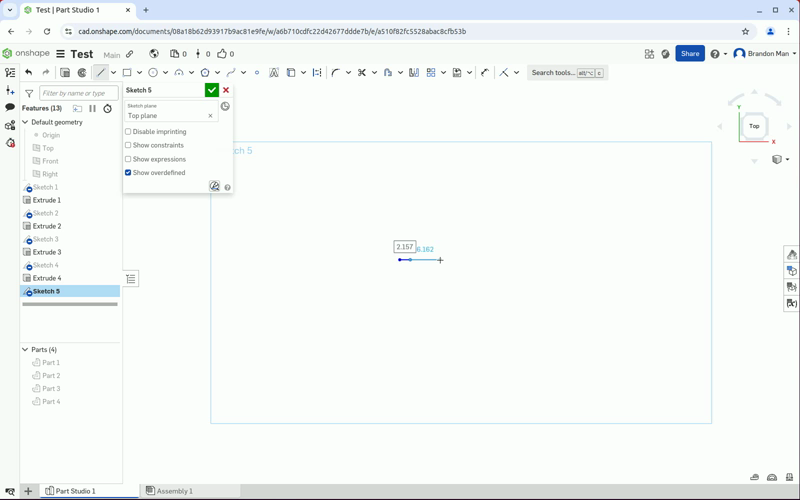
mouse_move(410, 212)
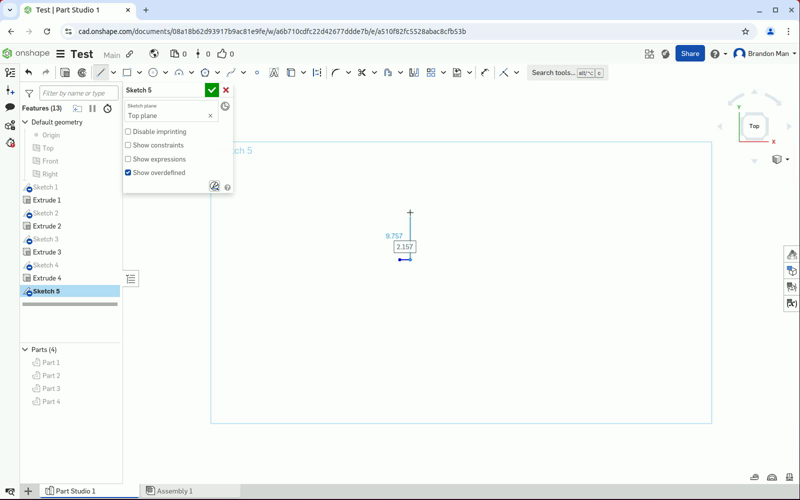
click(410, 212)
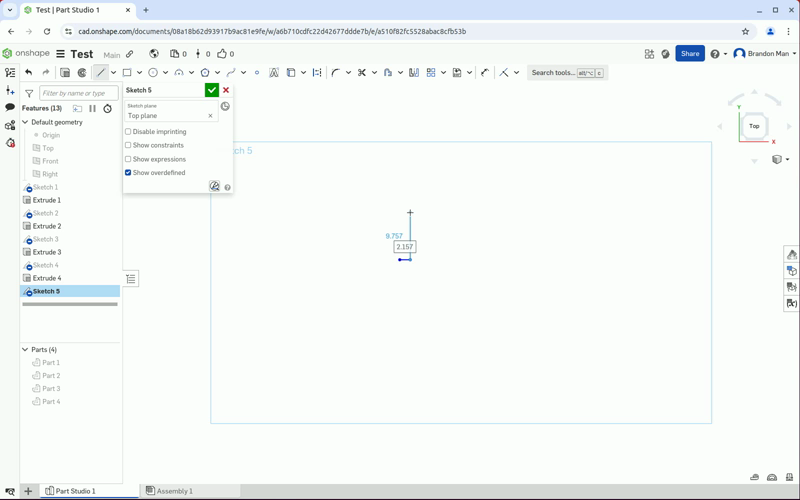
key_up(shift)
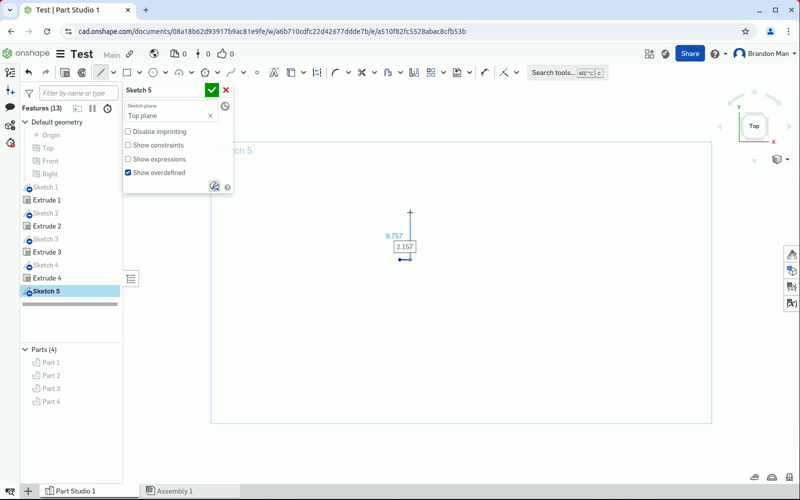
key_down(shift)
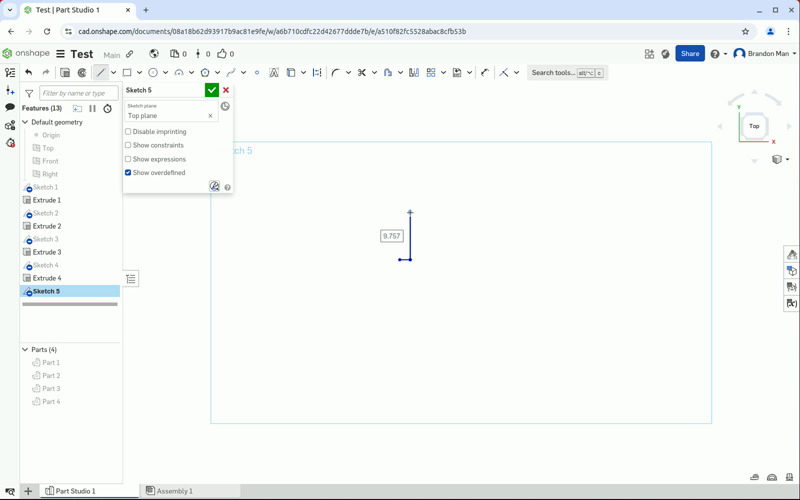
mouse_move(440, 212)
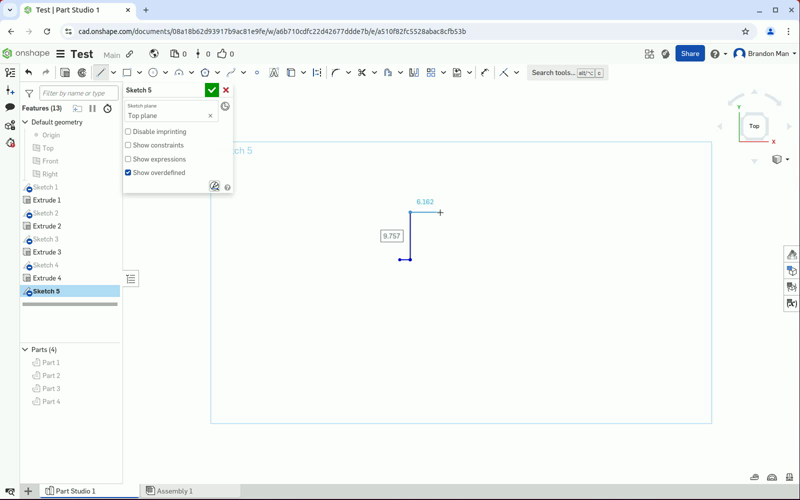
mouse_move(399, 212)
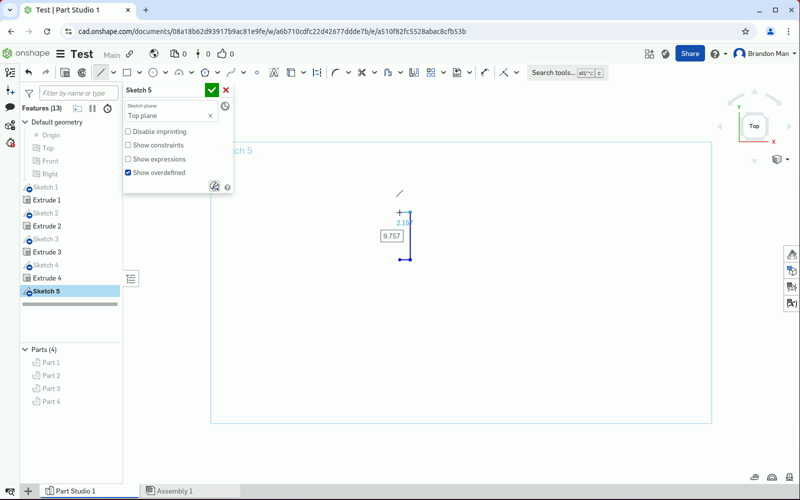
click(399, 212)
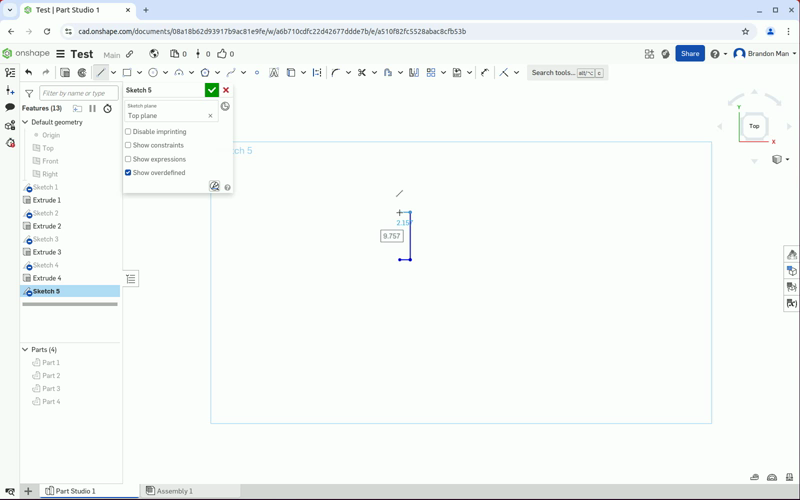
key_up(shift)
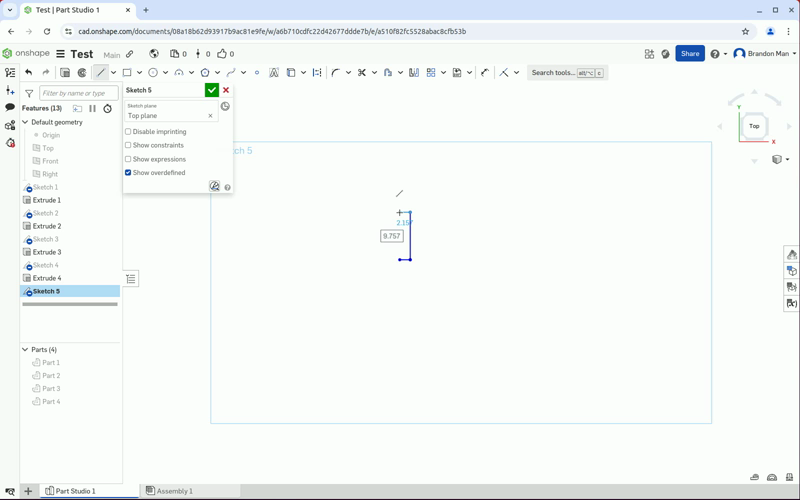
mouse_move(429, 212)
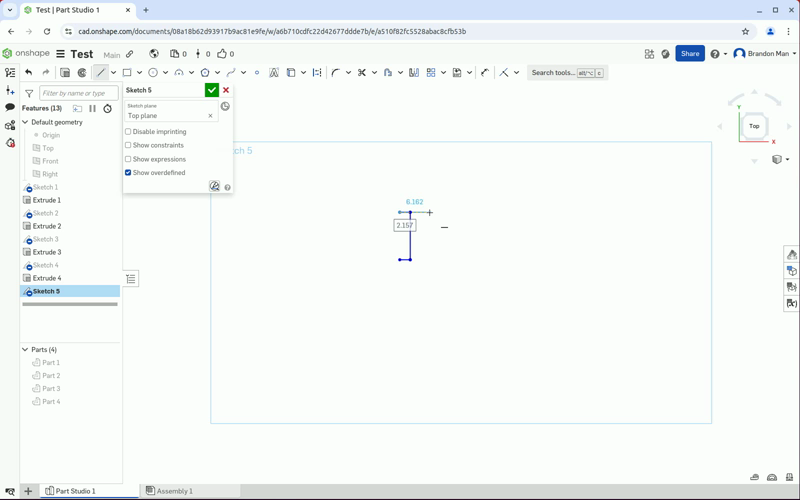
key_down(shift)
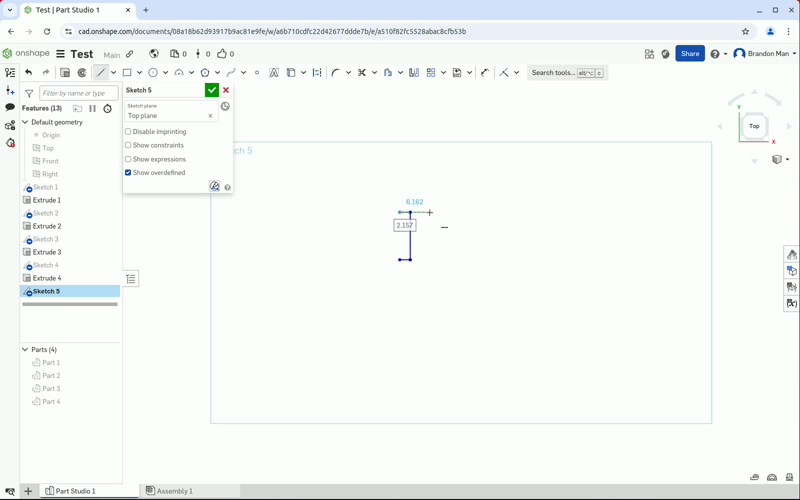
mouse_move(399, 259)
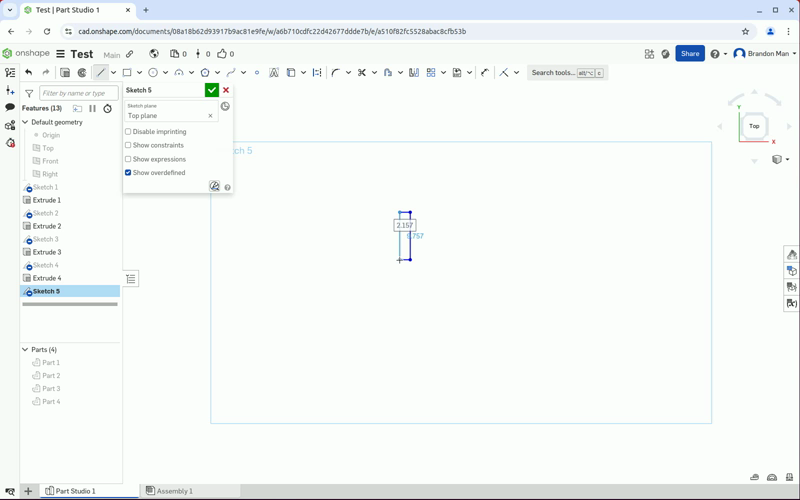
key_up(shift)
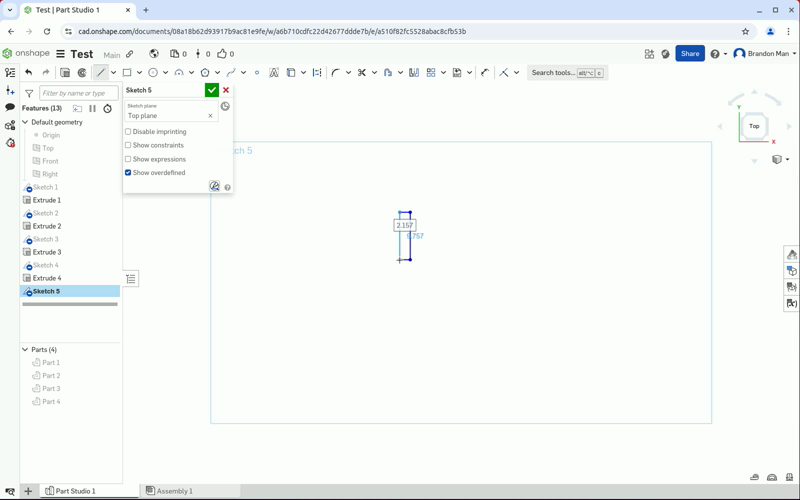
click(399, 259)
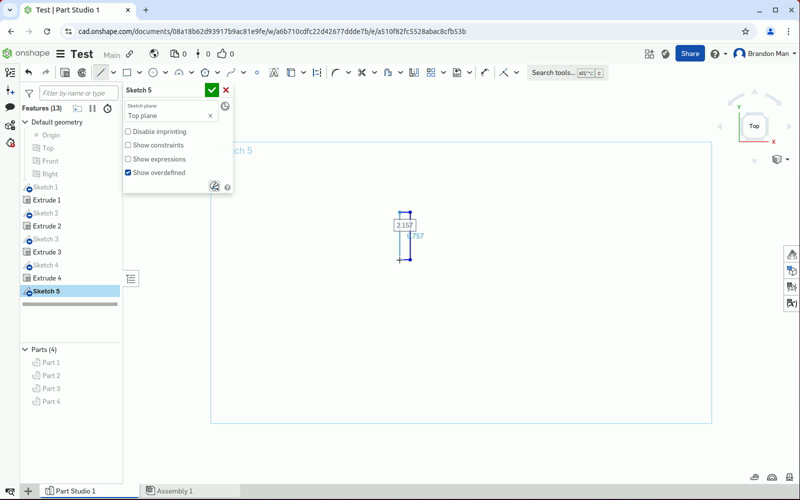
key(esc)
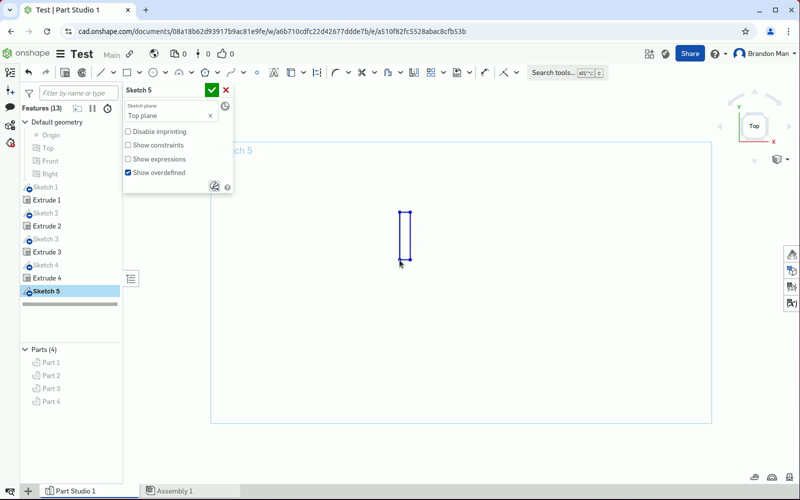
mouse_move(406, 254)
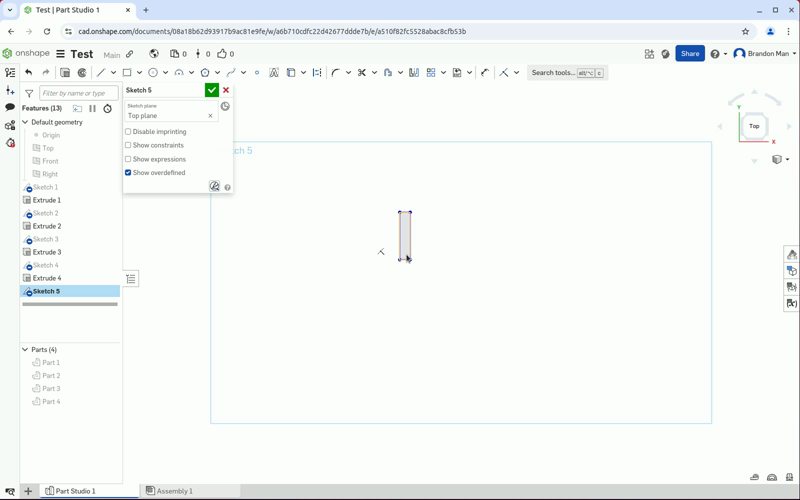
scroll(6)
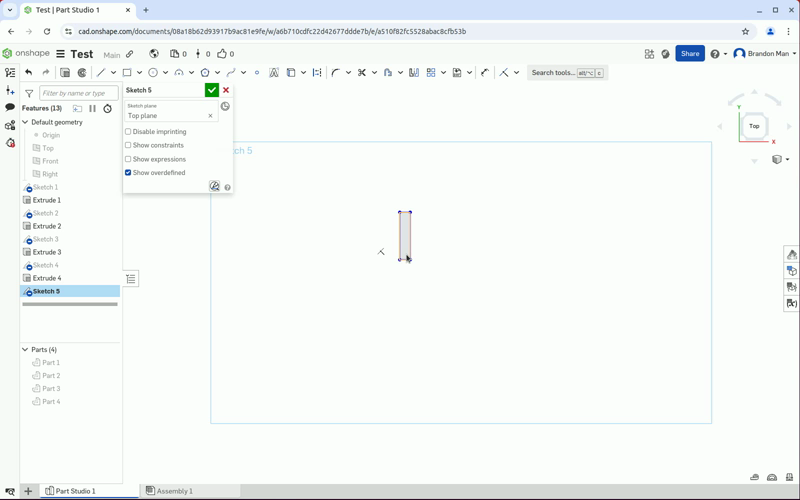
scroll(6)
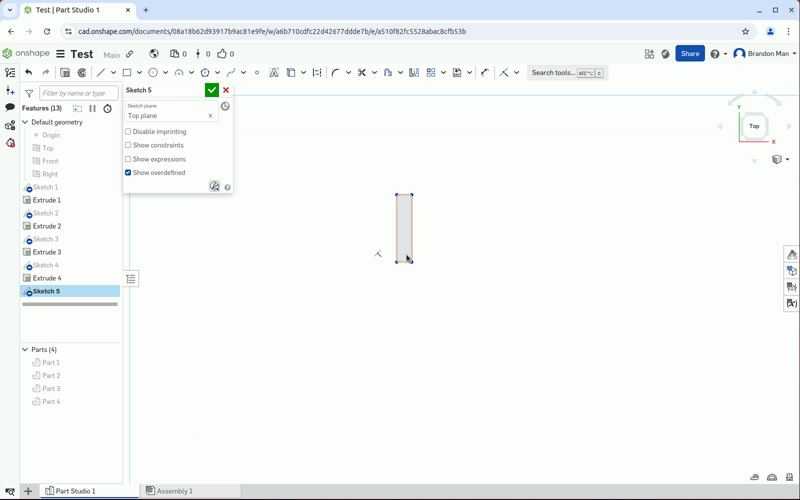
scroll(6)
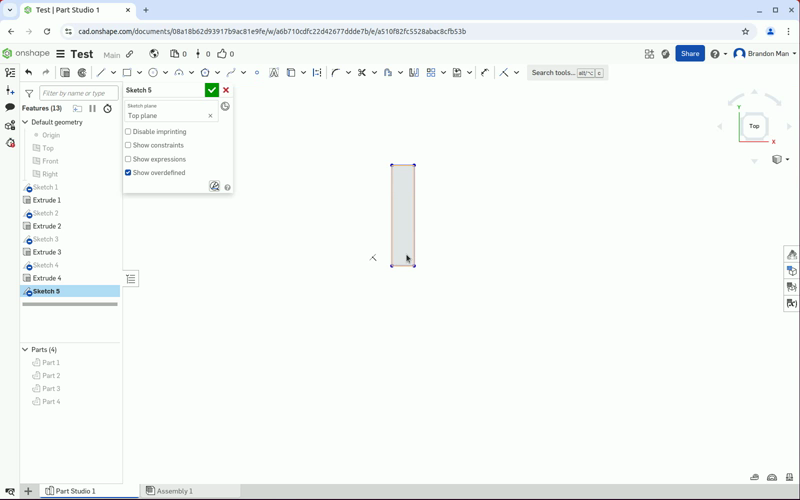
scroll(6)
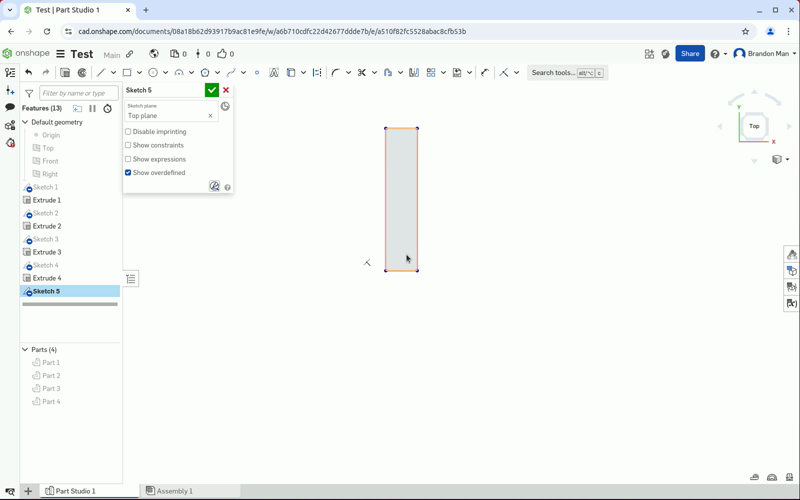
scroll(6)
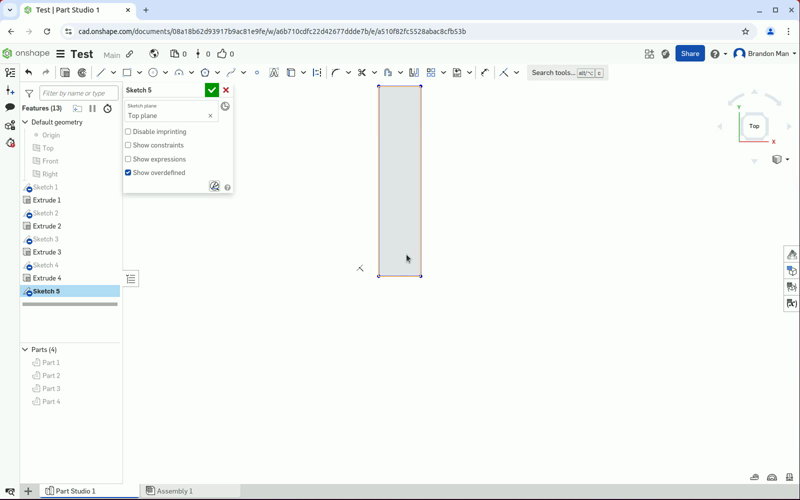
scroll(6)
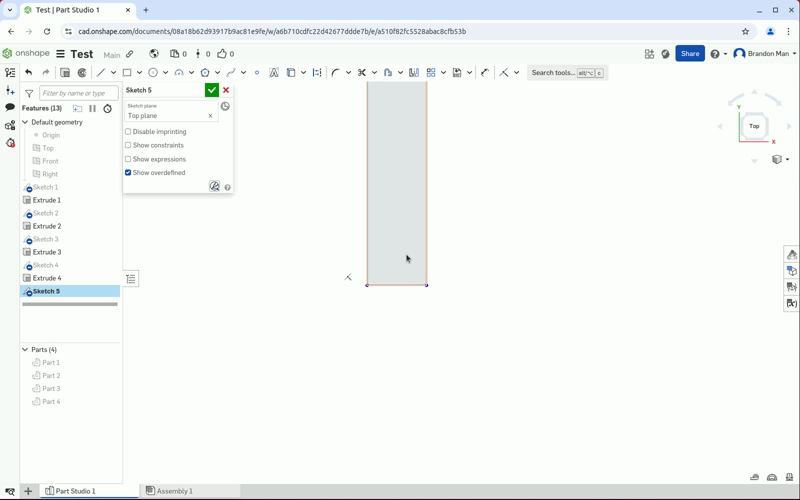
scroll(6)
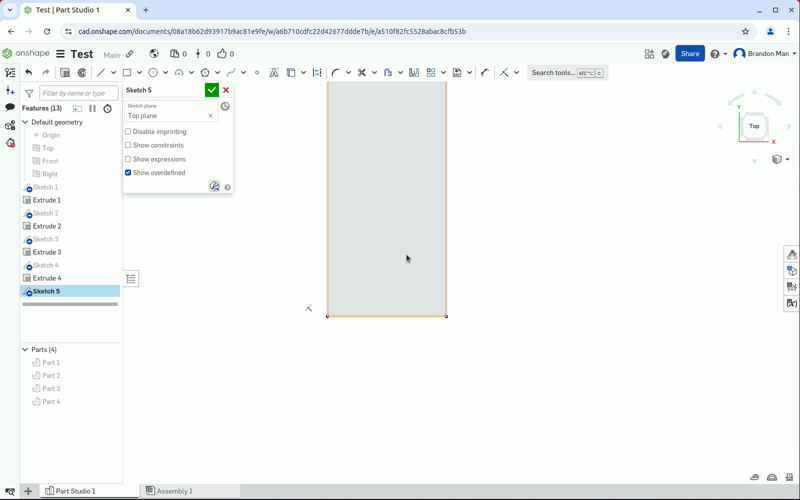
click(406, 254)
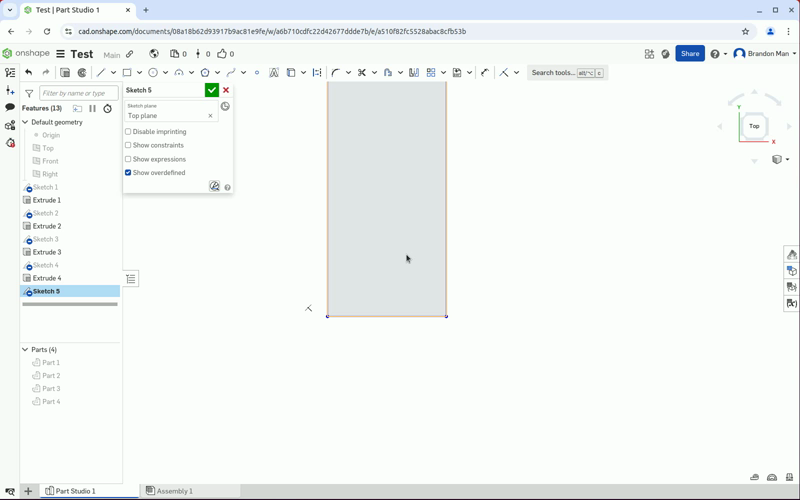
scroll(-6)
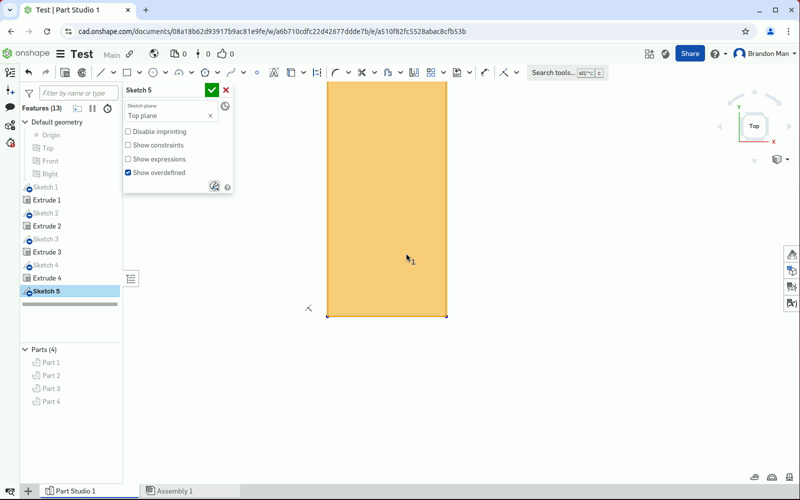
scroll(-6)
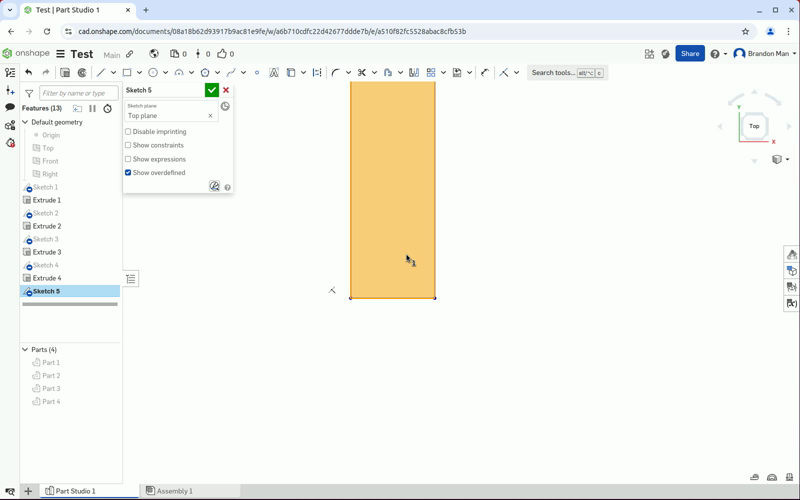
scroll(-6)
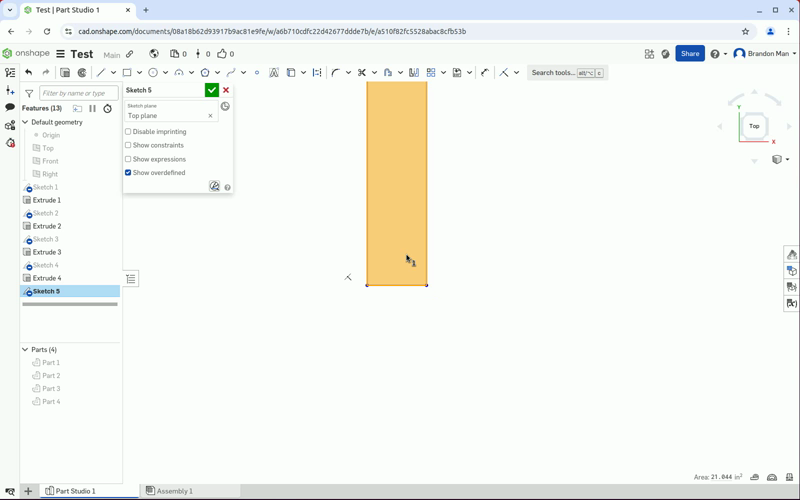
scroll(-6)
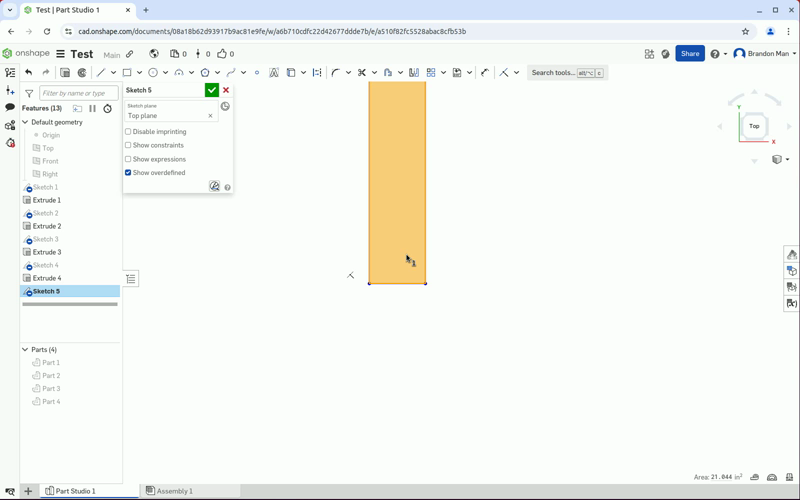
scroll(-6)
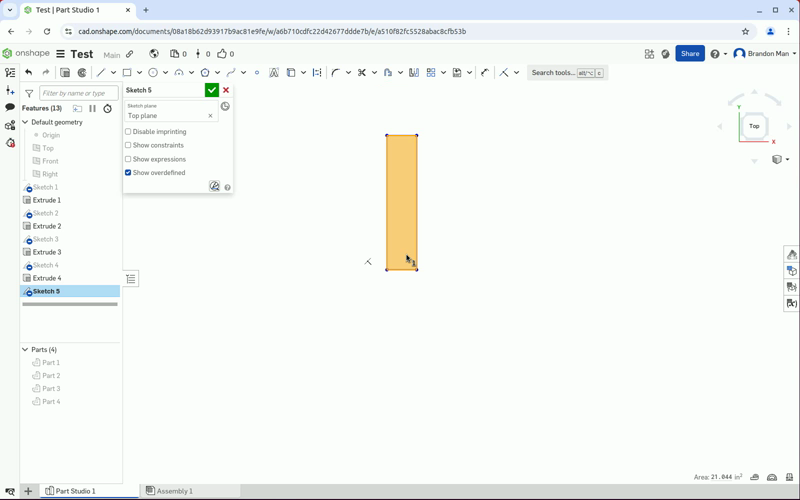
scroll(-6)
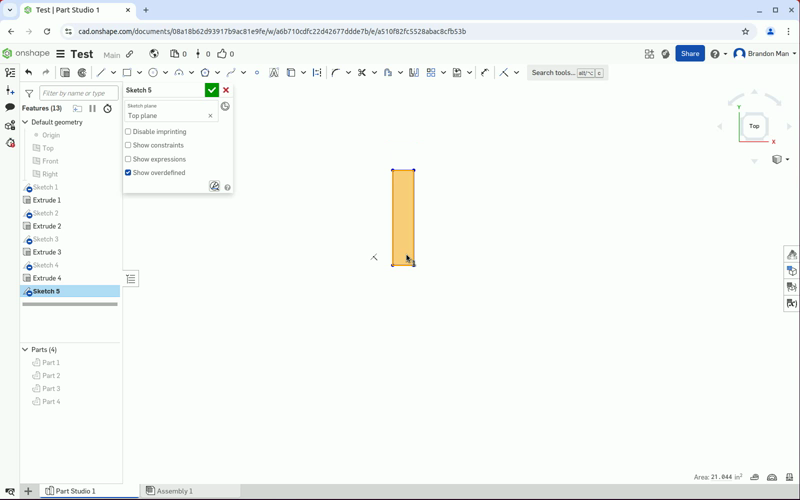
scroll(-6)
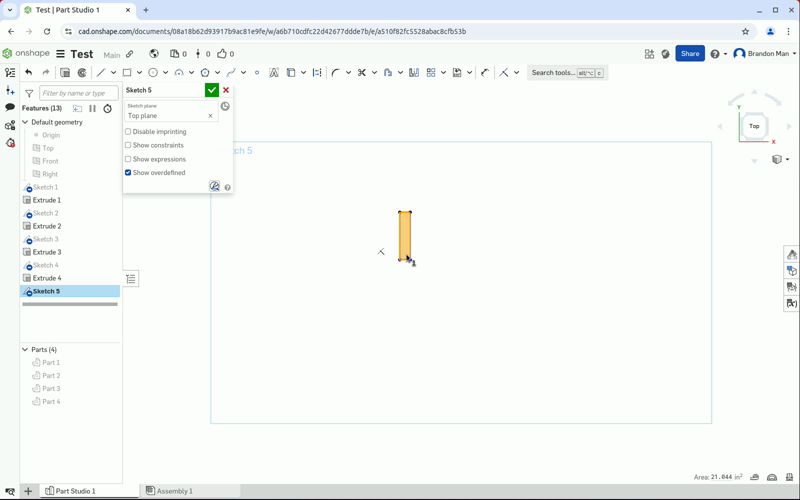
mouse_move(73, 352)
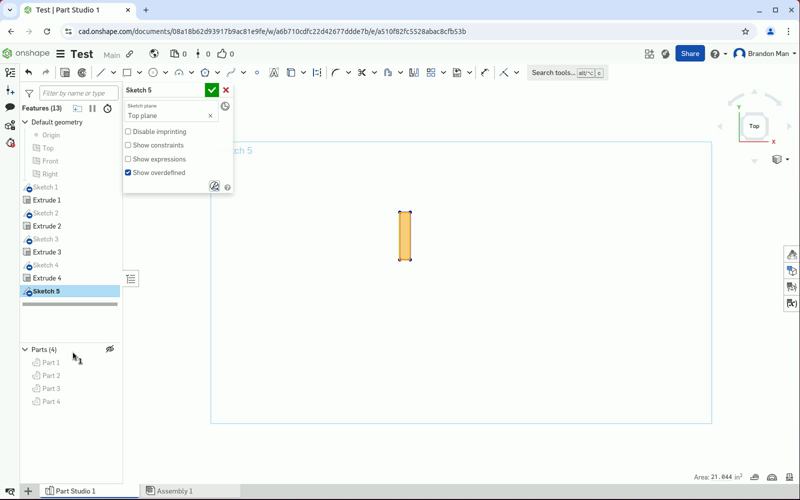
key(shift+y)
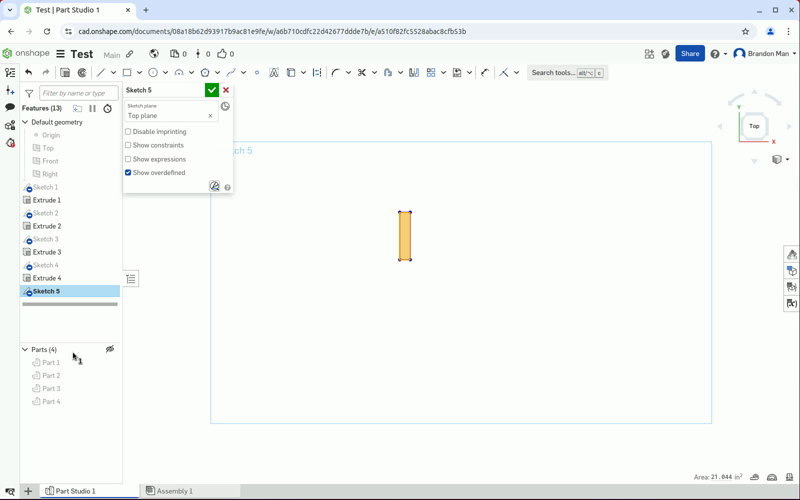
key(shift+e)
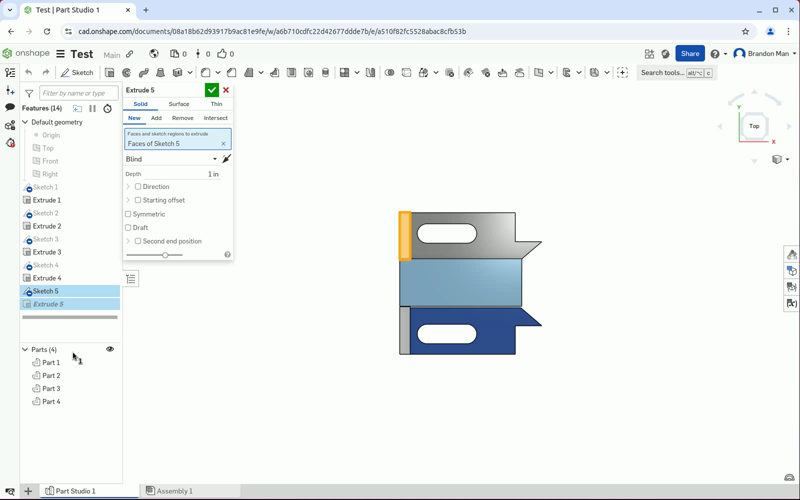
mouse_move(143, 106)
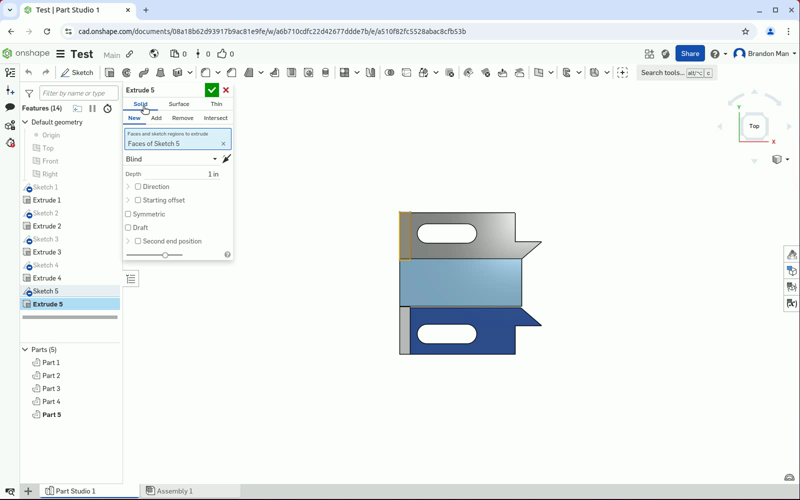
click(143, 106)
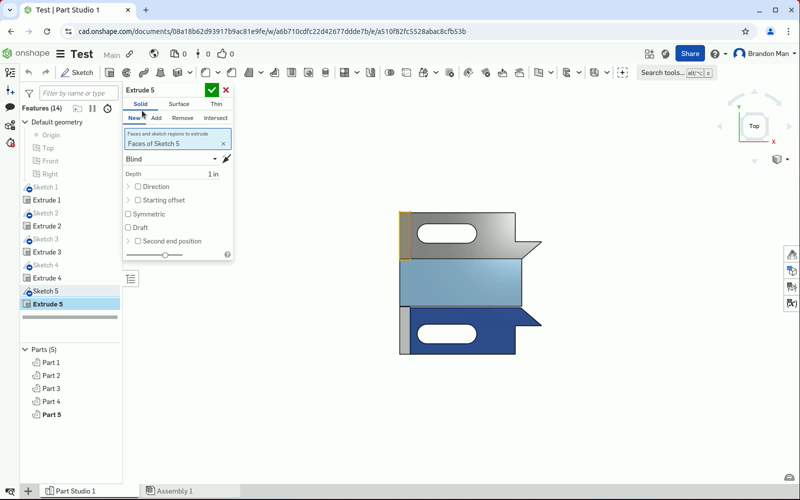
mouse_move(137, 120)
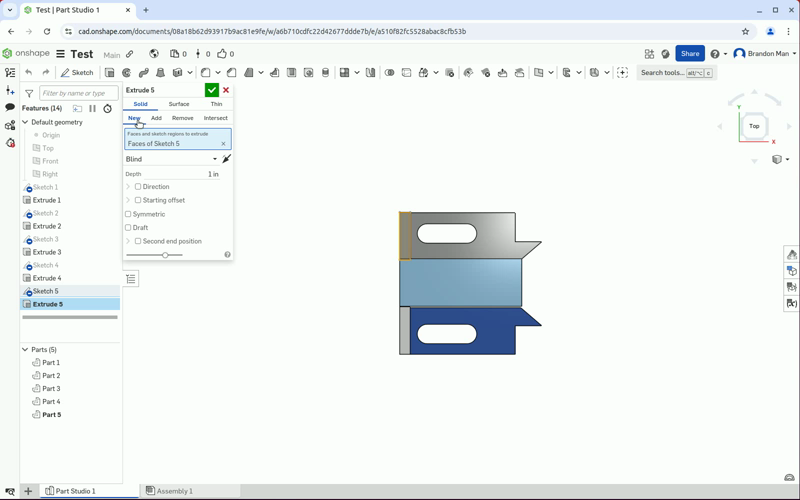
click(137, 120)
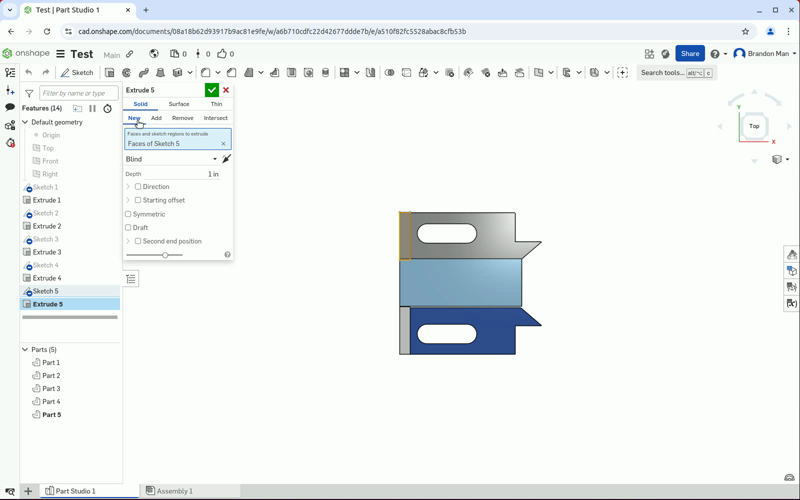
key(tab, 4)
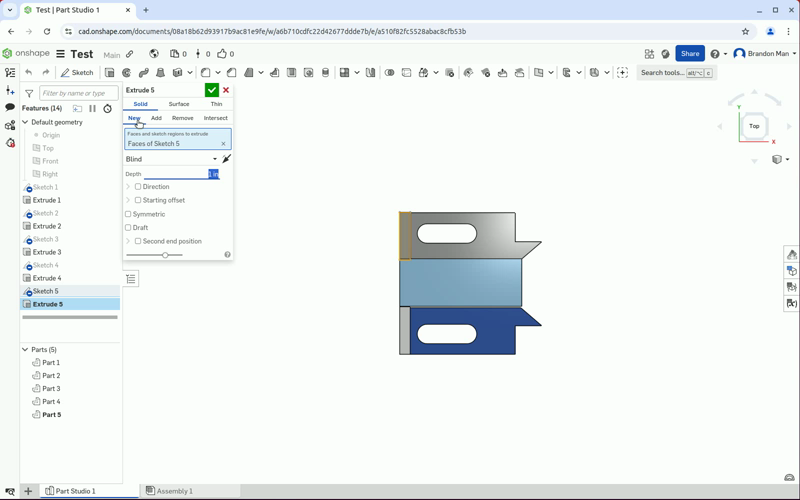
text(-2.166)
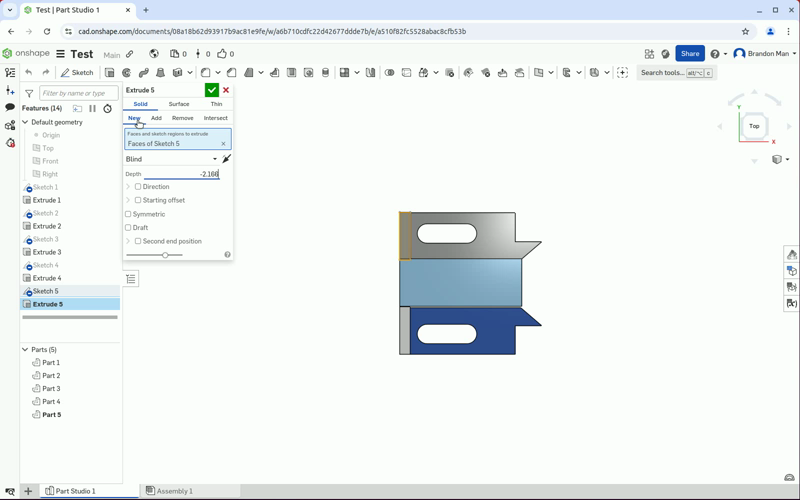
key(enter)
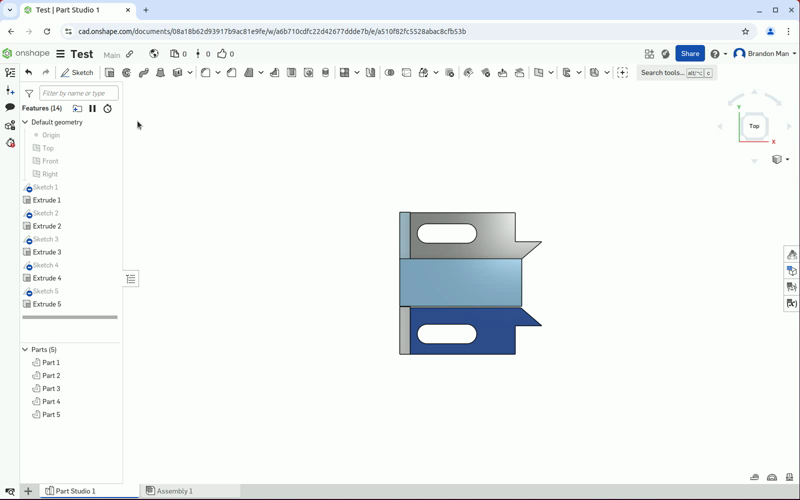
key(shift+h)
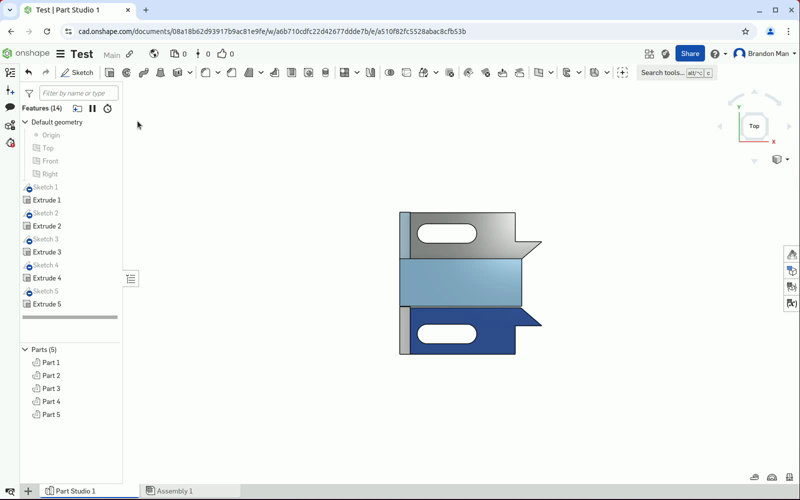
key(shift+h)
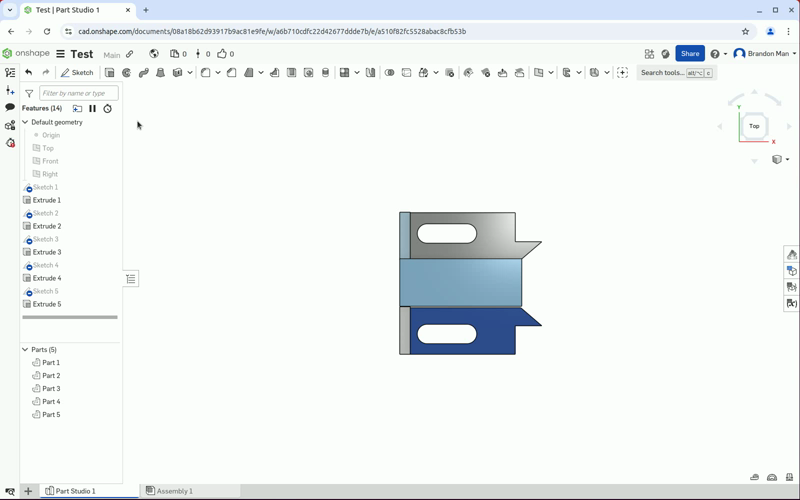
mouse_move(73, 189)
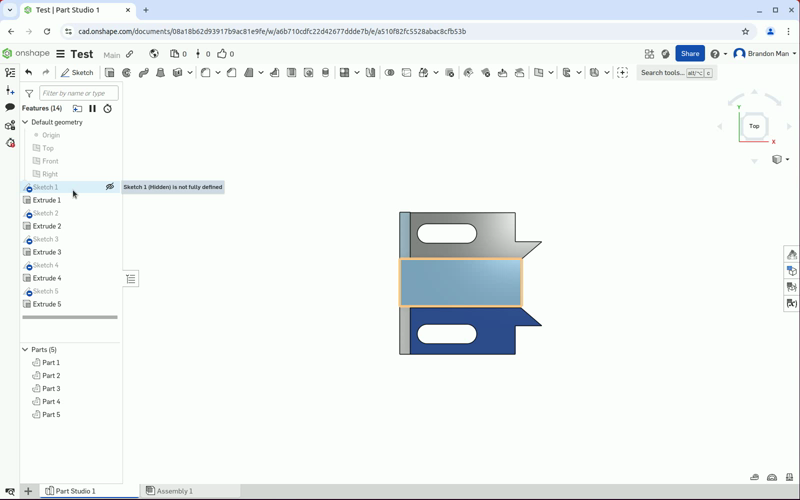
click(73, 189)
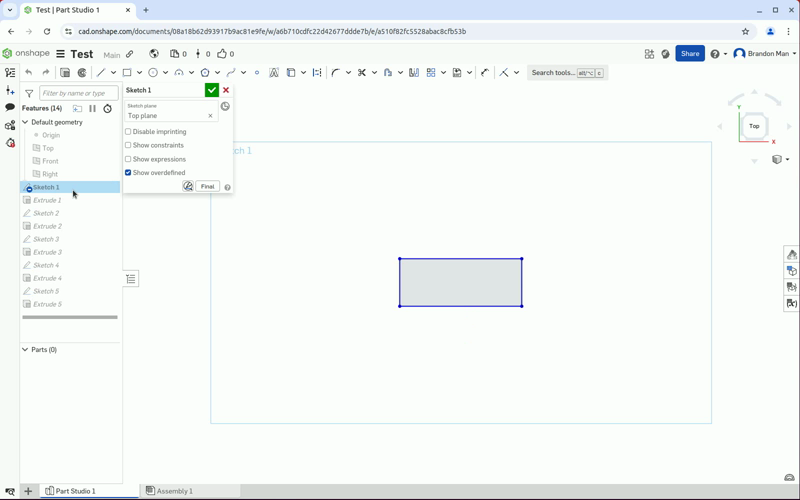
mouse_move(229, 92)
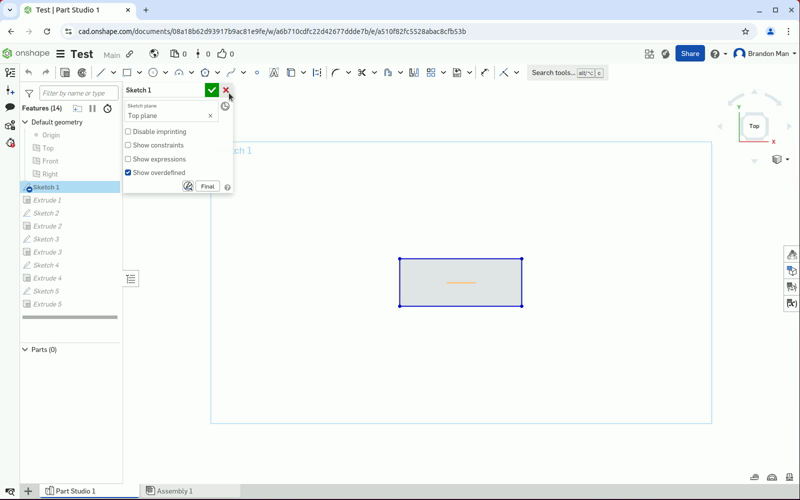
click(229, 92)
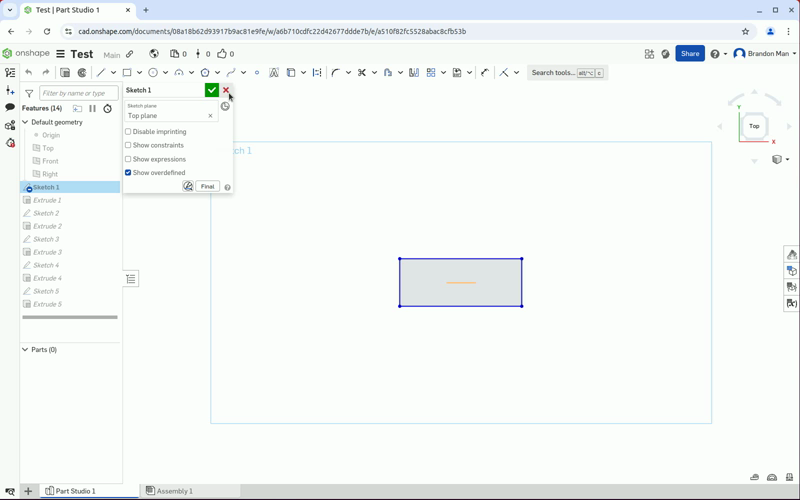
key(shift+s)
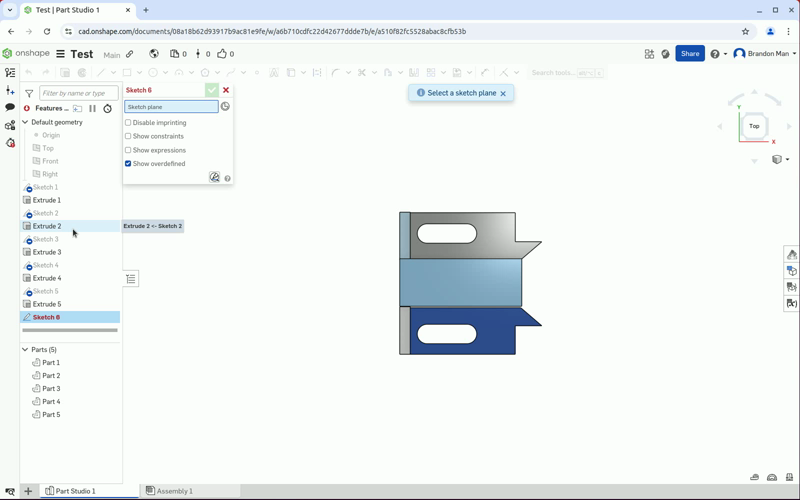
scroll(3)
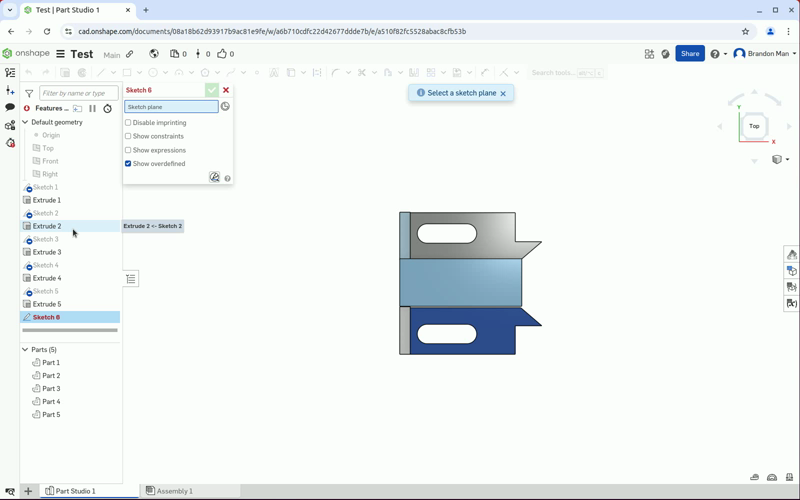
mouse_move(73, 150)
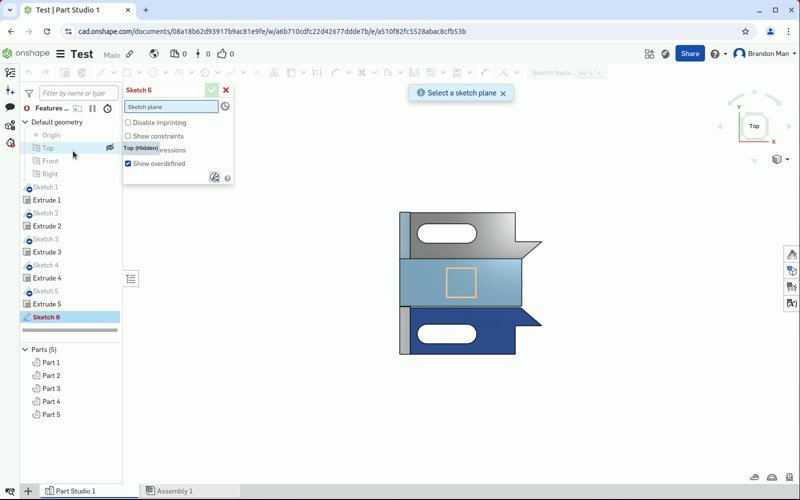
click(73, 150)
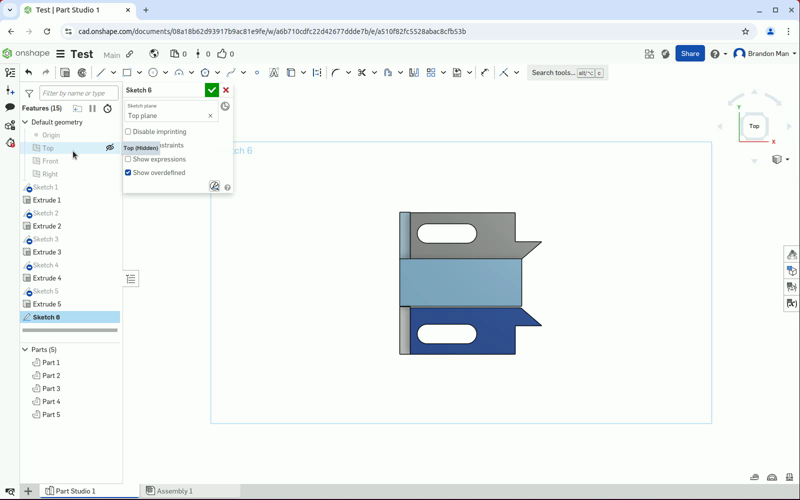
mouse_move(73, 352)
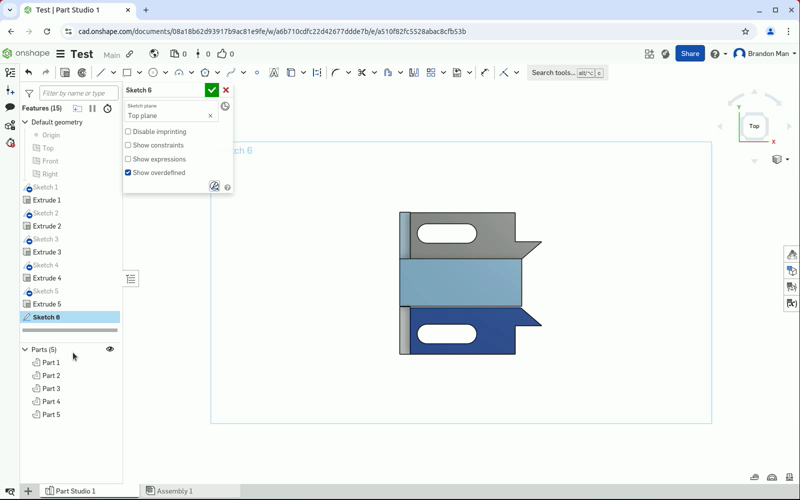
key(y)
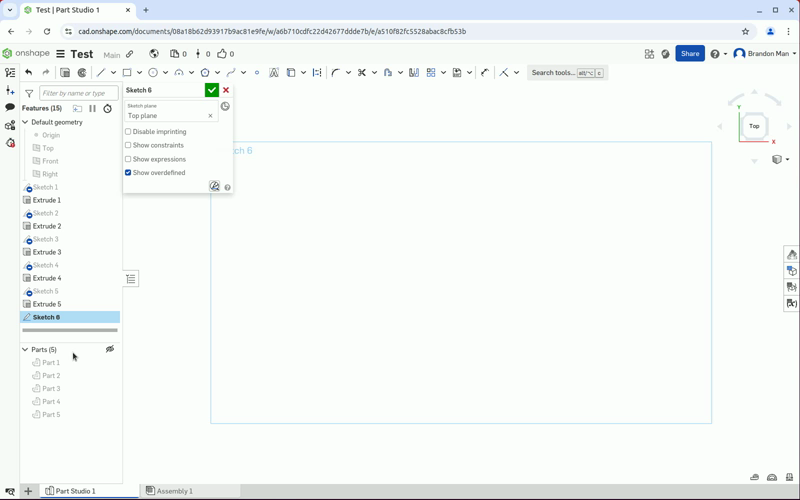
key(l)
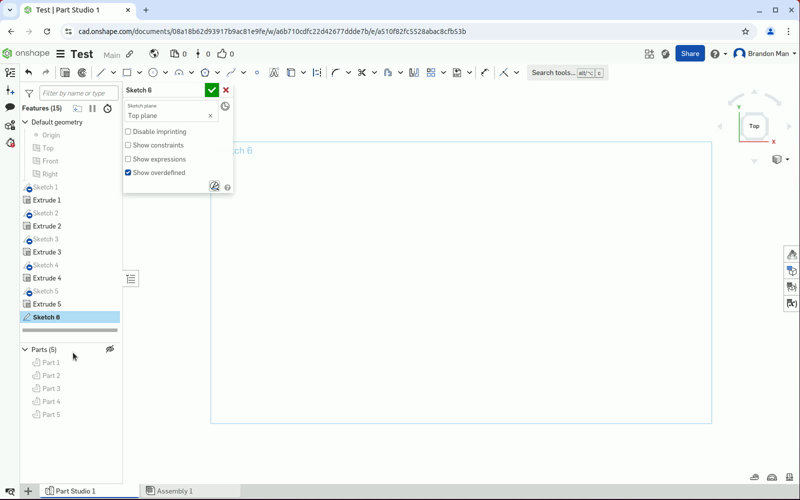
key_down(shift)
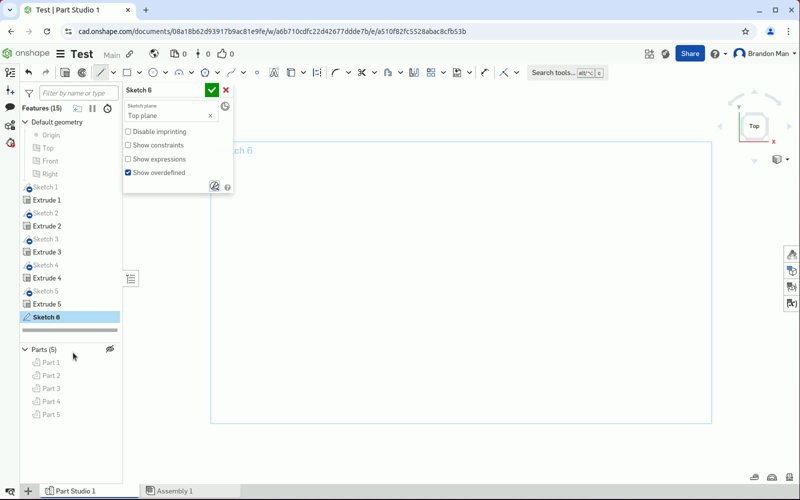
mouse_move(514, 354)
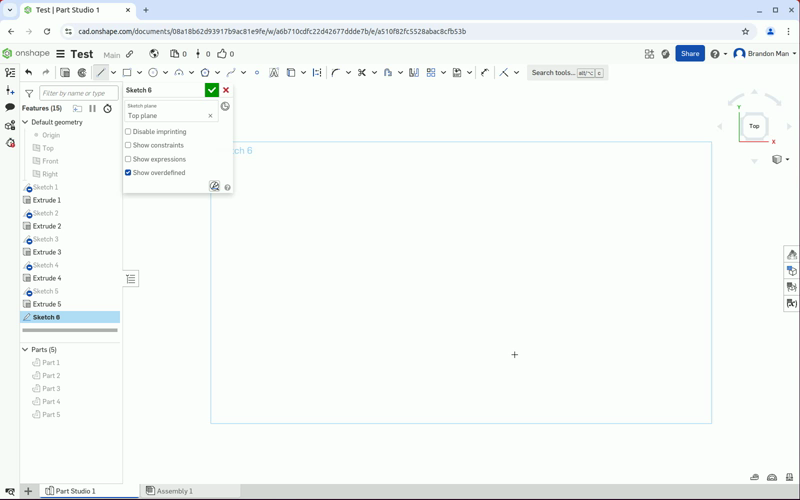
click(514, 354)
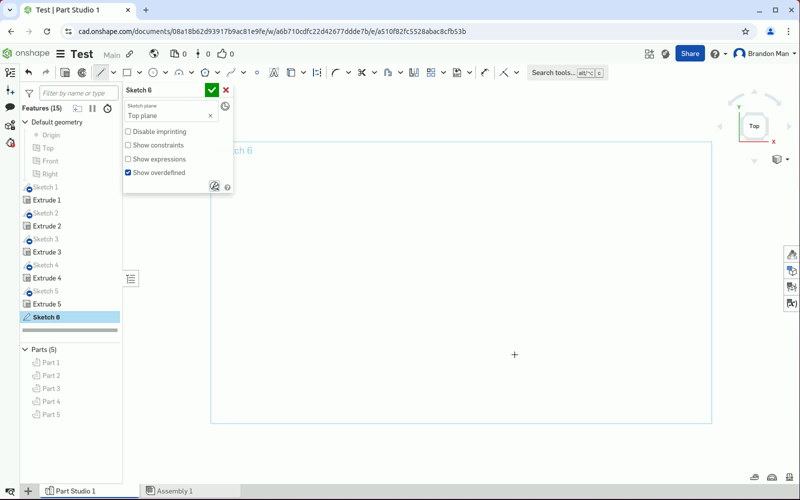
key_up(shift)
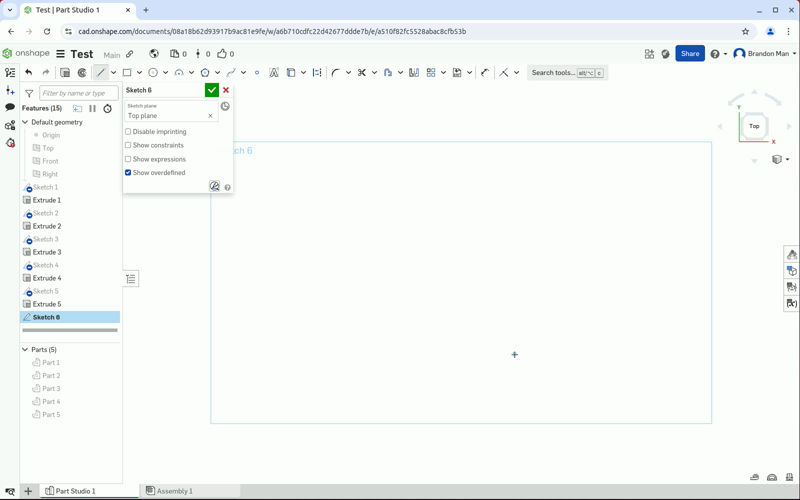
key_down(shift)
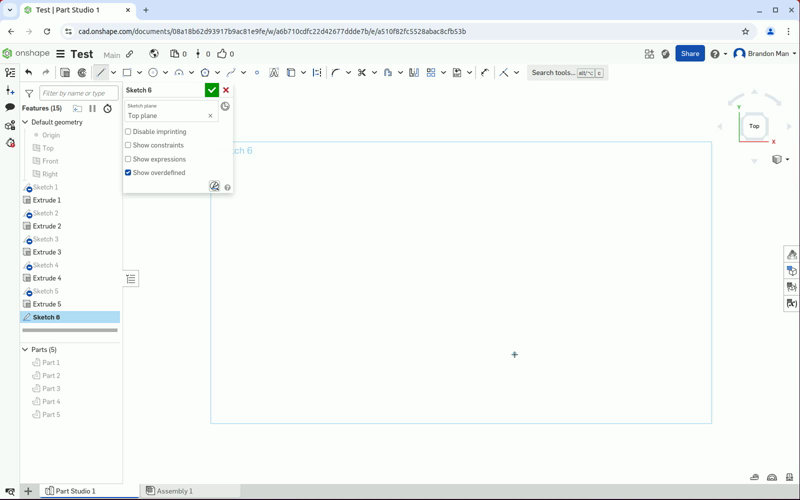
mouse_move(544, 354)
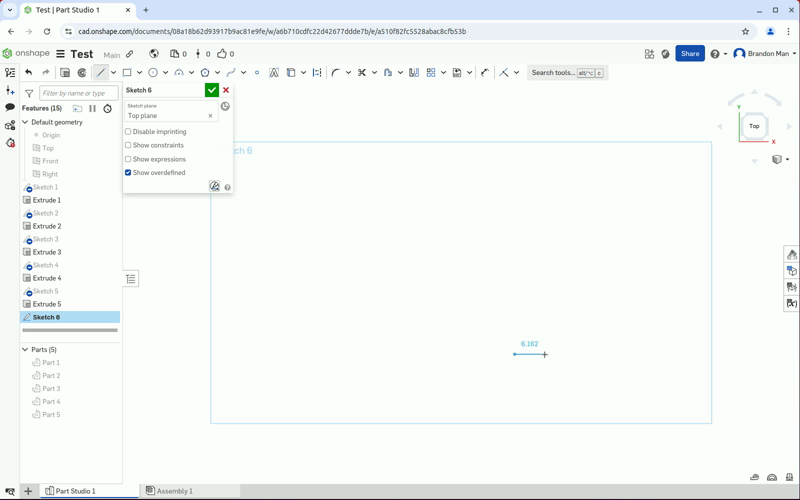
mouse_move(573, 354)
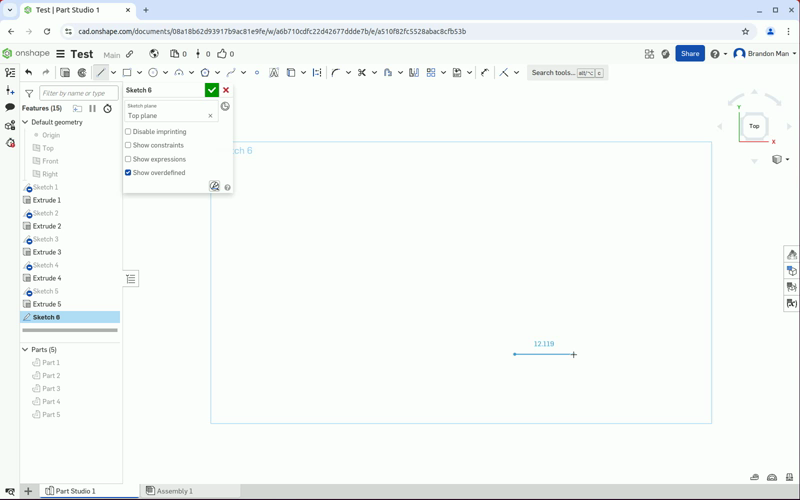
click(573, 354)
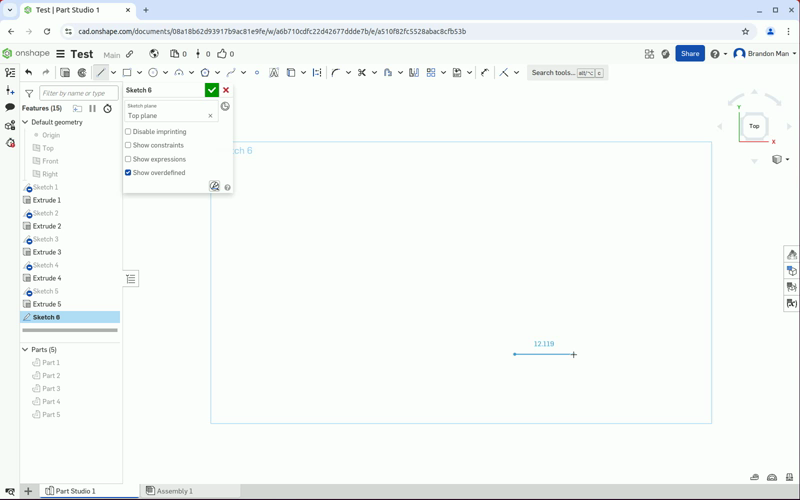
key_up(shift)
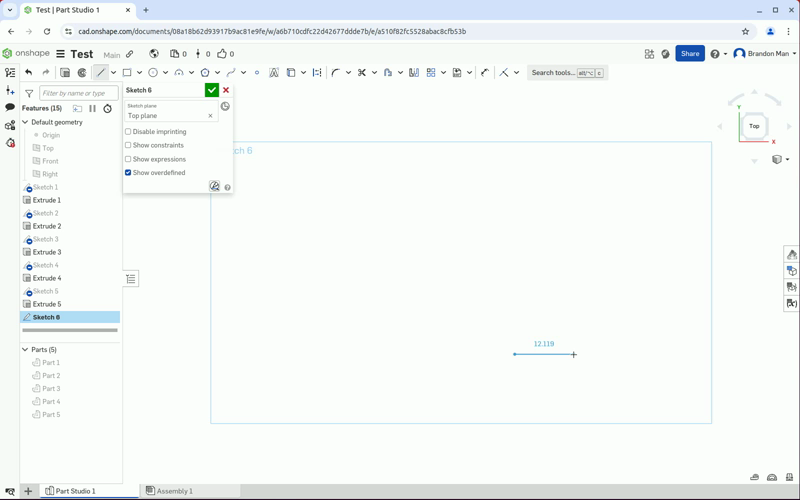
key_down(shift)
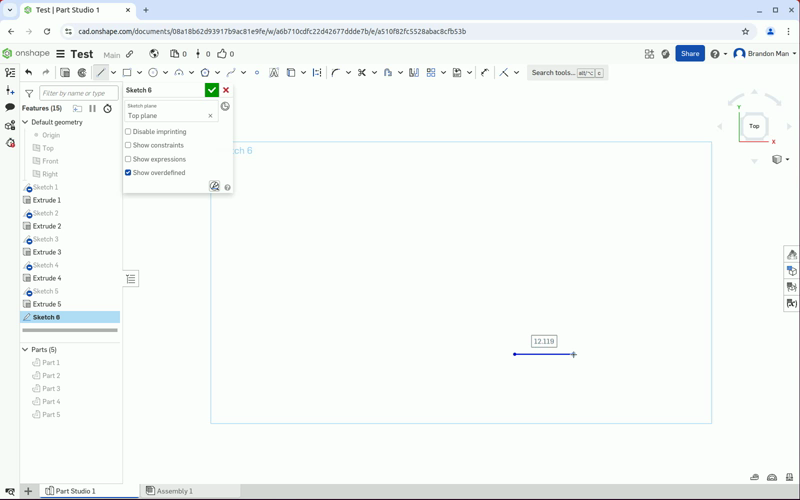
mouse_move(589, 354)
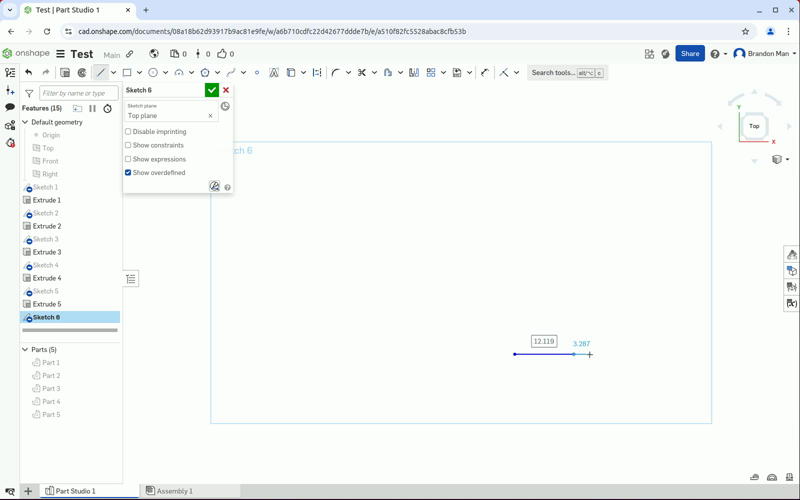
mouse_move(541, 324)
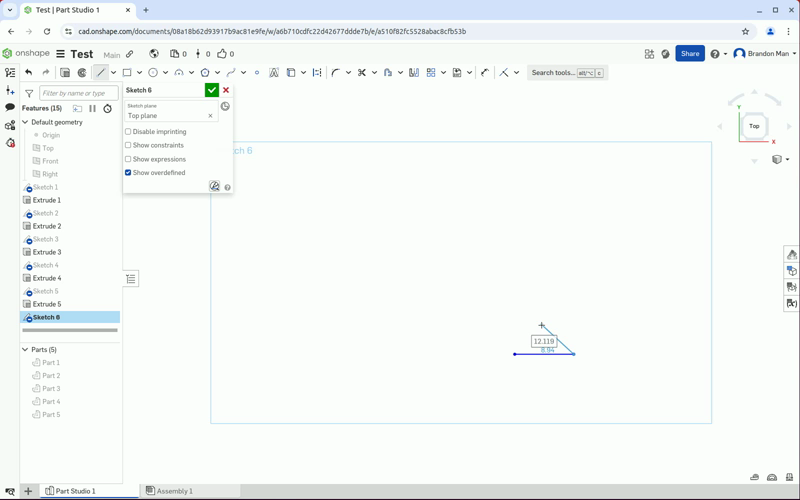
click(541, 324)
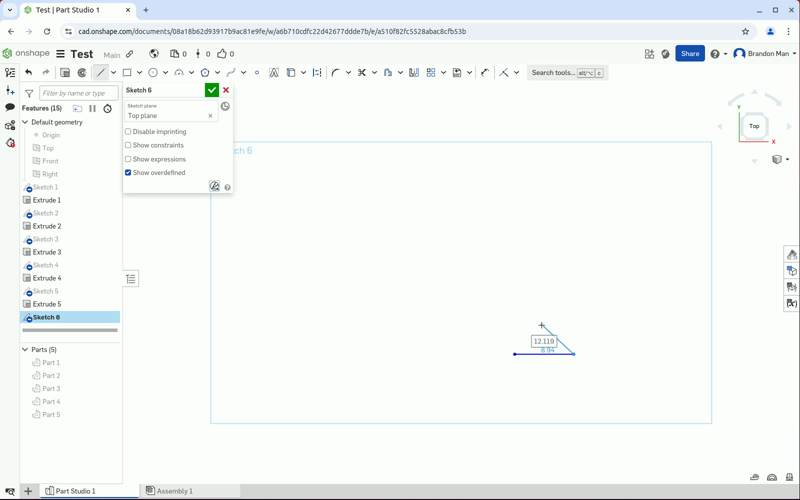
key_up(shift)
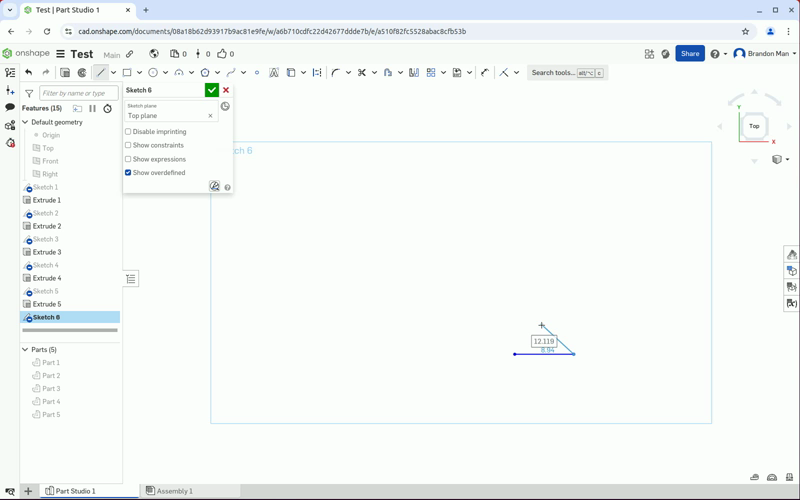
key_down(shift)
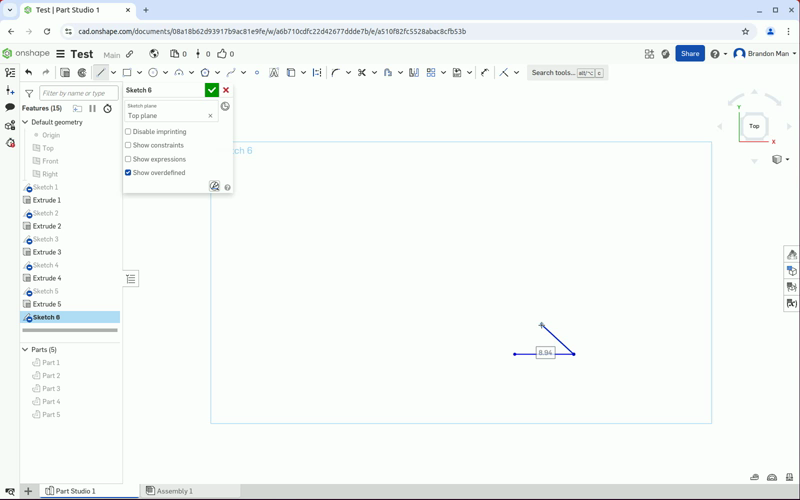
mouse_move(571, 324)
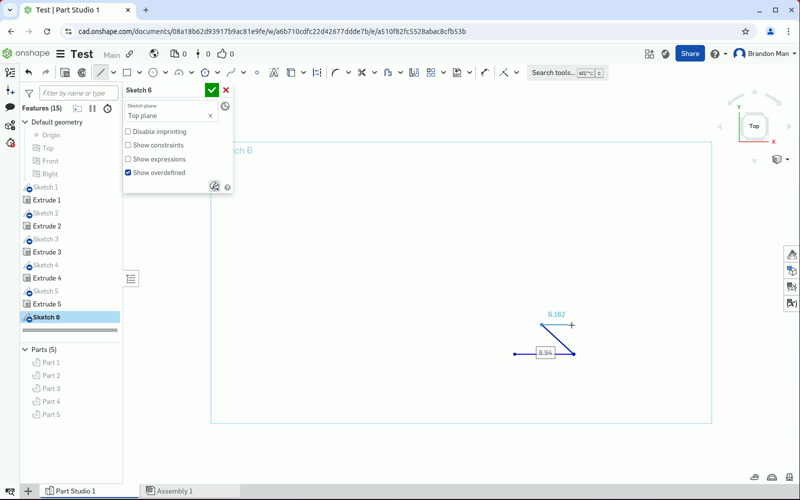
mouse_move(514, 324)
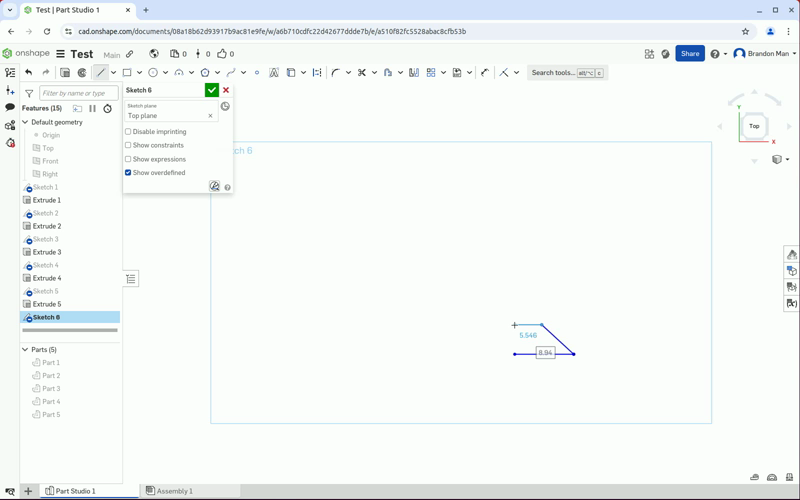
click(514, 324)
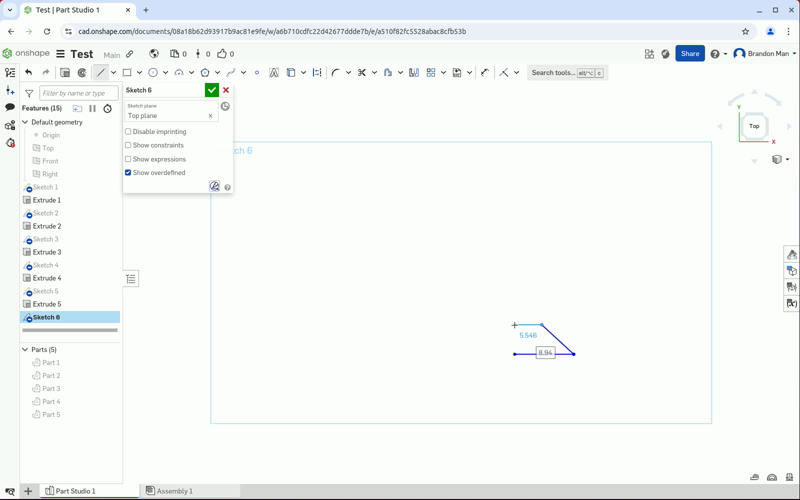
key_up(shift)
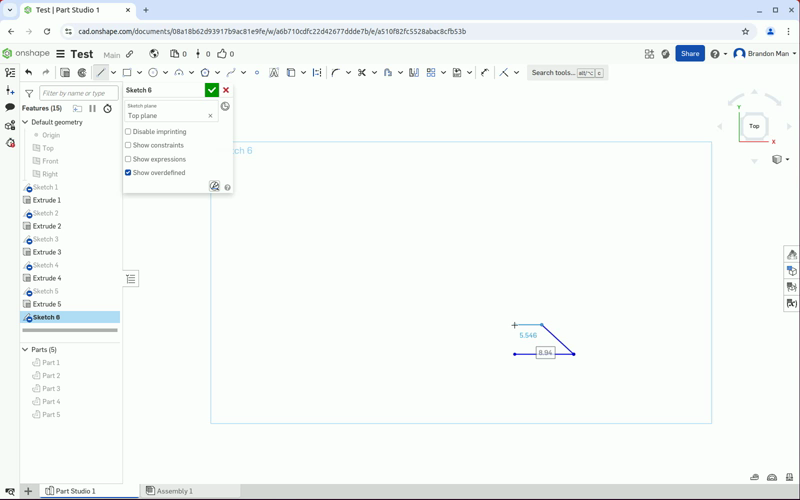
mouse_move(544, 324)
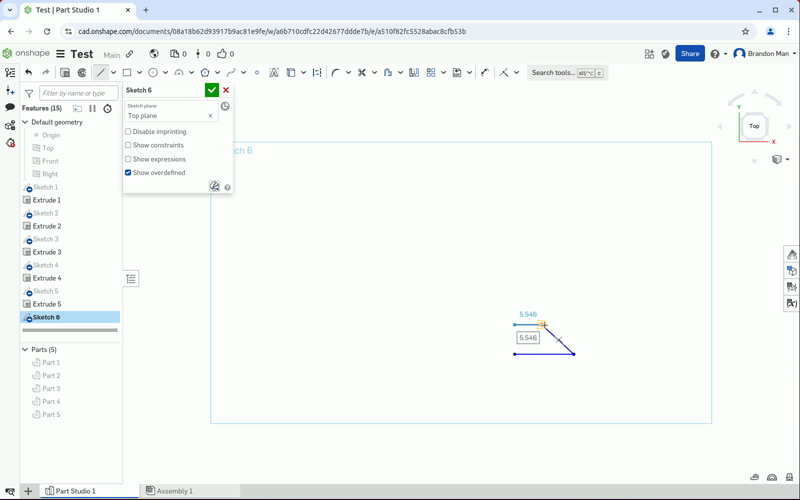
key_down(shift)
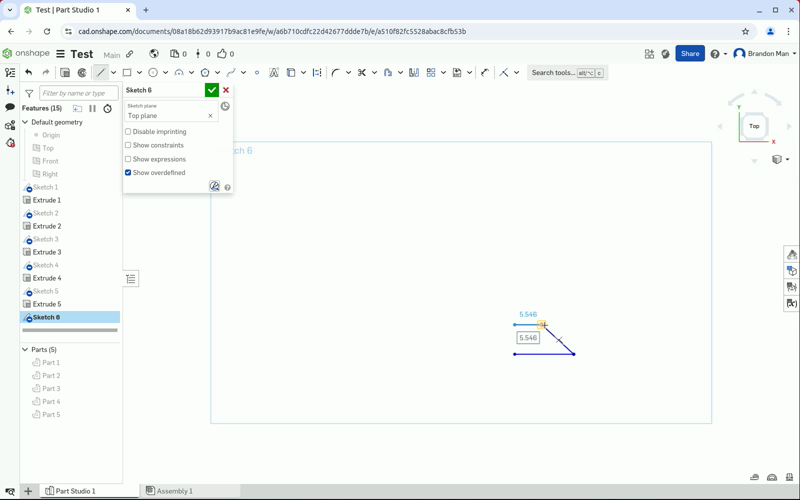
mouse_move(514, 354)
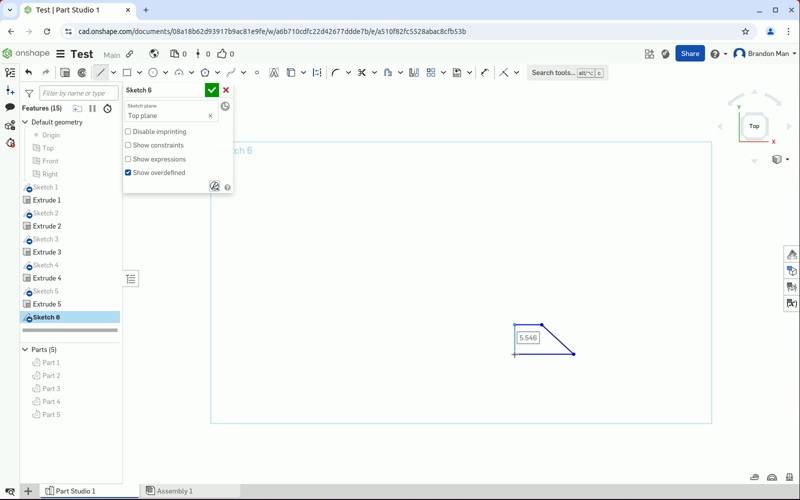
key_up(shift)
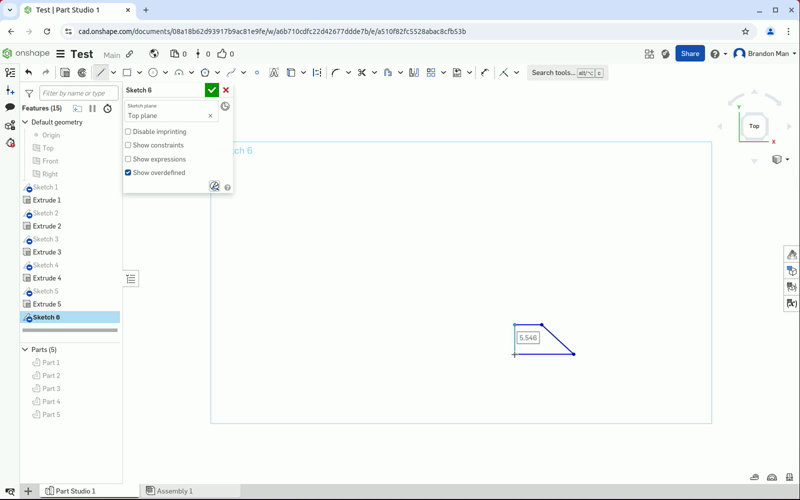
click(514, 354)
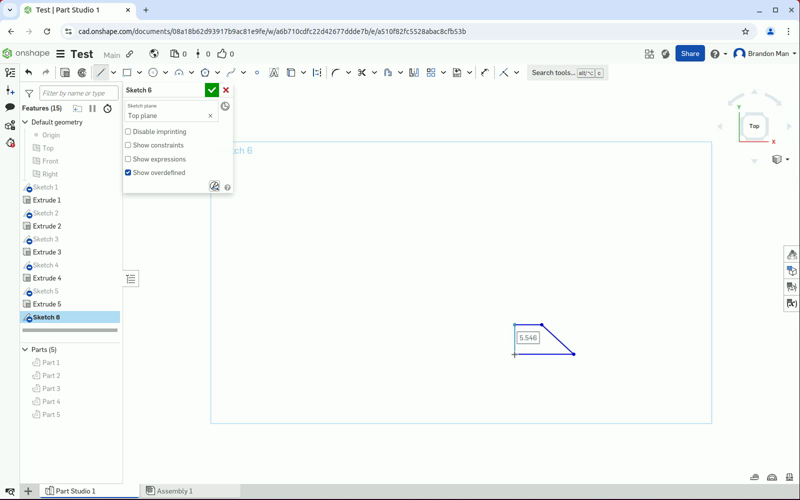
key(esc)
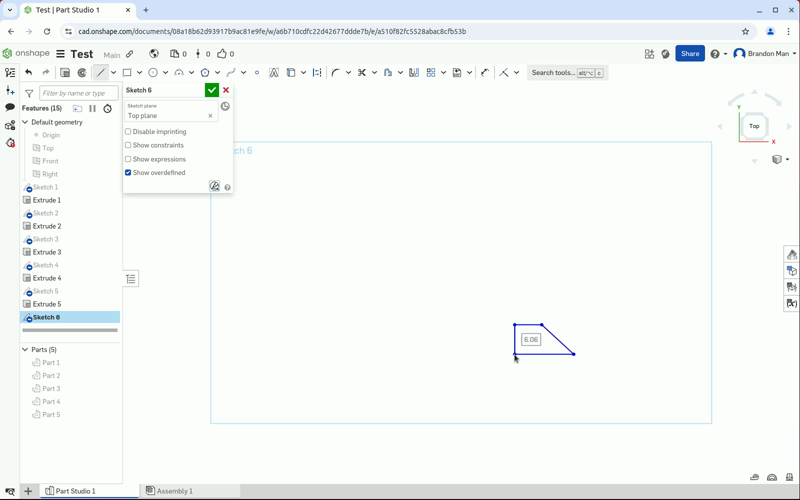
mouse_move(535, 335)
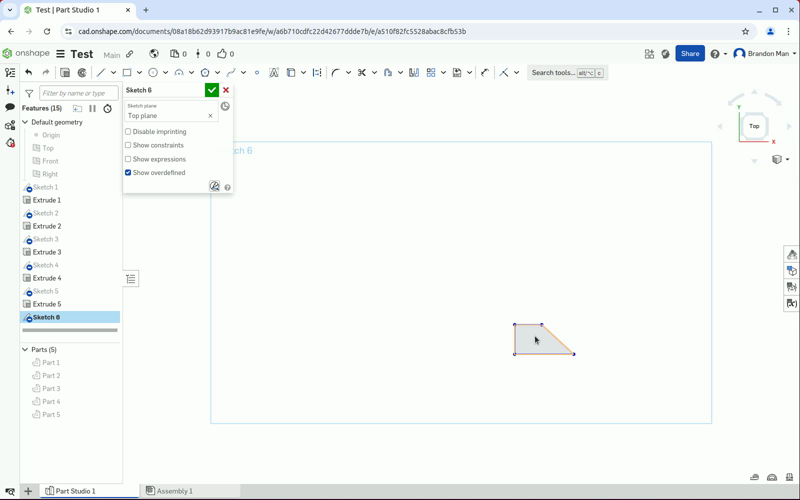
scroll(6)
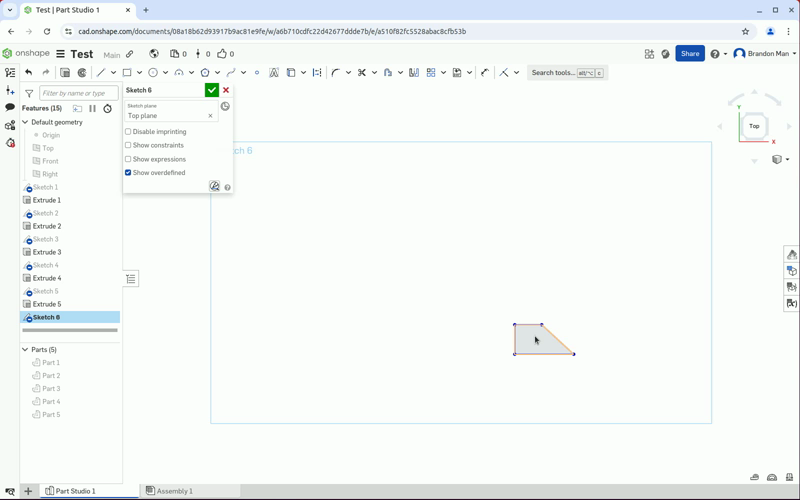
scroll(6)
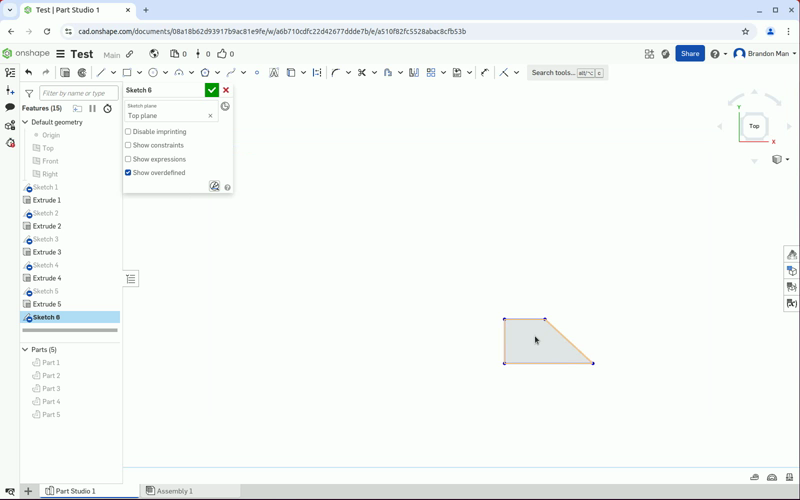
scroll(6)
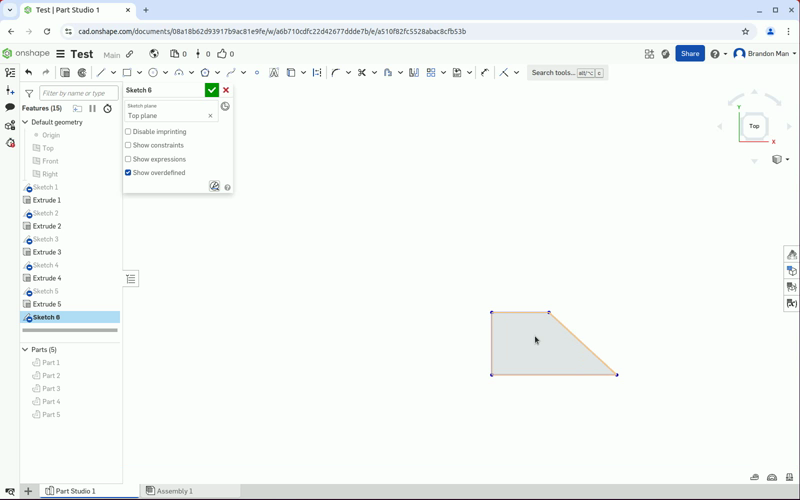
scroll(6)
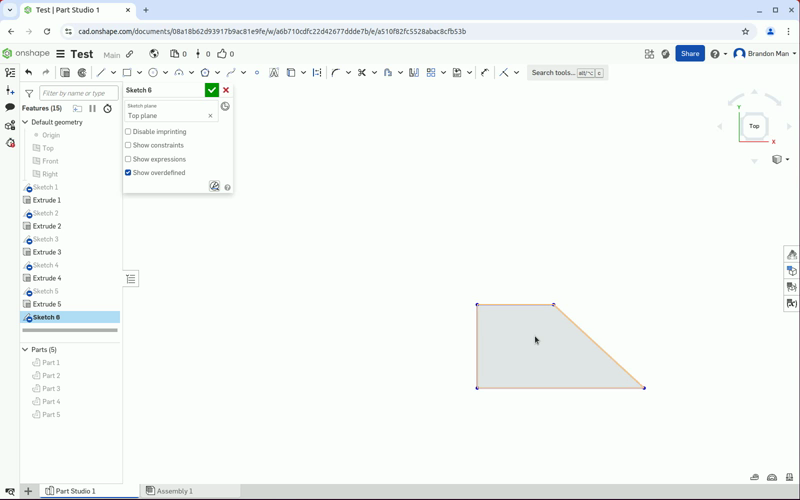
scroll(6)
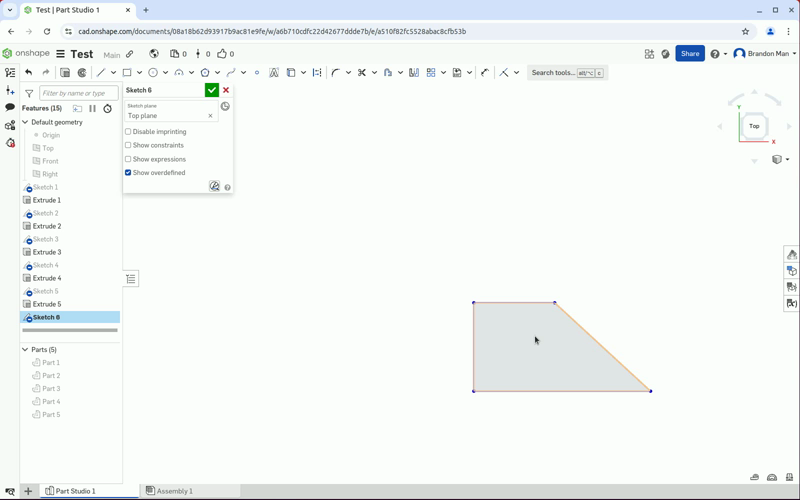
scroll(6)
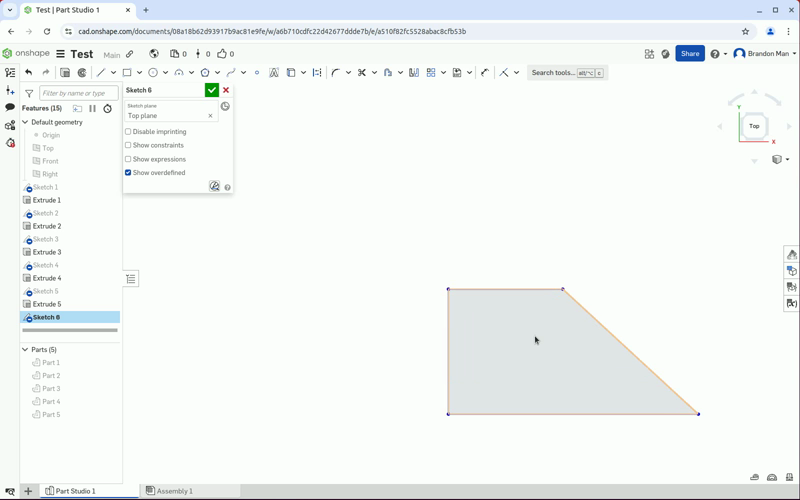
scroll(6)
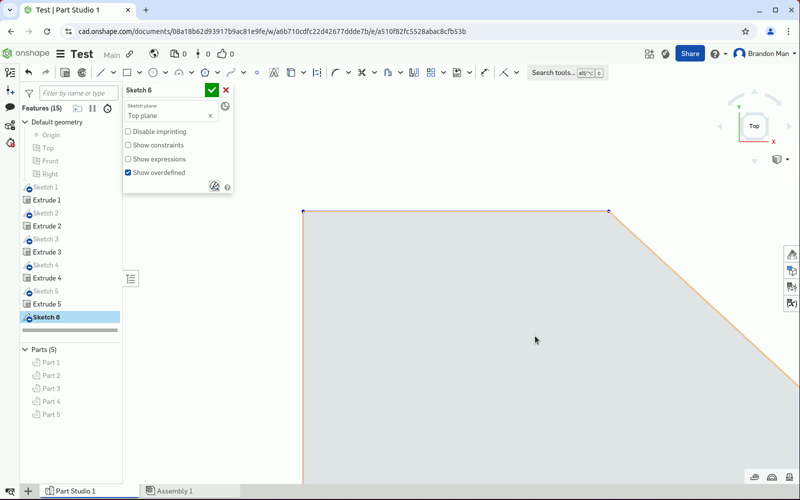
click(535, 335)
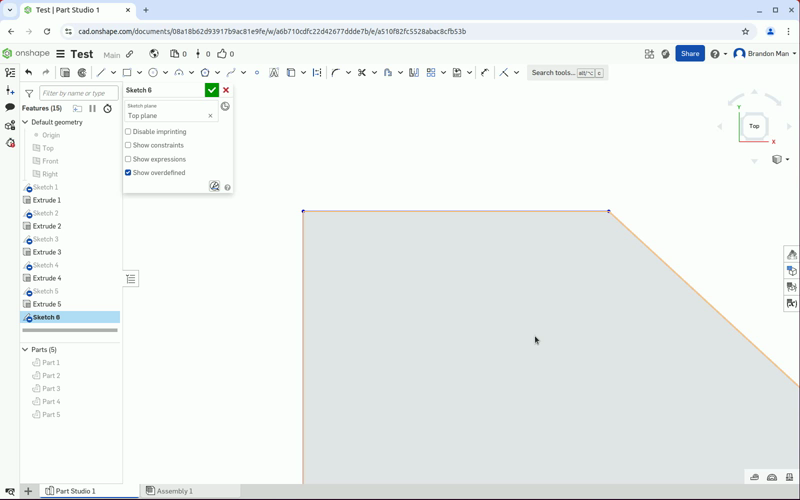
scroll(-6)
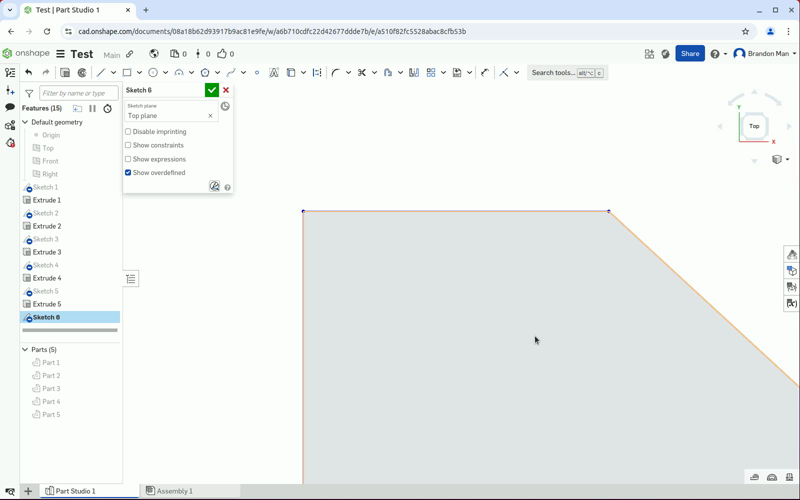
scroll(-6)
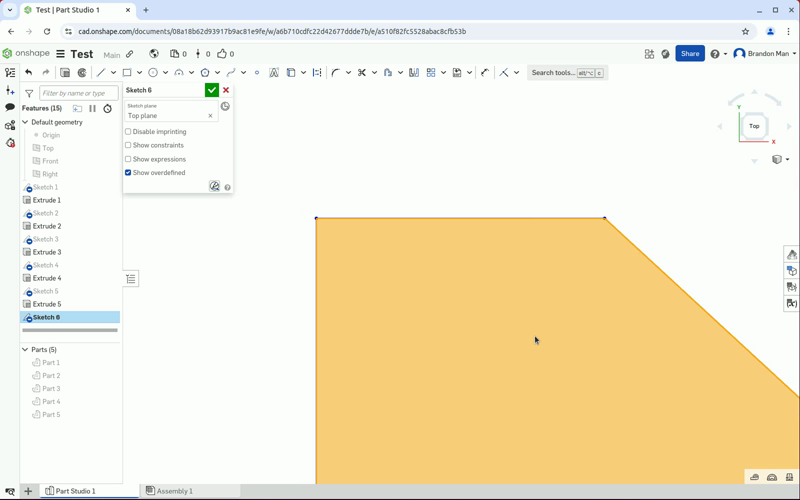
scroll(-6)
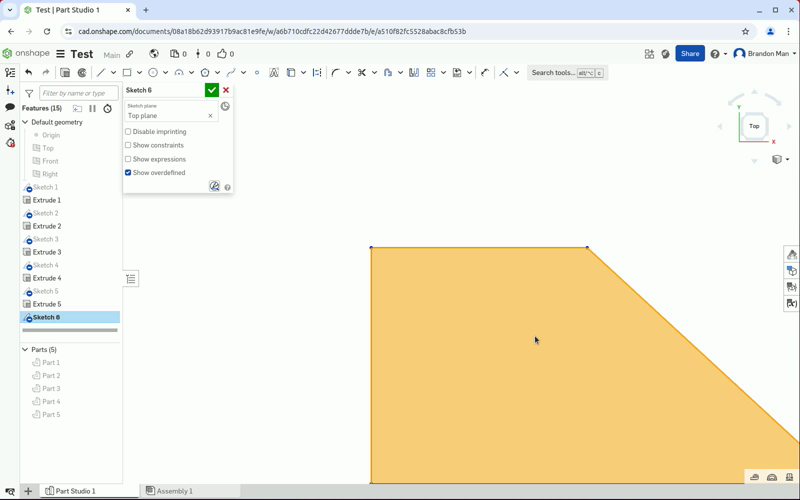
scroll(-6)
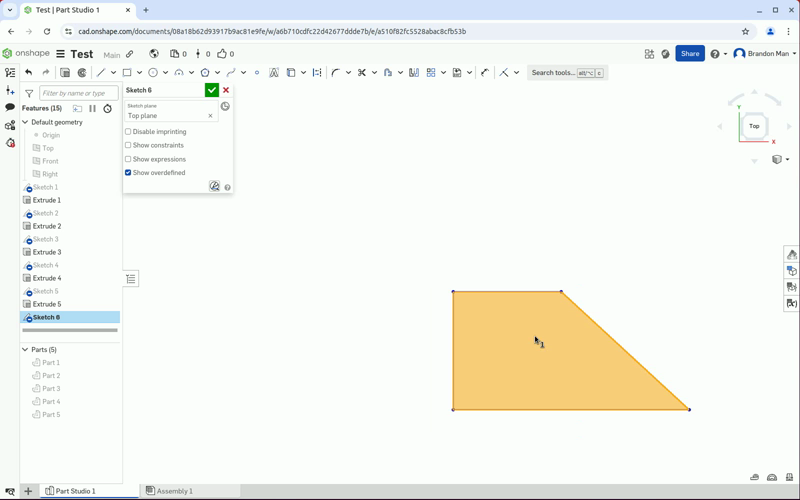
scroll(-6)
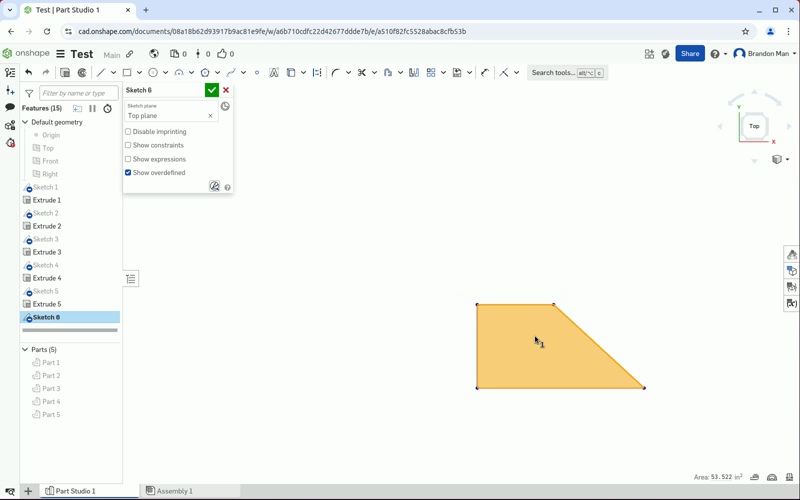
scroll(-6)
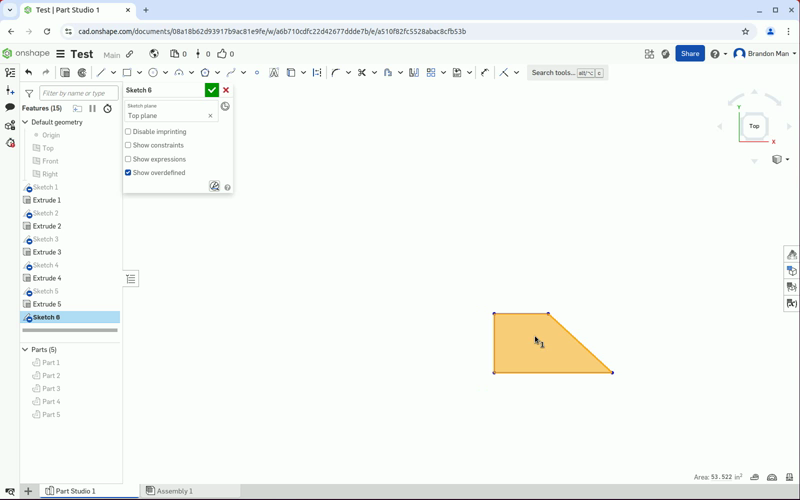
scroll(-6)
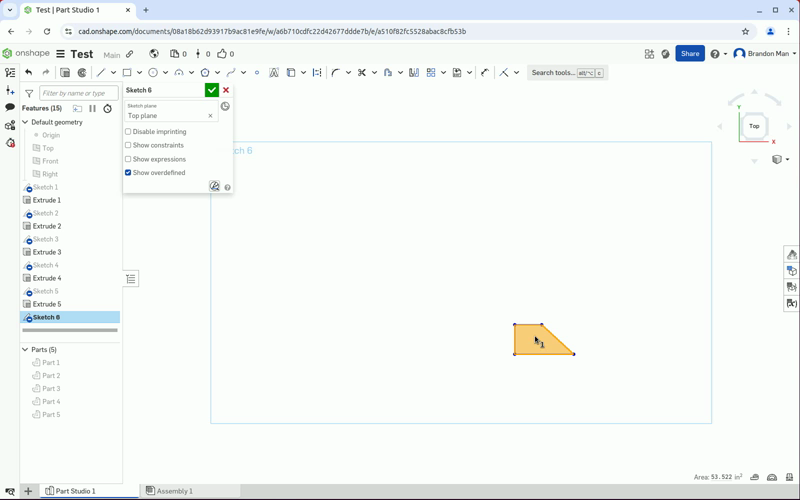
mouse_move(73, 352)
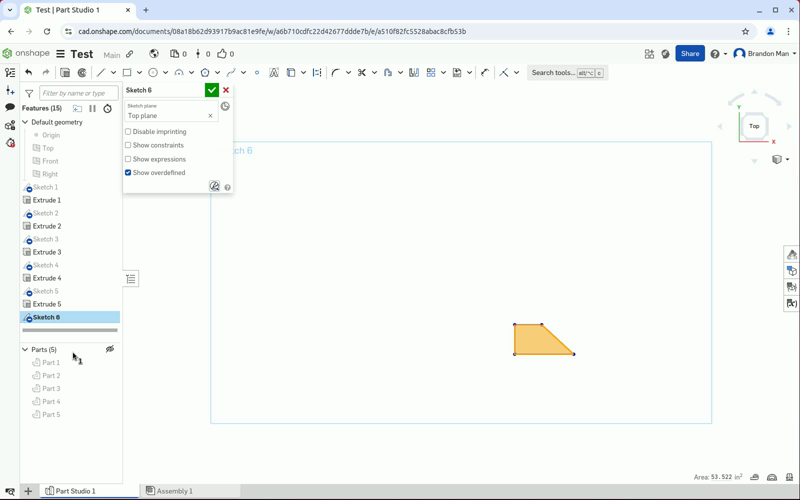
key(shift+y)
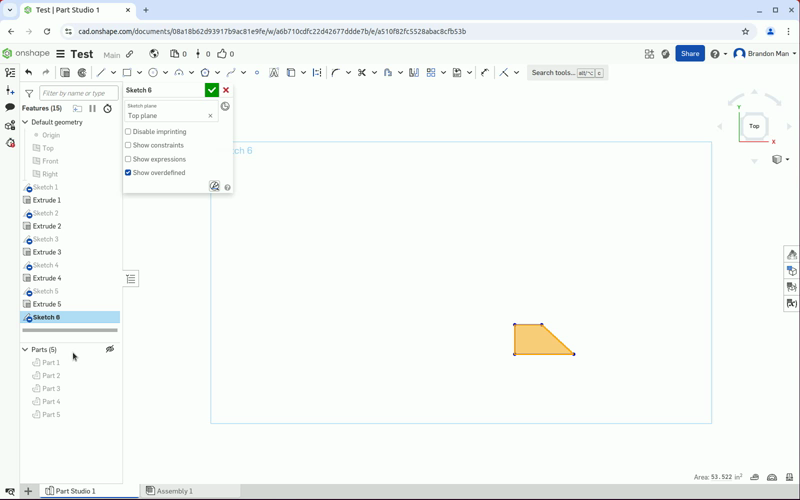
key(shift+e)
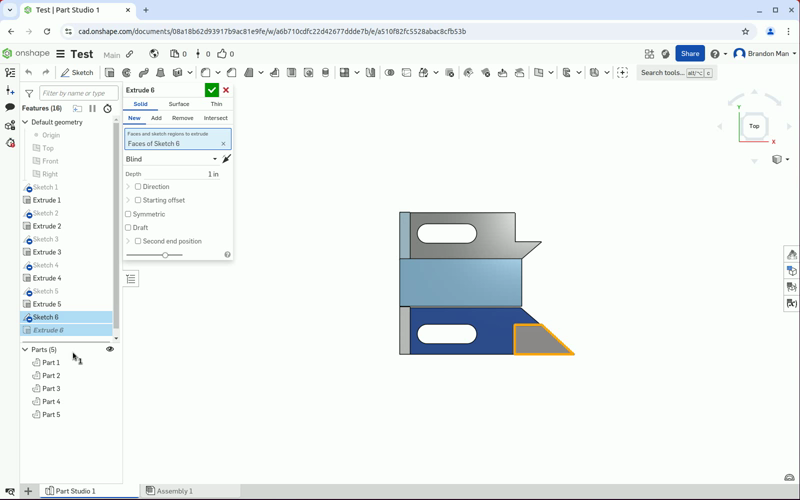
mouse_move(143, 106)
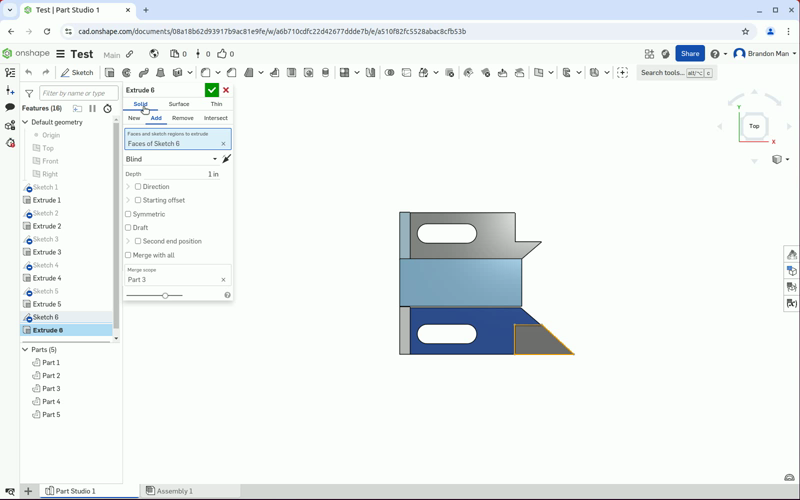
click(143, 106)
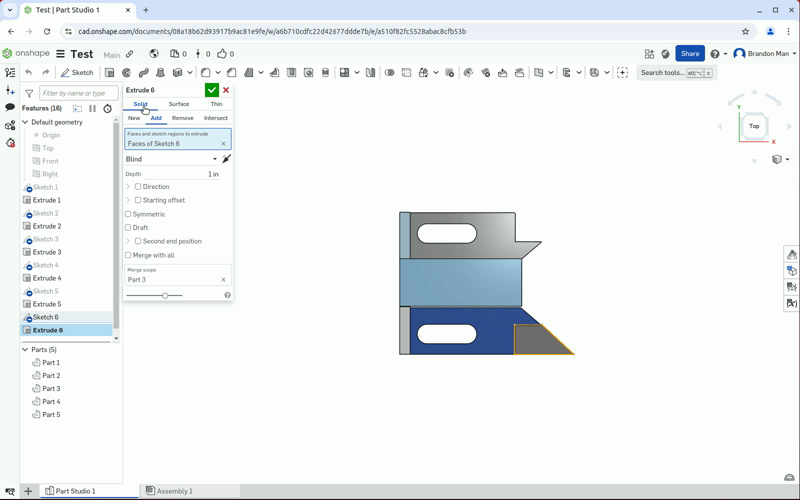
mouse_move(137, 120)
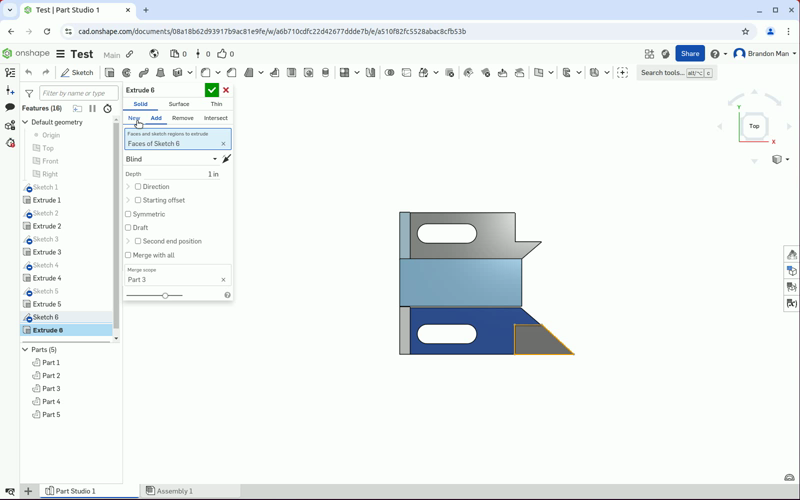
click(137, 120)
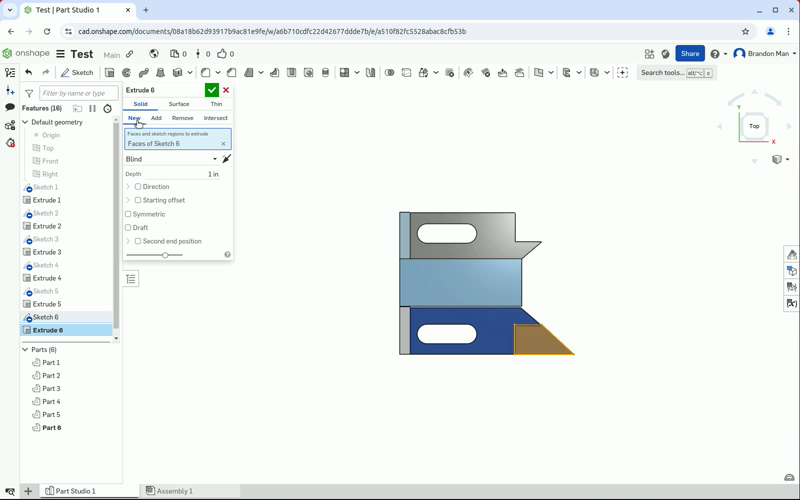
key(tab, 4)
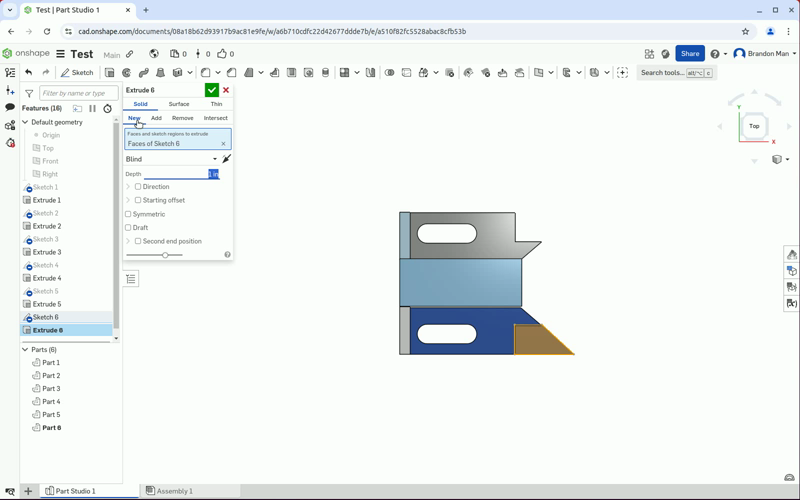
text(5.296)
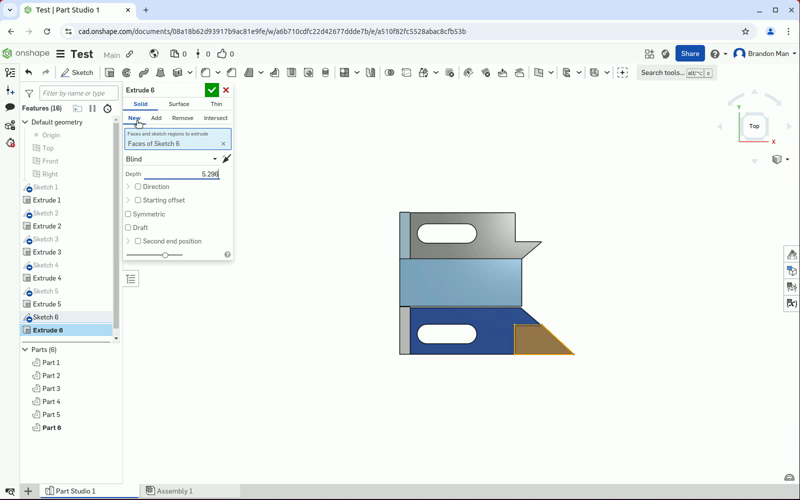
key(tab, 3)
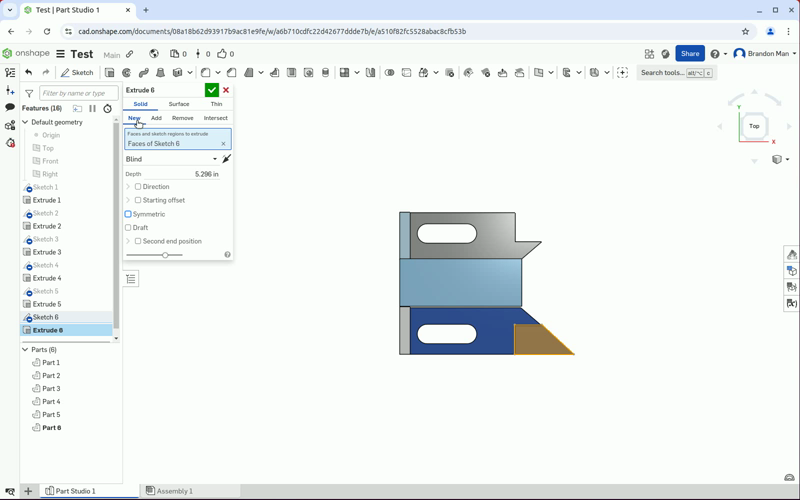
key(space)
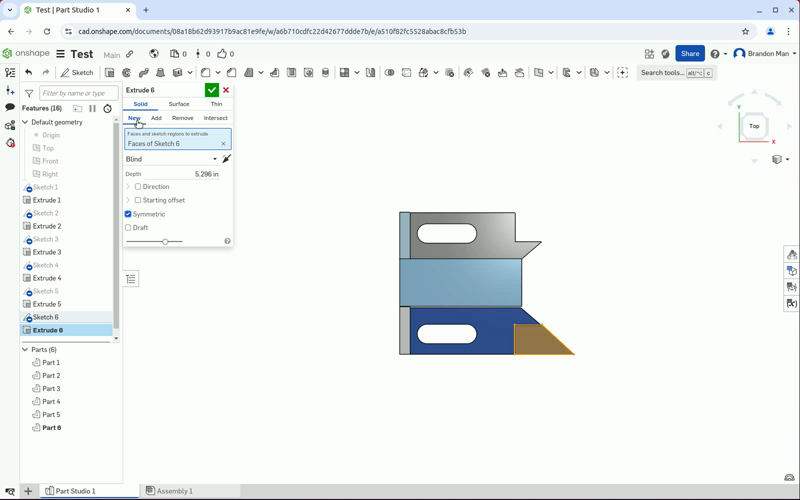
key(enter)
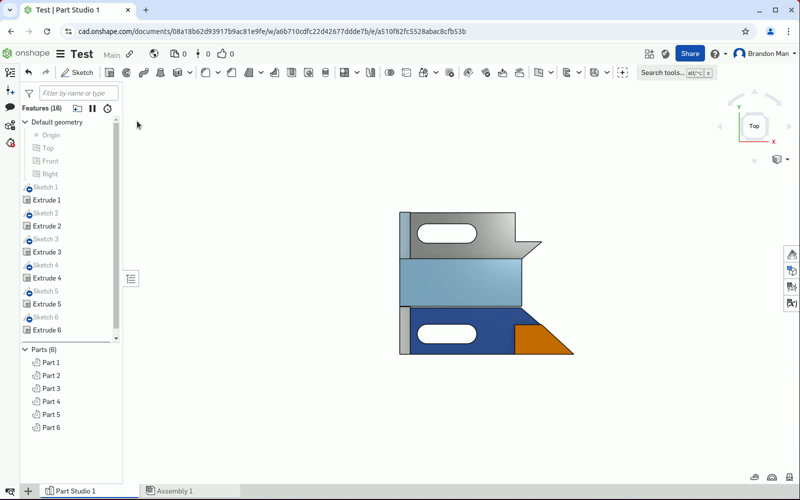
key(shift+h)
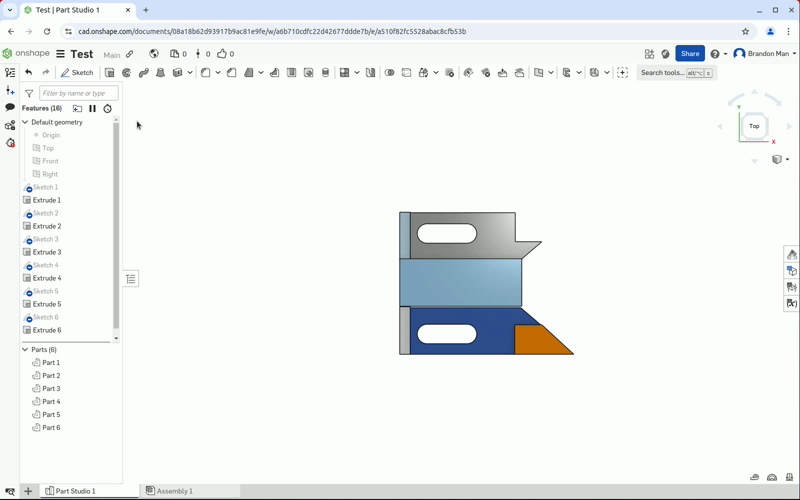
key(shift+h)
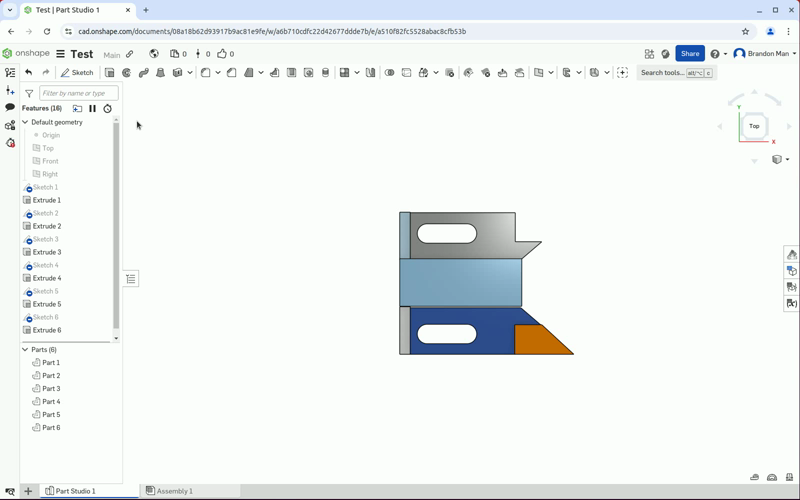
mouse_move(69, 189)
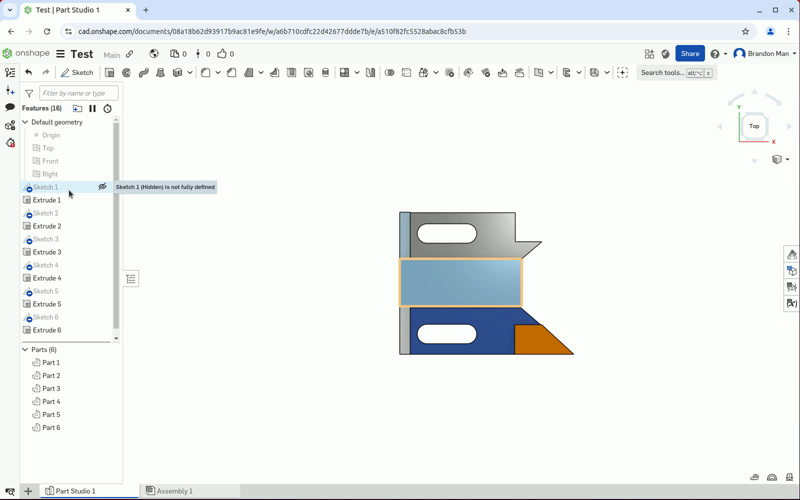
click(69, 189)
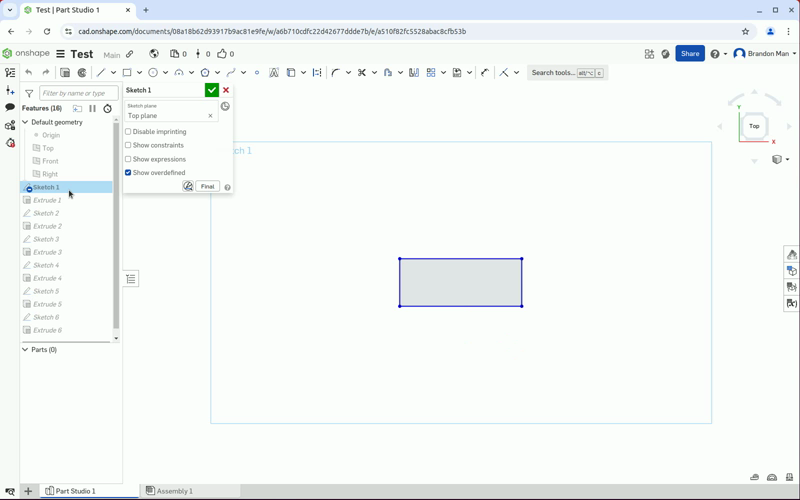
mouse_move(229, 92)
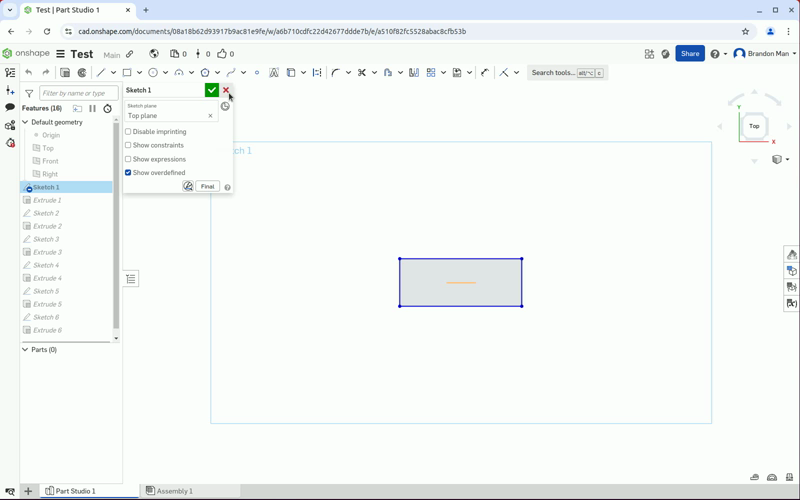
click(229, 92)
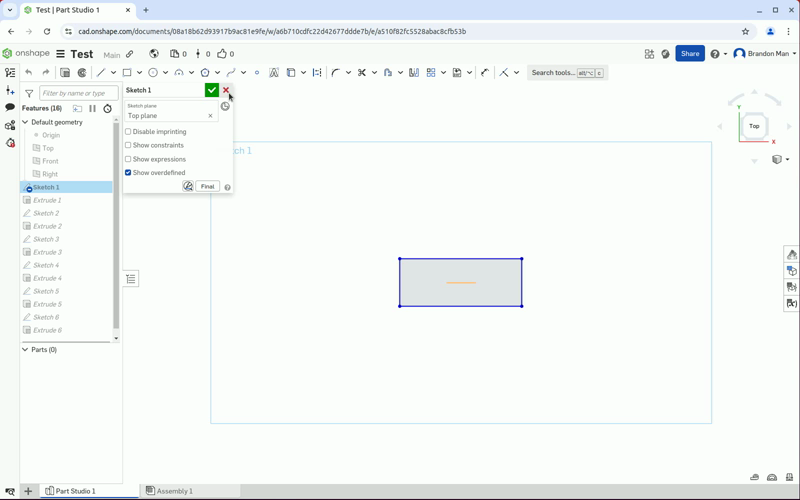
key(shift+s)
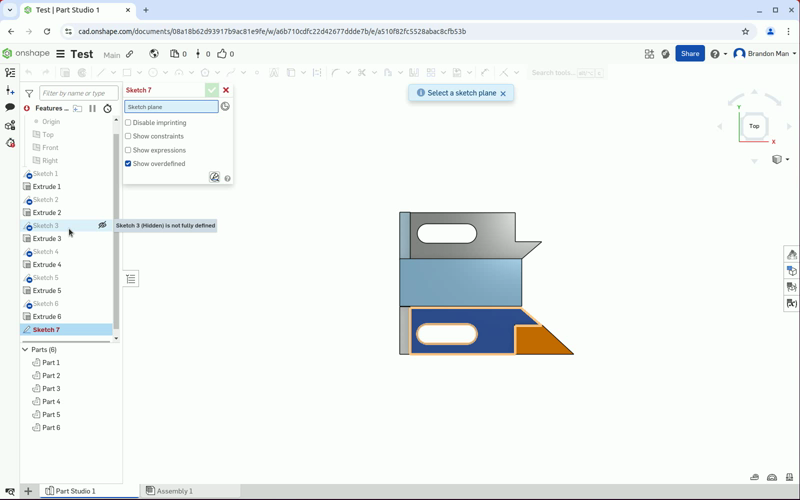
scroll(3)
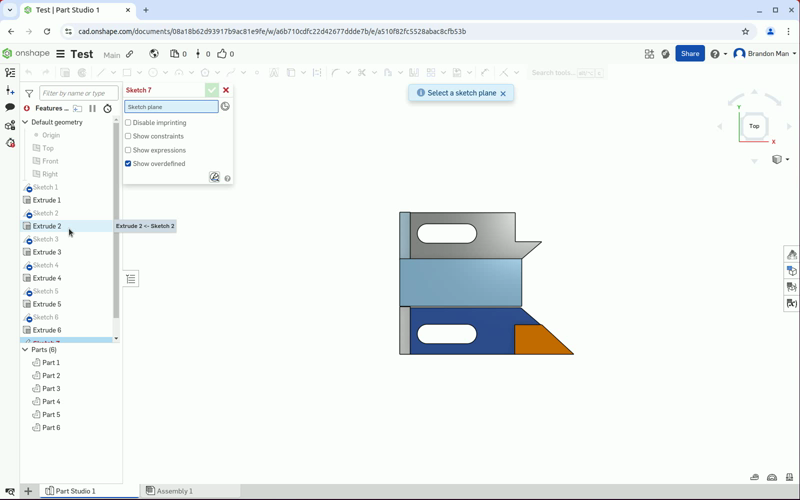
mouse_move(69, 150)
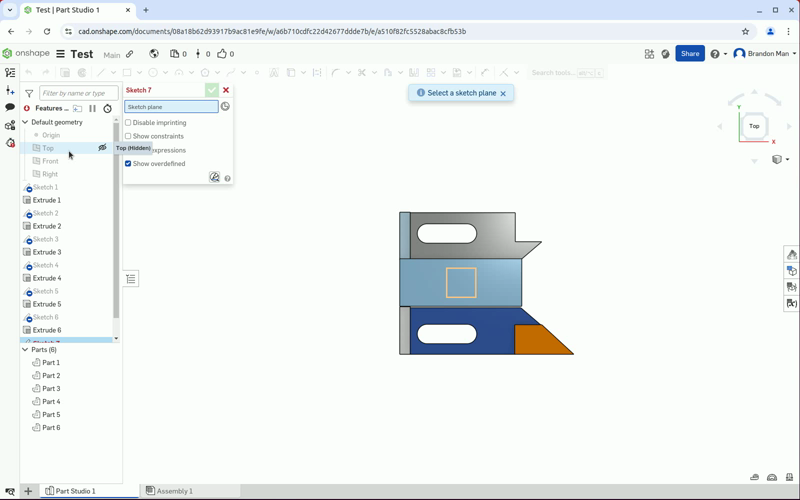
click(69, 150)
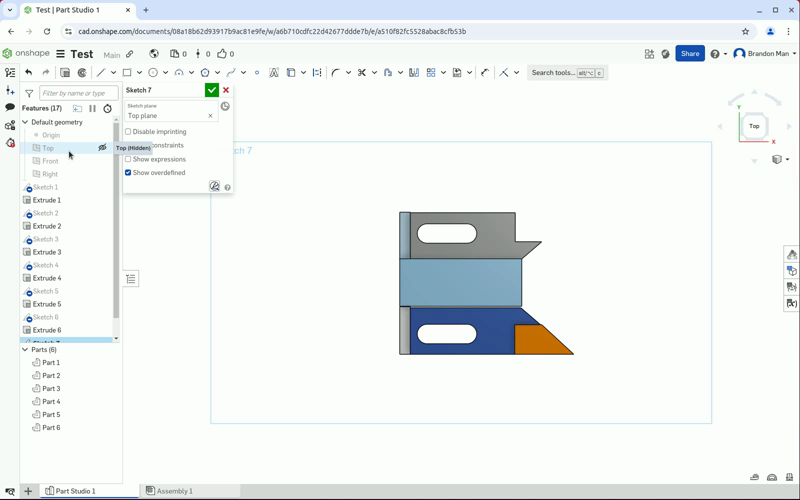
mouse_move(73, 352)
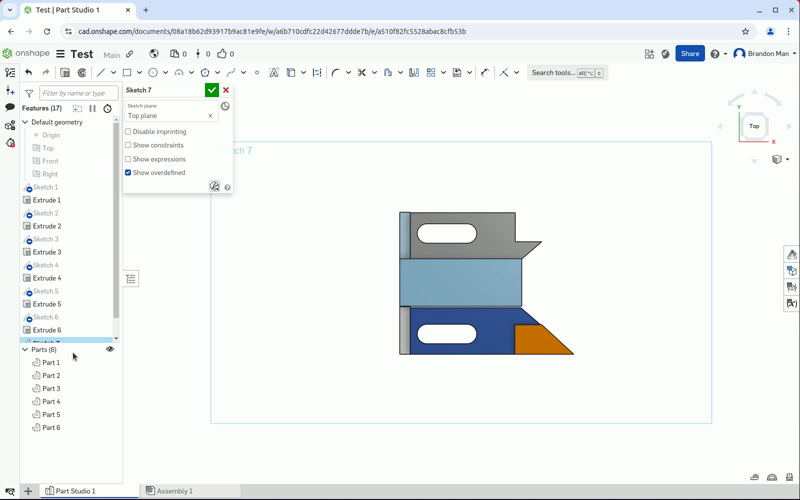
key(y)
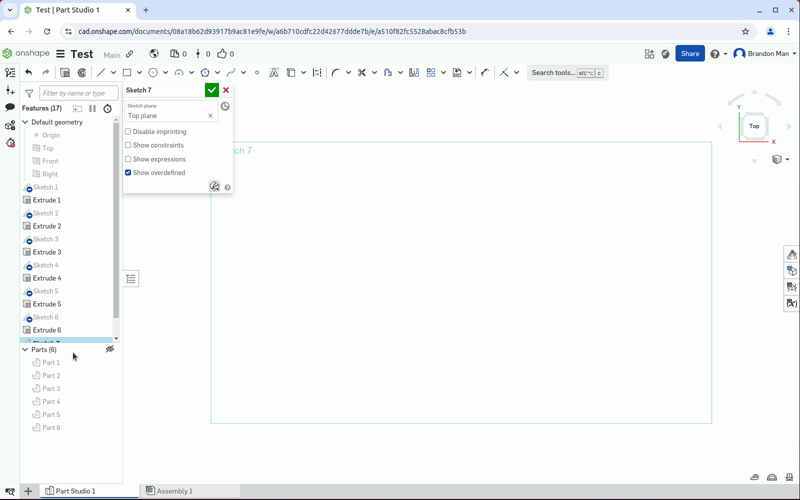
key(l)
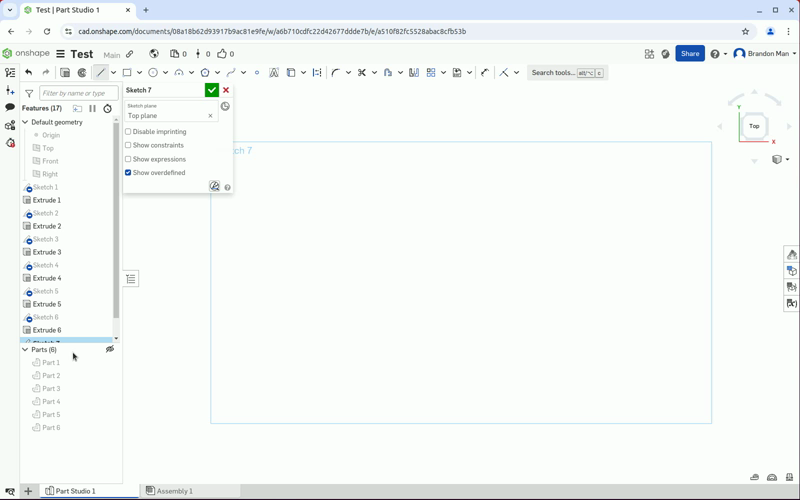
key_down(shift)
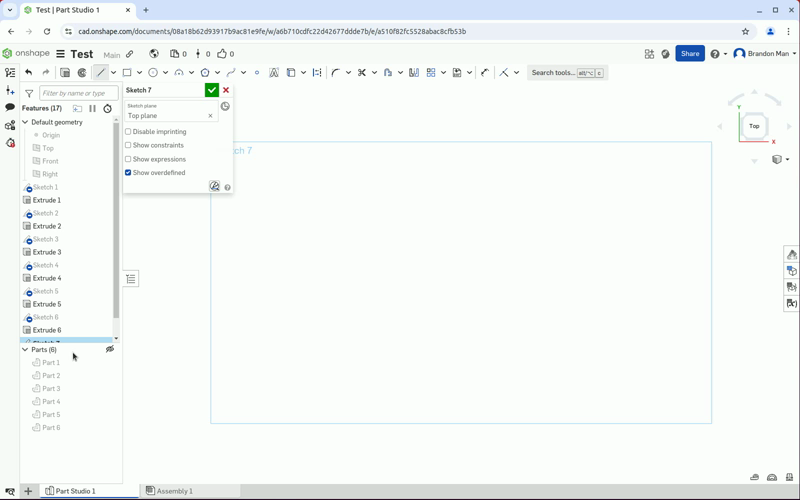
mouse_move(514, 240)
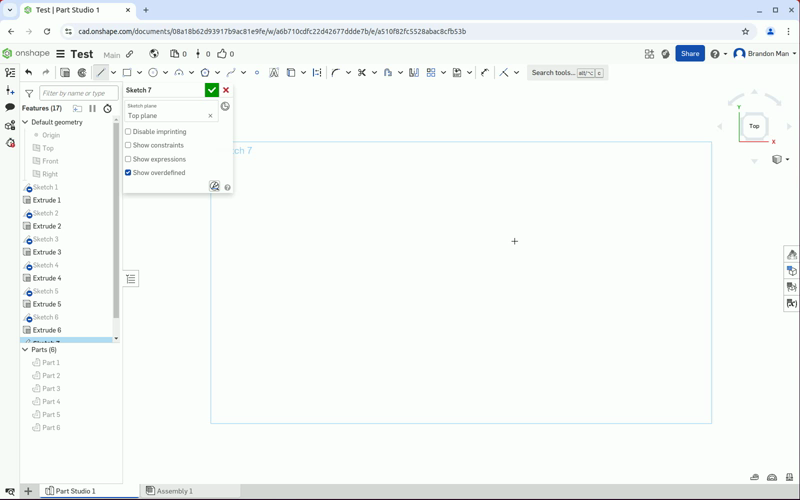
click(514, 240)
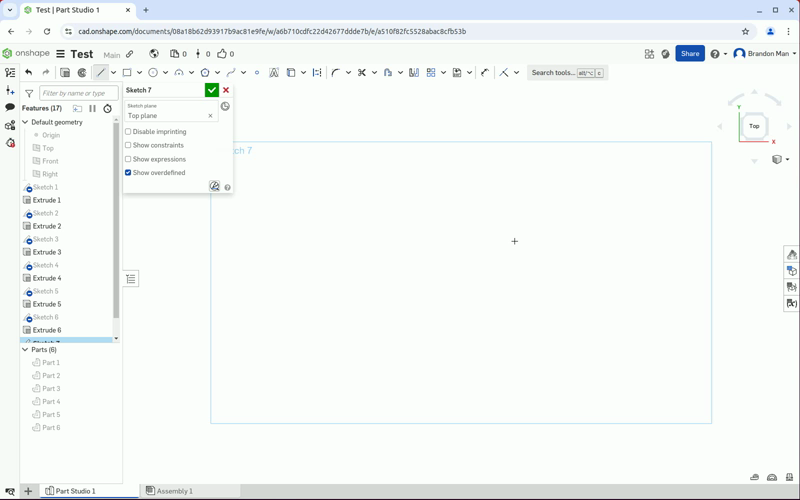
key_up(shift)
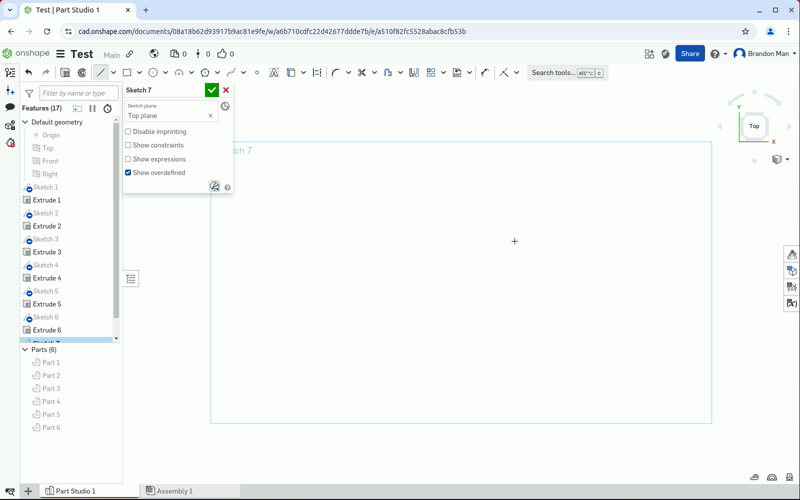
key_down(shift)
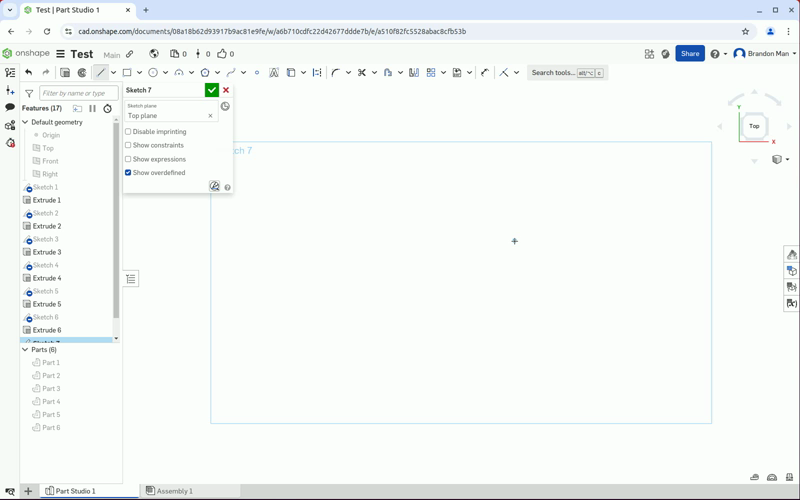
mouse_move(544, 240)
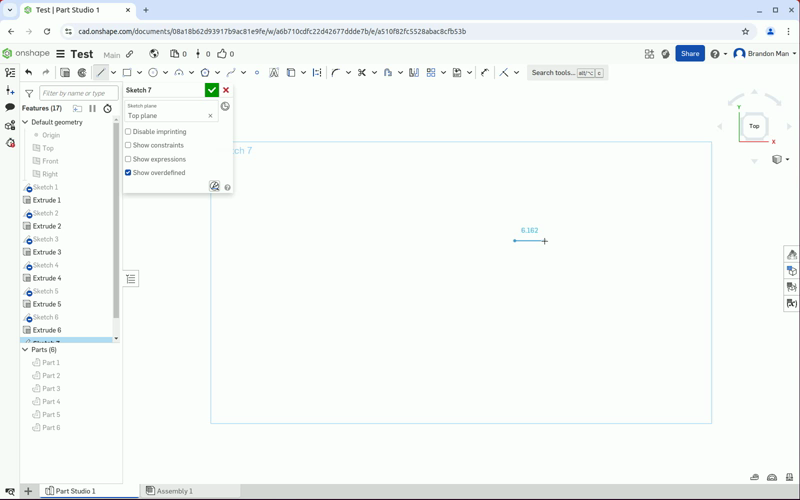
mouse_move(541, 240)
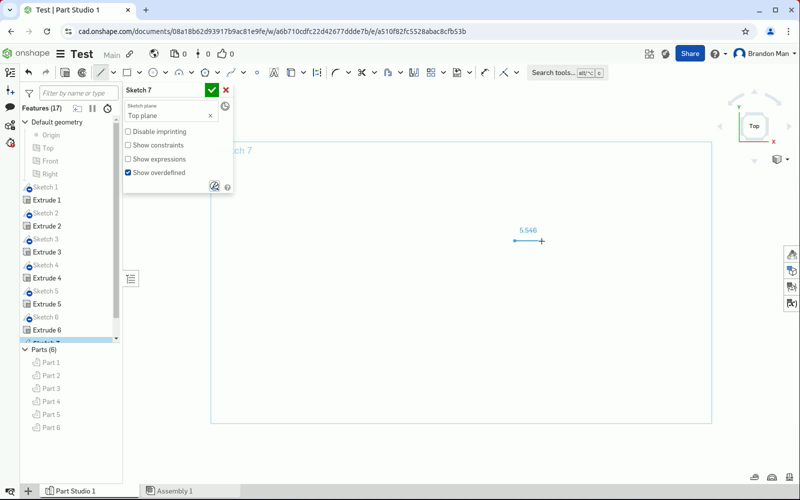
click(541, 240)
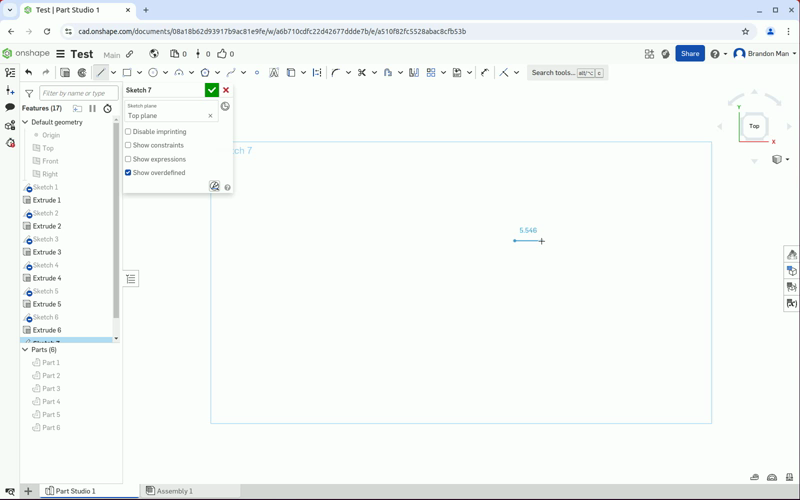
key_up(shift)
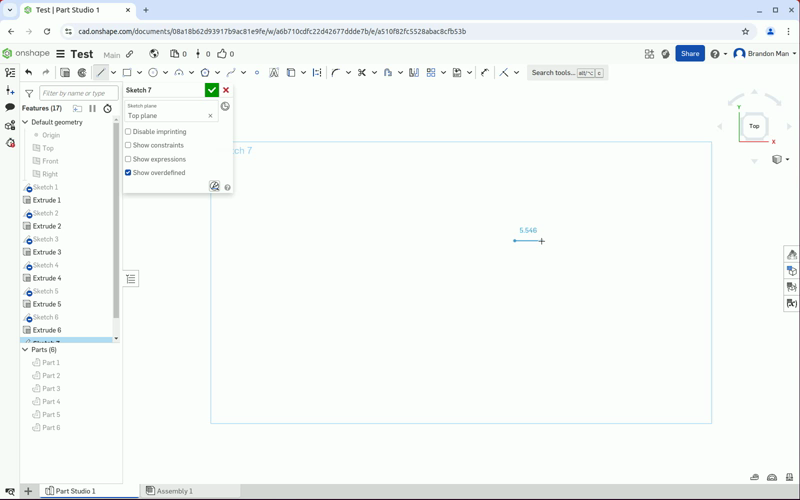
key_down(shift)
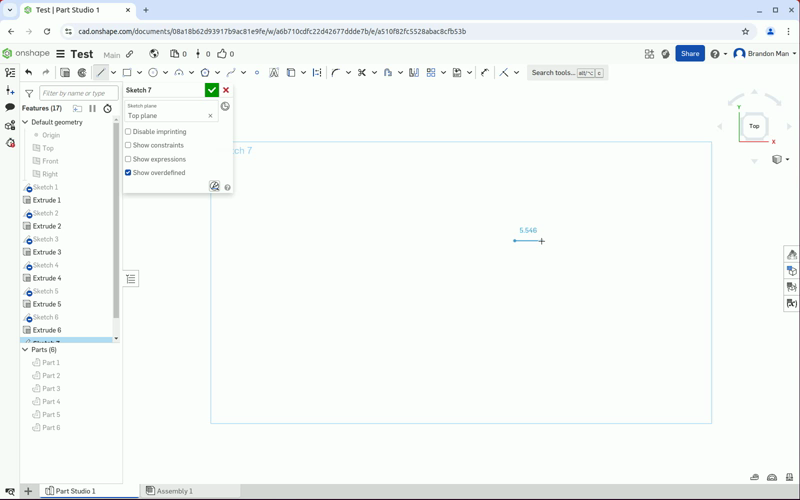
mouse_move(571, 240)
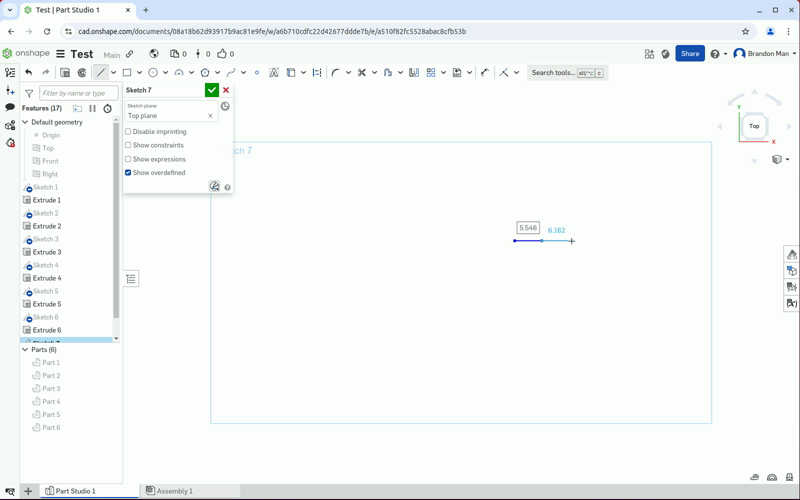
mouse_move(573, 210)
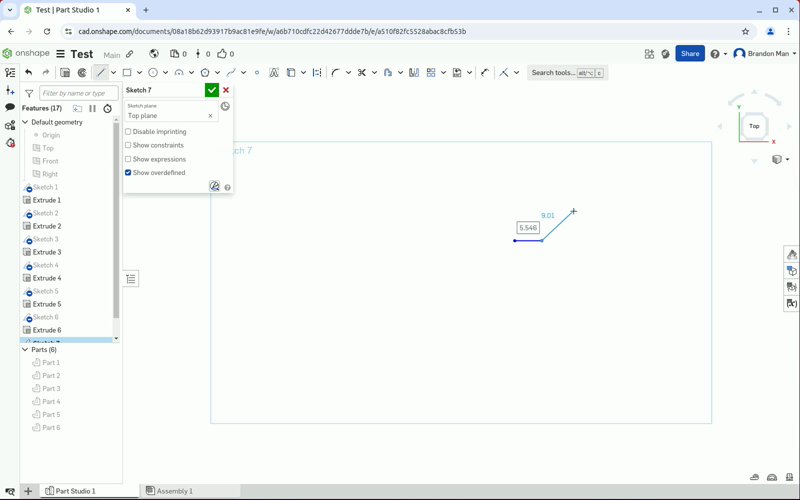
click(573, 210)
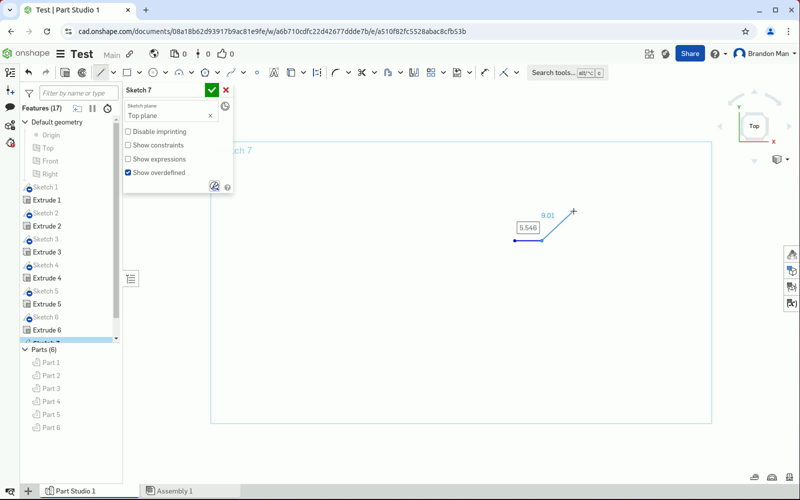
key_up(shift)
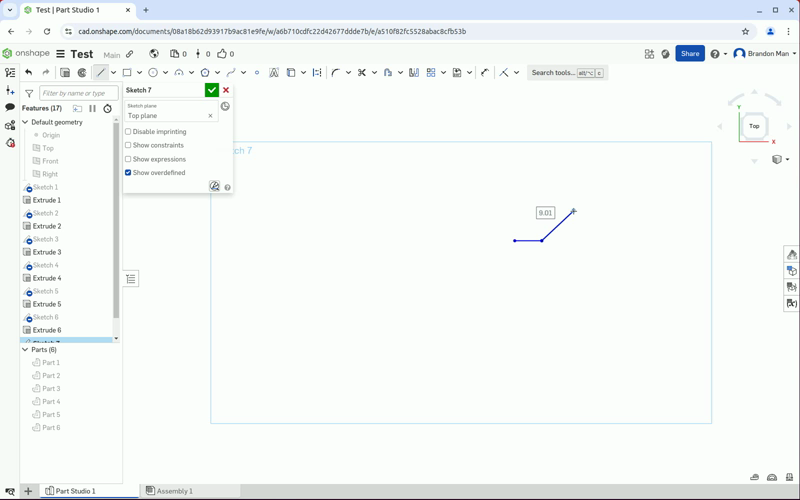
key_down(shift)
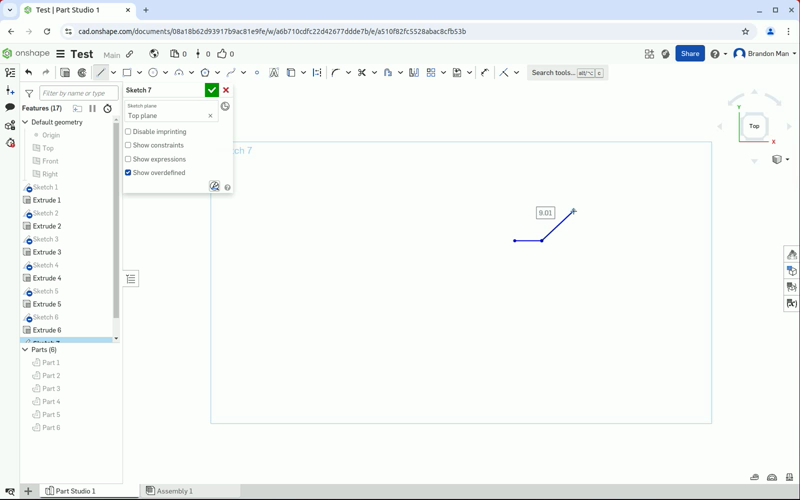
mouse_move(589, 210)
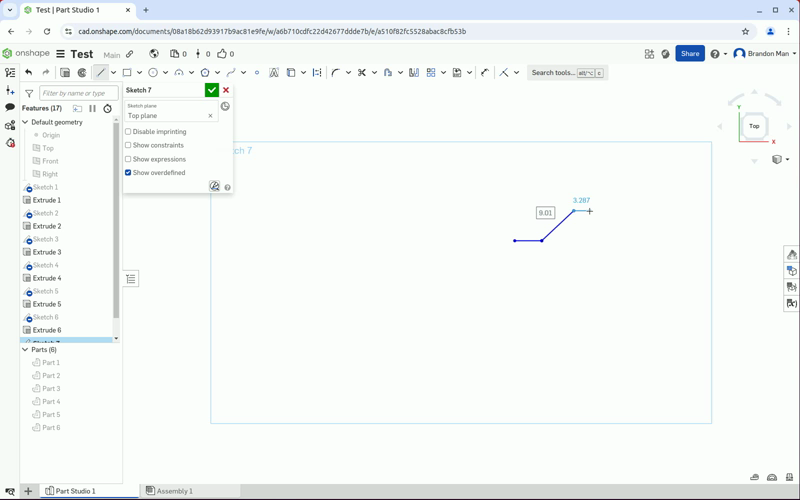
mouse_move(514, 210)
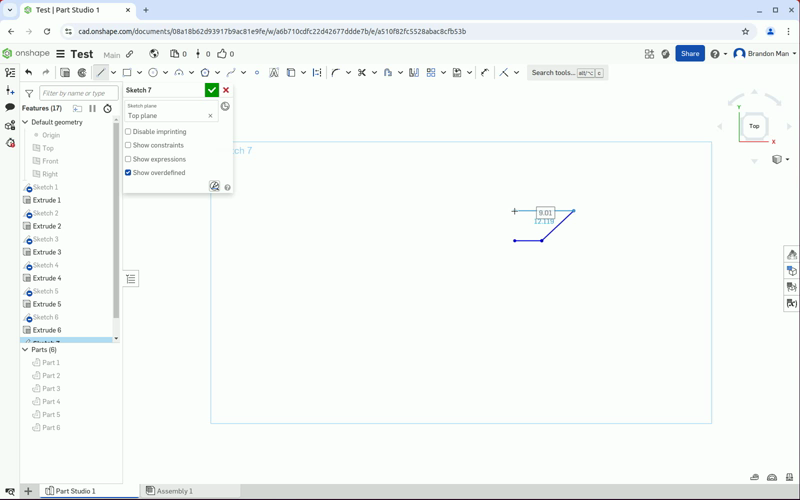
click(514, 210)
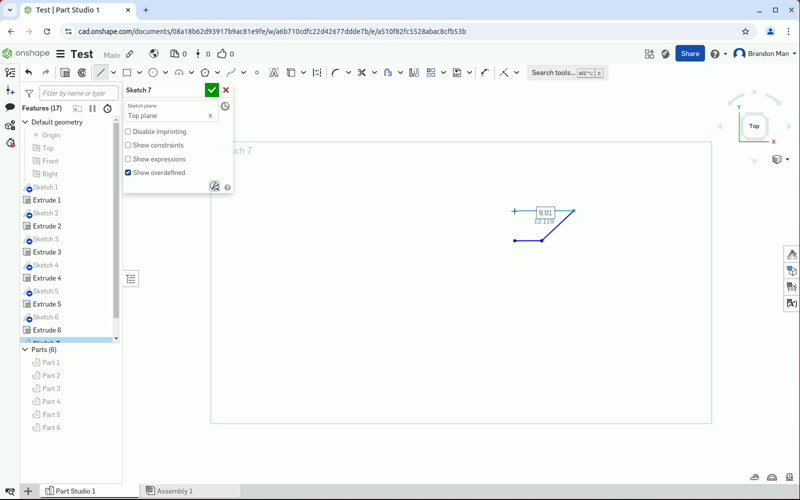
key_up(shift)
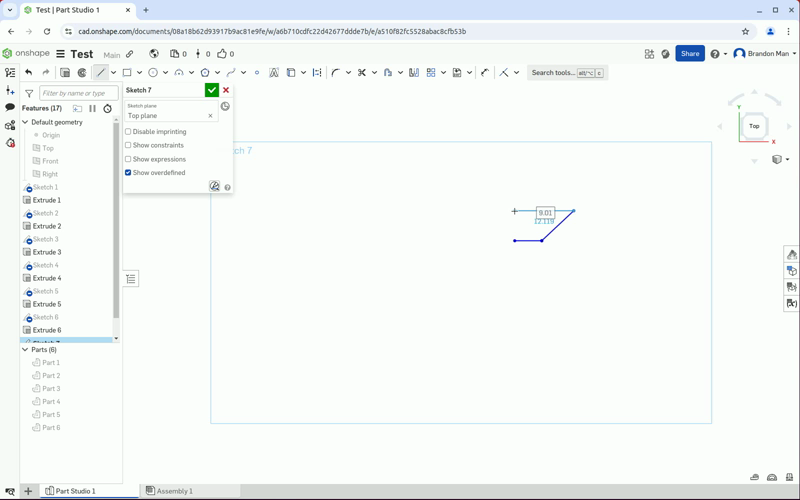
mouse_move(544, 210)
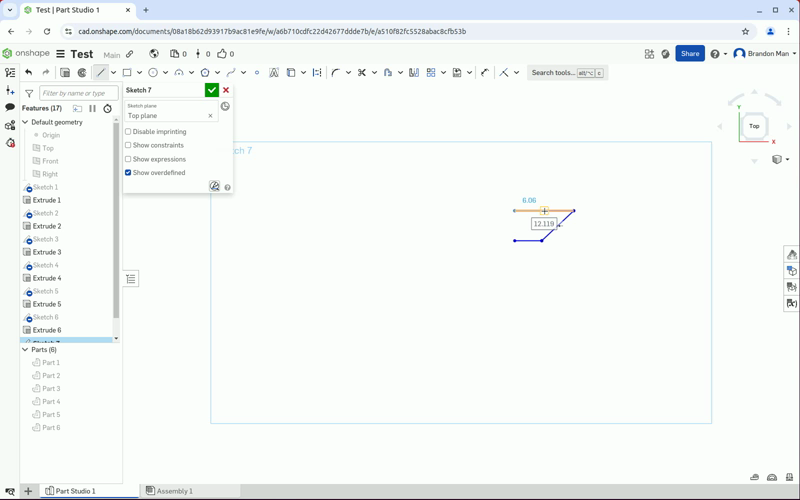
key_down(shift)
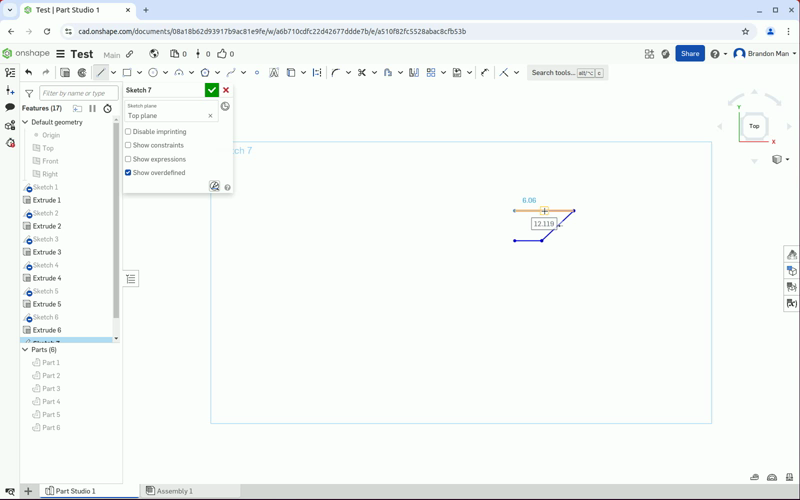
mouse_move(514, 240)
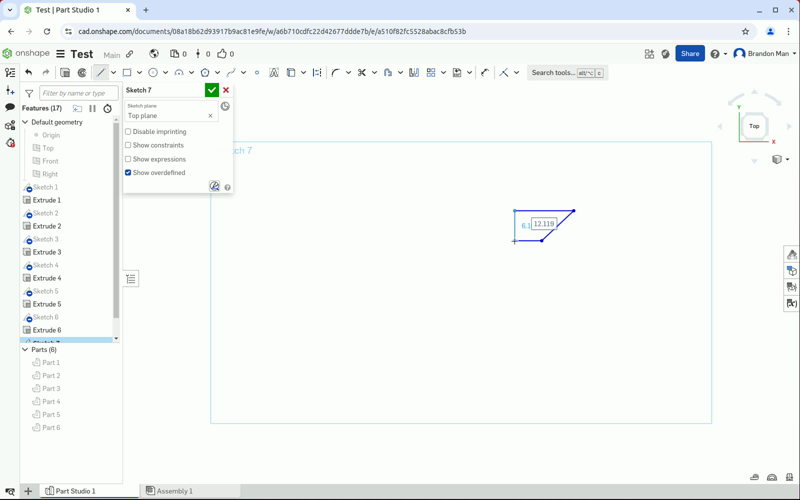
key_up(shift)
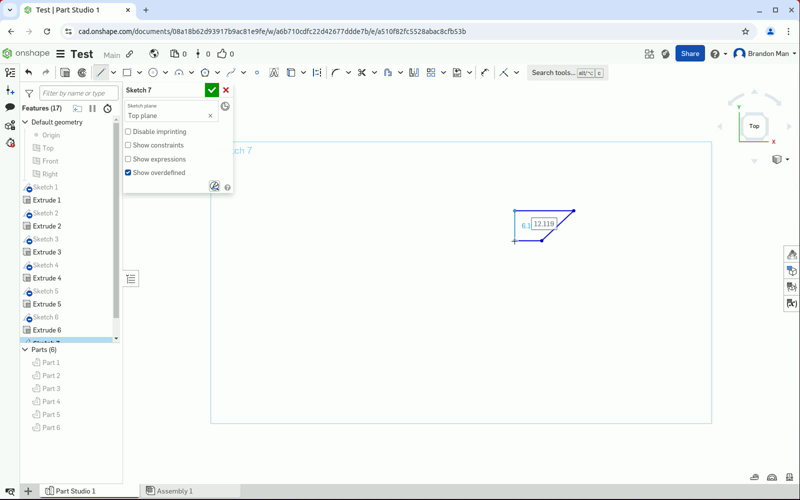
click(514, 240)
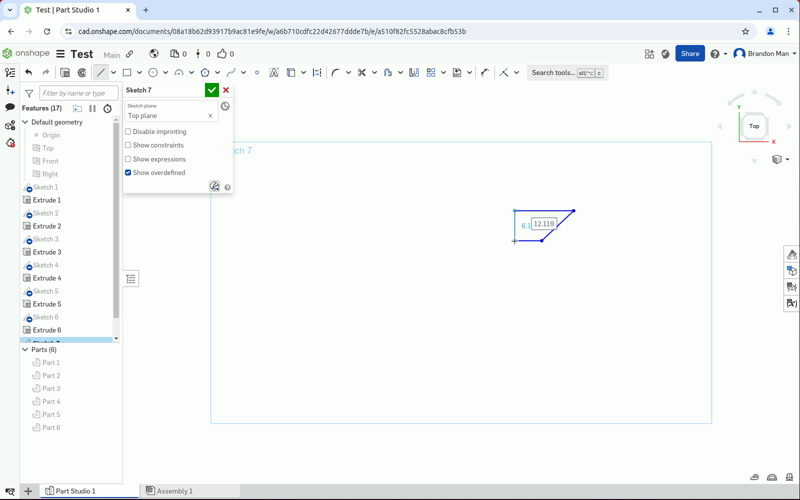
key(esc)
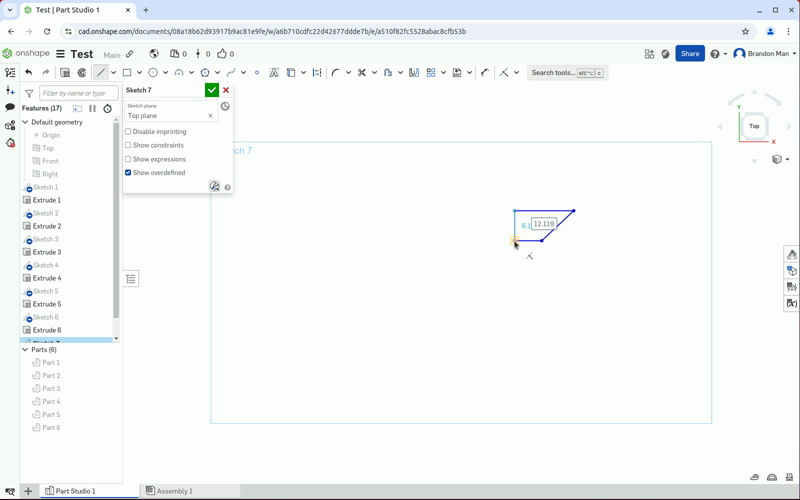
mouse_move(539, 229)
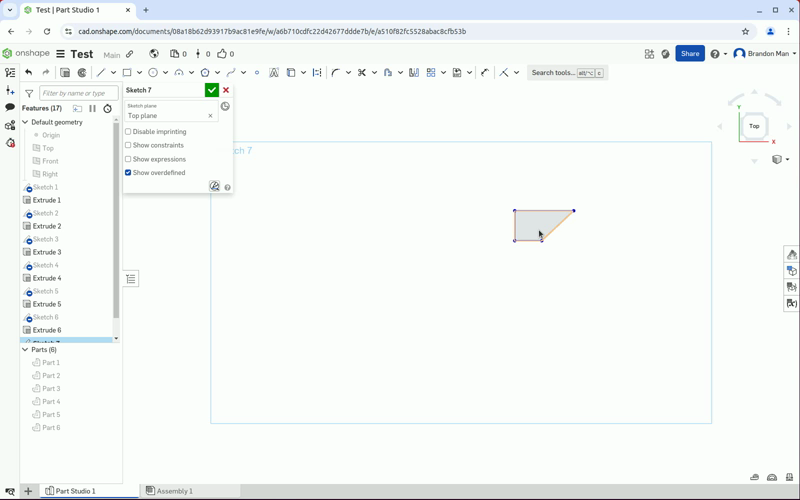
scroll(6)
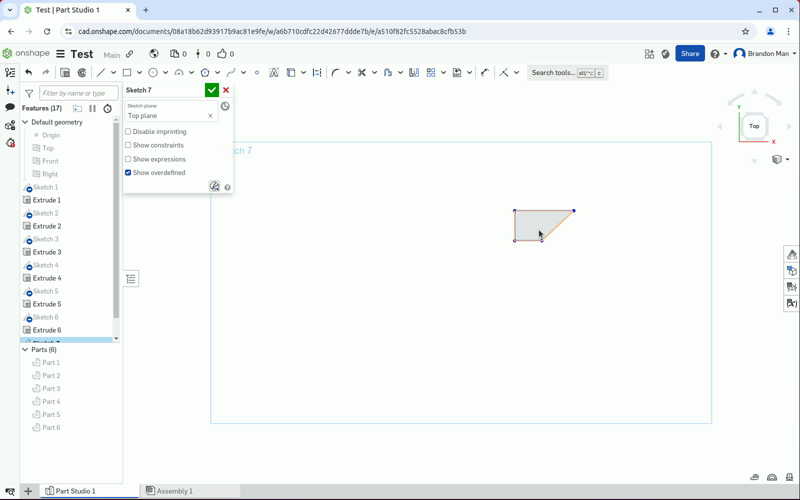
scroll(6)
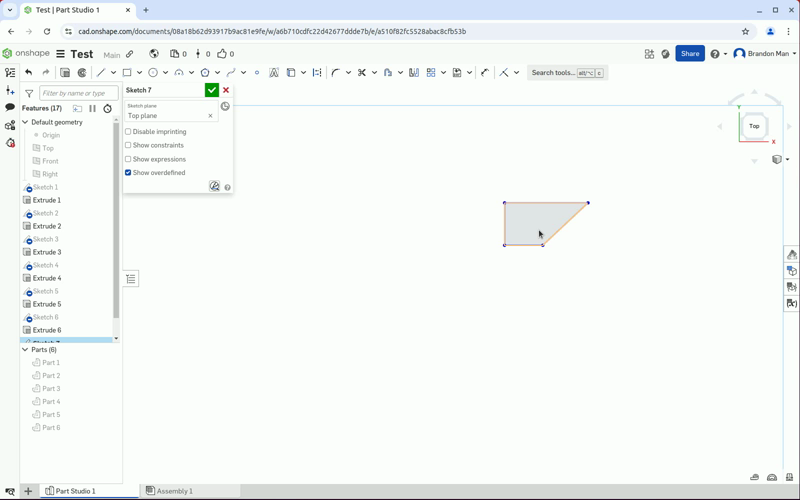
scroll(6)
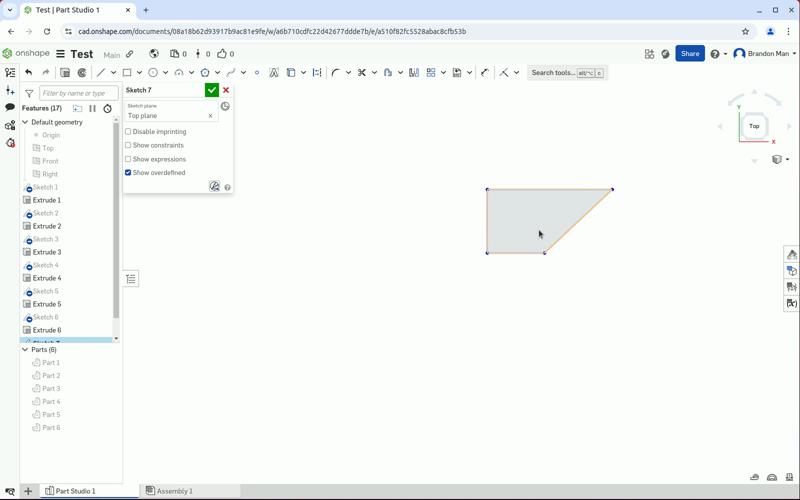
scroll(6)
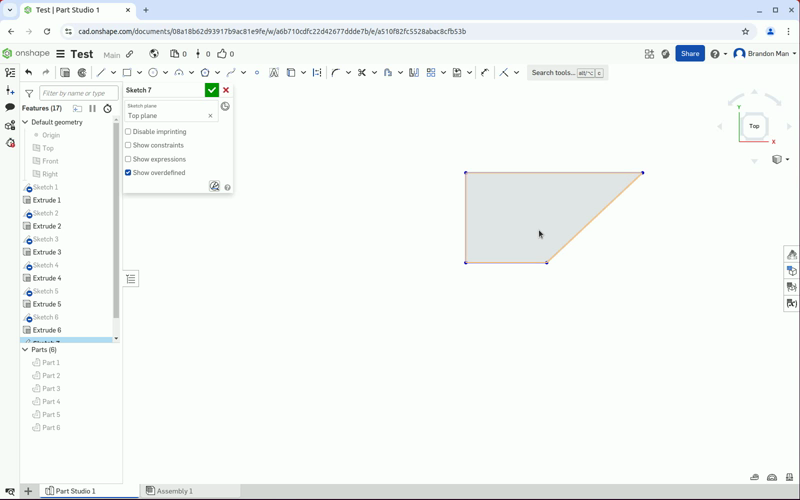
scroll(6)
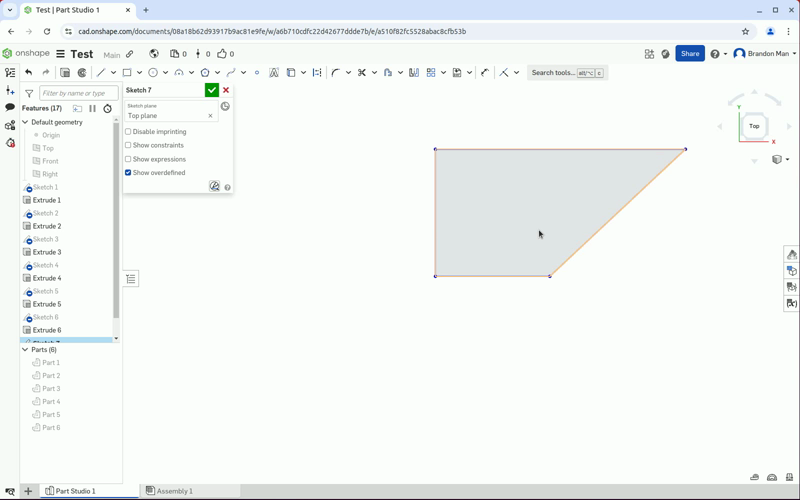
scroll(6)
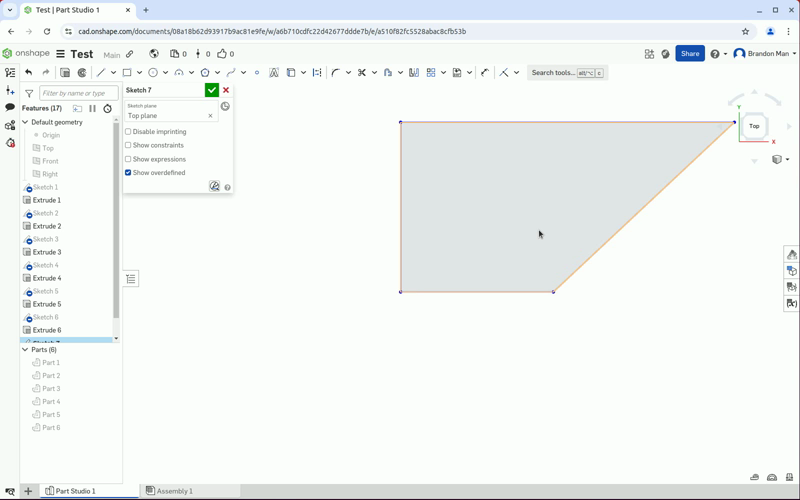
scroll(6)
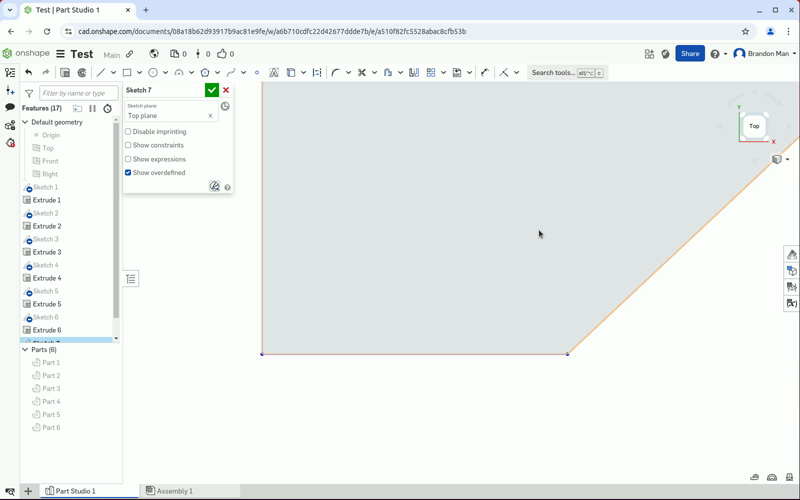
click(539, 229)
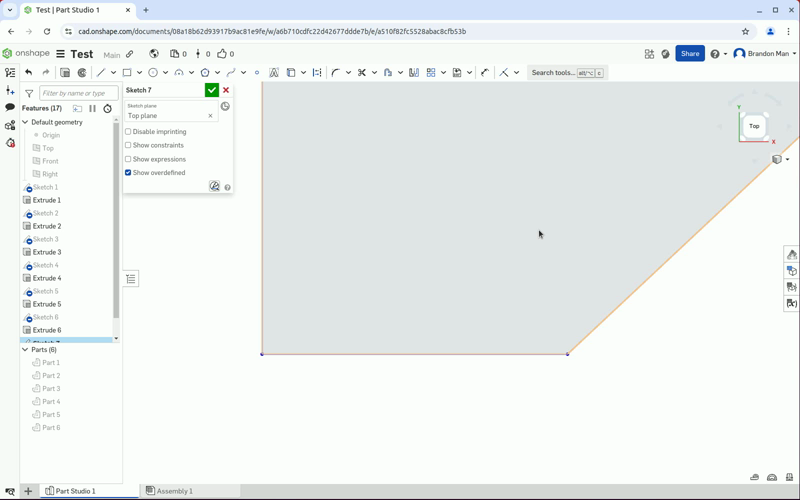
scroll(-6)
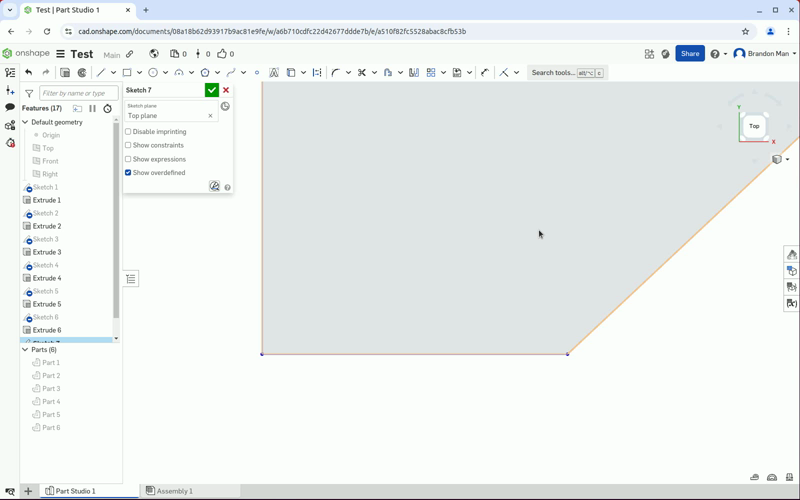
scroll(-6)
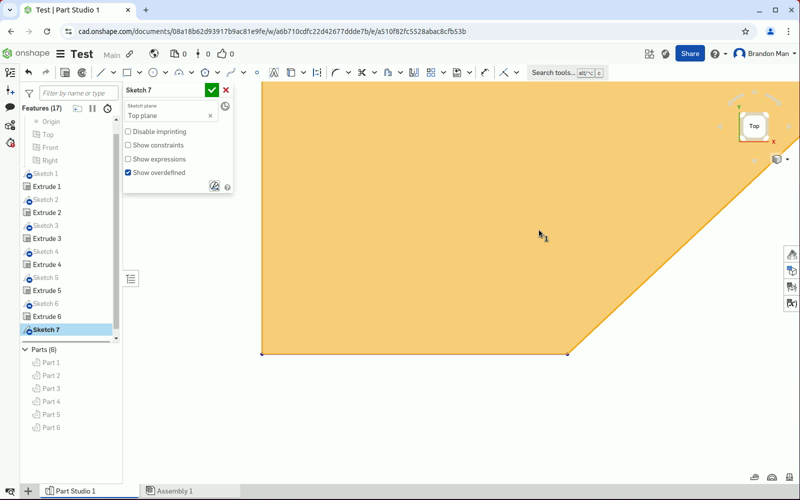
scroll(-6)
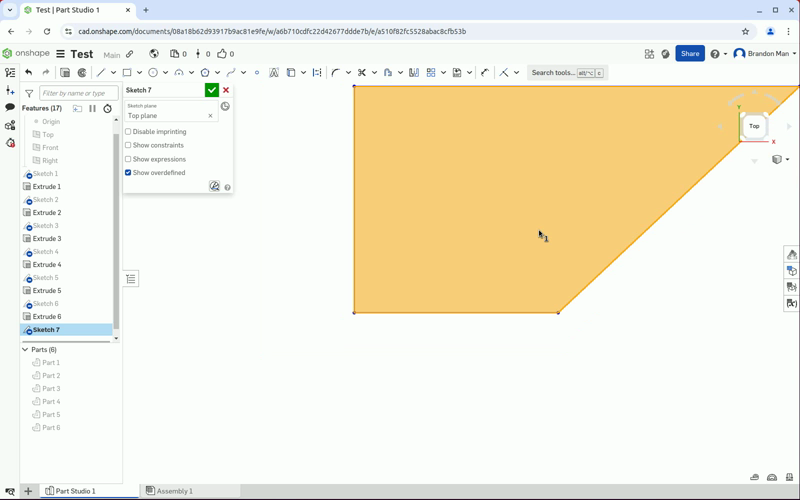
scroll(-6)
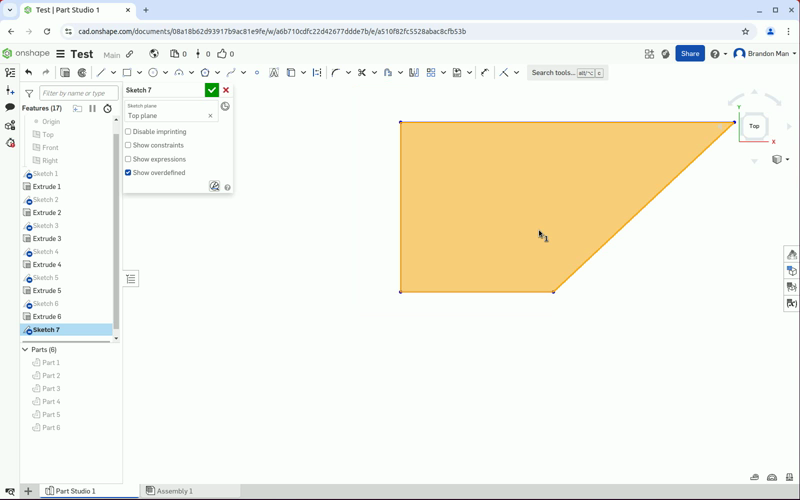
scroll(-6)
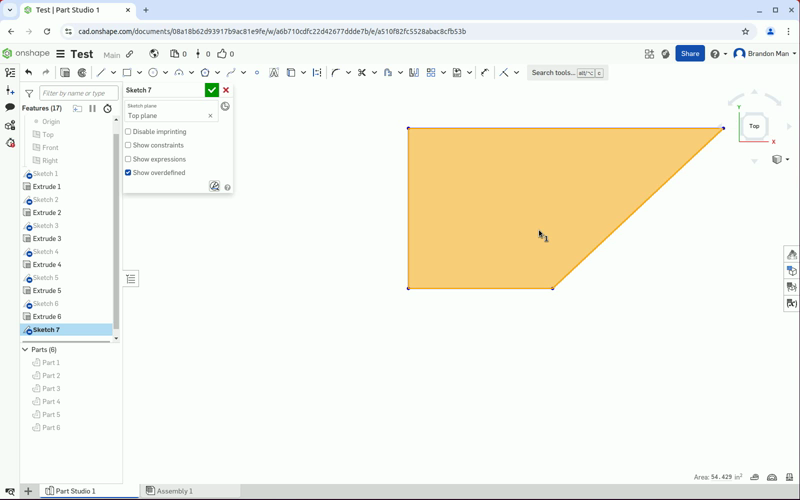
scroll(-6)
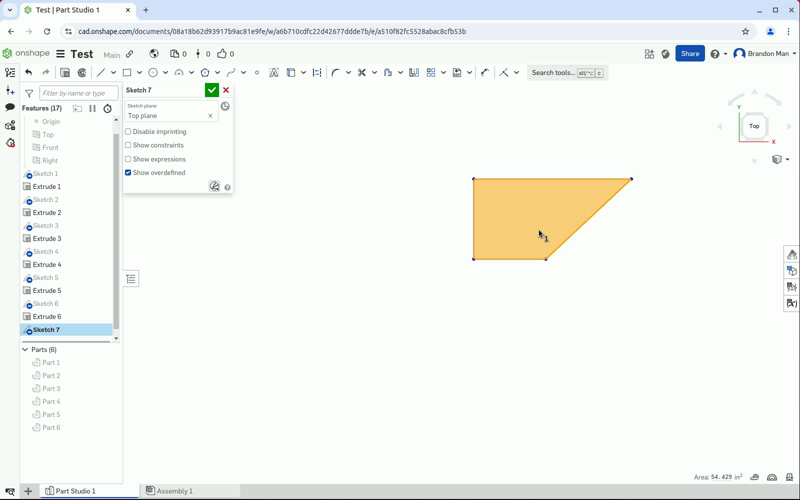
scroll(-6)
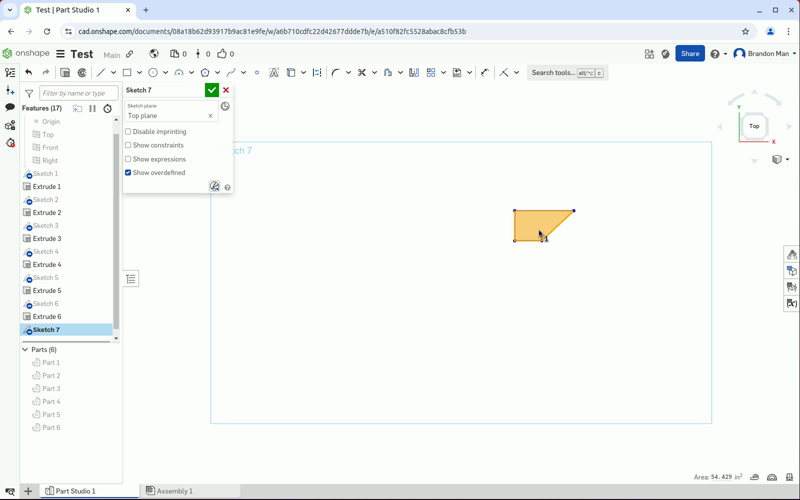
mouse_move(73, 352)
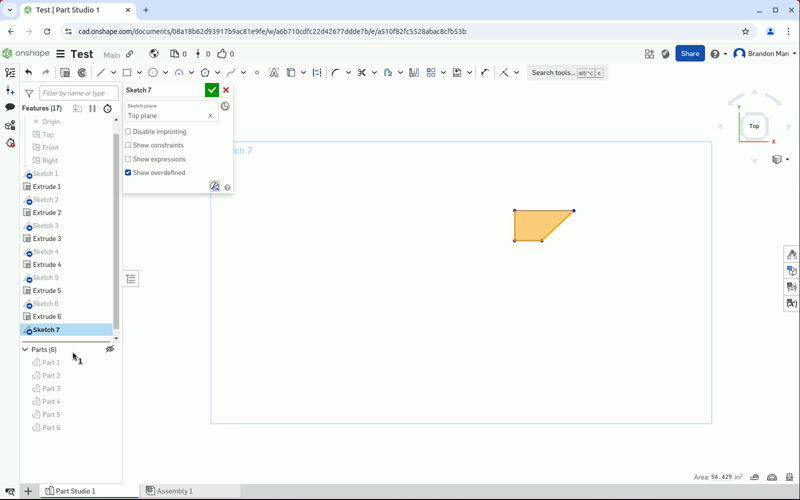
key(shift+y)
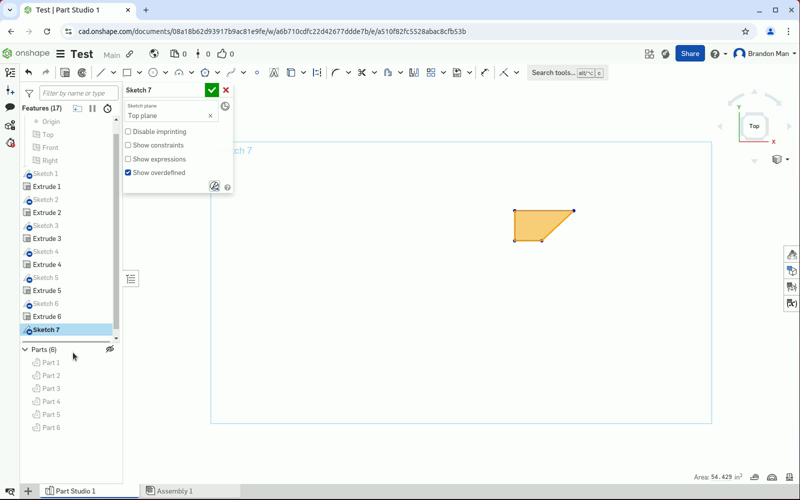
key(shift+e)
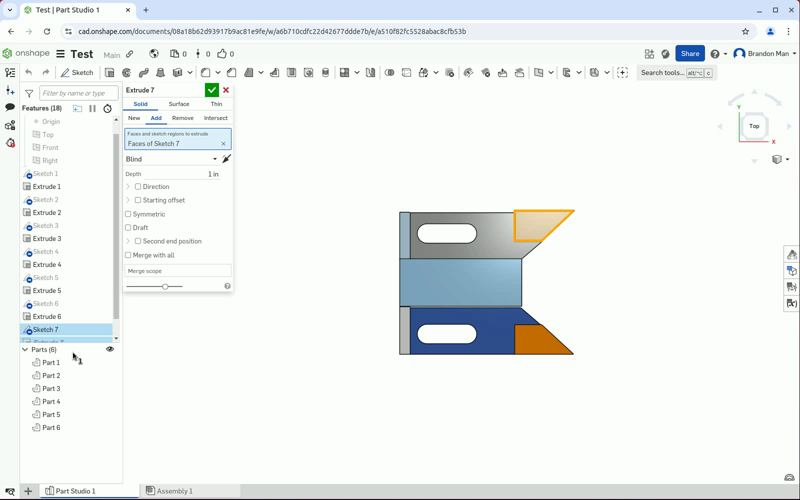
mouse_move(143, 106)
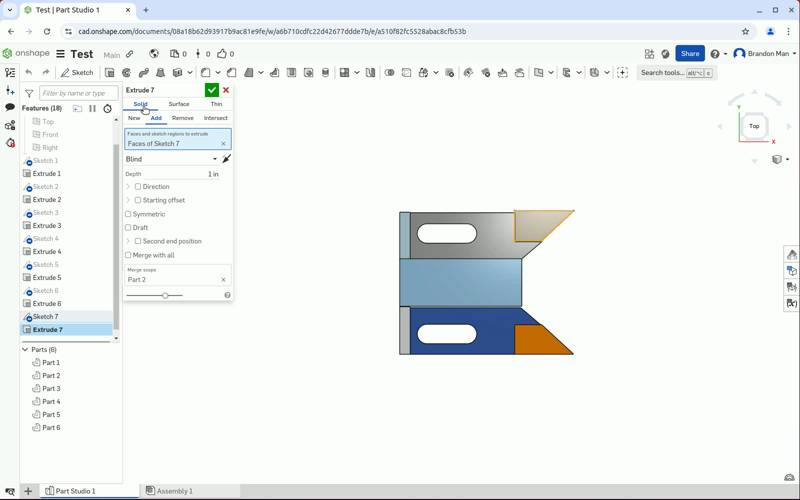
click(143, 106)
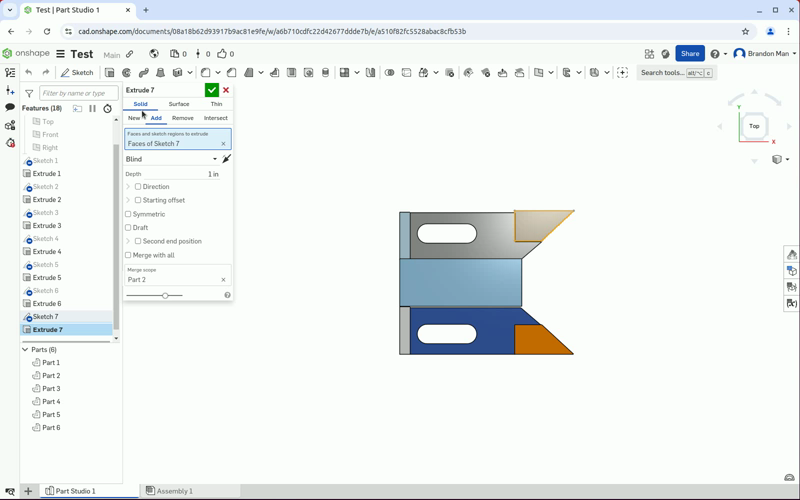
mouse_move(137, 120)
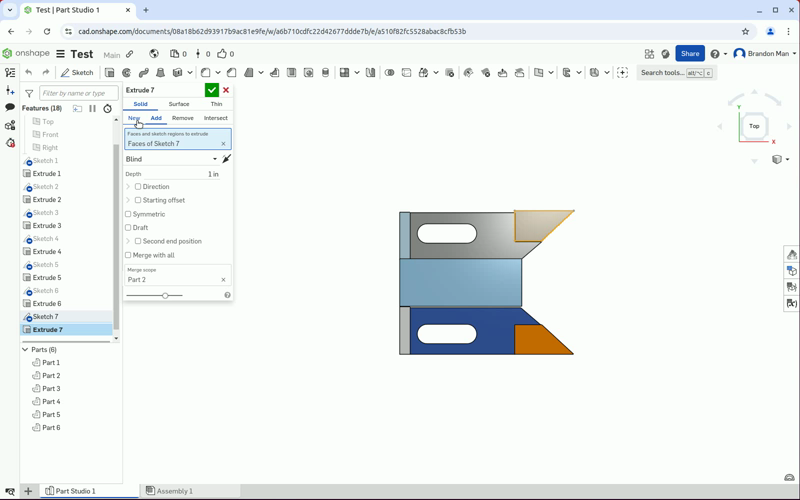
click(137, 120)
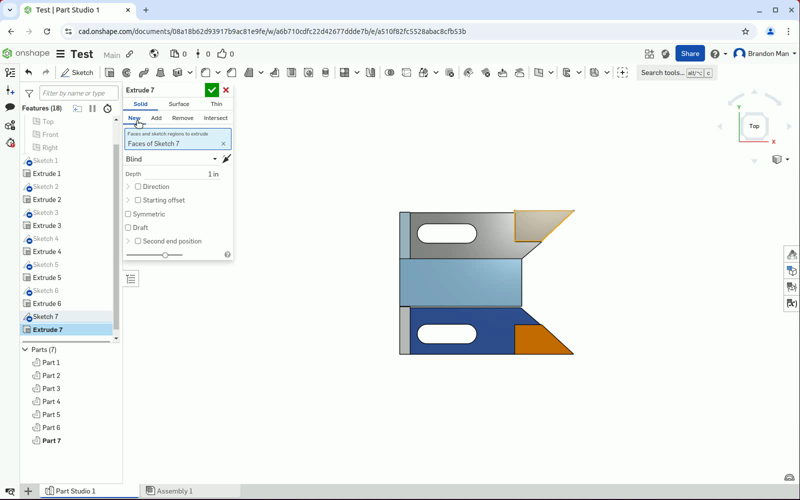
key(tab, 4)
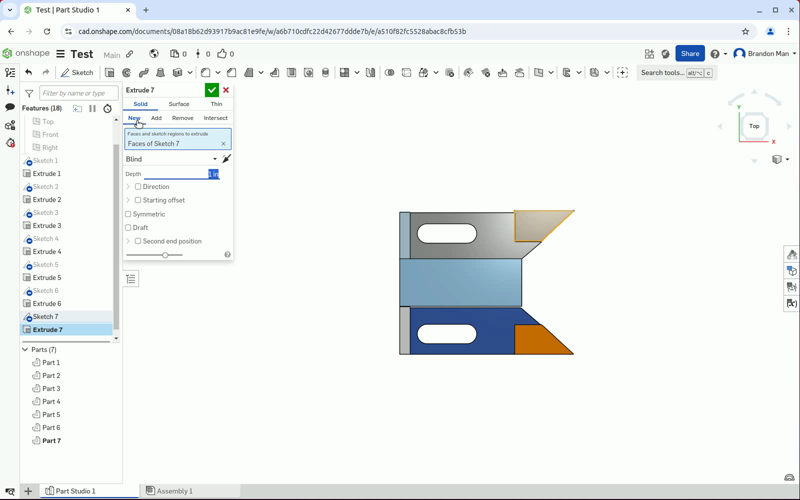
text(5.296)
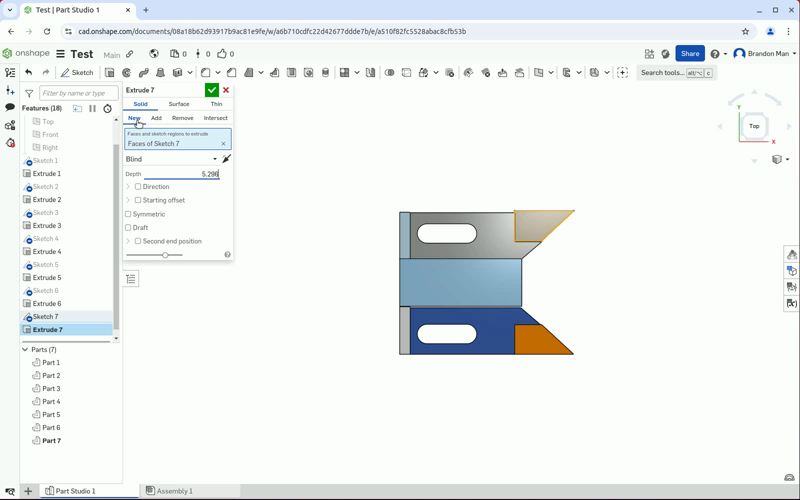
key(tab, 3)
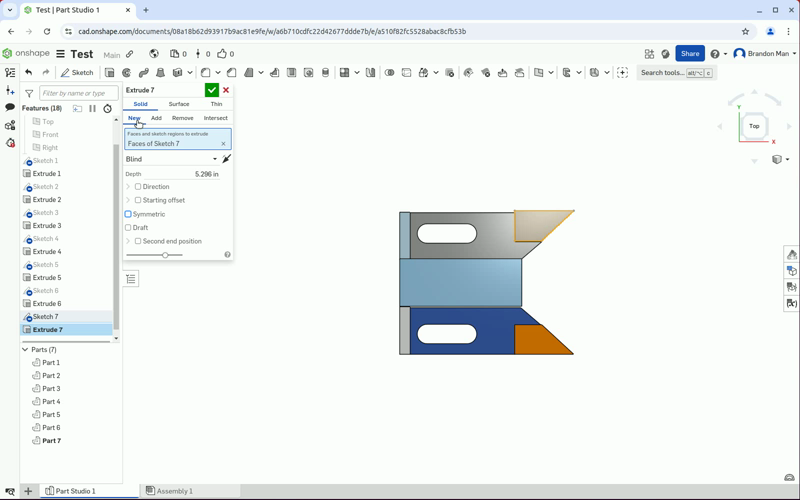
key(space)
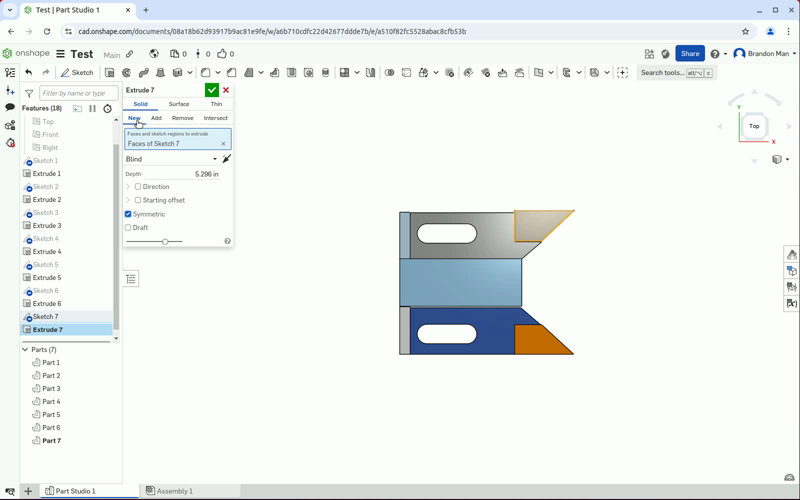
key(enter)
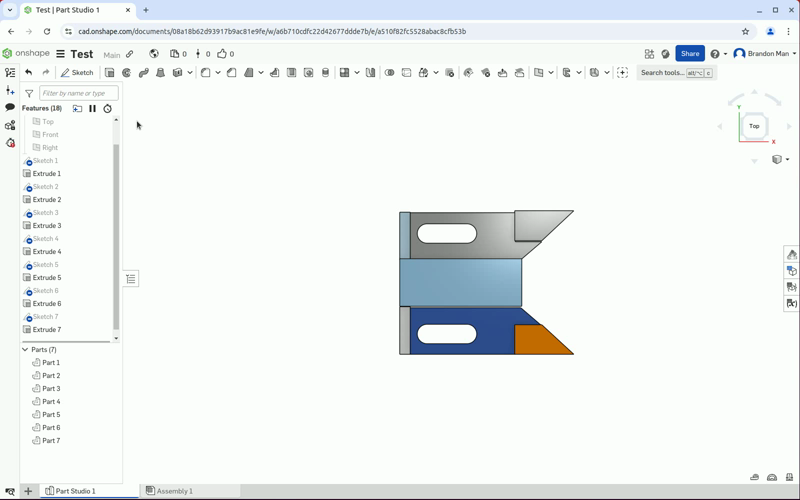
key(shift+h)
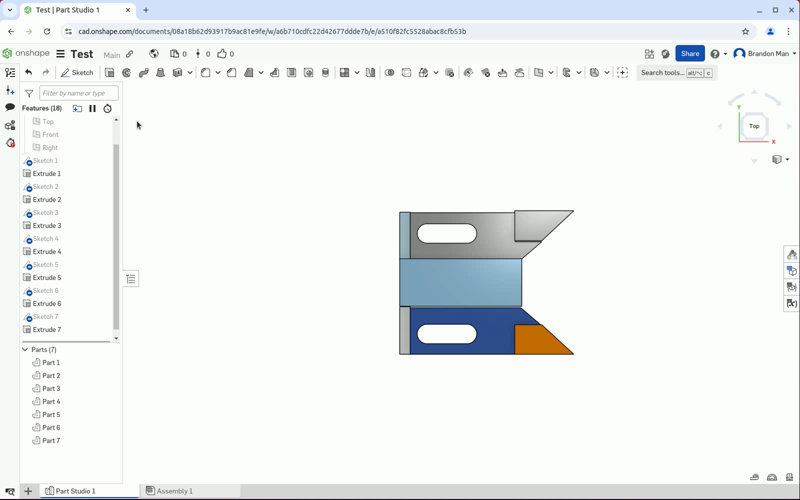
key(shift+h)
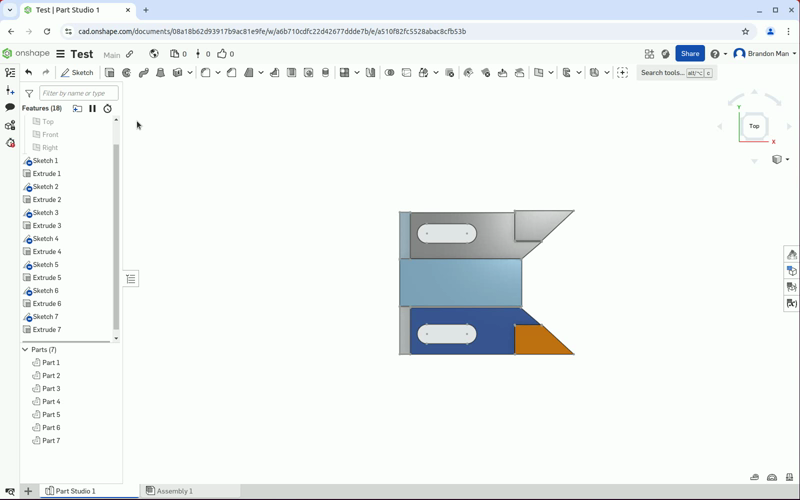
key(shift+7)
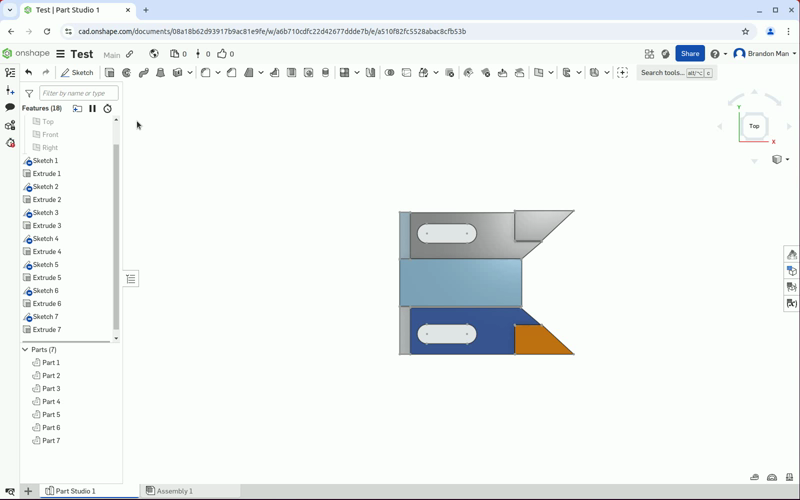
key(up, 3)
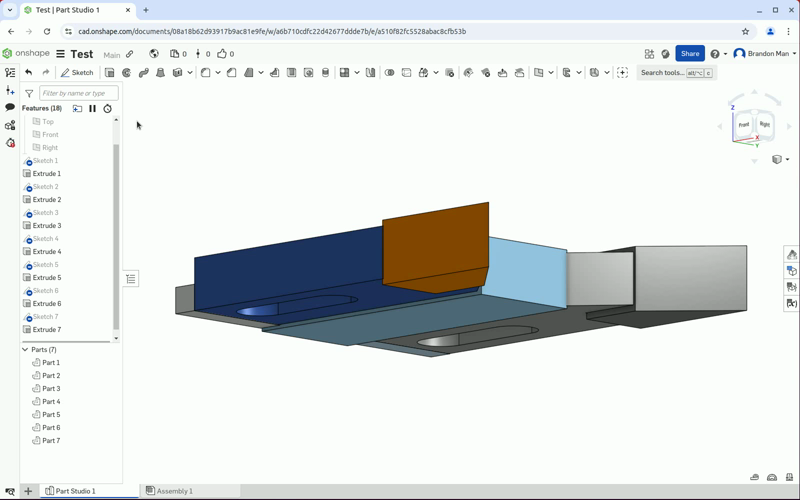
key(left, 3)
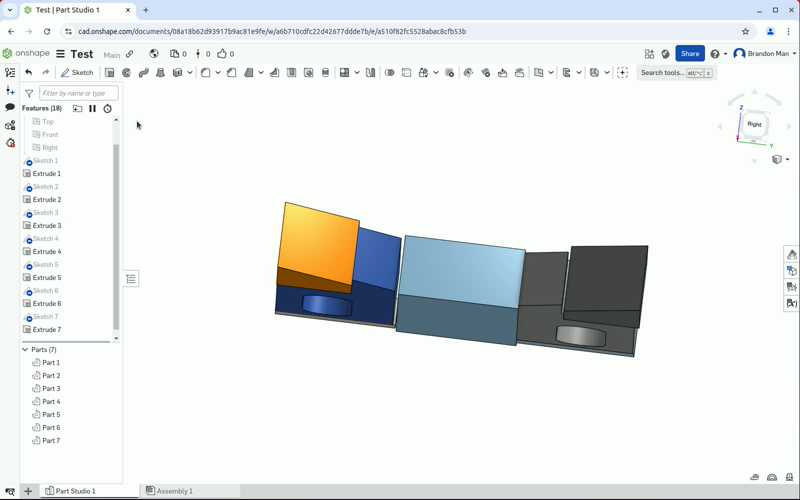
key(right, 3)
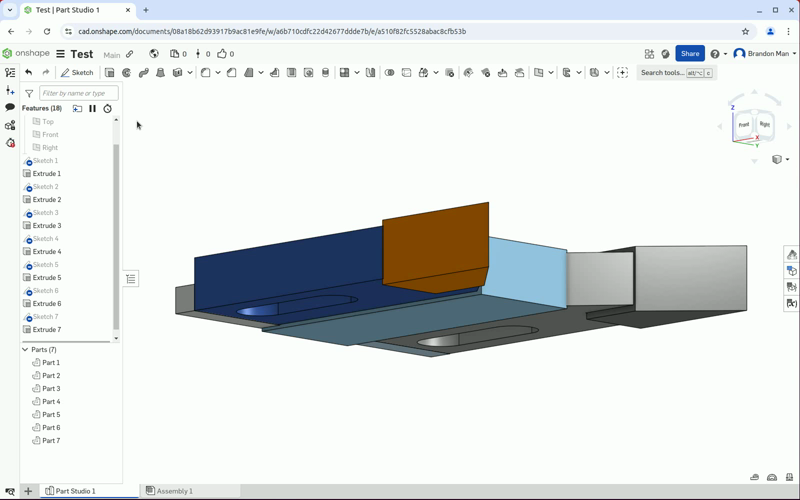
key(down, 3)
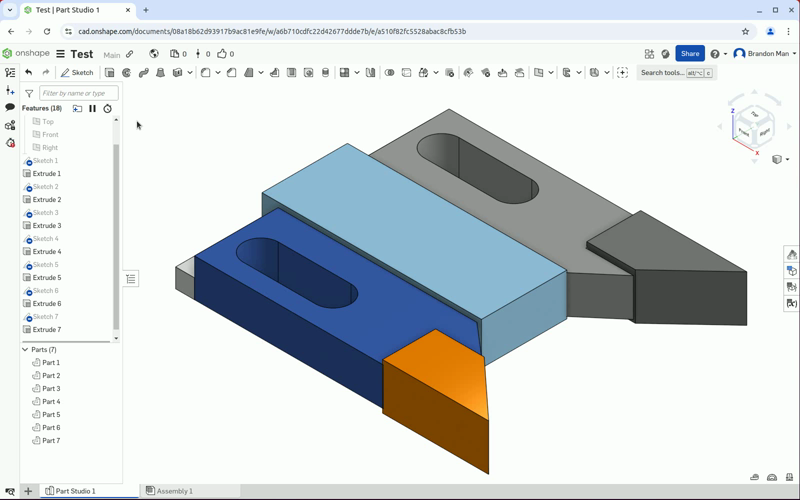
mouse_move(69, 163)
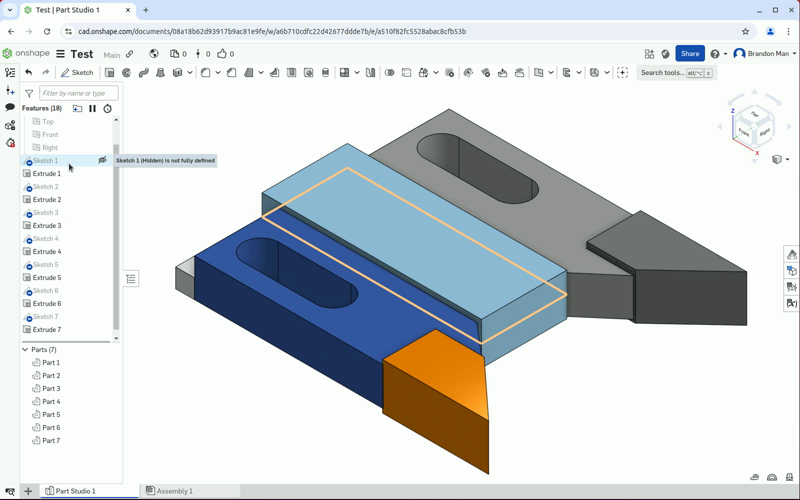
click(69, 163)